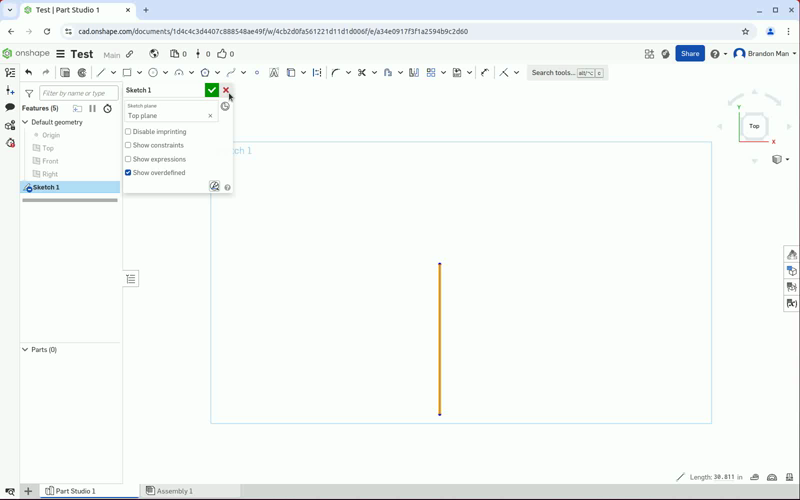
key(shift+h)
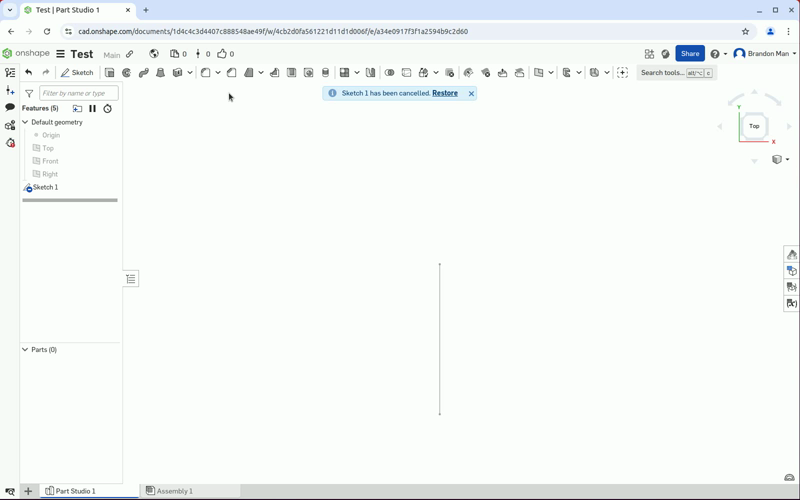
mouse_move(73, 352)
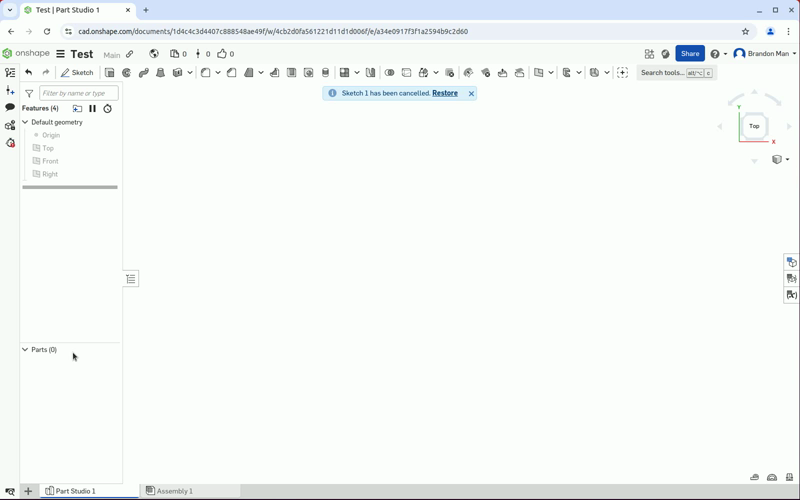
key(y)
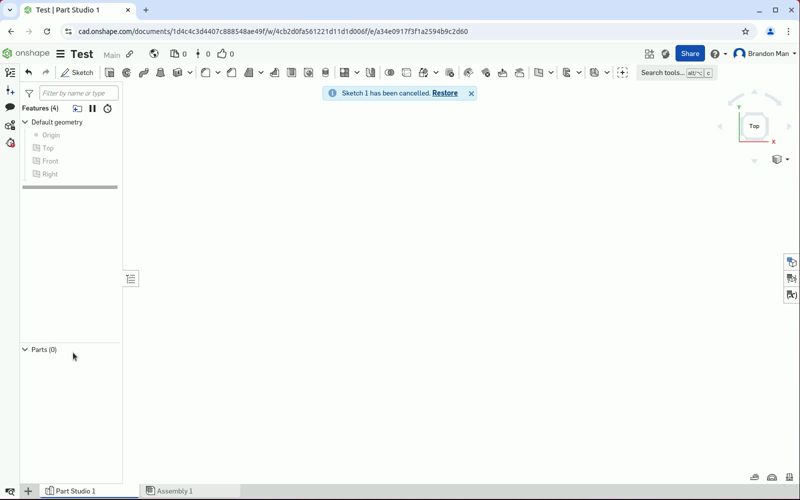
key(shift+p)
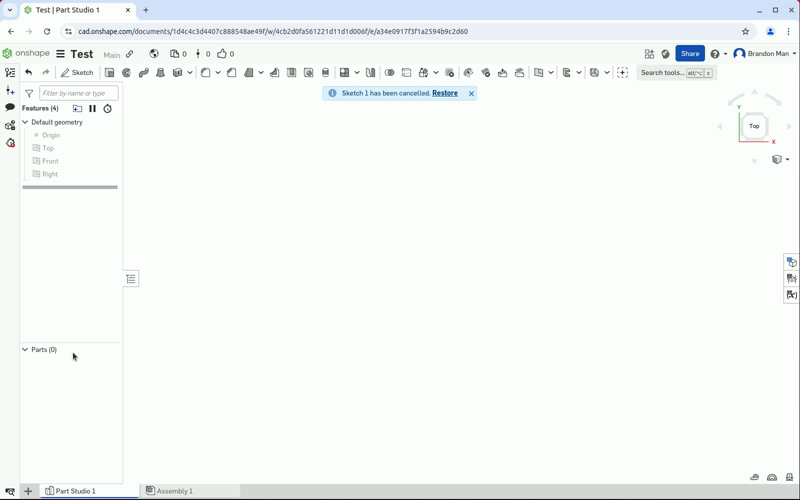
key(space)
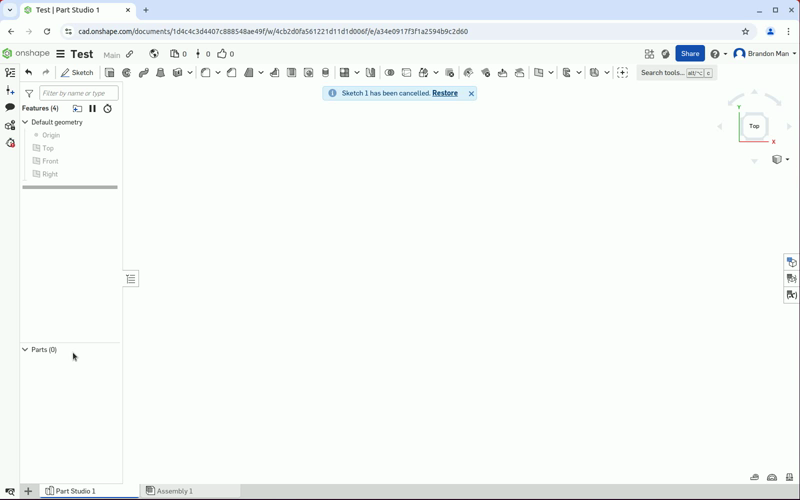
key_down(shift)
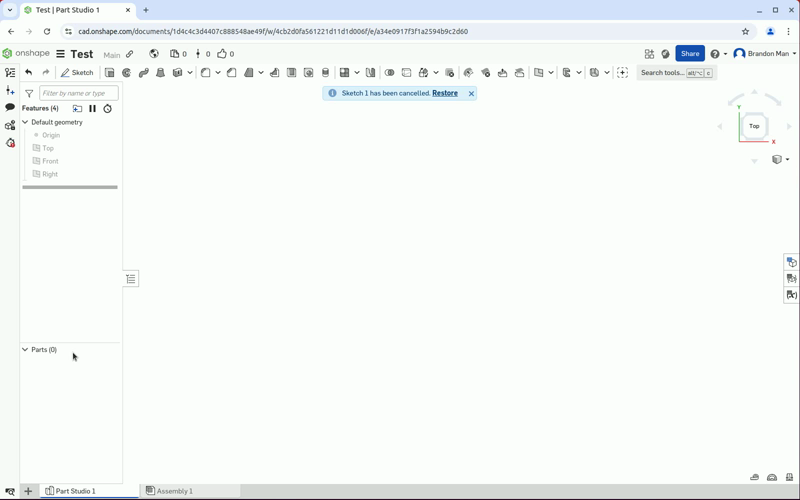
key(up)
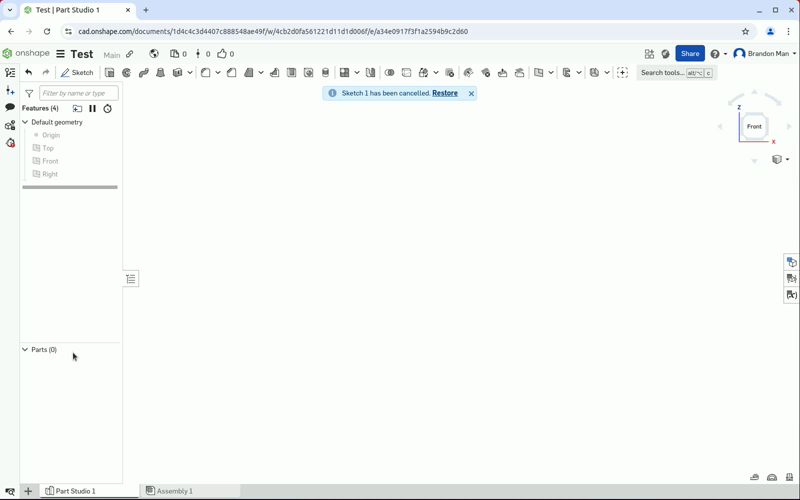
key_up(shift)
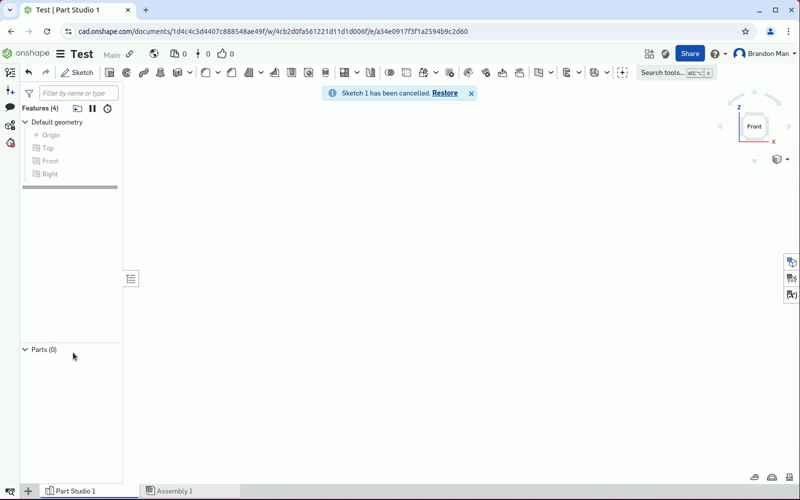
mouse_move(73, 352)
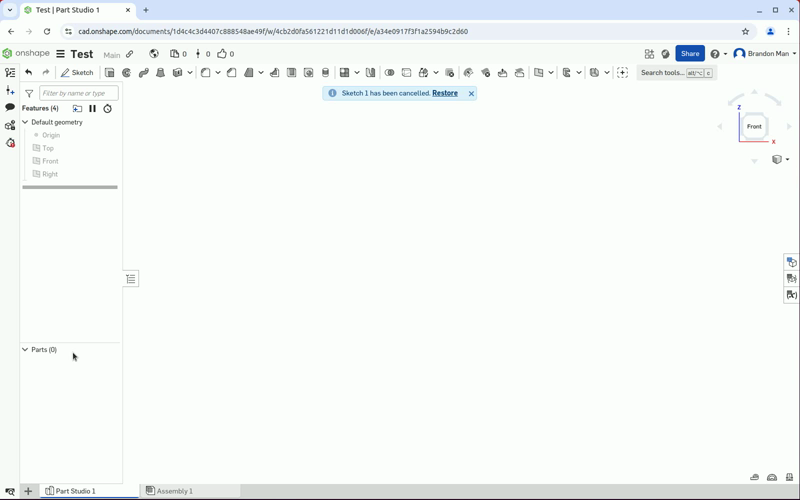
key(shift+y)
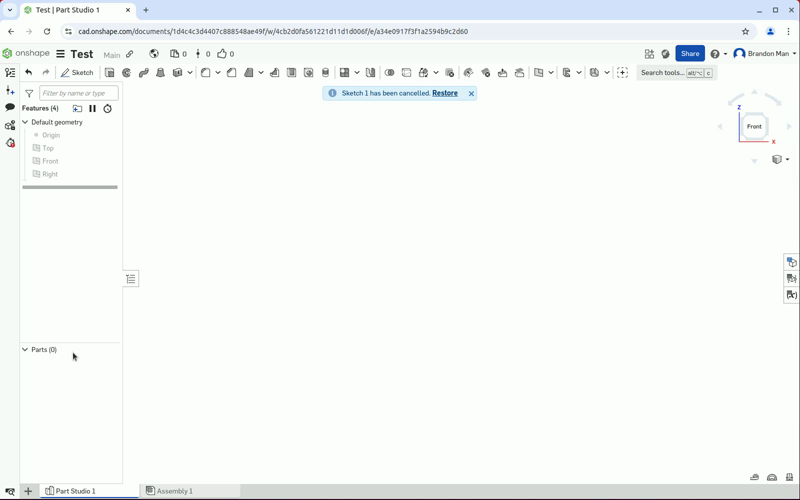
key(shift+s)
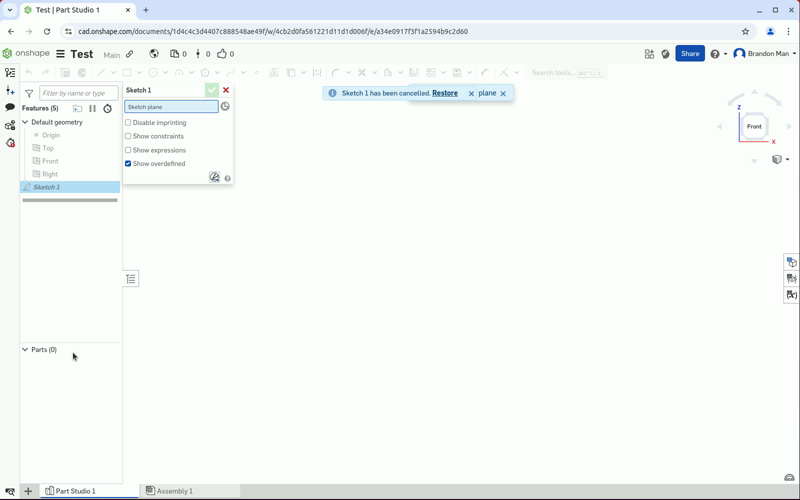
mouse_move(73, 163)
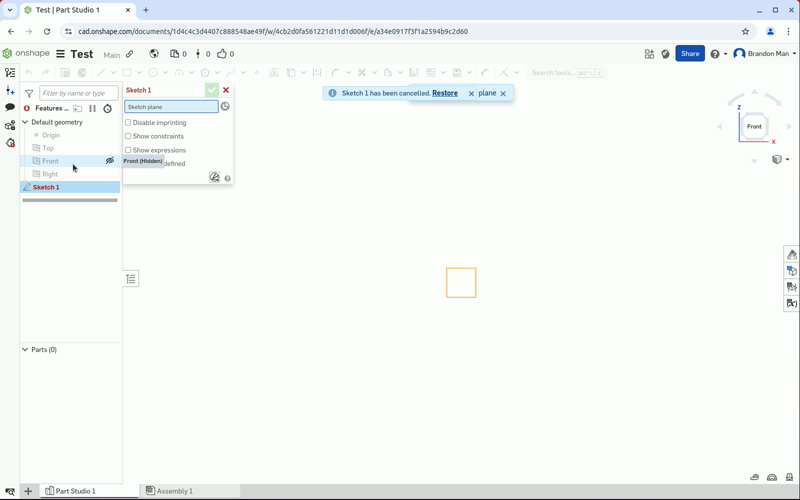
click(73, 163)
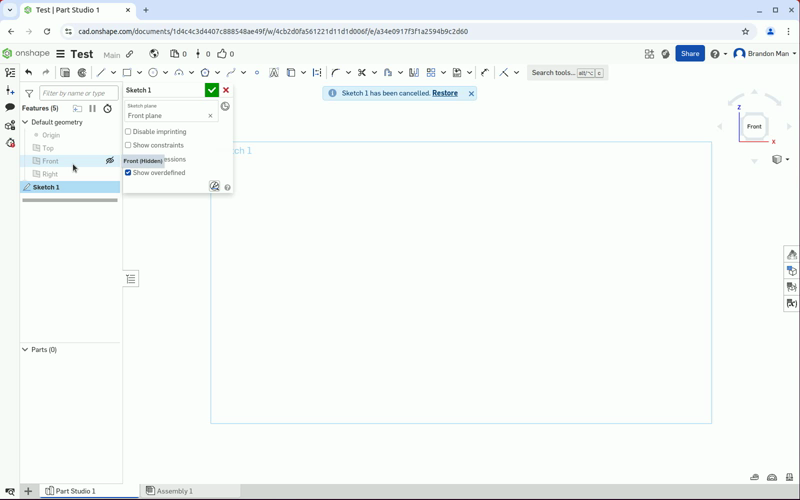
mouse_move(73, 352)
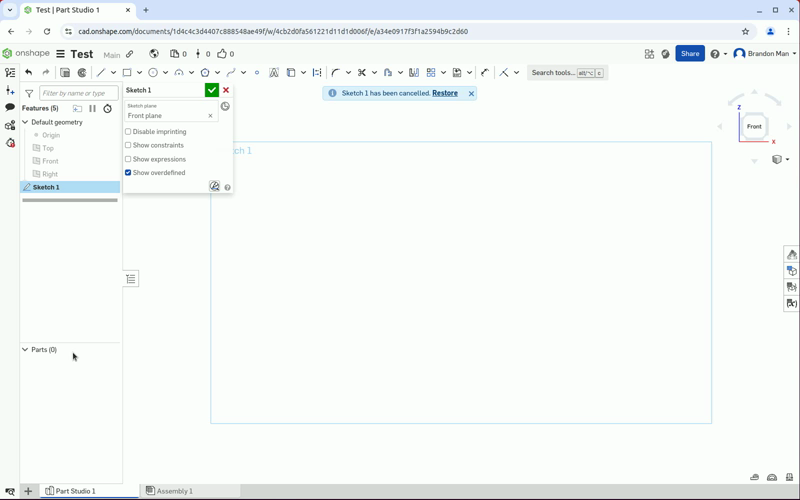
key(y)
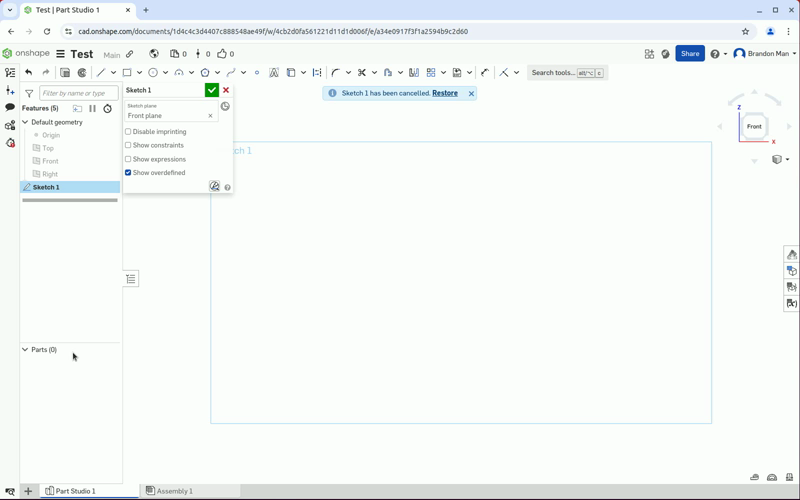
key(c)
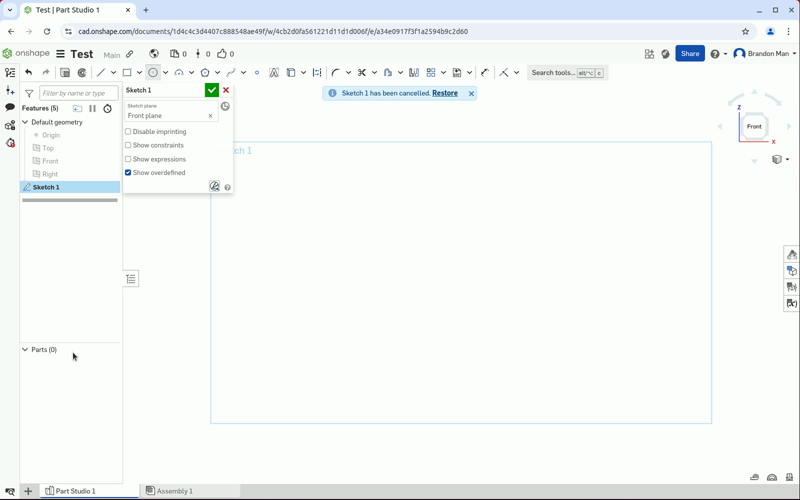
key_down(shift)
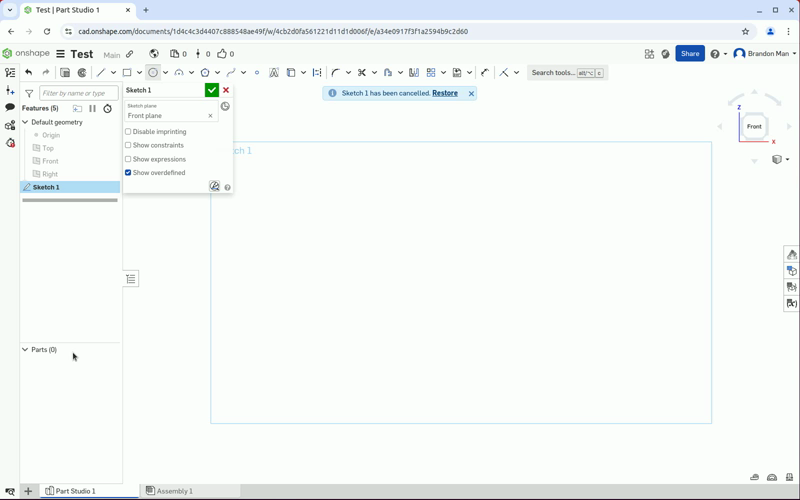
mouse_move(461, 282)
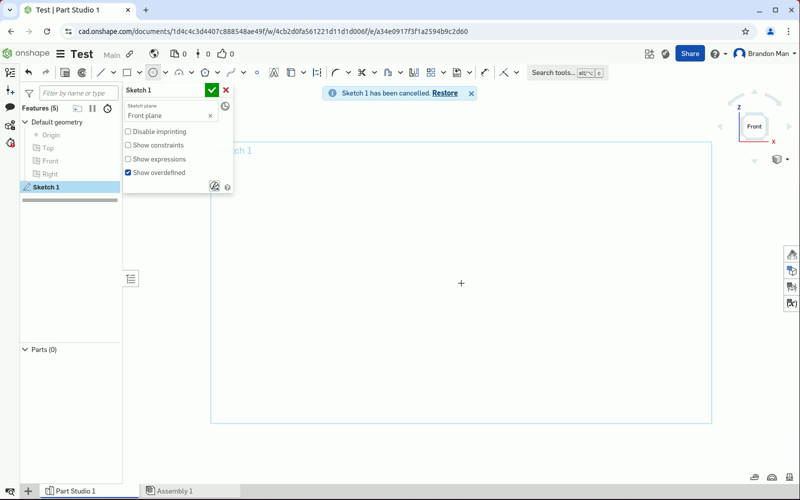
click(461, 282)
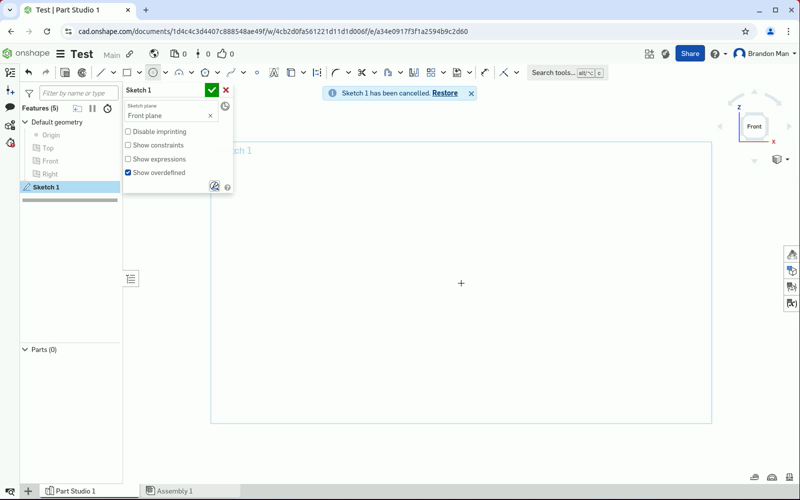
key_up(shift)
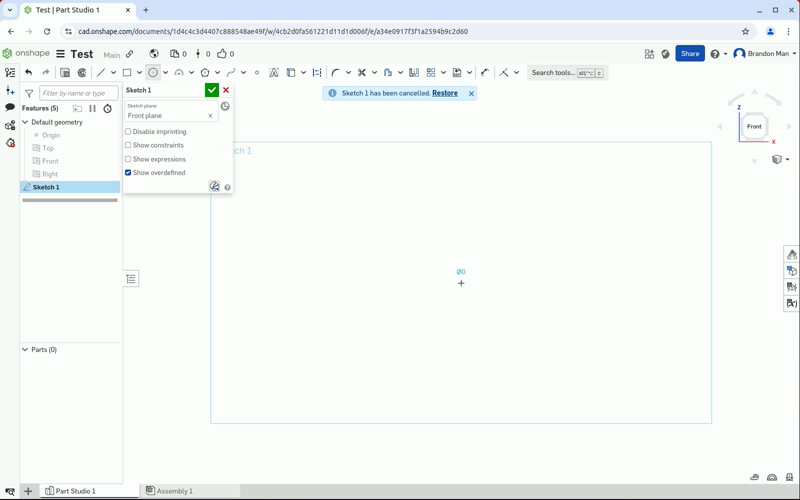
mouse_move(484, 282)
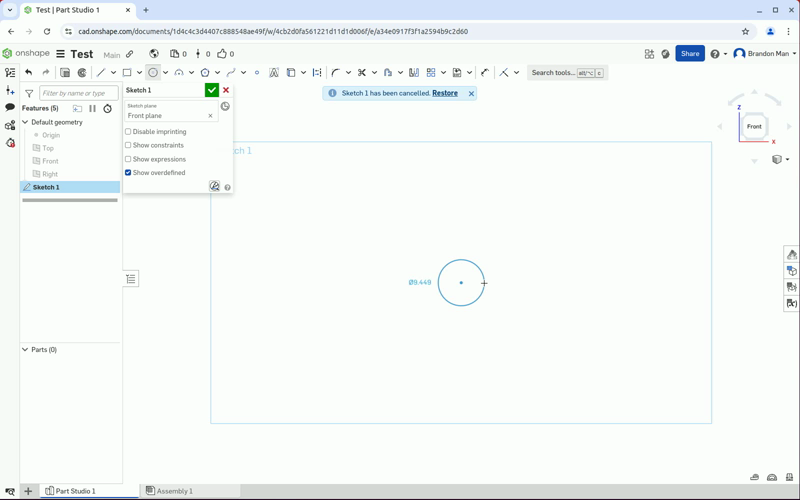
click(484, 282)
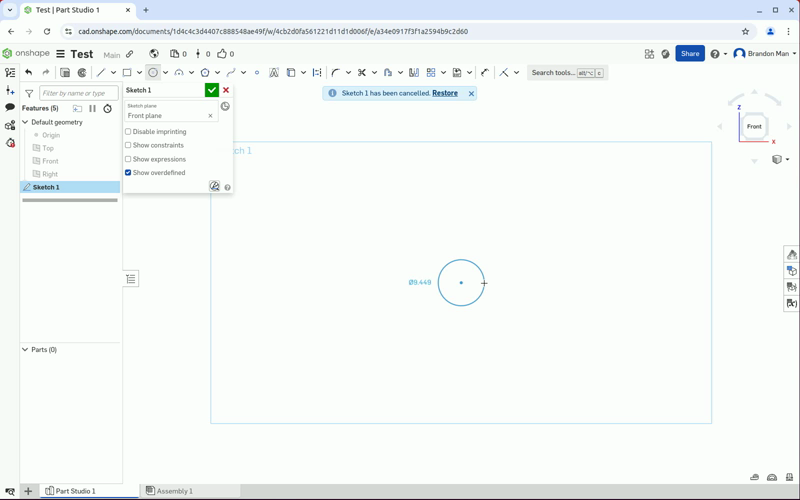
key(esc)
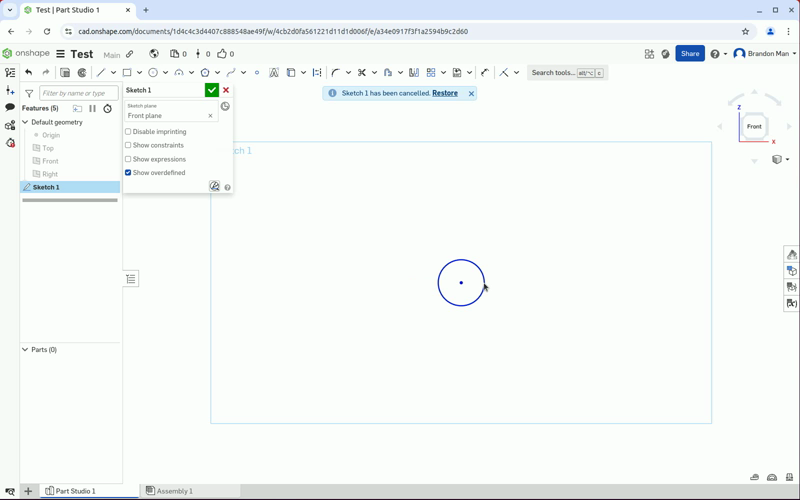
key(l)
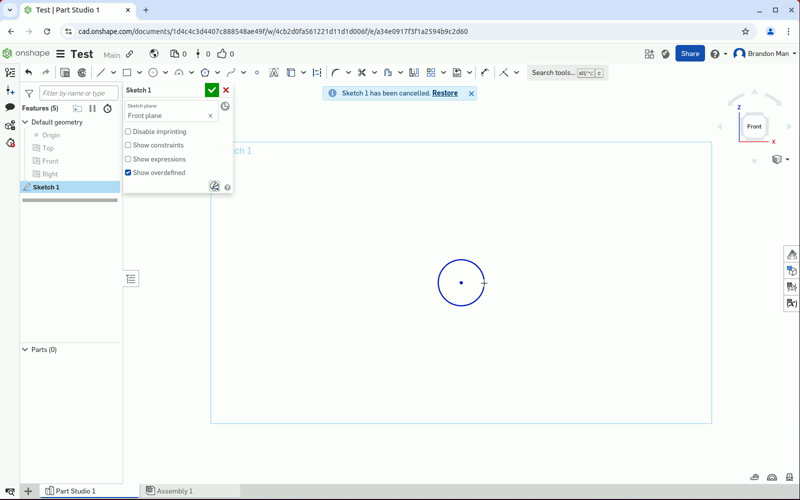
key_down(shift)
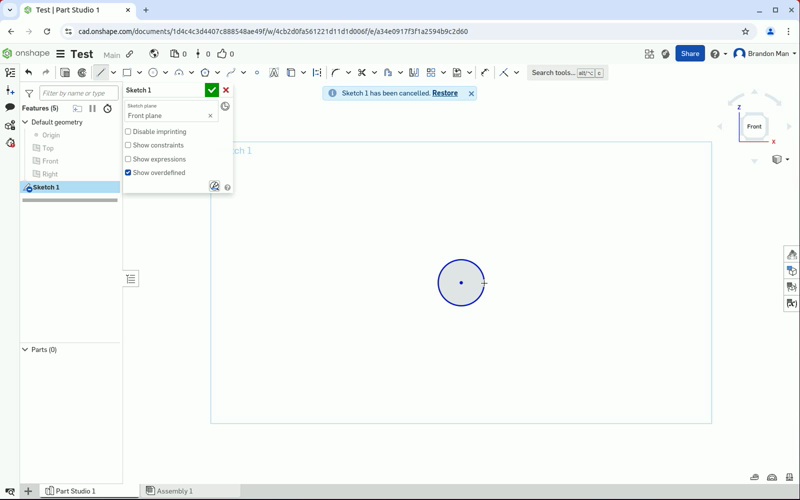
mouse_move(443, 282)
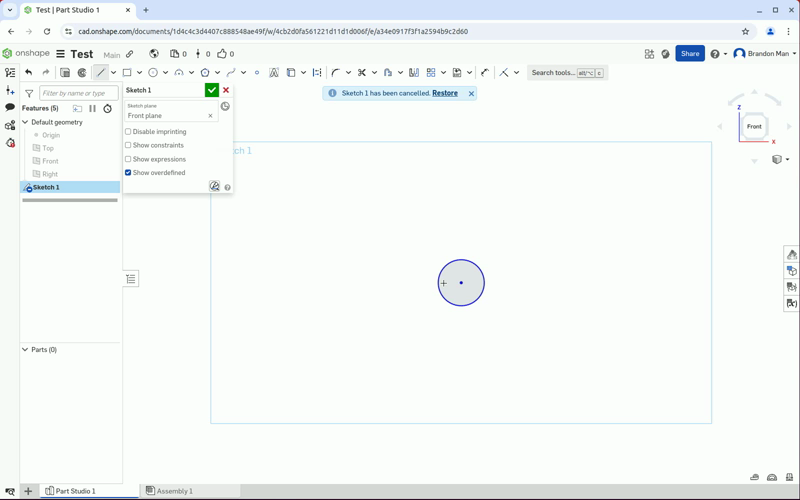
click(443, 282)
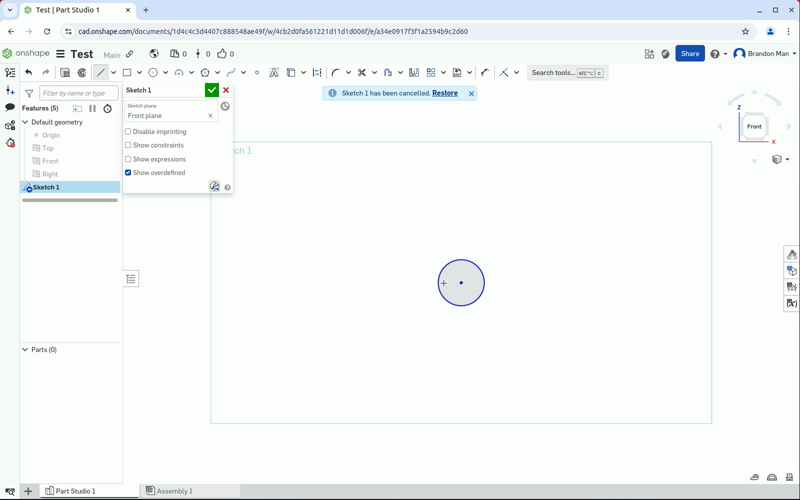
key_up(shift)
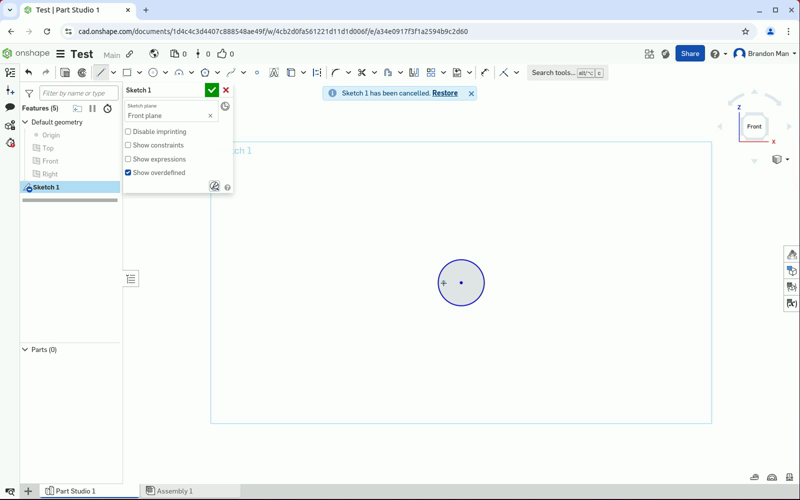
key_down(shift)
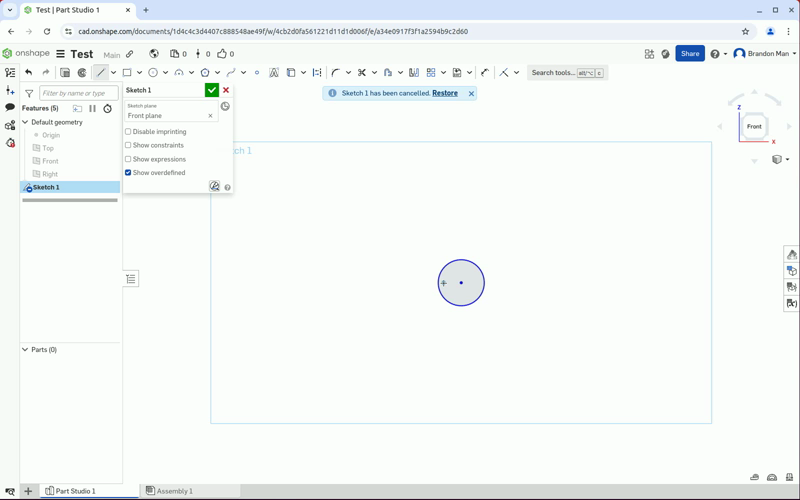
mouse_move(473, 282)
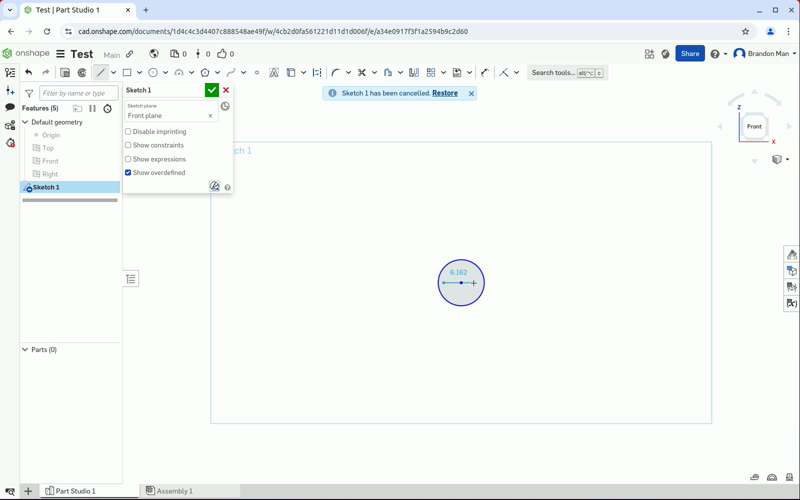
mouse_move(452, 298)
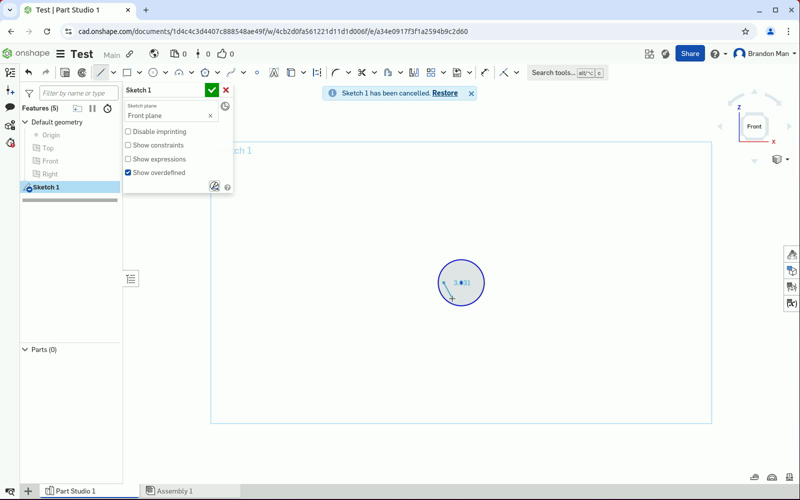
click(452, 298)
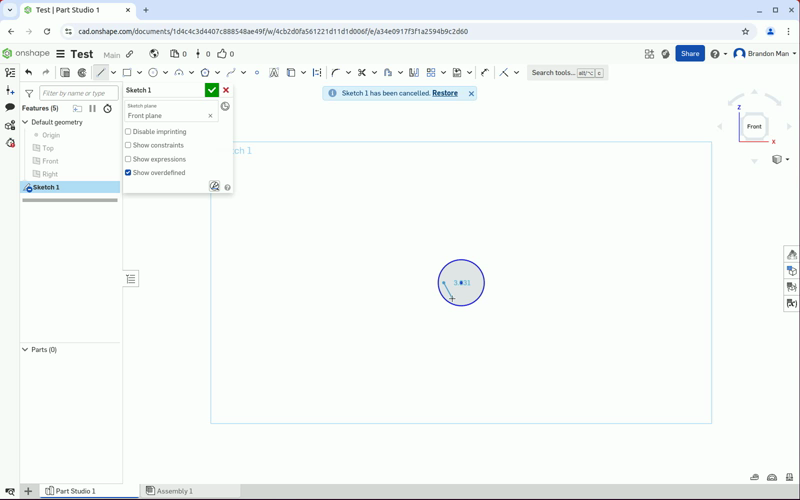
key_up(shift)
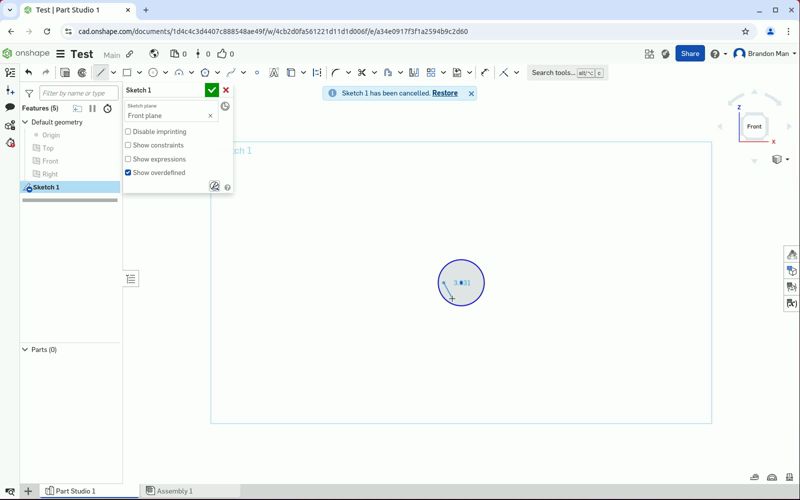
key_down(shift)
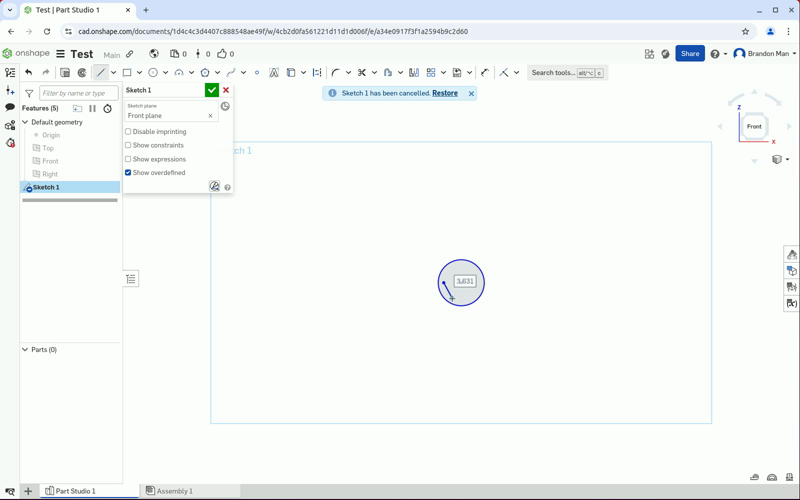
mouse_move(482, 298)
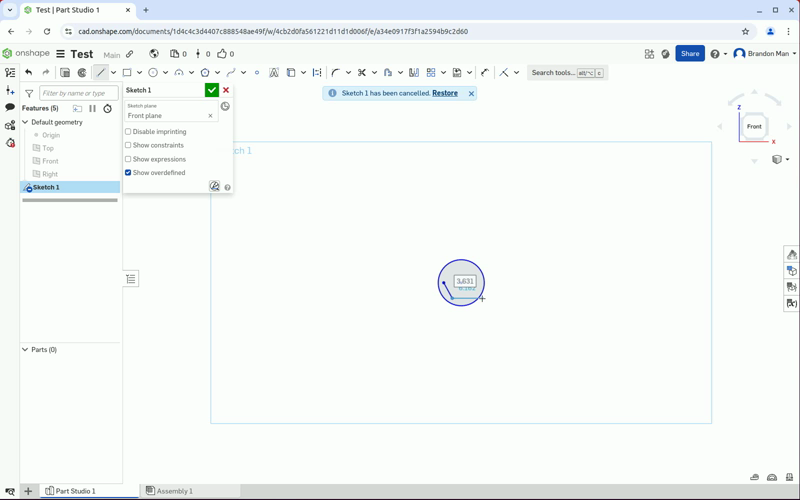
mouse_move(470, 298)
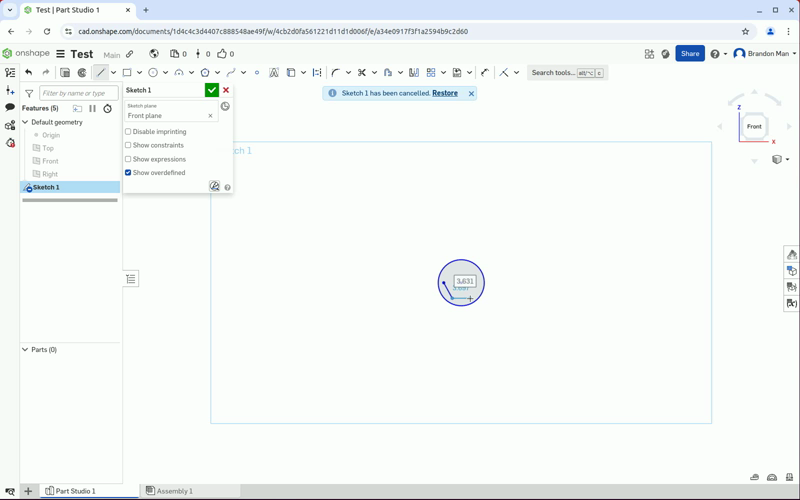
click(470, 298)
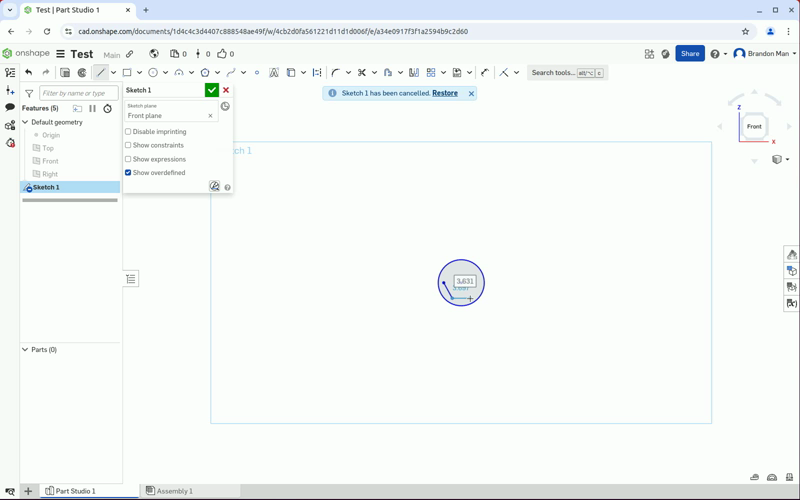
key_up(shift)
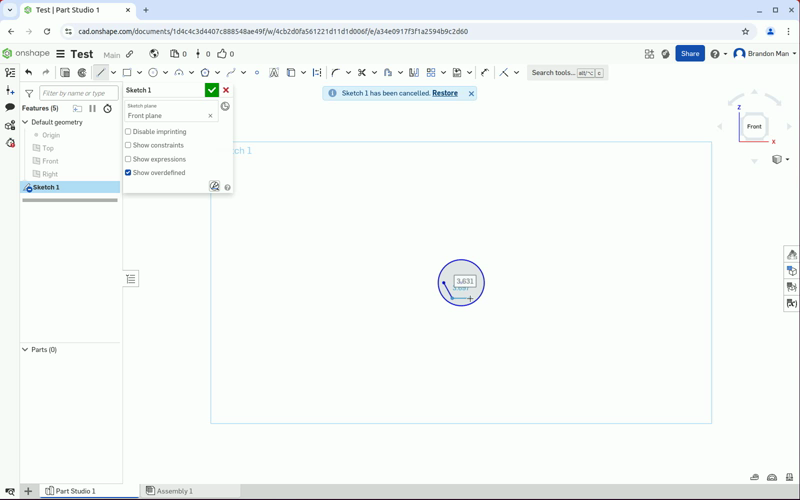
key_down(shift)
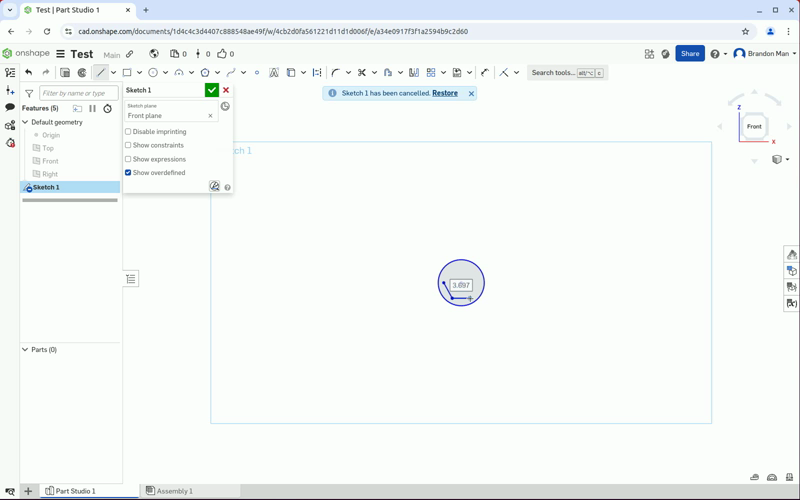
mouse_move(500, 298)
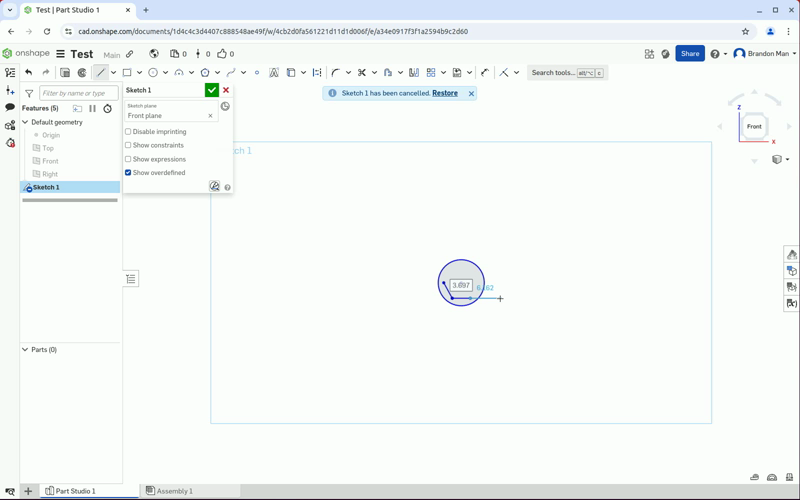
mouse_move(478, 282)
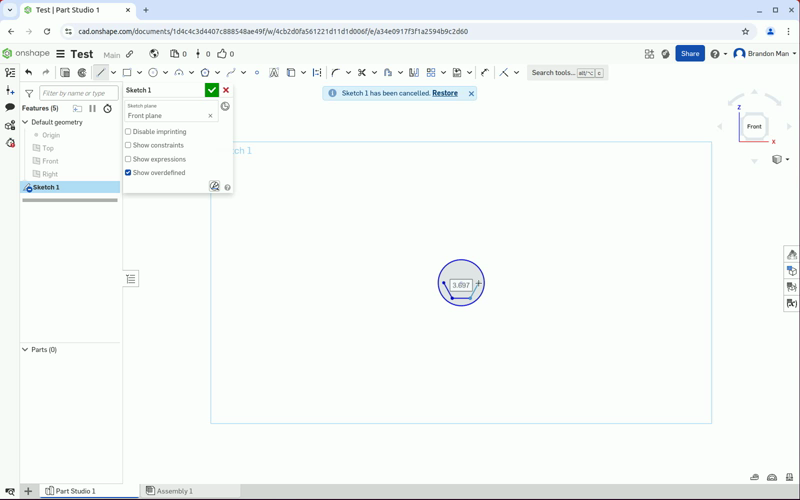
click(478, 282)
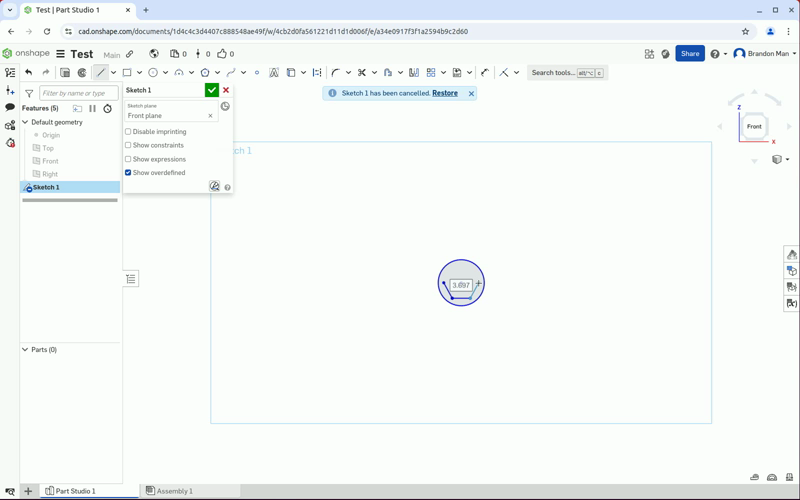
key_up(shift)
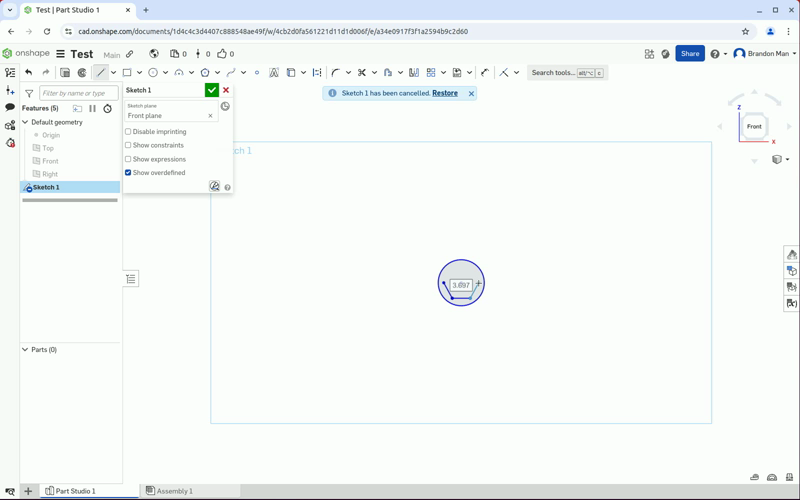
key_down(shift)
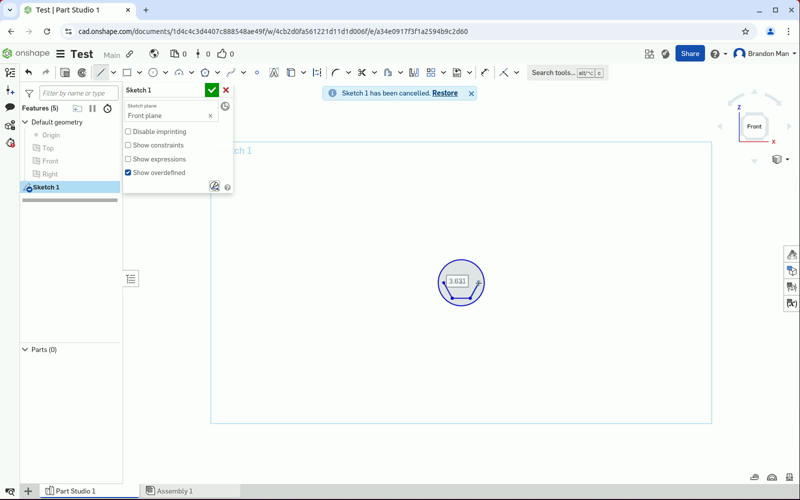
mouse_move(508, 282)
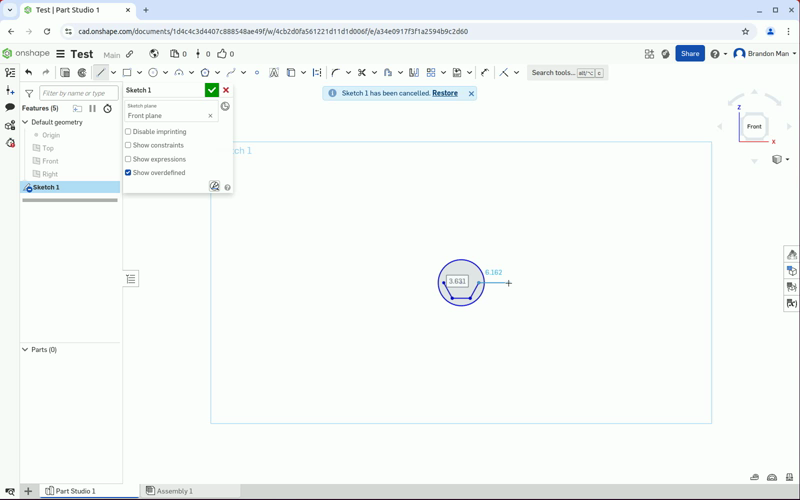
mouse_move(470, 267)
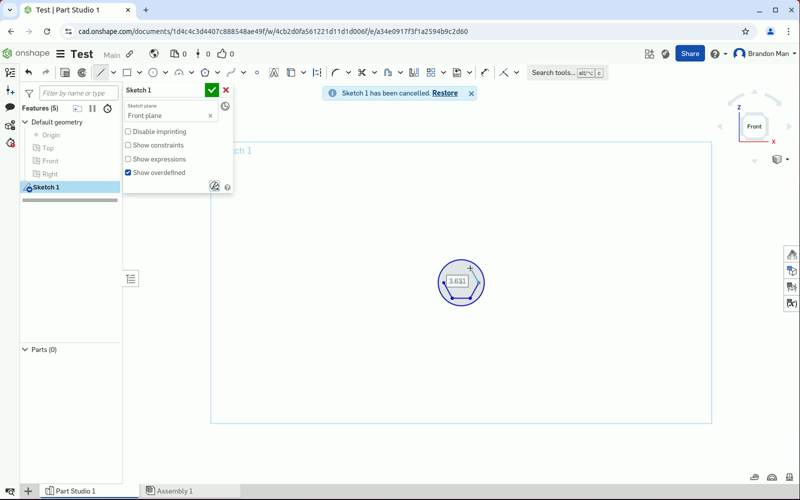
click(470, 267)
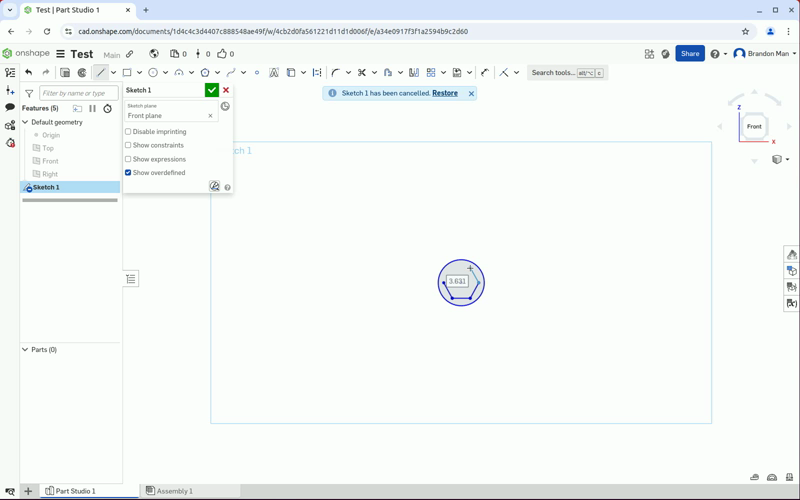
key_up(shift)
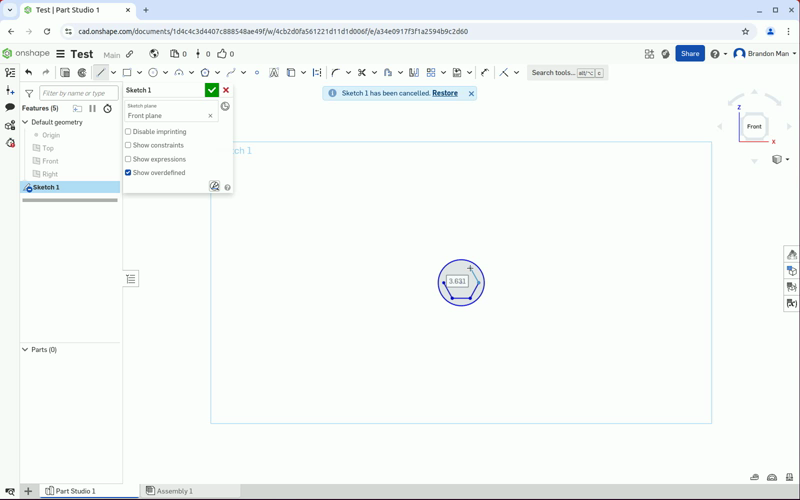
key_down(shift)
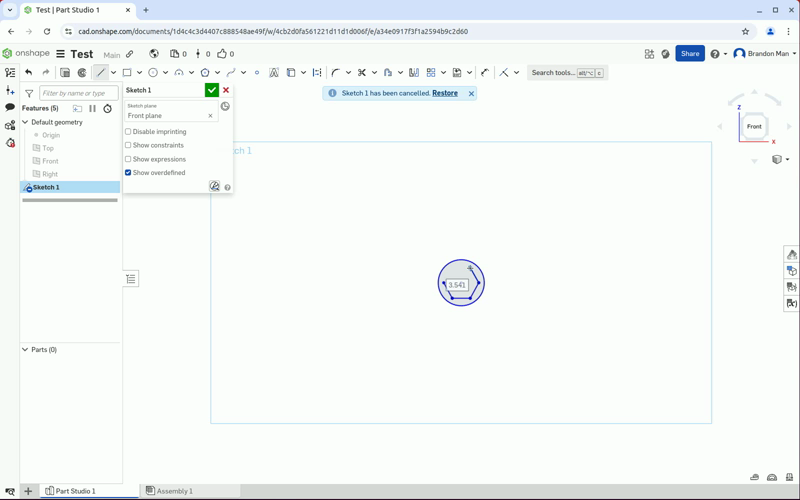
mouse_move(500, 267)
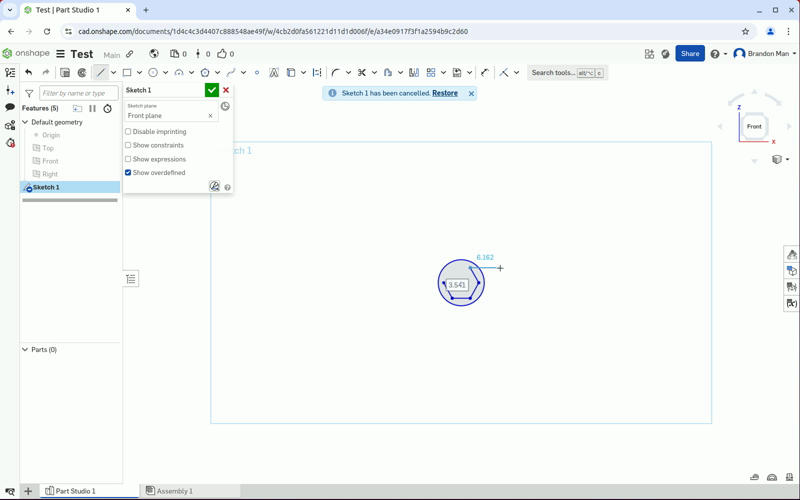
mouse_move(452, 267)
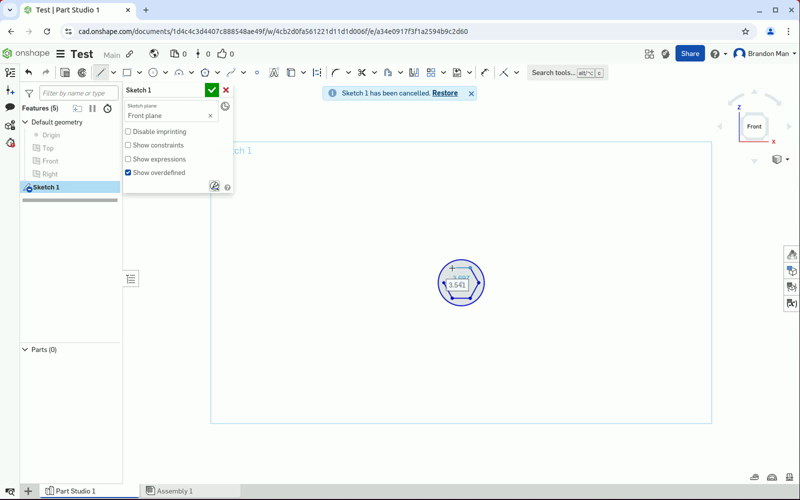
click(452, 267)
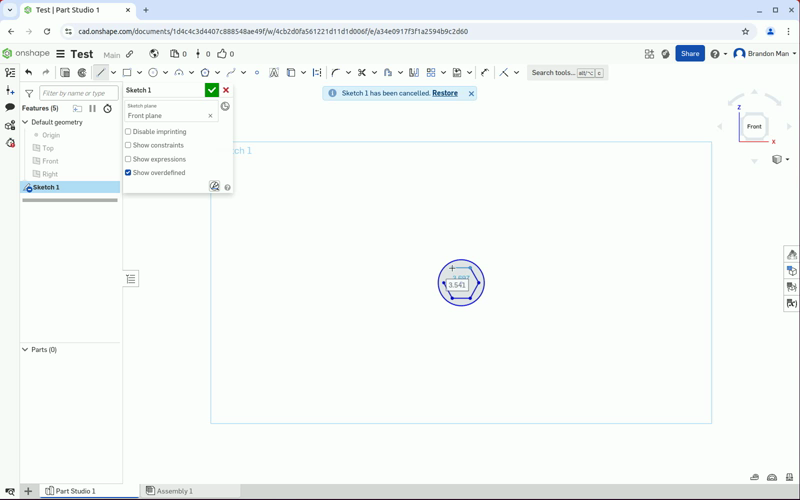
key_up(shift)
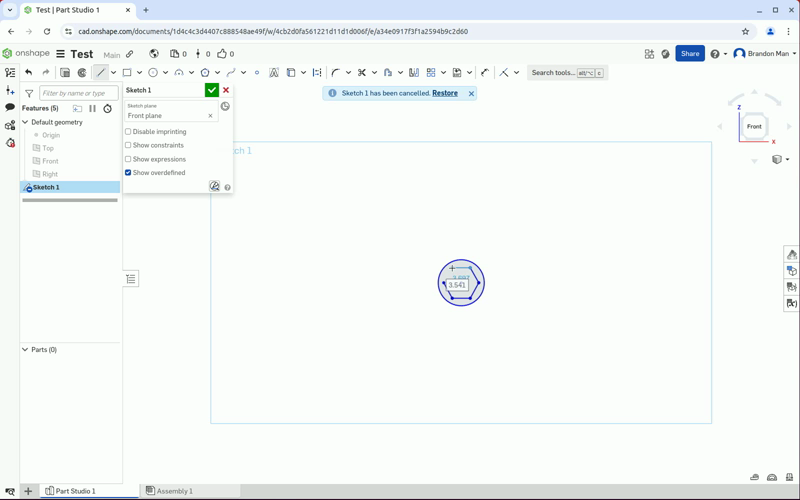
mouse_move(482, 267)
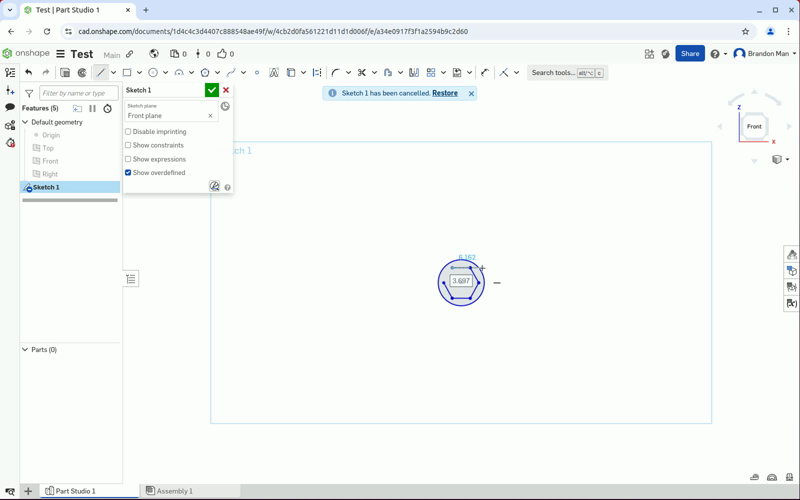
key_down(shift)
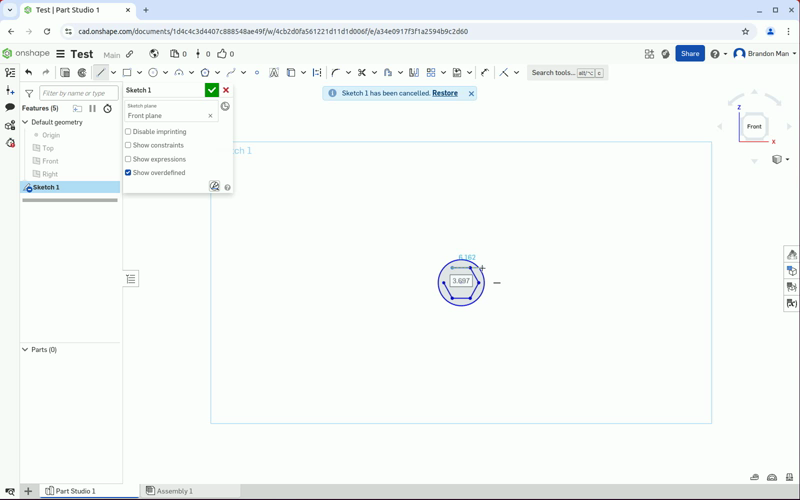
mouse_move(443, 282)
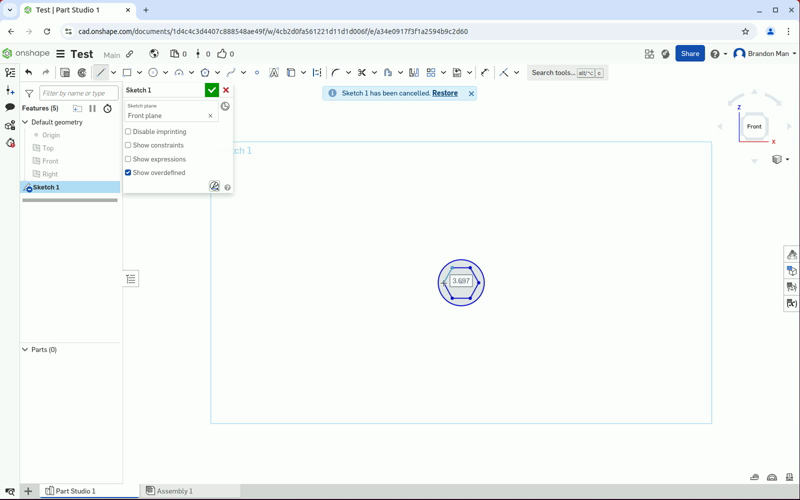
key_up(shift)
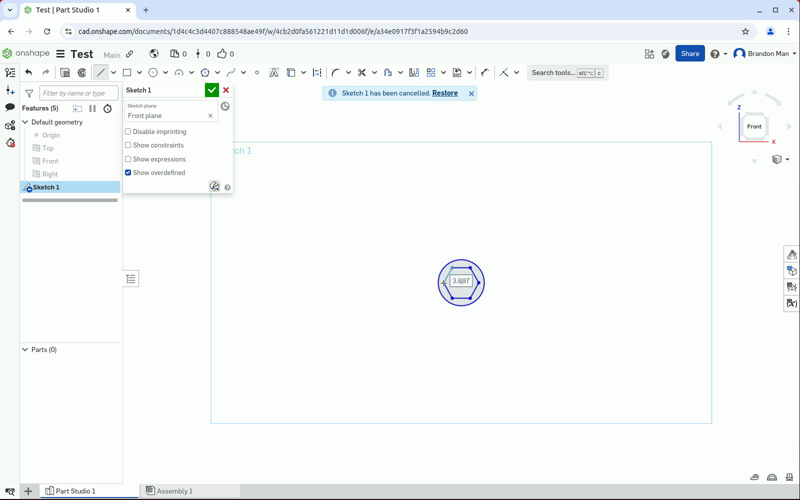
click(443, 282)
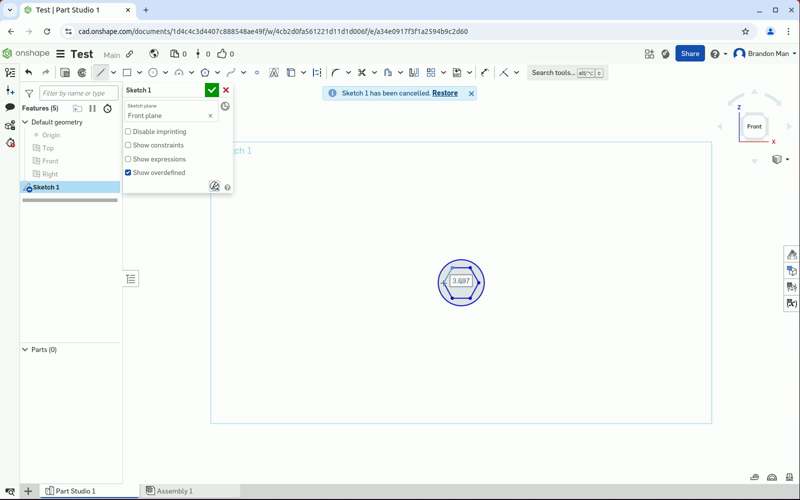
key(esc)
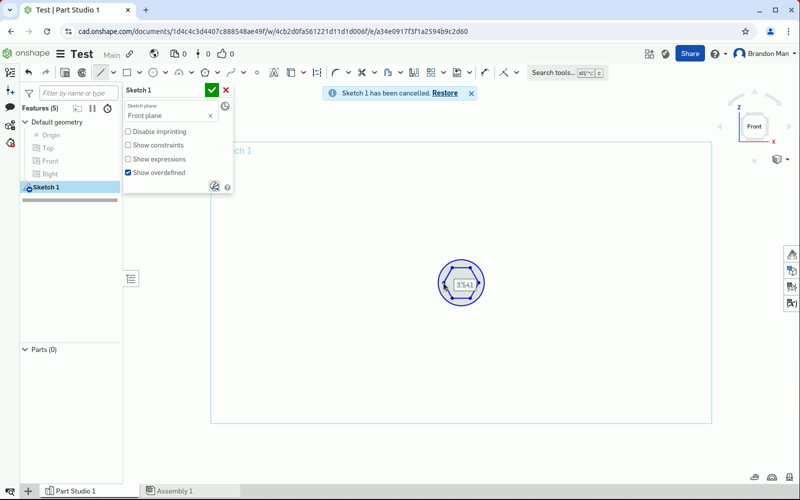
mouse_move(449, 301)
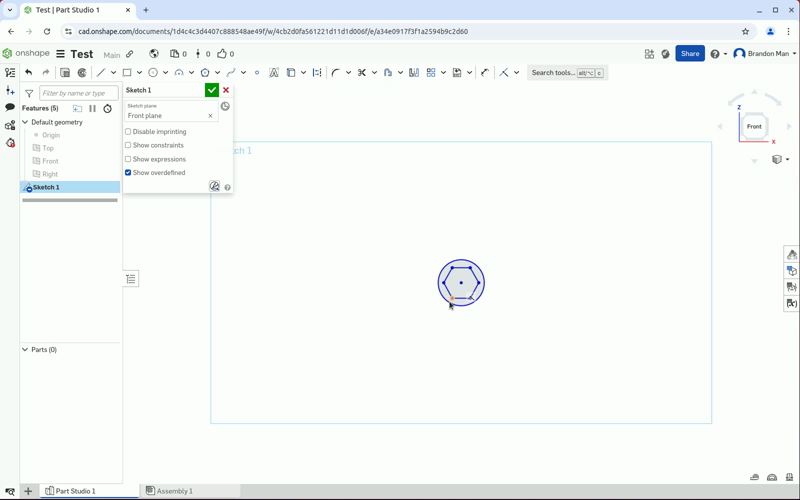
scroll(6)
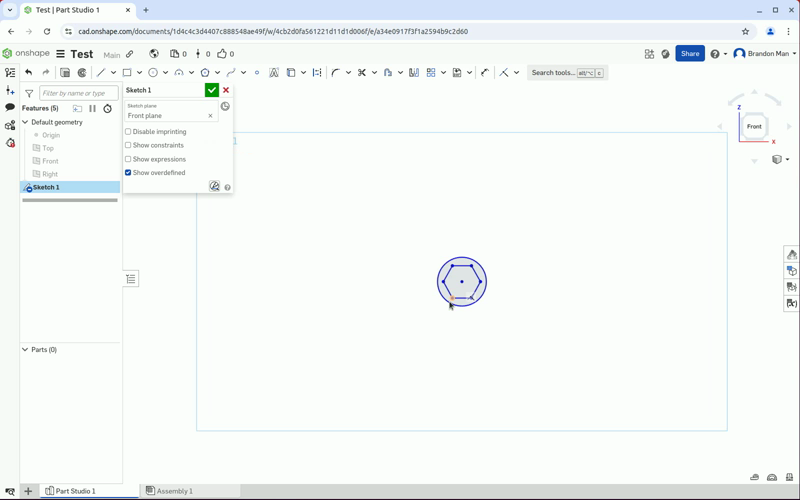
scroll(6)
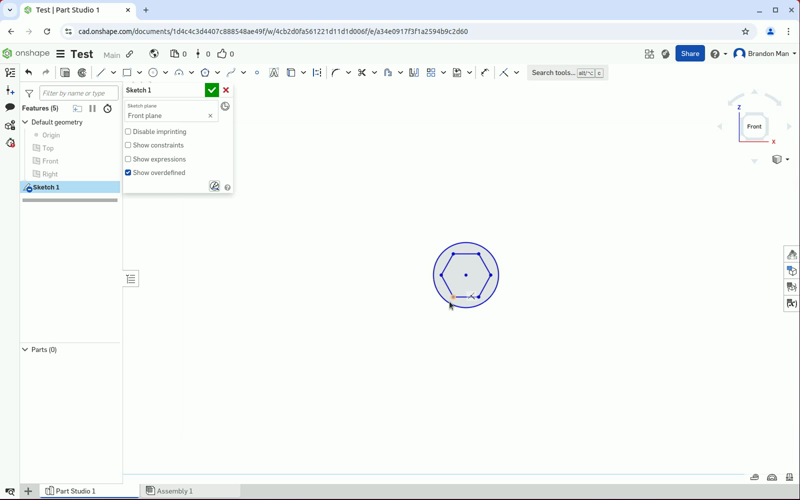
scroll(6)
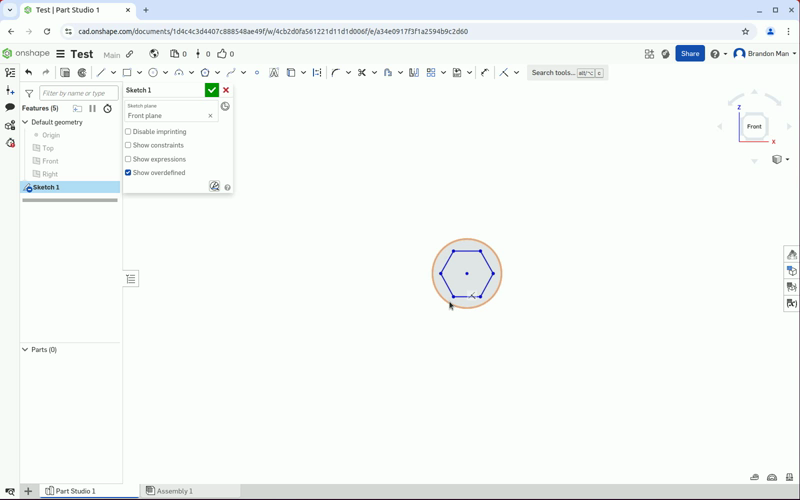
scroll(6)
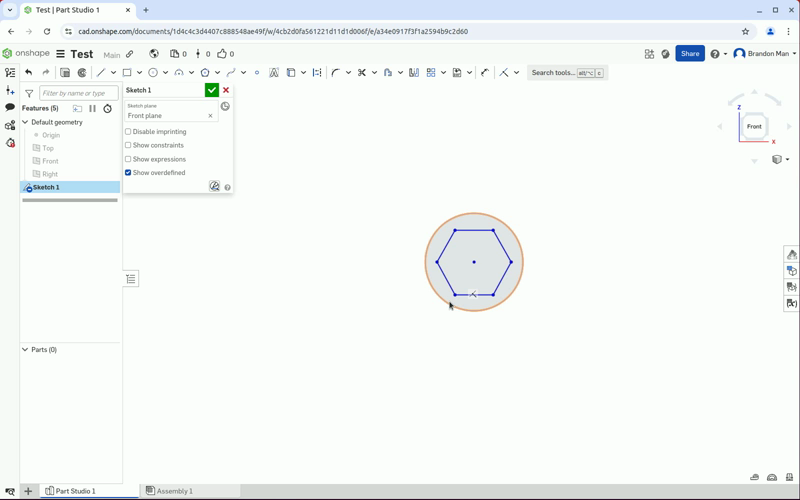
scroll(6)
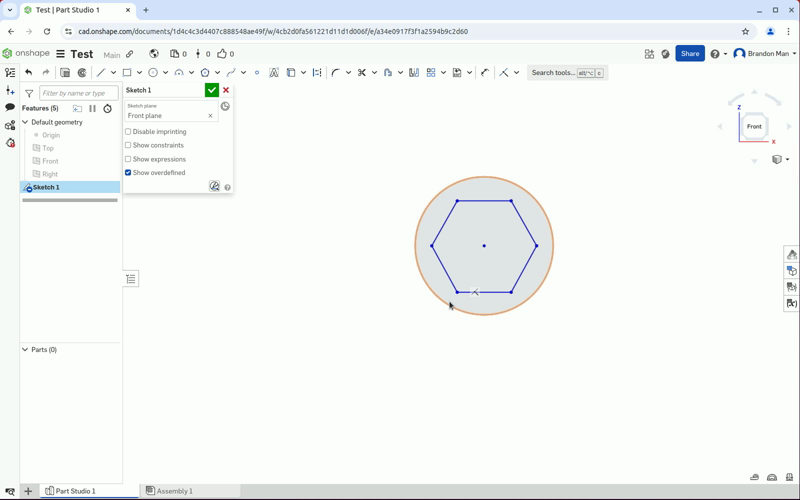
scroll(6)
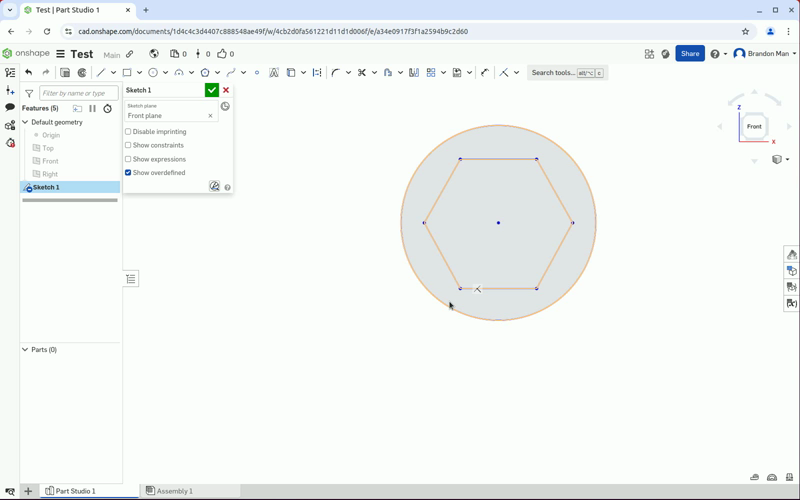
scroll(6)
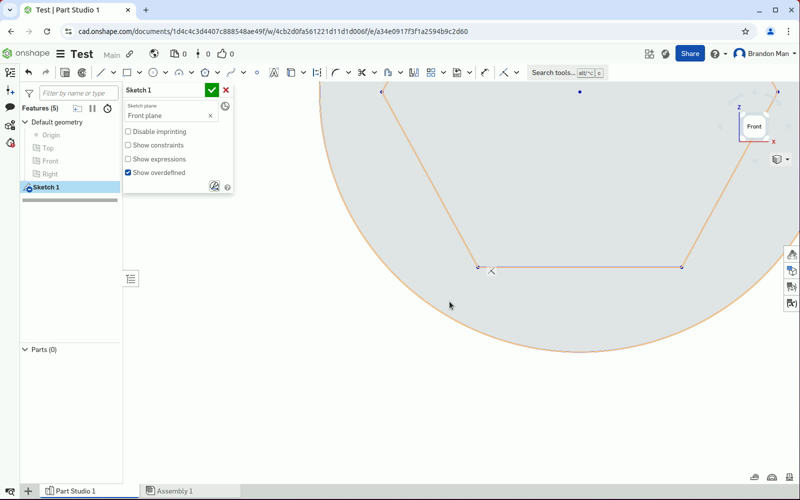
click(449, 301)
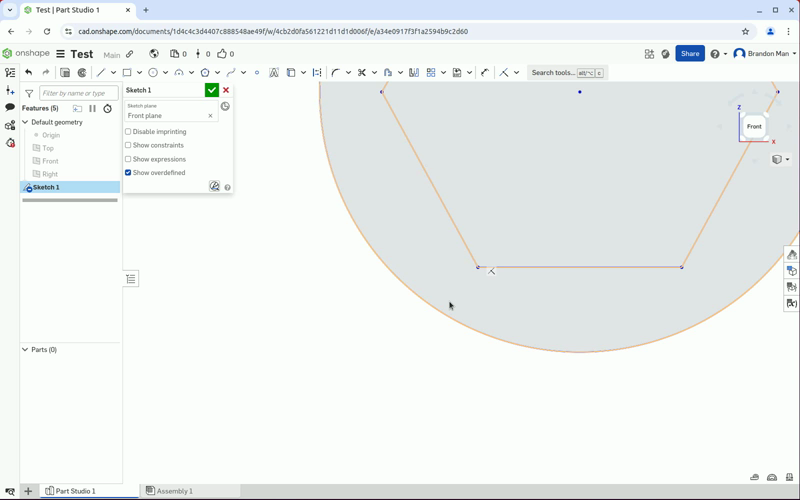
scroll(-6)
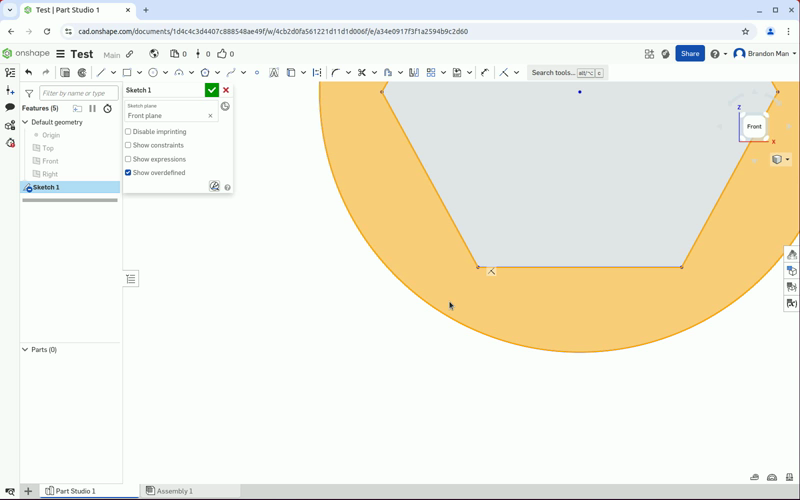
scroll(-6)
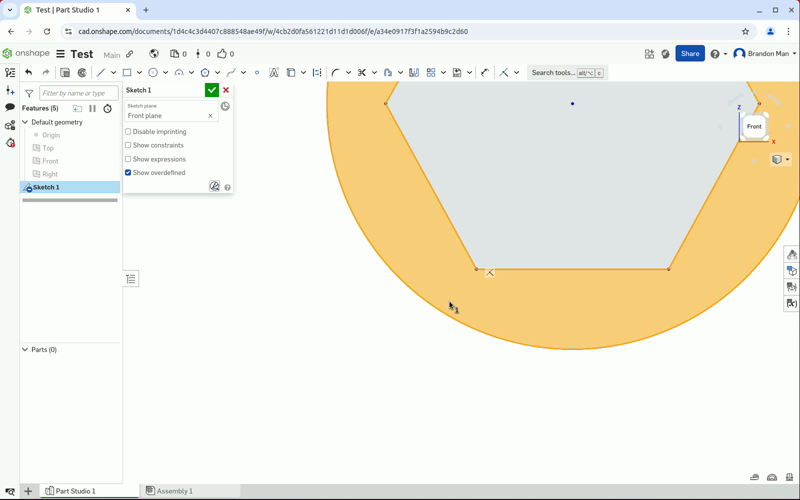
scroll(-6)
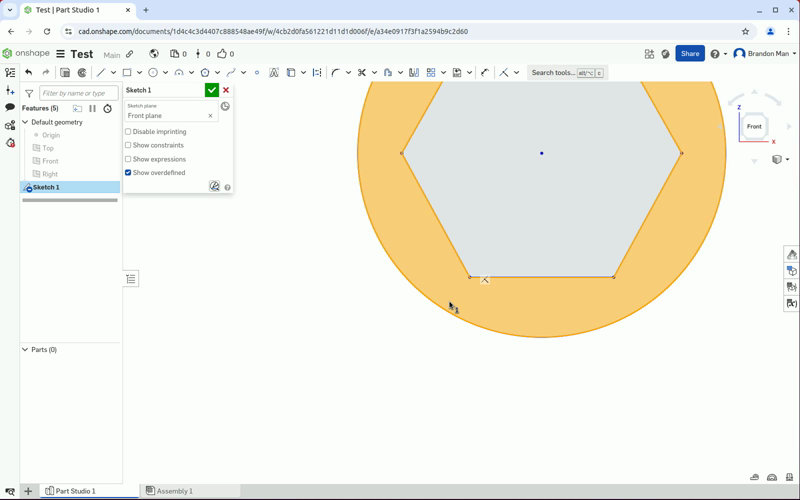
scroll(-6)
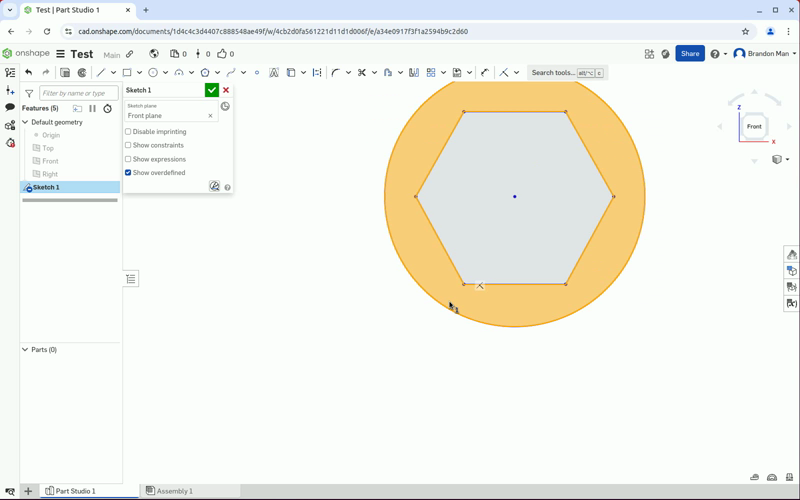
scroll(-6)
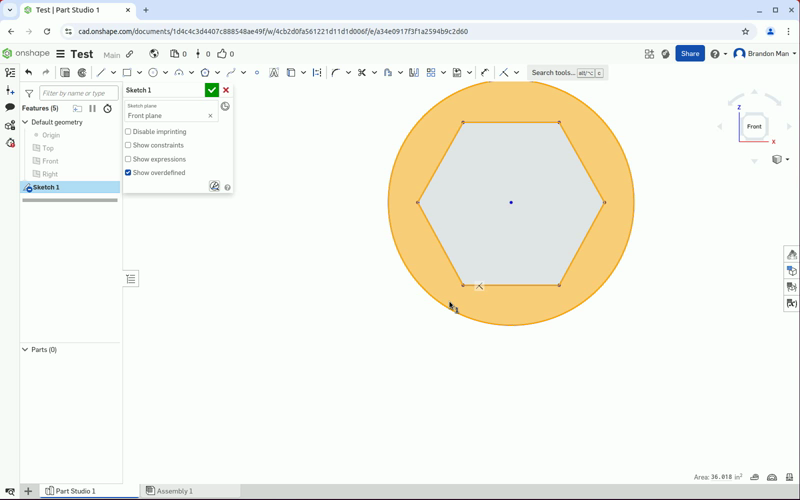
scroll(-6)
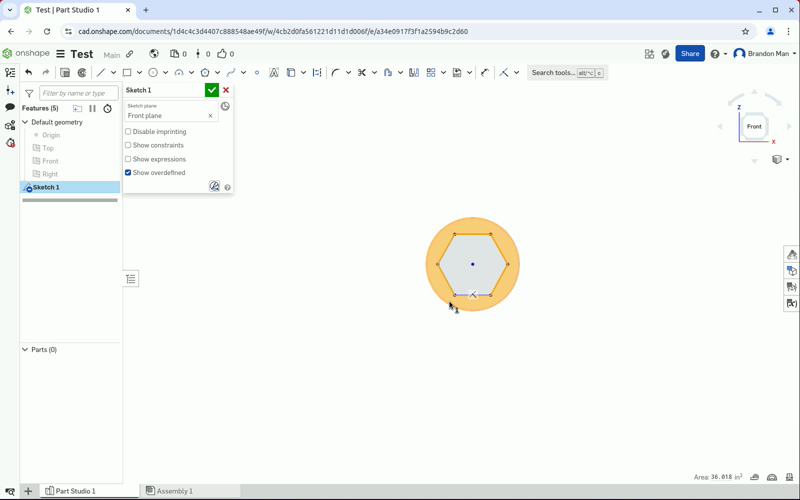
scroll(-6)
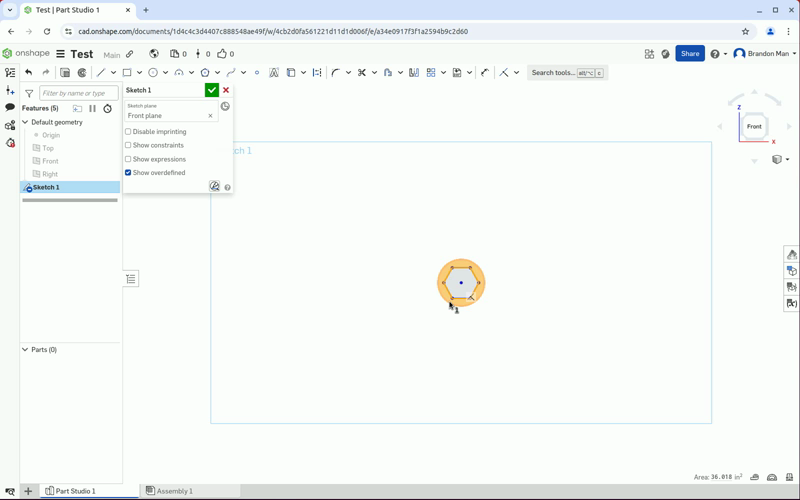
mouse_move(73, 352)
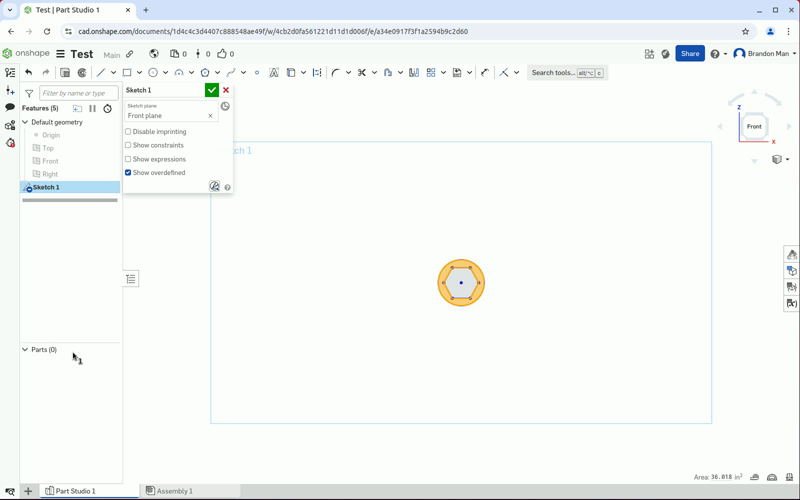
key(shift+y)
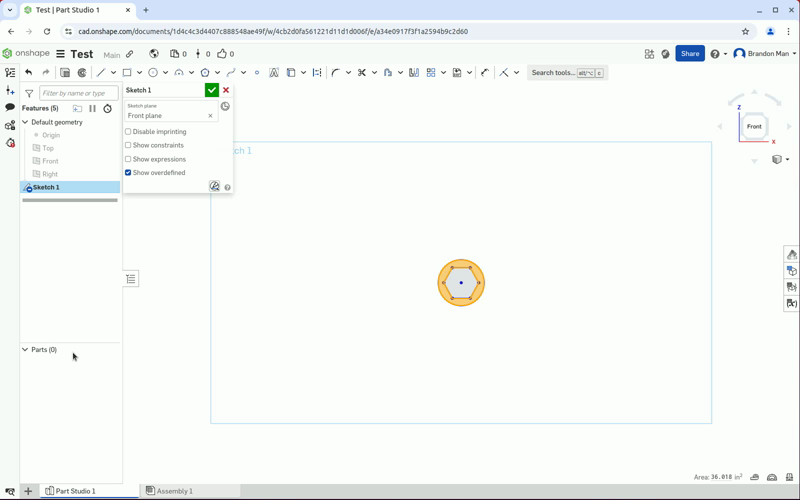
key(shift+e)
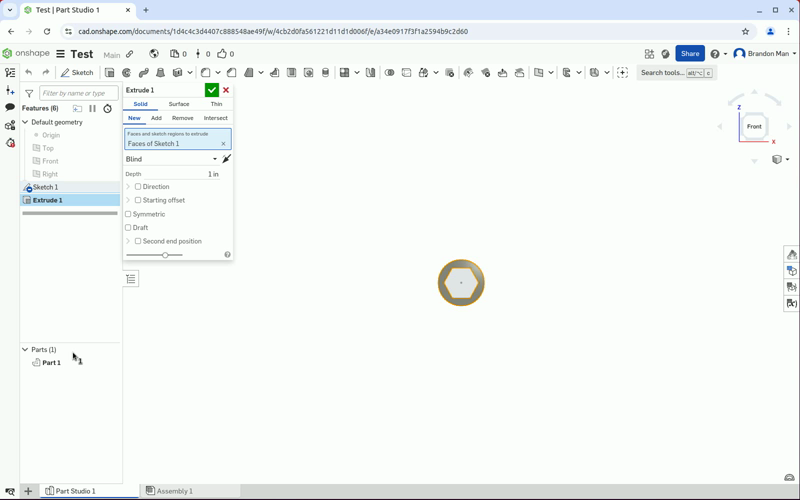
mouse_move(143, 106)
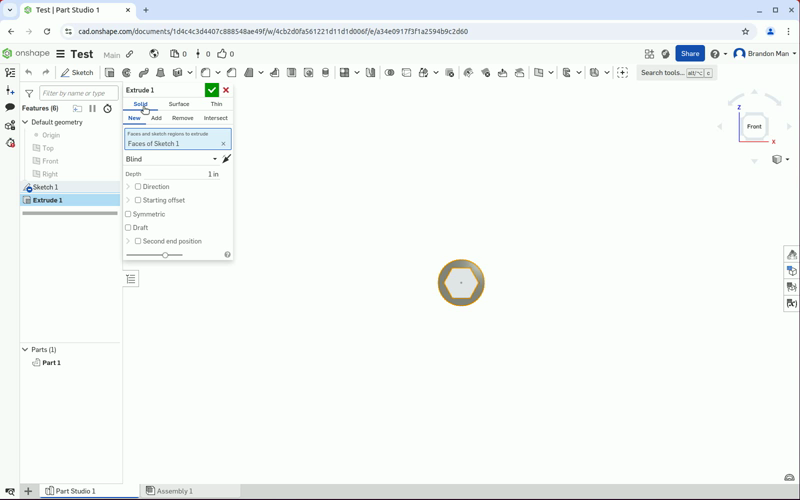
click(143, 106)
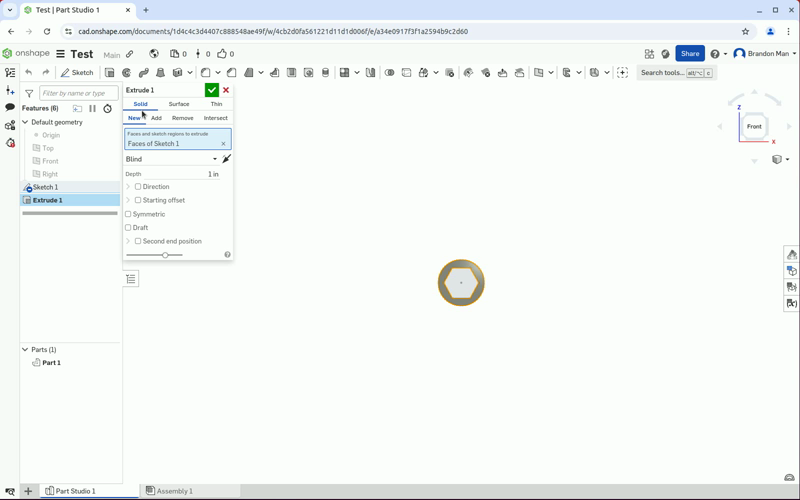
mouse_move(137, 120)
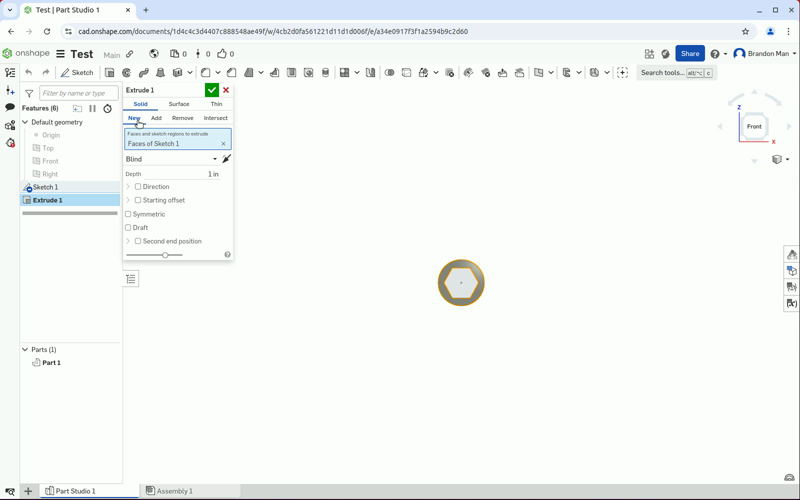
click(137, 120)
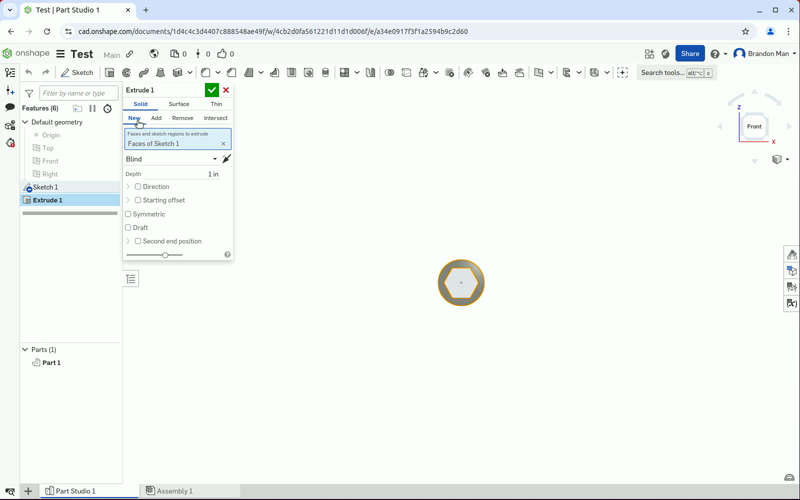
key(tab, 4)
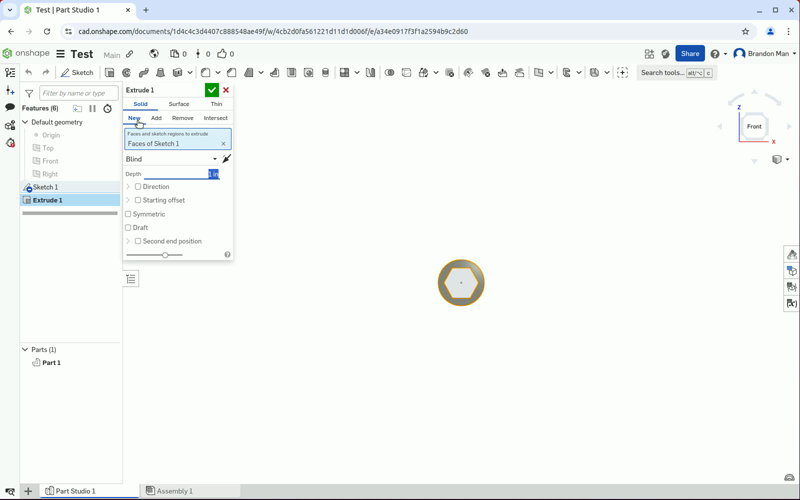
text(-1.444)
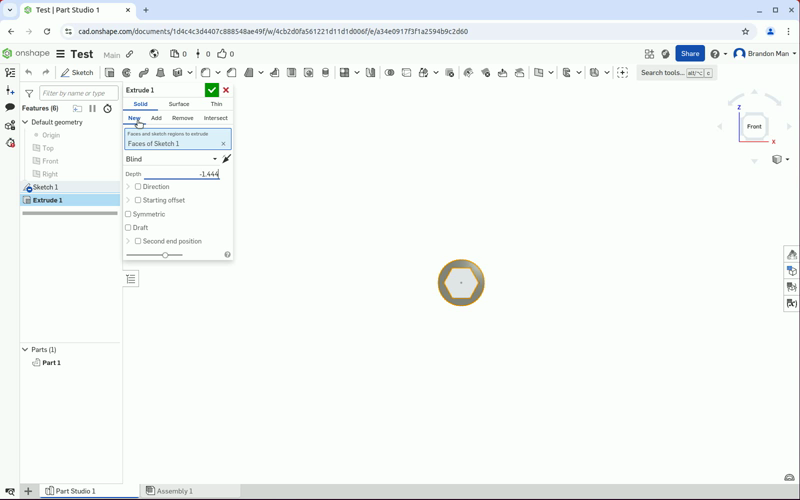
key(tab, 3)
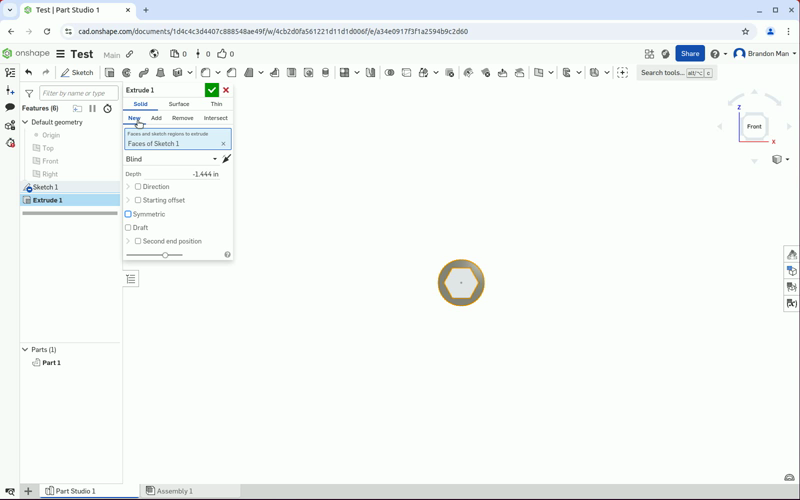
key(space)
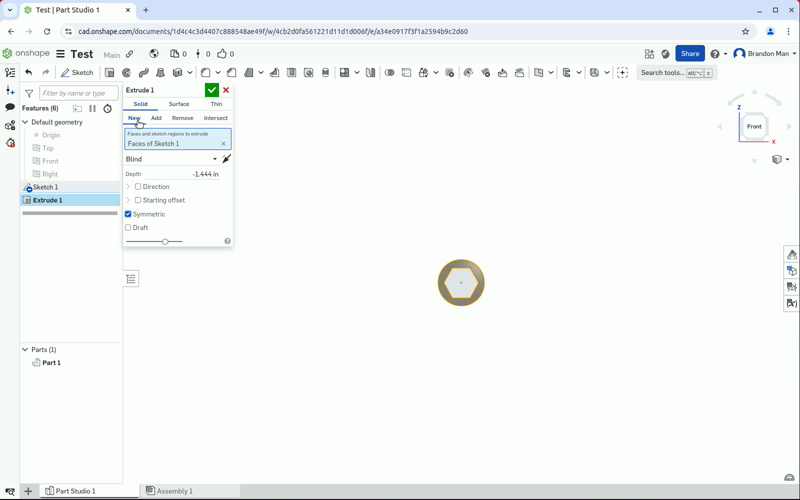
key(enter)
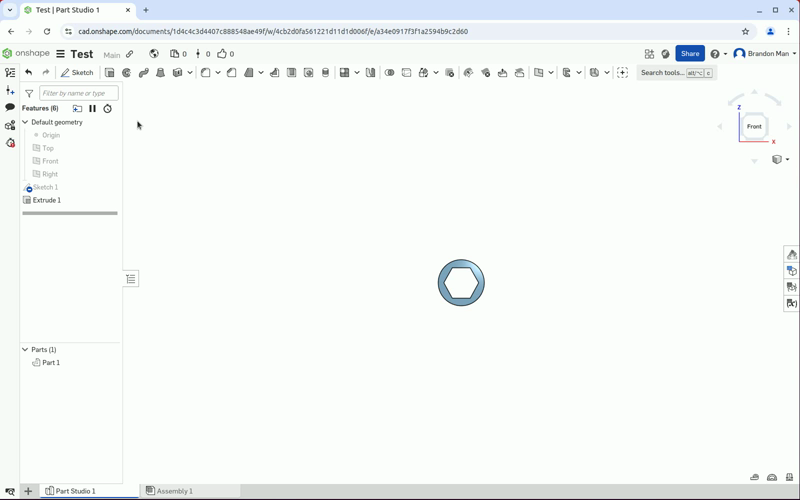
key(shift+h)
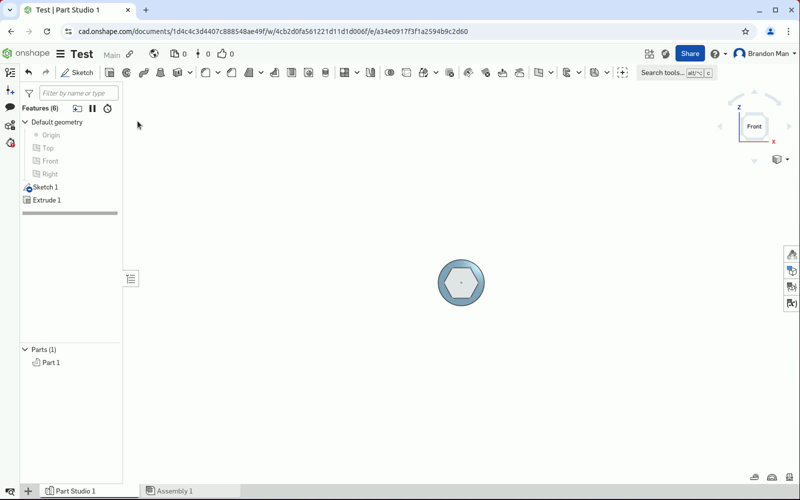
key(shift+h)
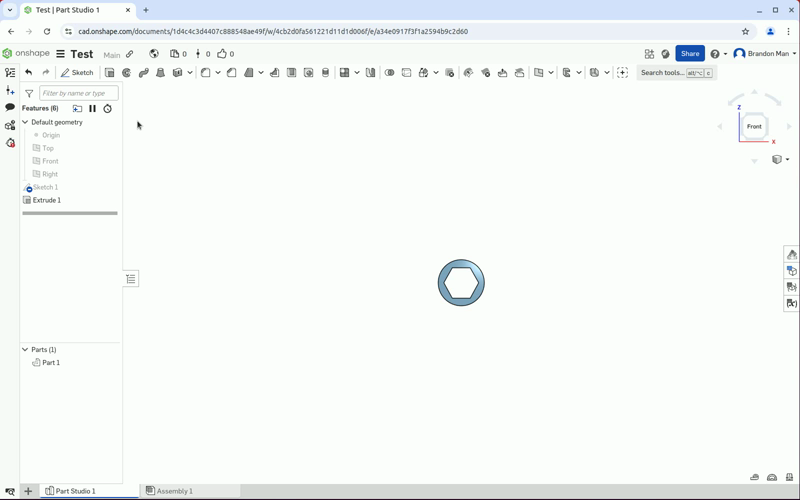
mouse_move(73, 189)
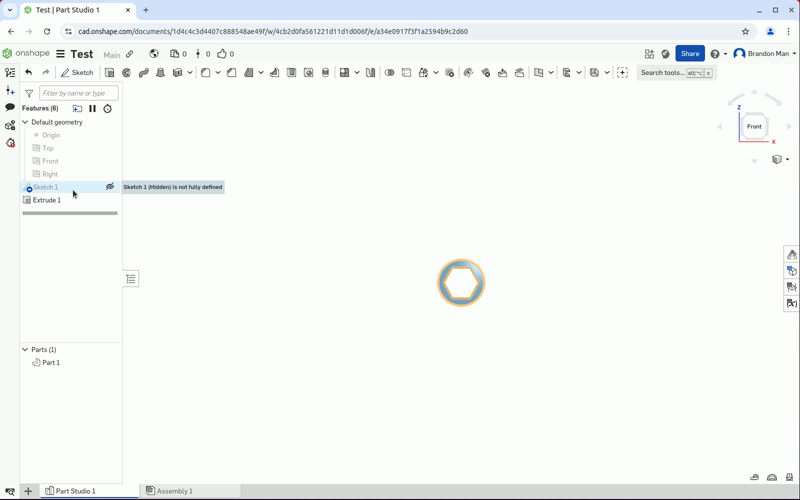
click(73, 189)
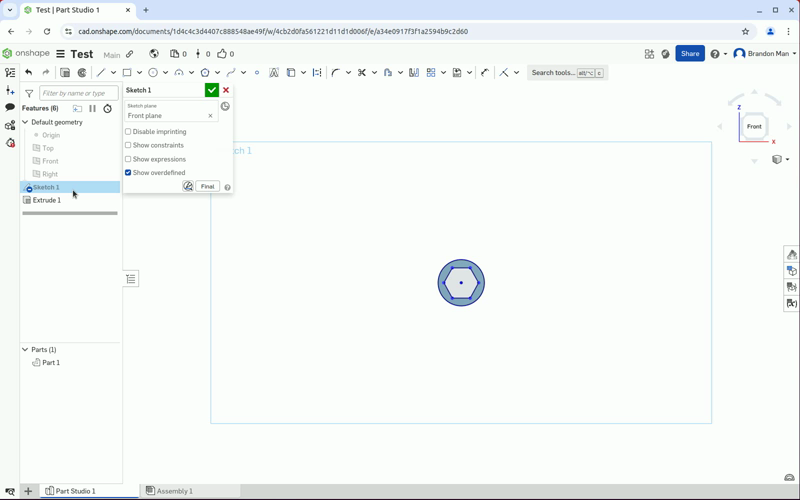
mouse_move(229, 92)
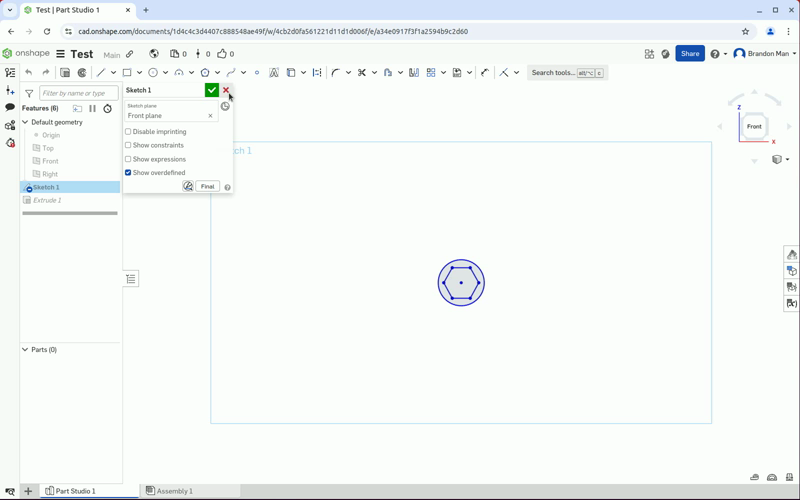
click(229, 92)
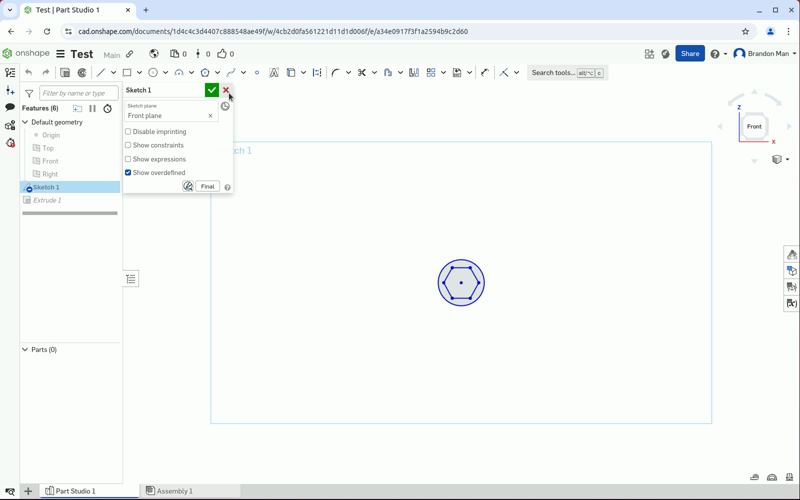
key(shift+s)
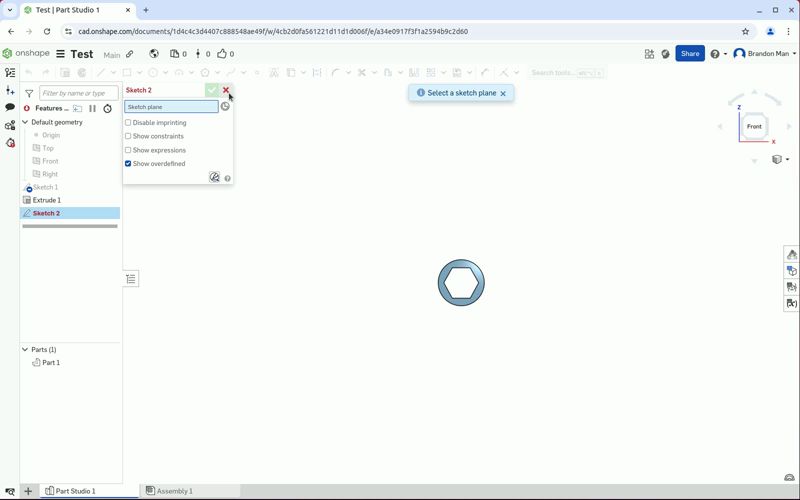
mouse_move(73, 163)
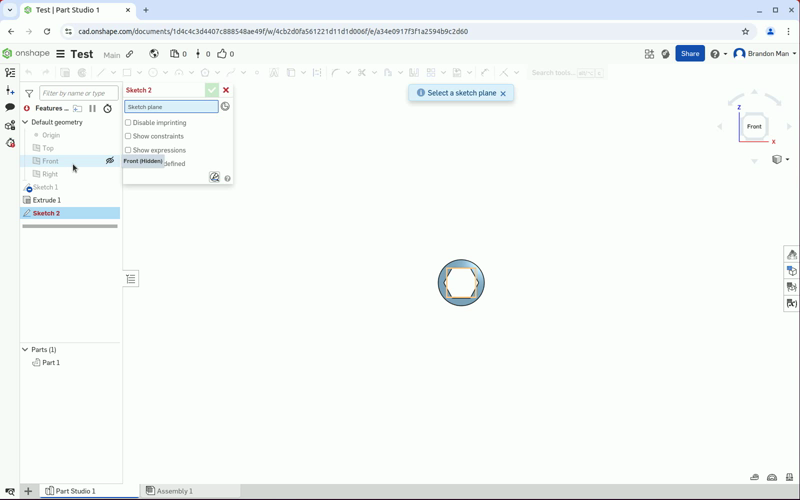
click(73, 163)
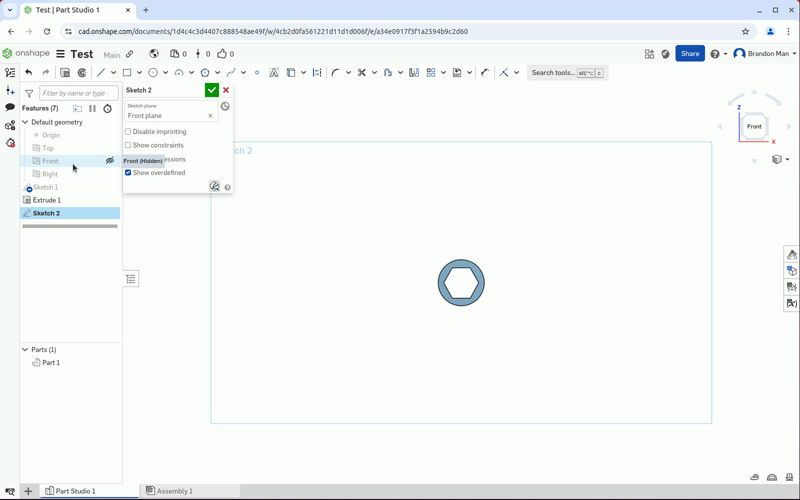
mouse_move(73, 352)
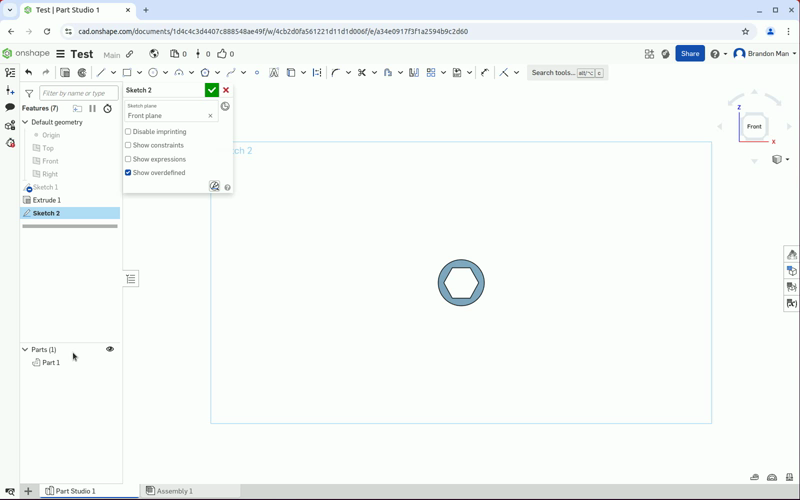
key(y)
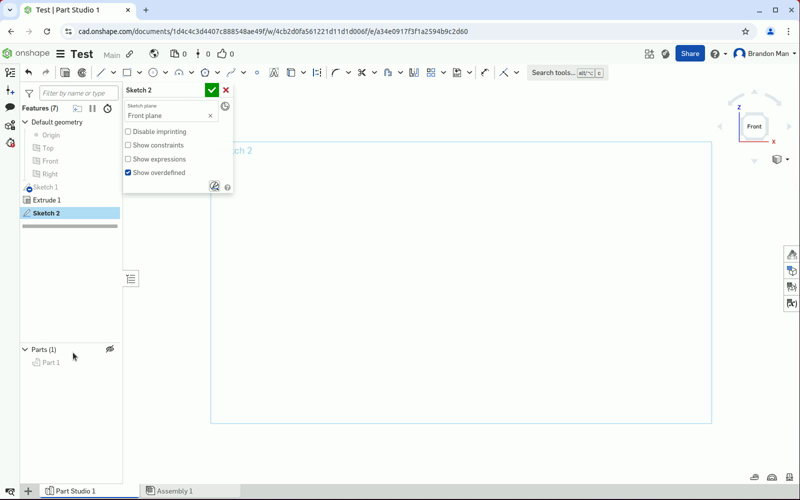
key(c)
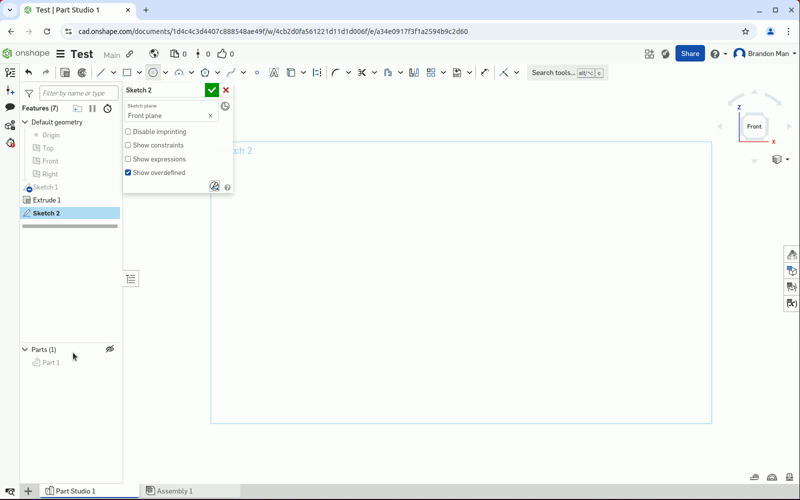
key_down(shift)
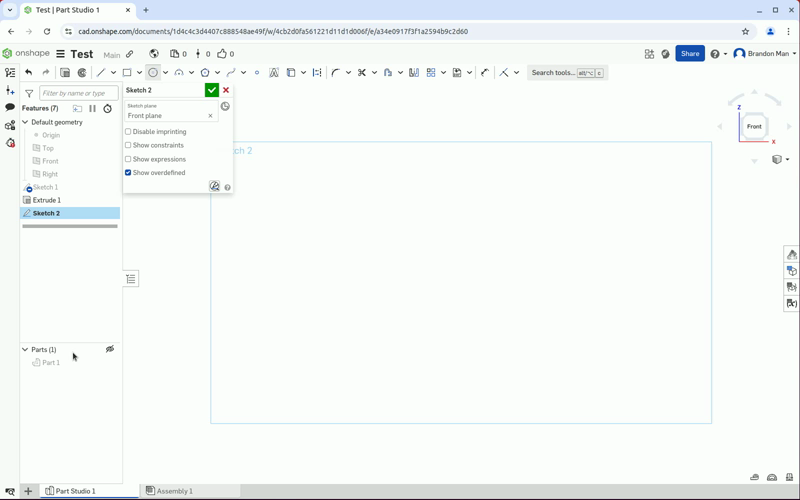
mouse_move(559, 282)
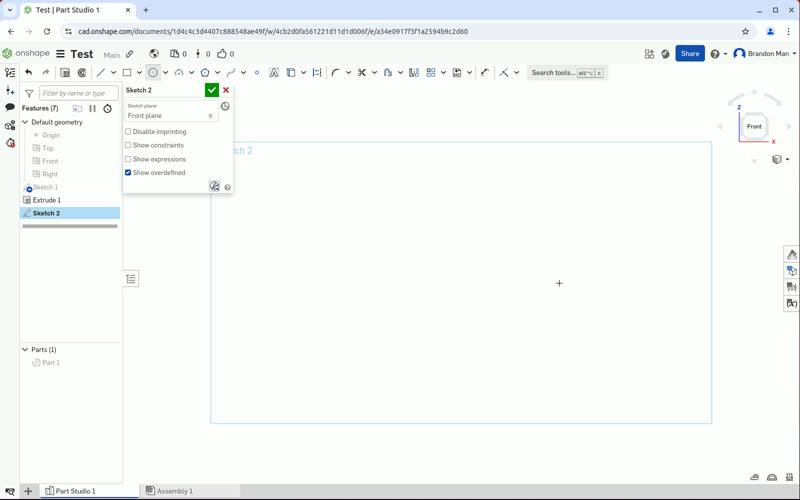
click(559, 282)
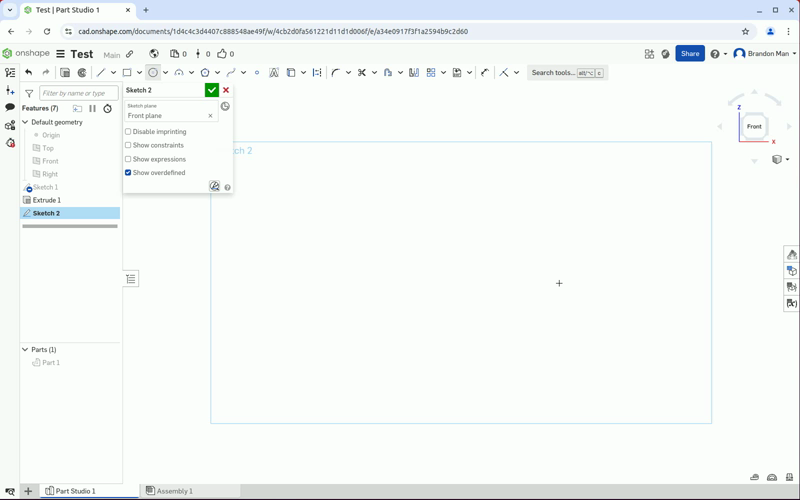
key_up(shift)
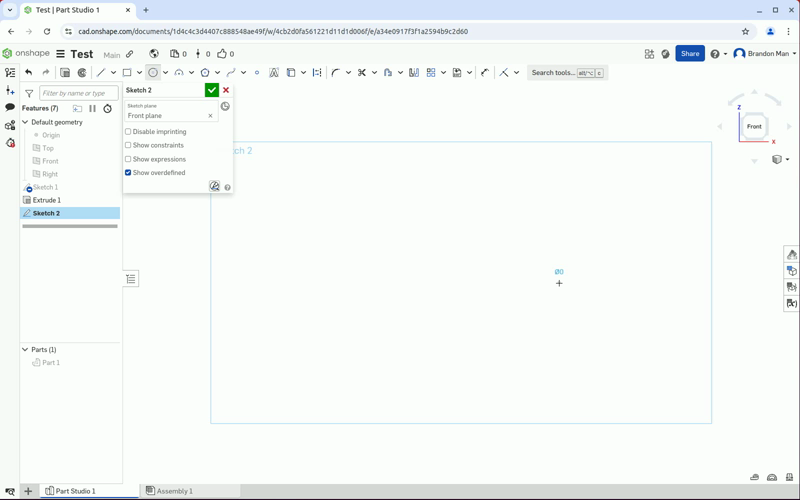
mouse_move(574, 282)
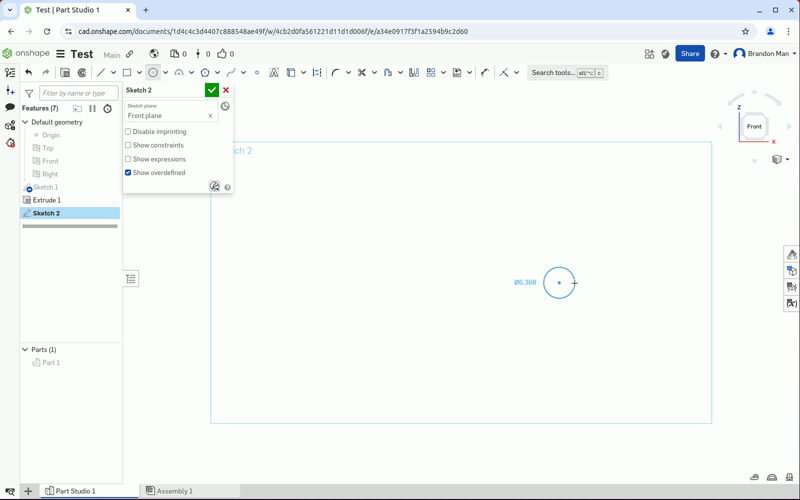
click(574, 282)
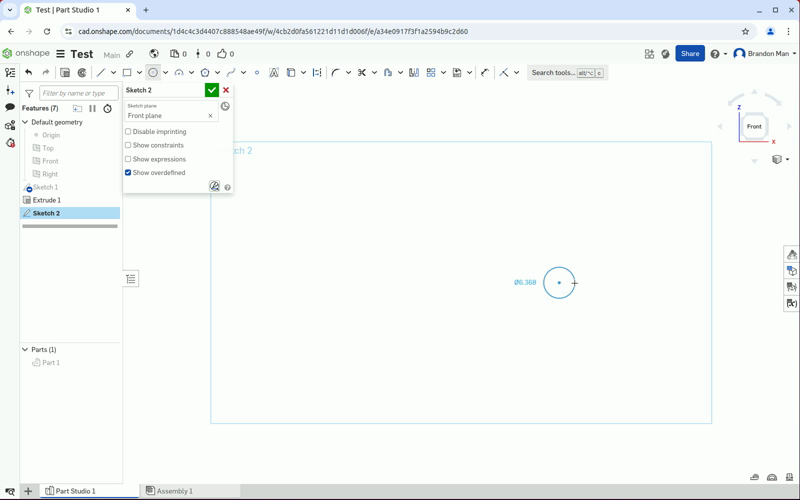
key(esc)
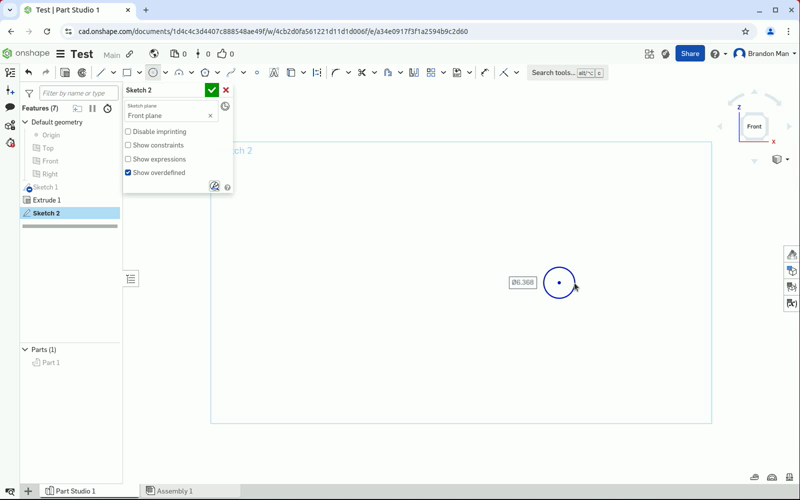
key(l)
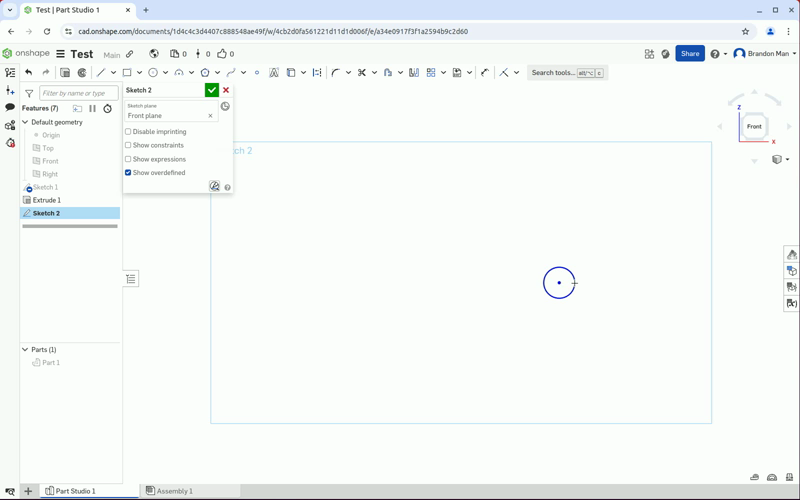
key_down(shift)
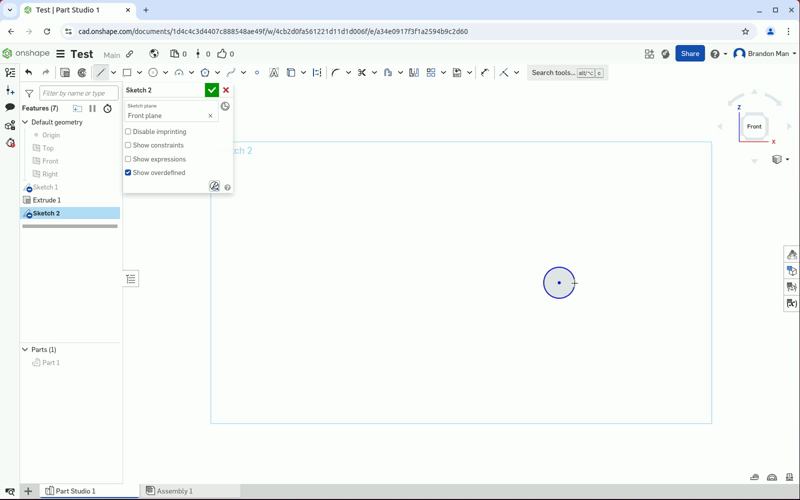
mouse_move(548, 279)
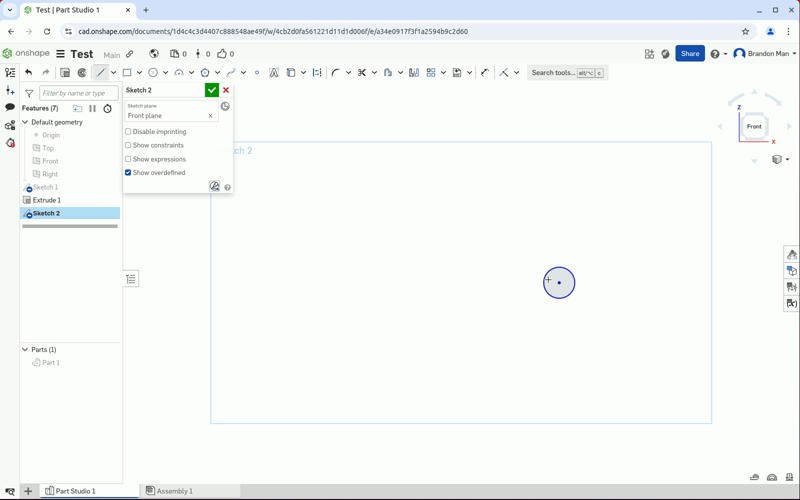
click(548, 279)
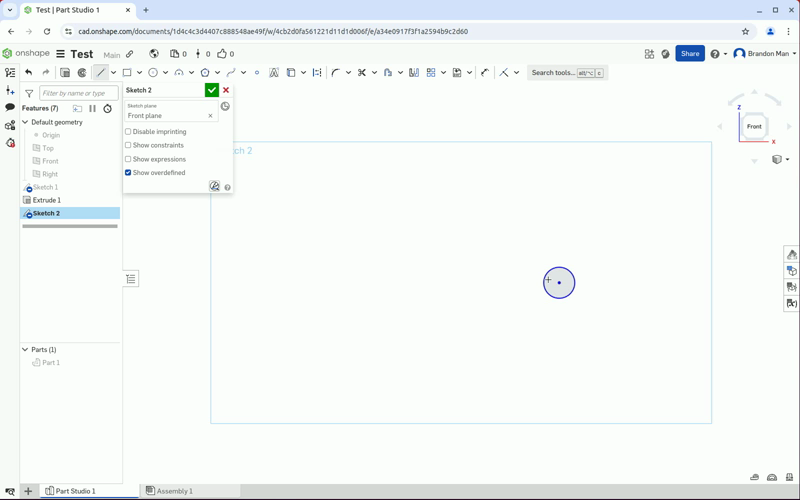
key_up(shift)
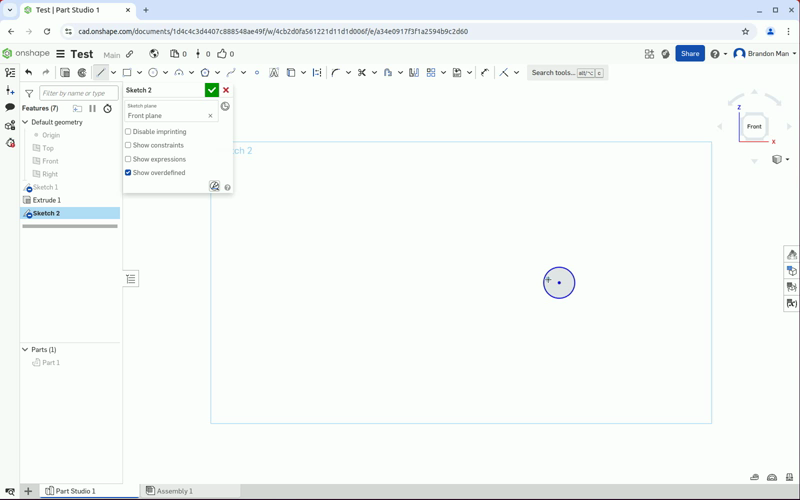
key_down(shift)
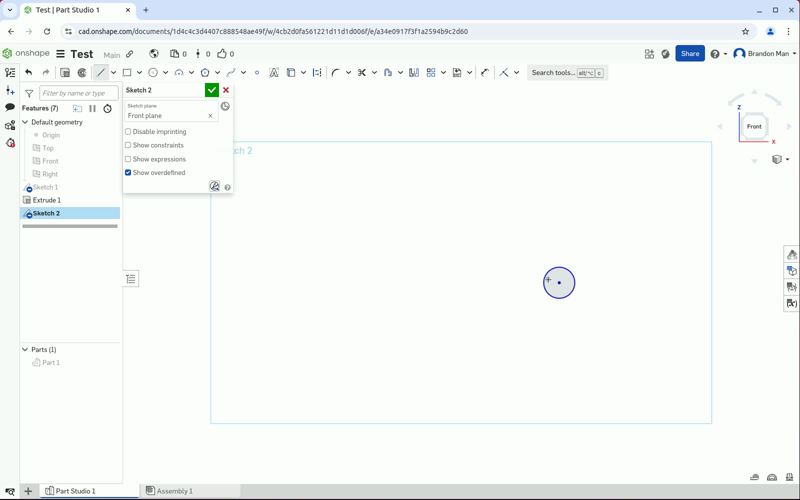
mouse_move(578, 279)
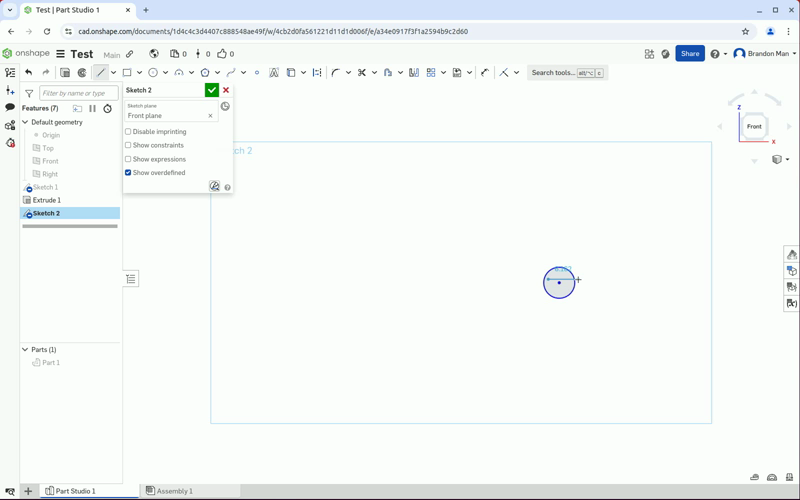
mouse_move(552, 292)
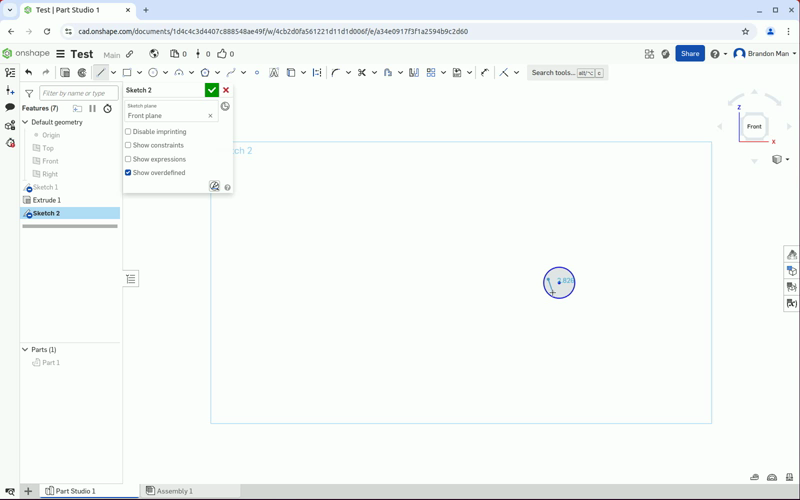
click(552, 292)
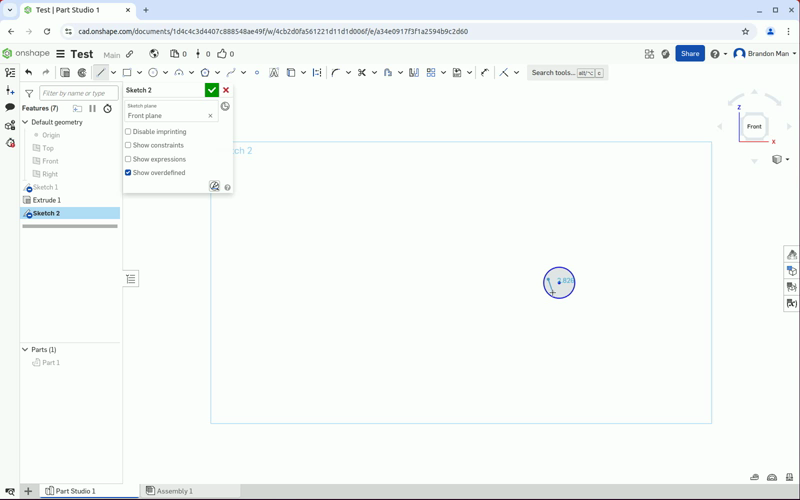
key_up(shift)
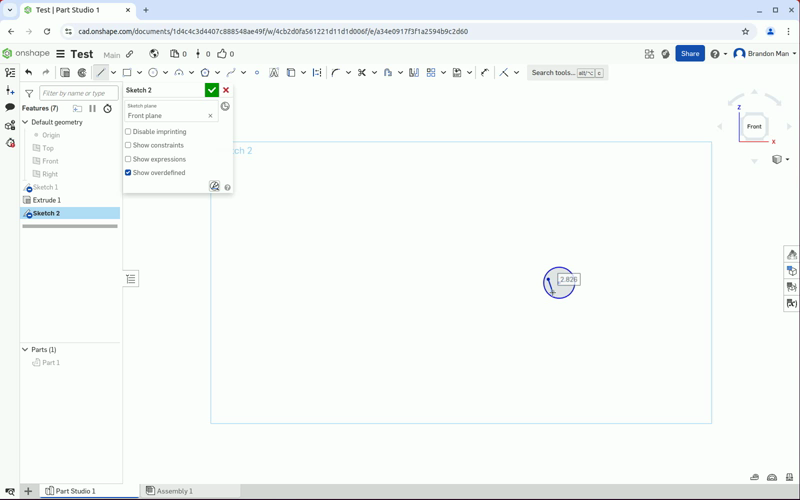
key_down(shift)
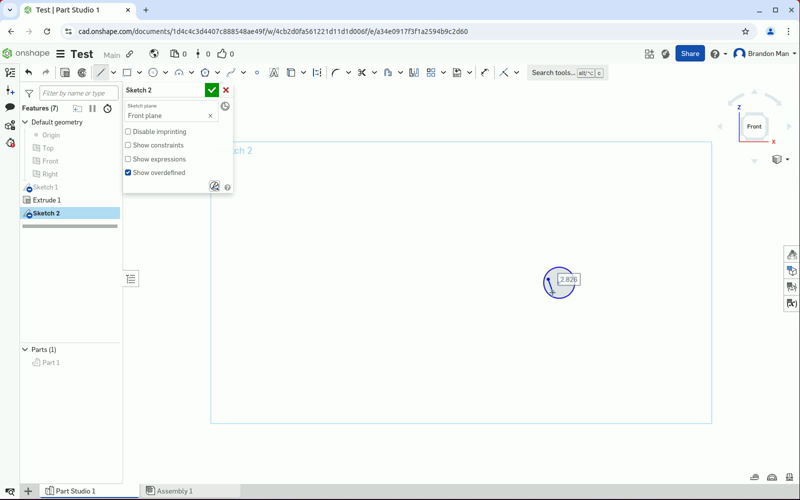
mouse_move(582, 292)
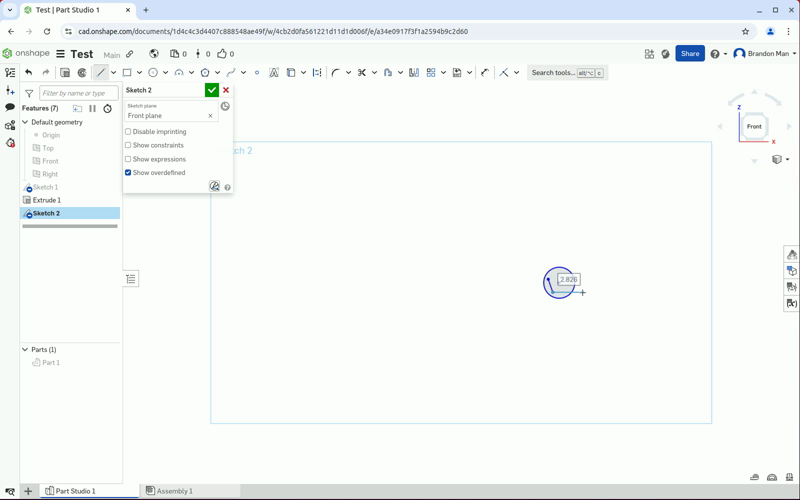
mouse_move(565, 292)
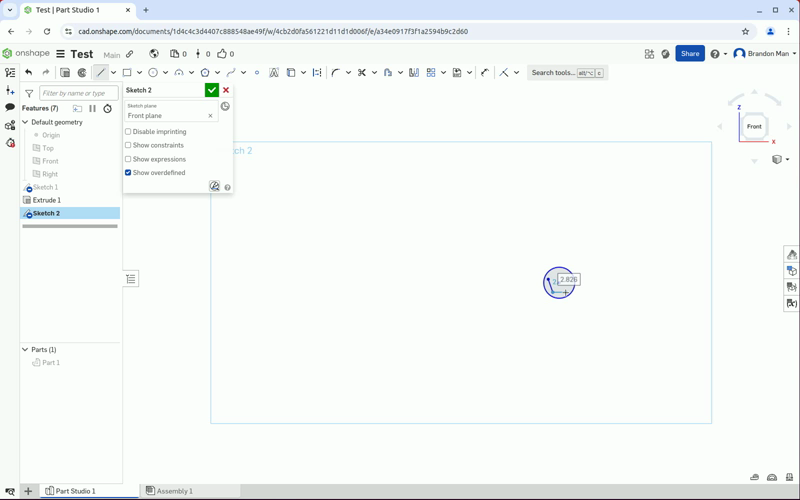
click(565, 292)
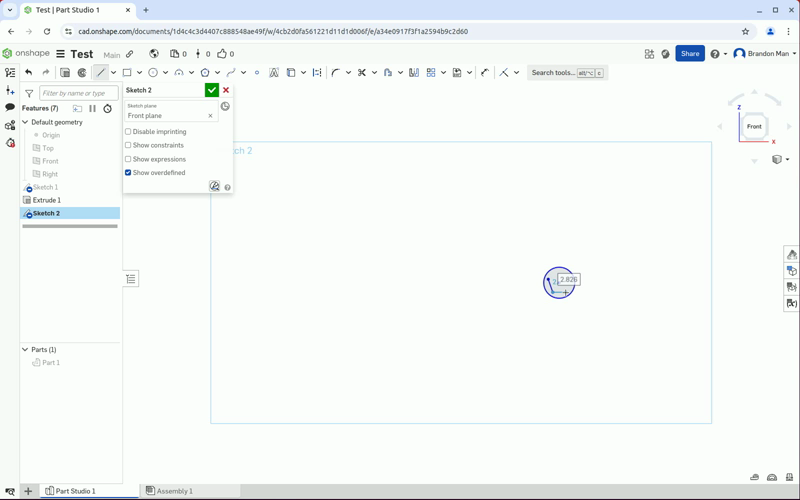
key_up(shift)
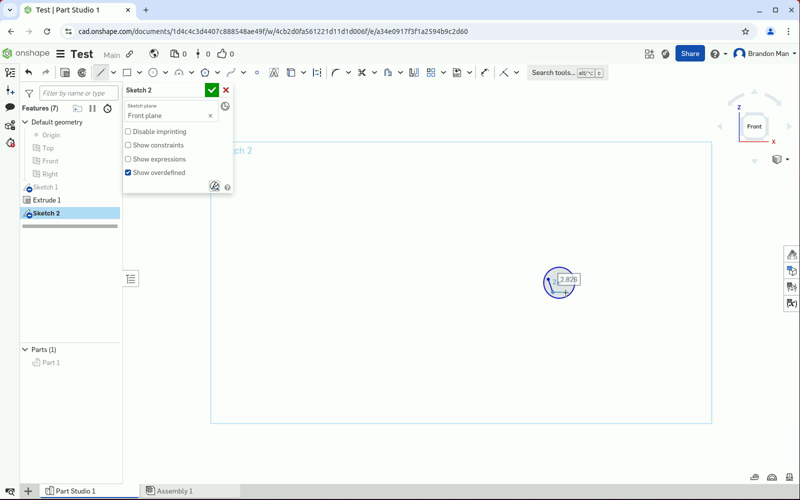
key_down(shift)
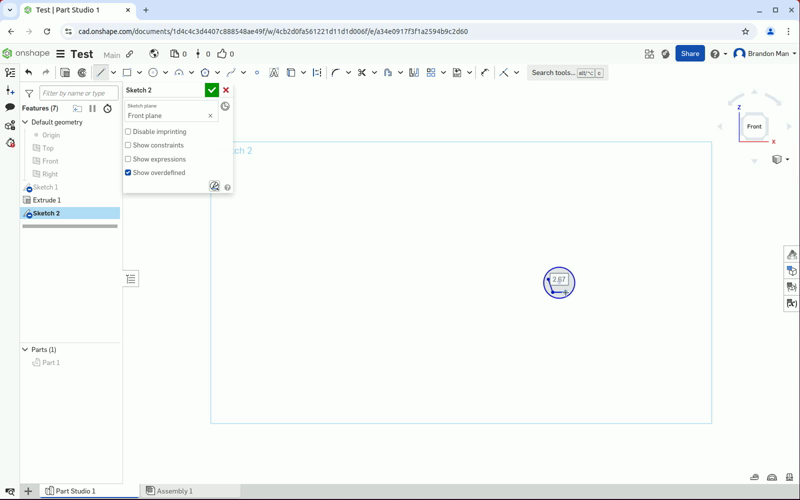
mouse_move(589, 292)
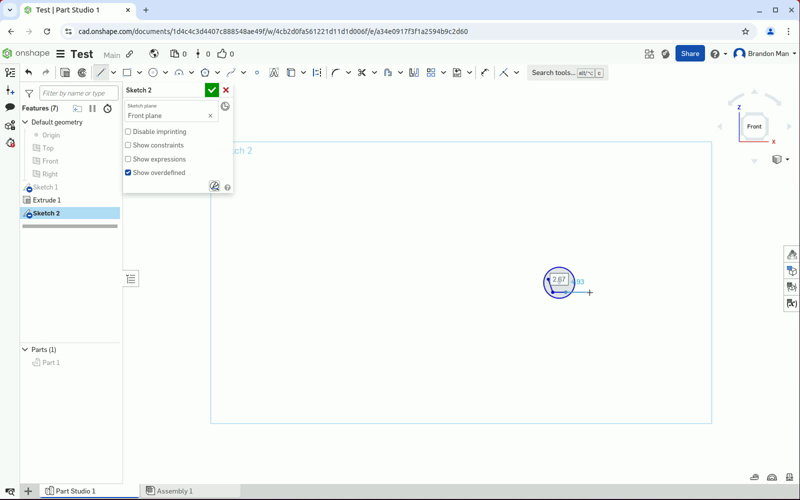
mouse_move(569, 279)
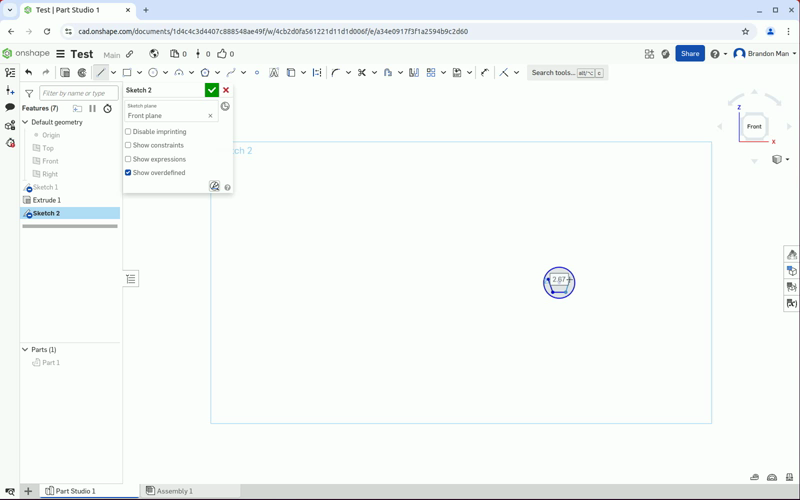
click(569, 279)
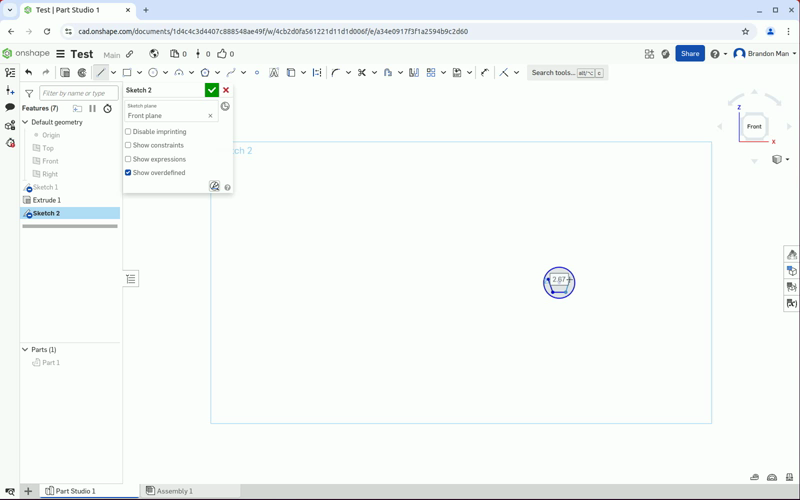
key_up(shift)
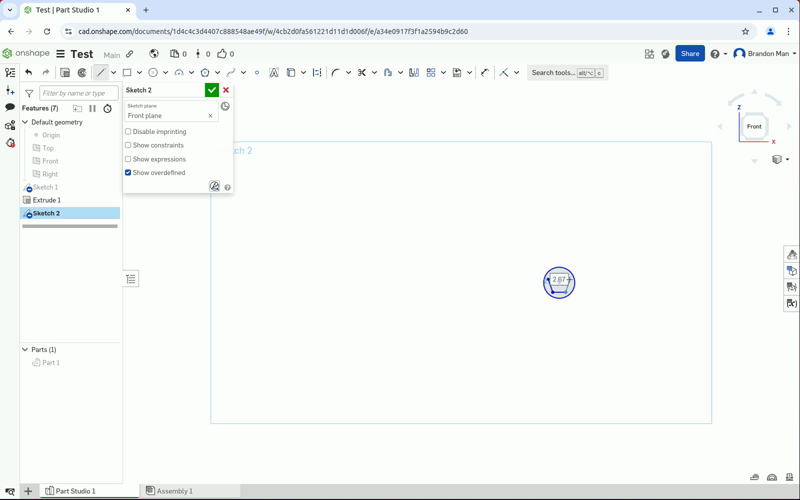
key_down(shift)
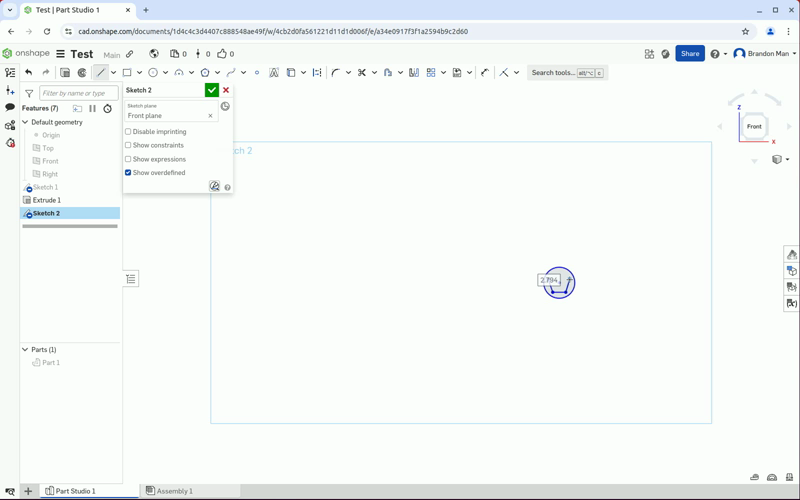
mouse_move(589, 279)
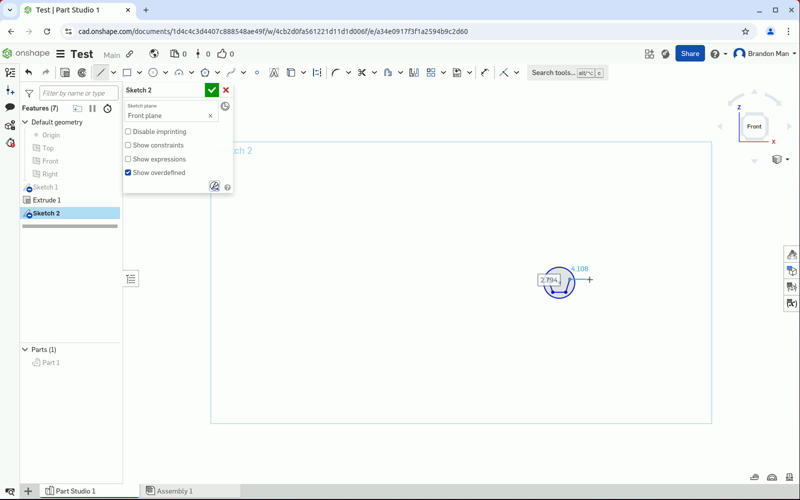
mouse_move(559, 271)
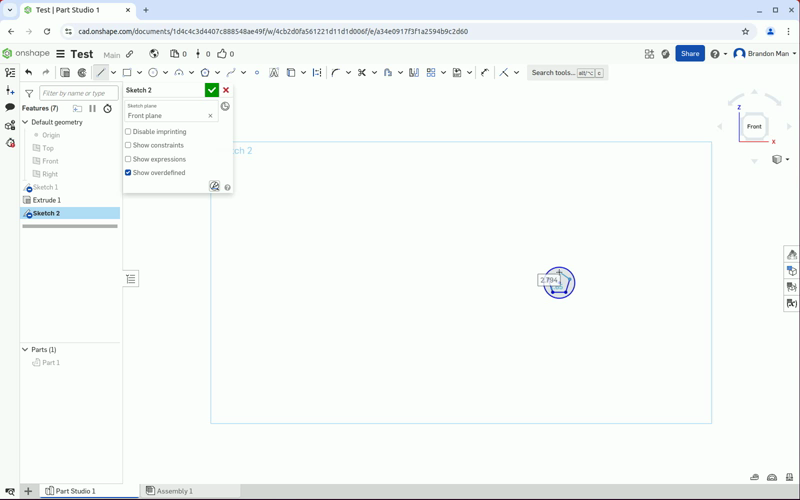
click(559, 271)
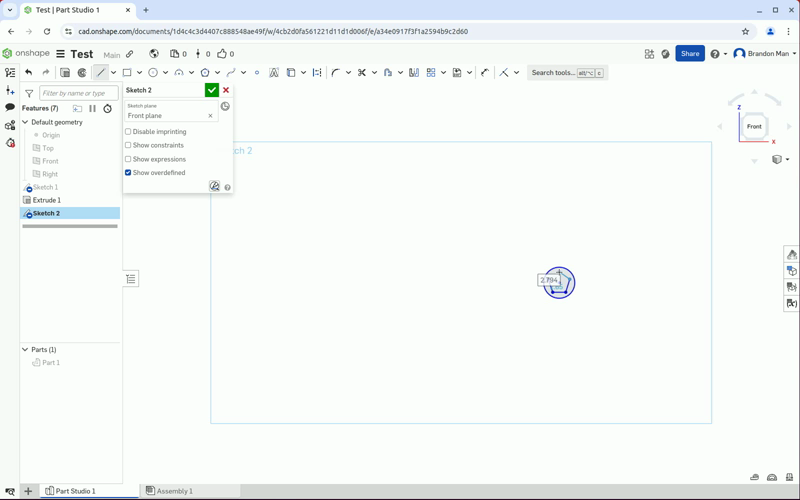
key_up(shift)
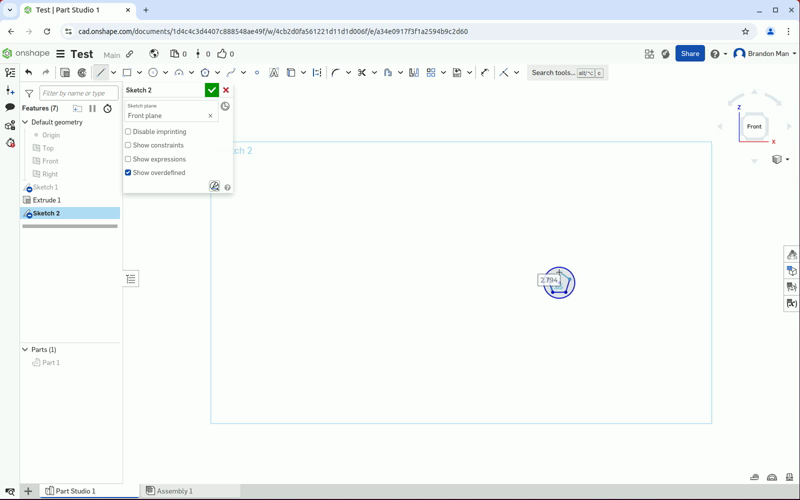
mouse_move(589, 271)
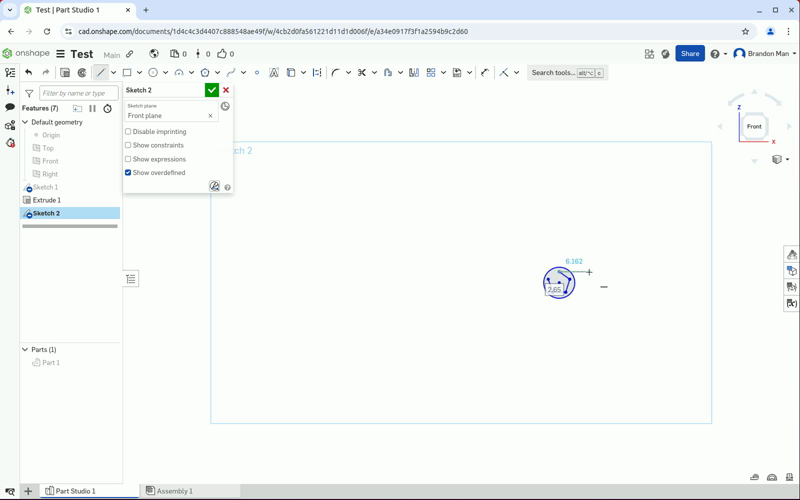
key_down(shift)
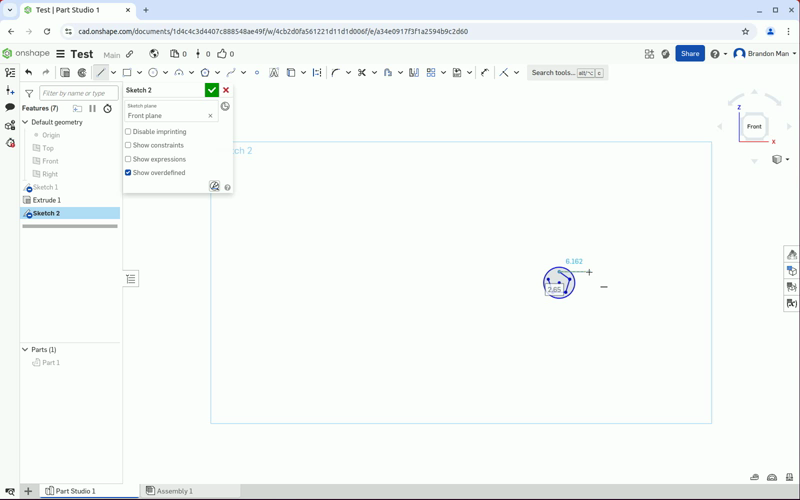
mouse_move(548, 279)
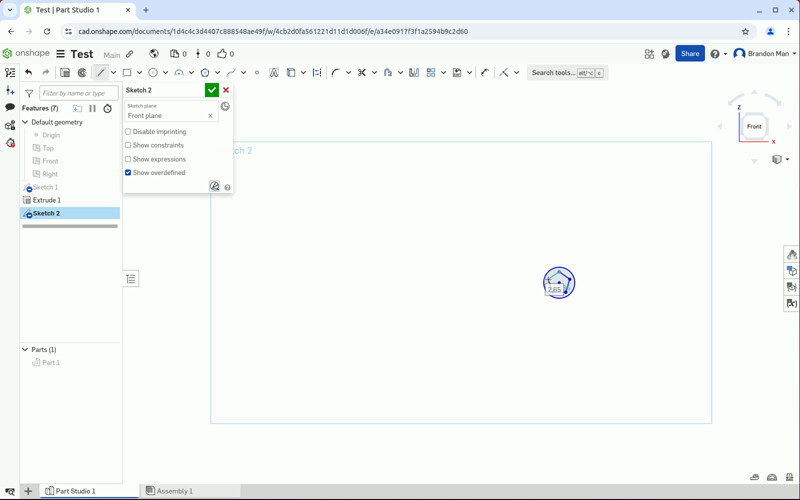
key_up(shift)
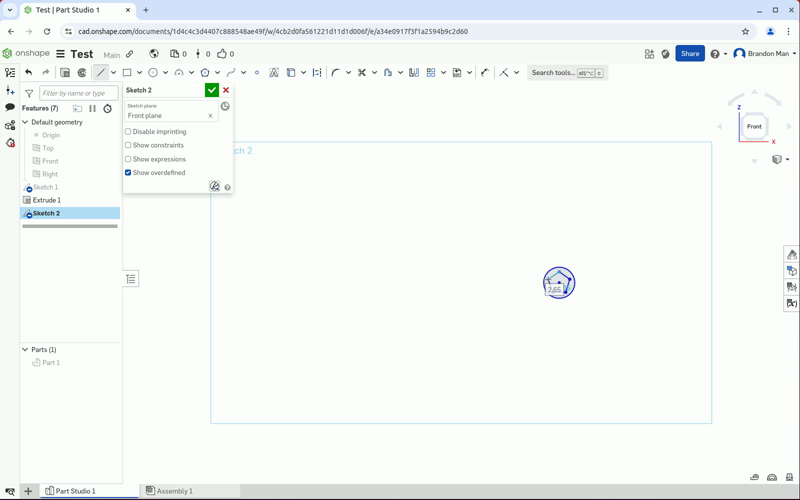
click(548, 279)
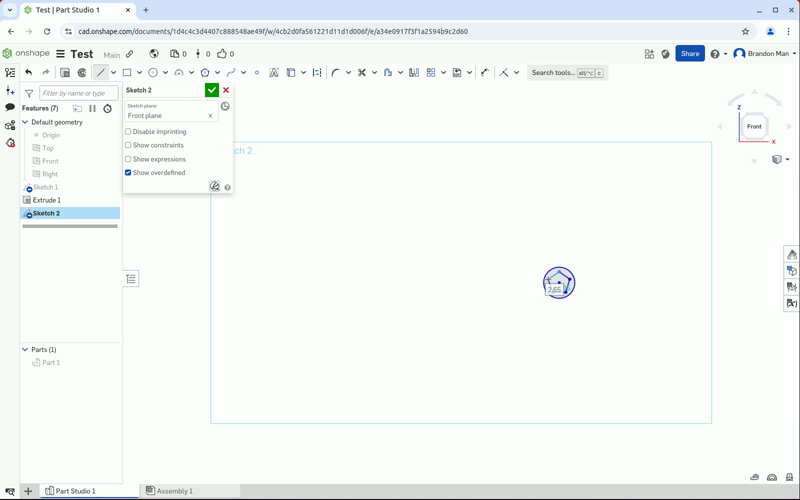
key(esc)
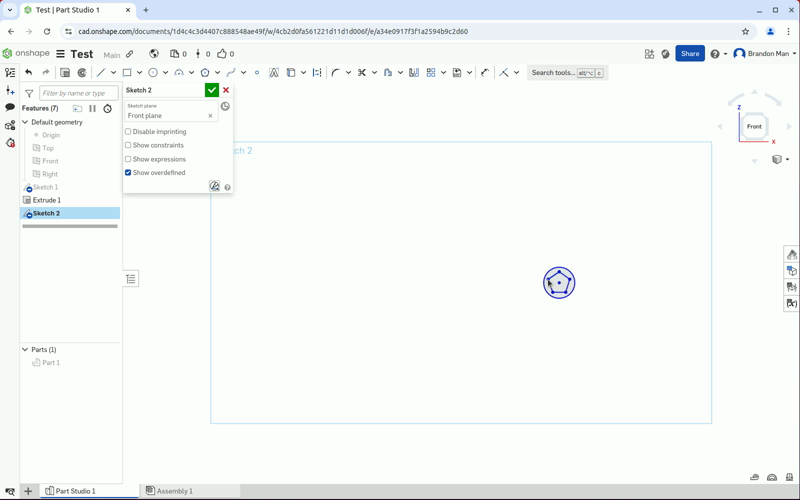
mouse_move(560, 296)
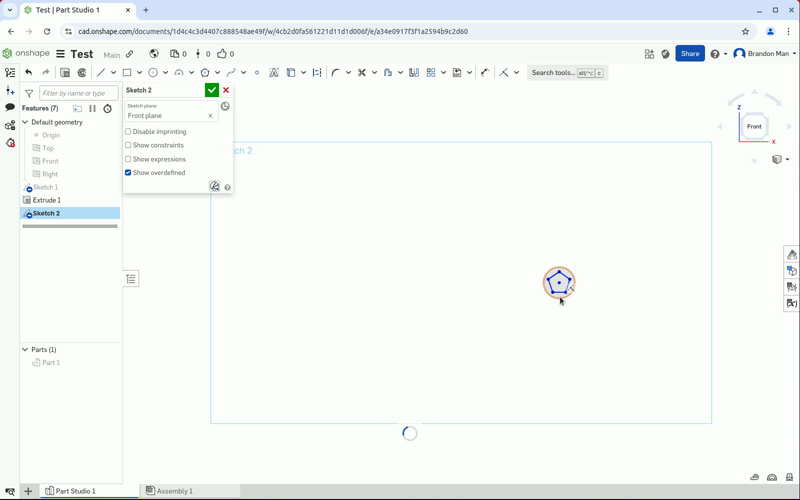
scroll(6)
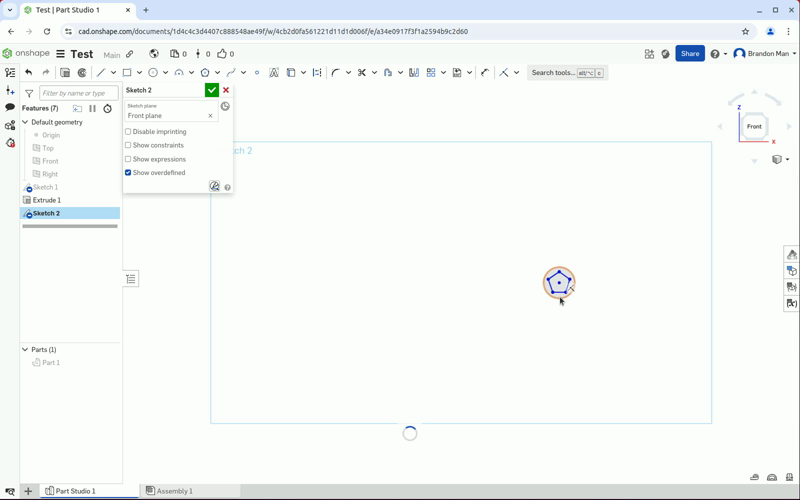
scroll(6)
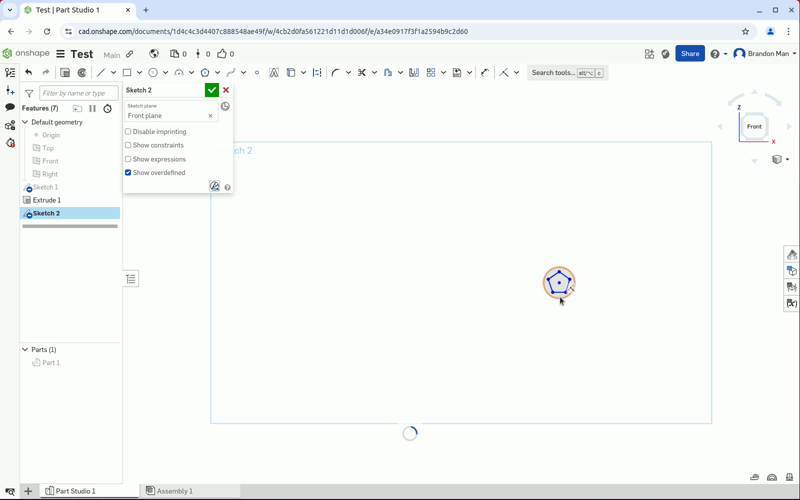
scroll(6)
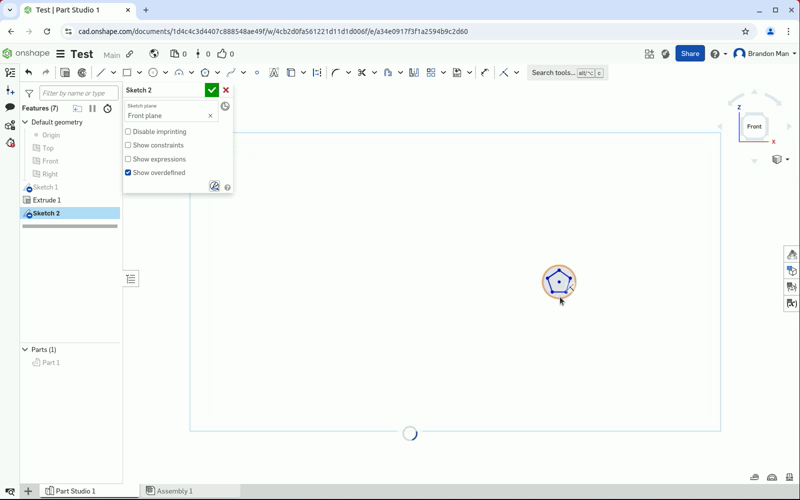
scroll(6)
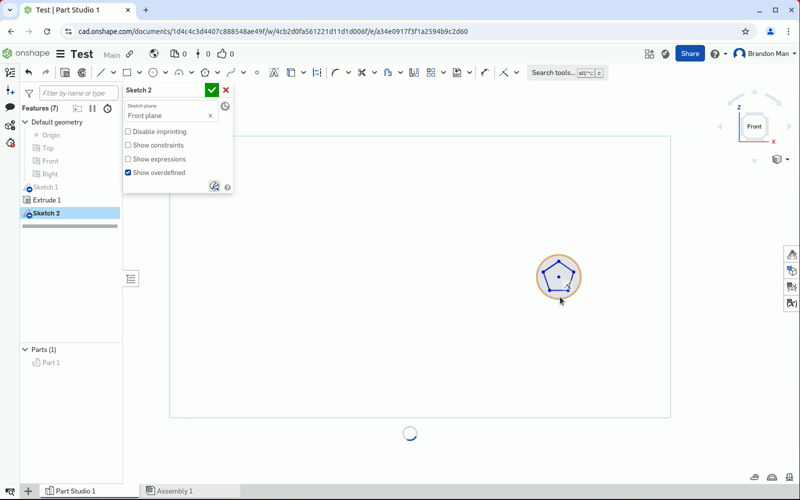
scroll(6)
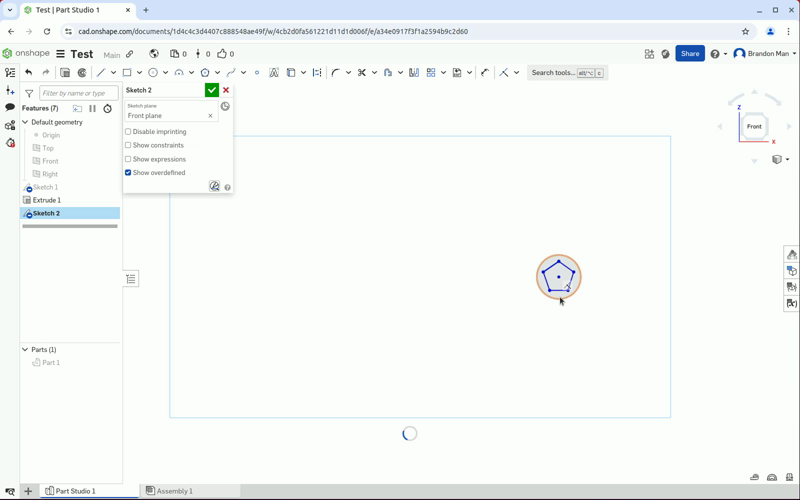
scroll(6)
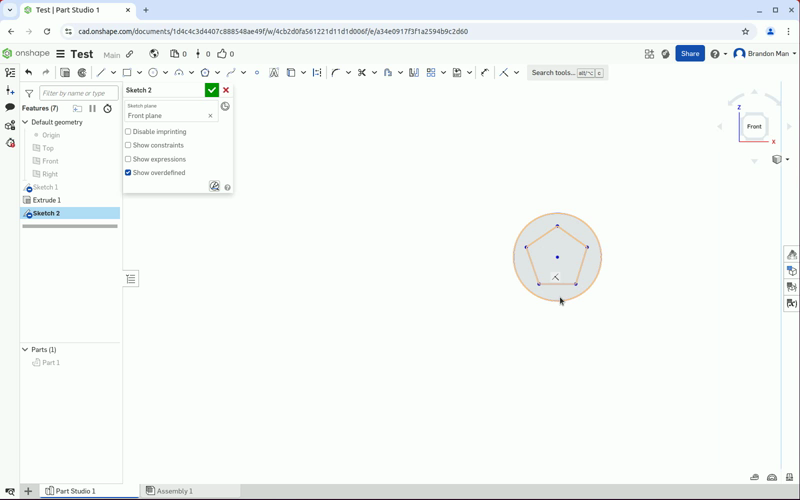
scroll(6)
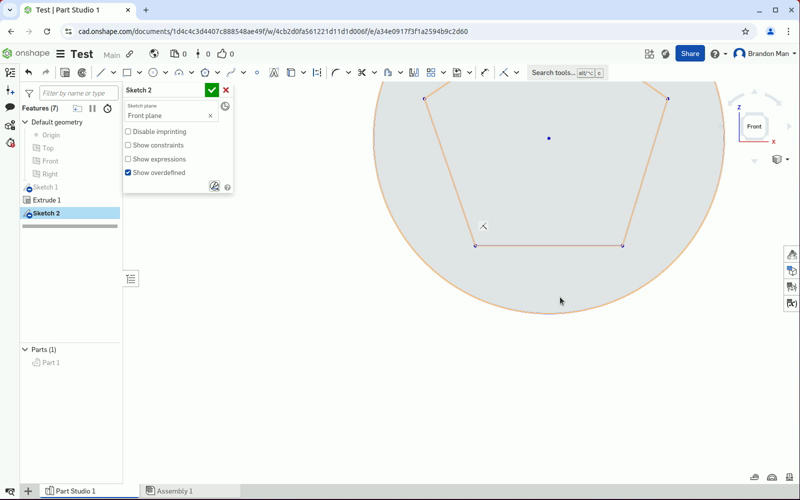
click(560, 296)
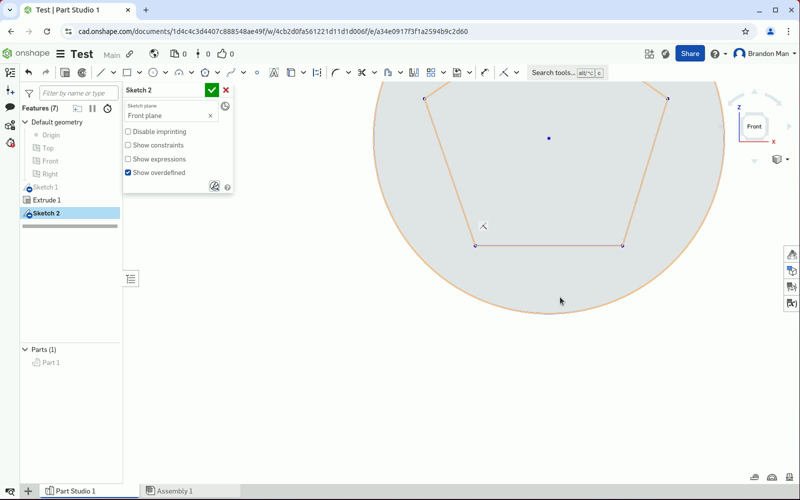
scroll(-6)
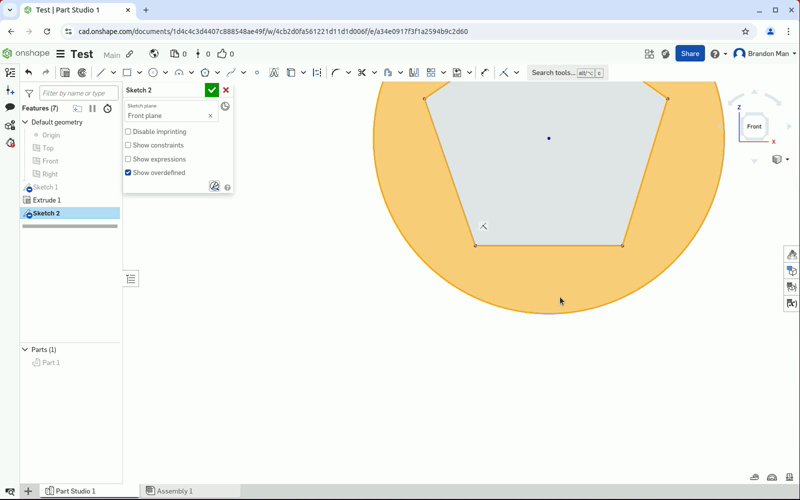
scroll(-6)
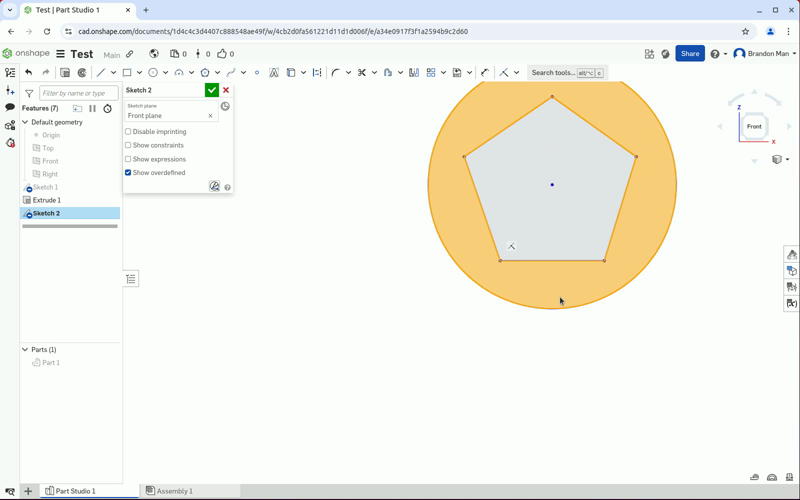
scroll(-6)
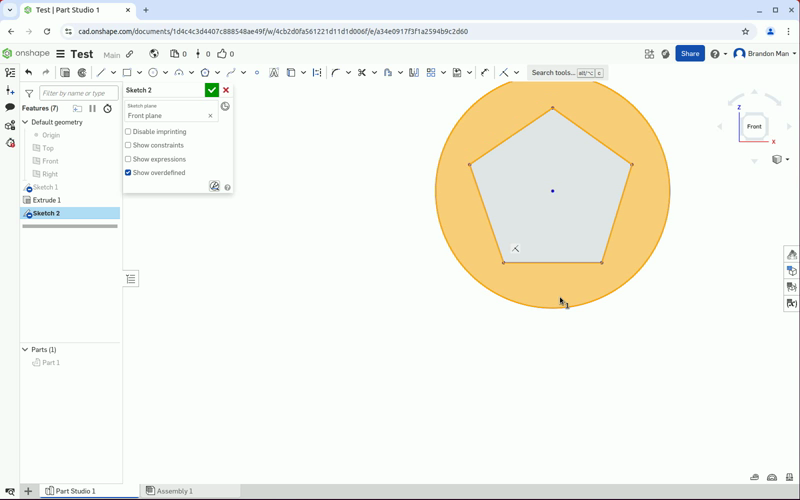
scroll(-6)
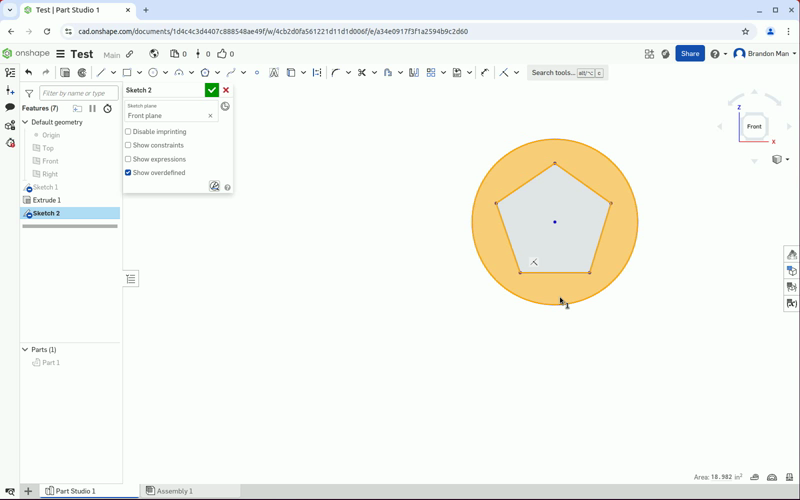
scroll(-6)
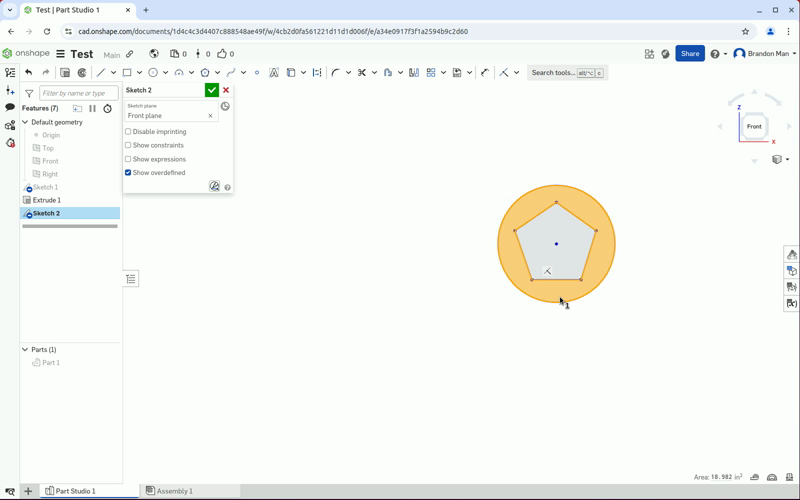
scroll(-6)
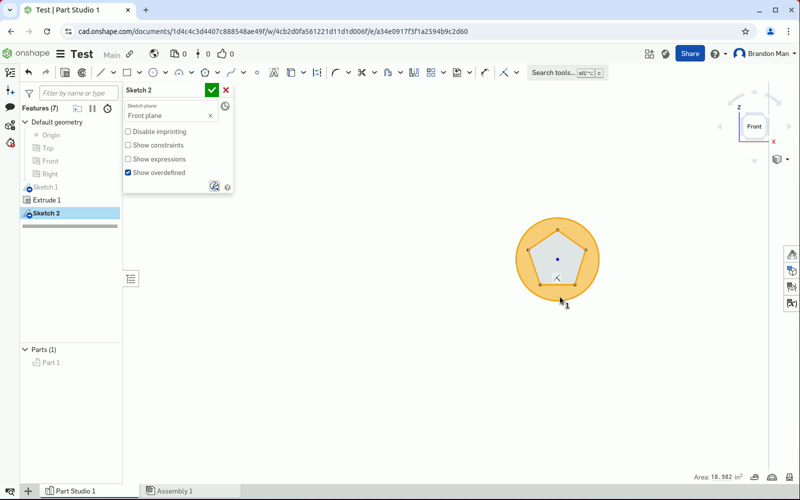
scroll(-6)
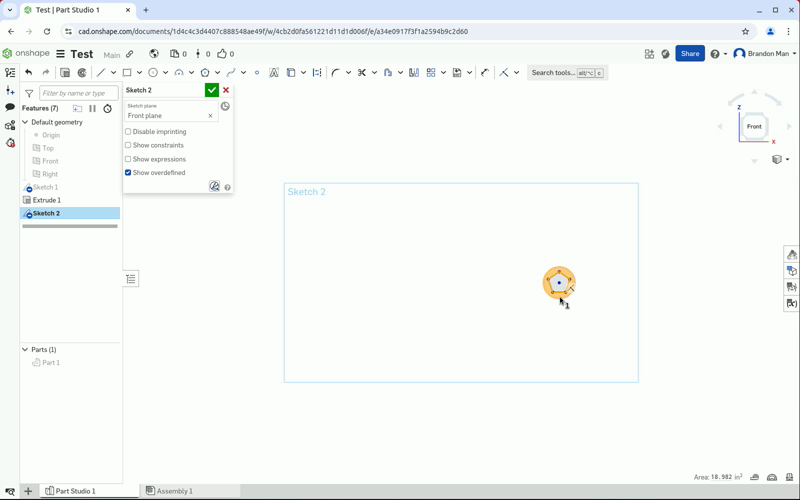
mouse_move(73, 352)
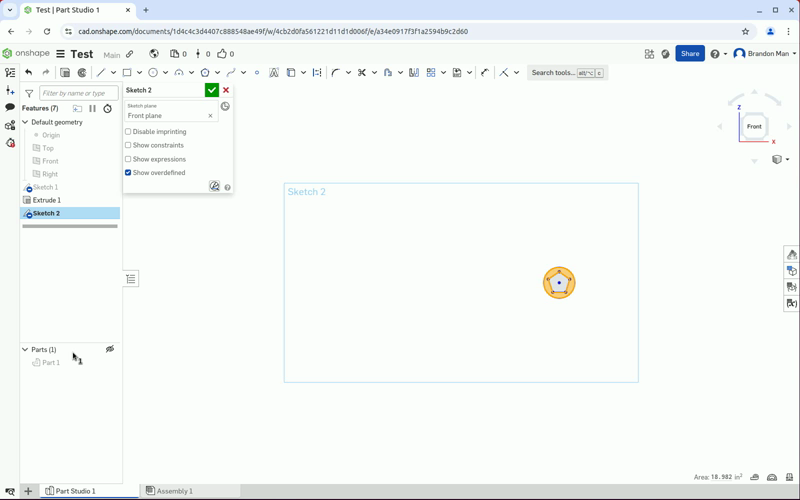
key(shift+y)
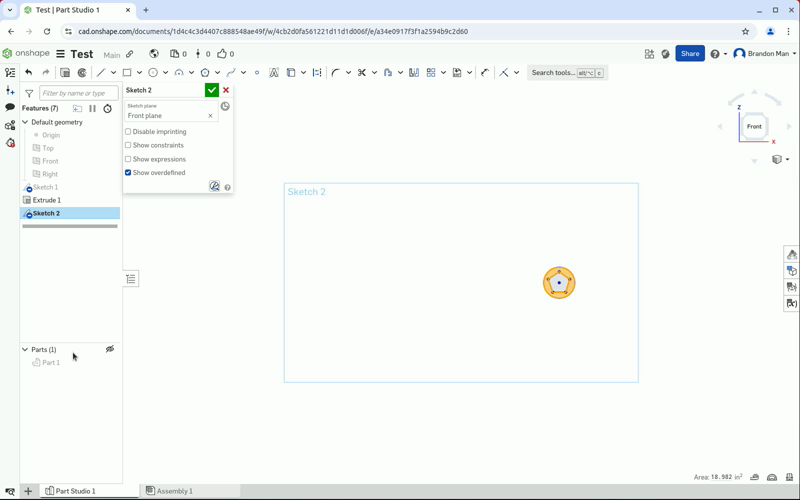
key(shift+e)
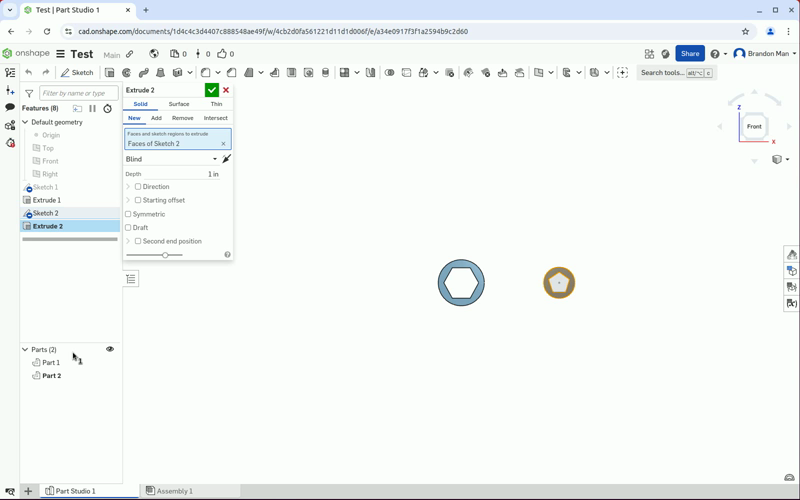
mouse_move(143, 106)
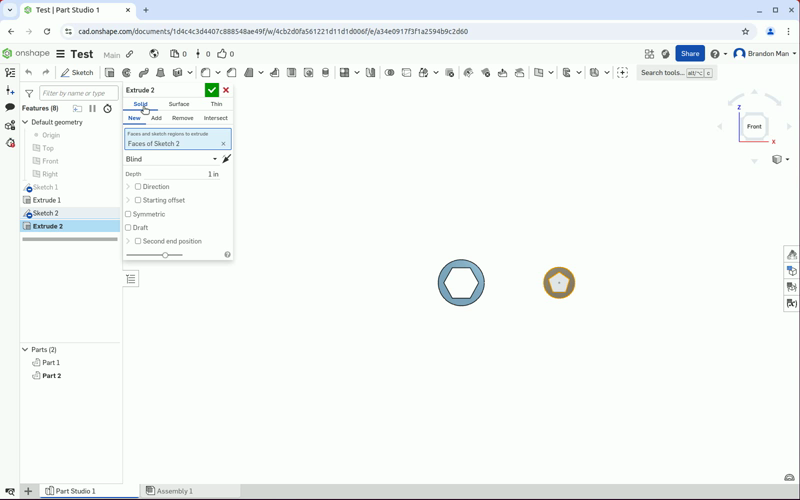
click(143, 106)
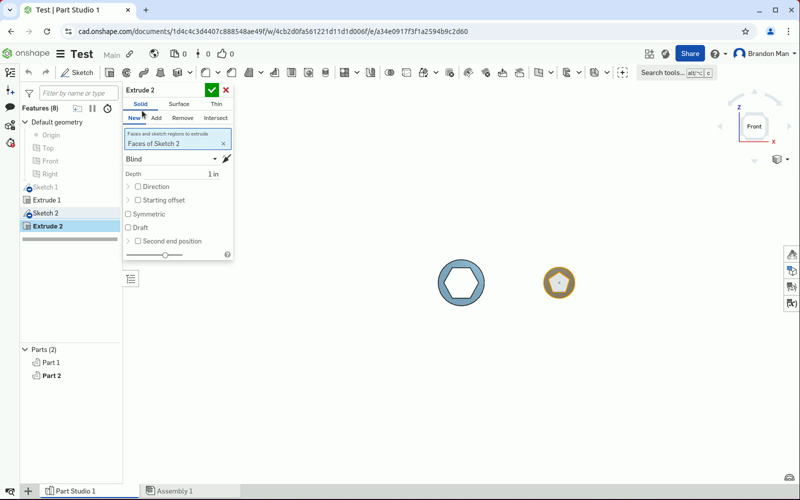
mouse_move(137, 120)
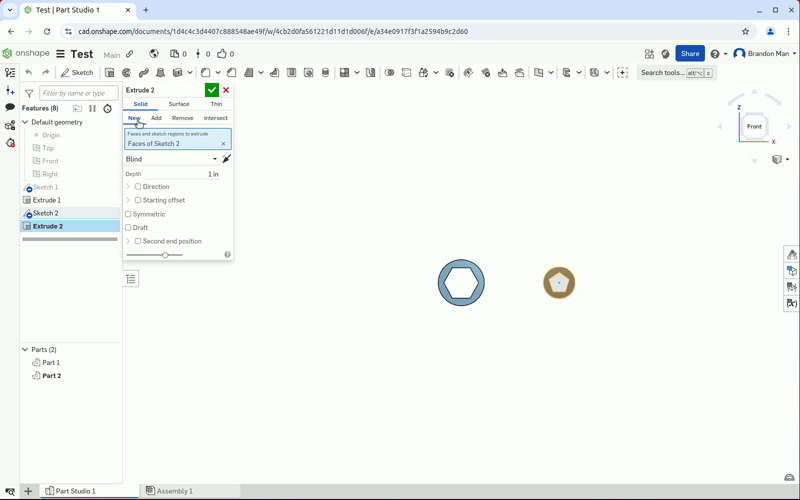
click(137, 120)
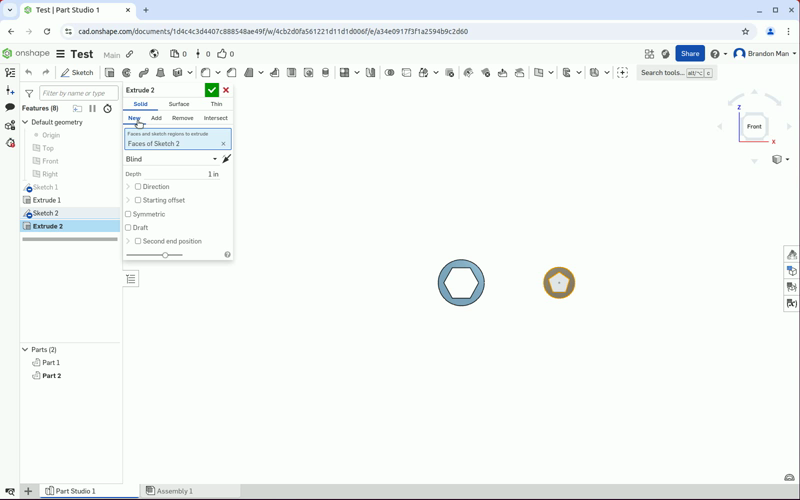
key(tab, 4)
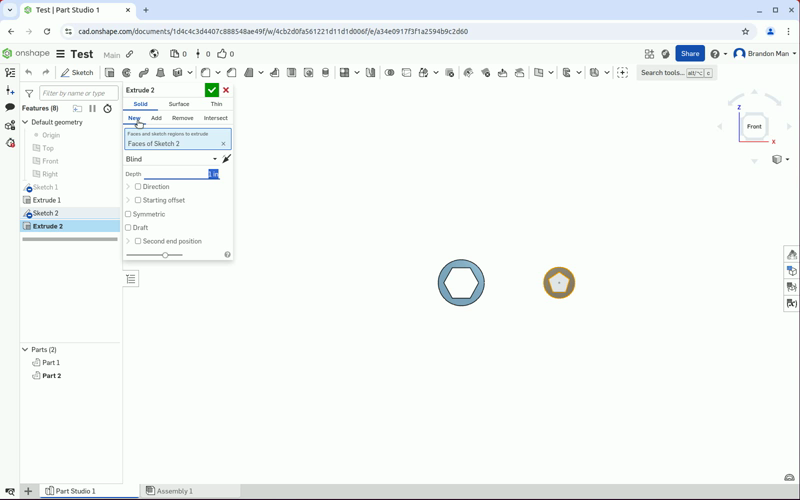
text(-1.444)
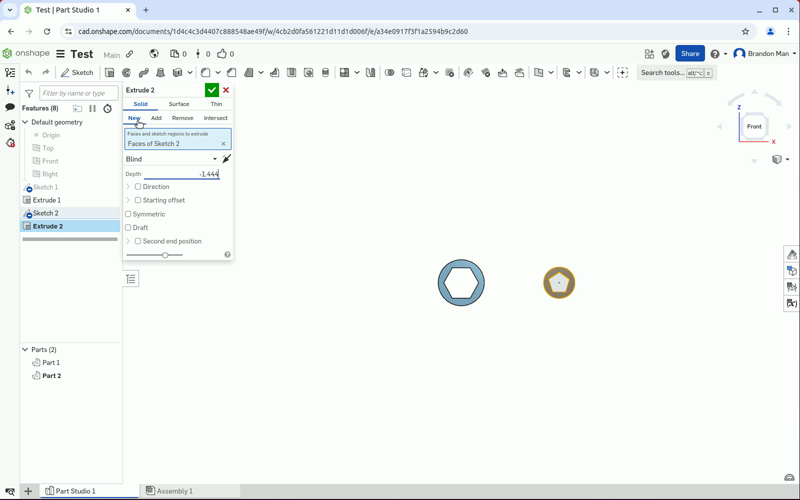
key(tab, 3)
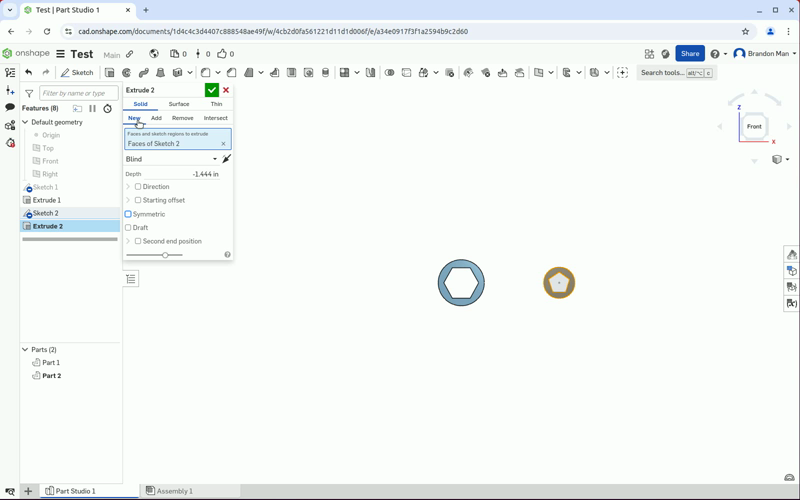
key(space)
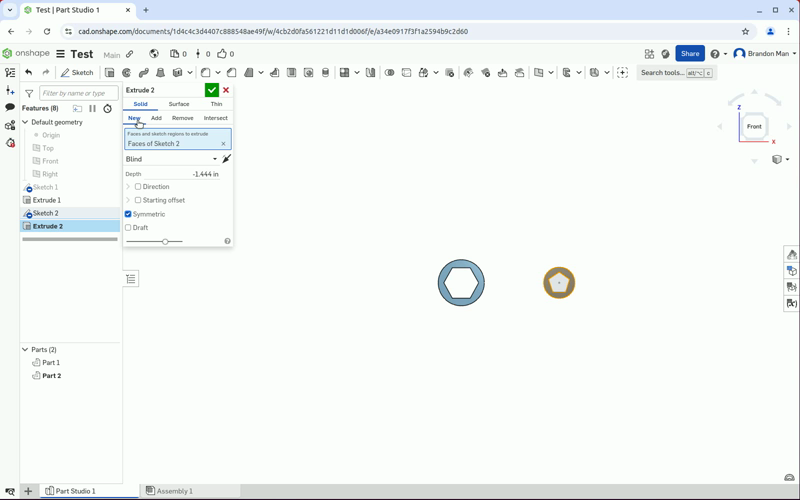
key(enter)
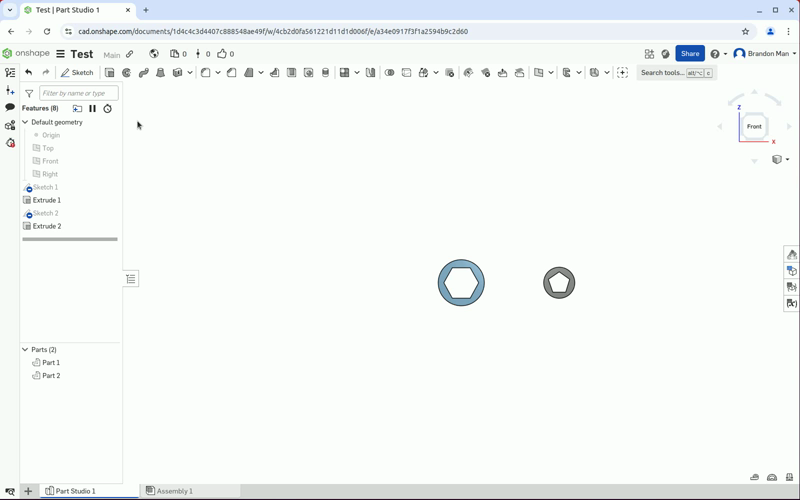
key(shift+h)
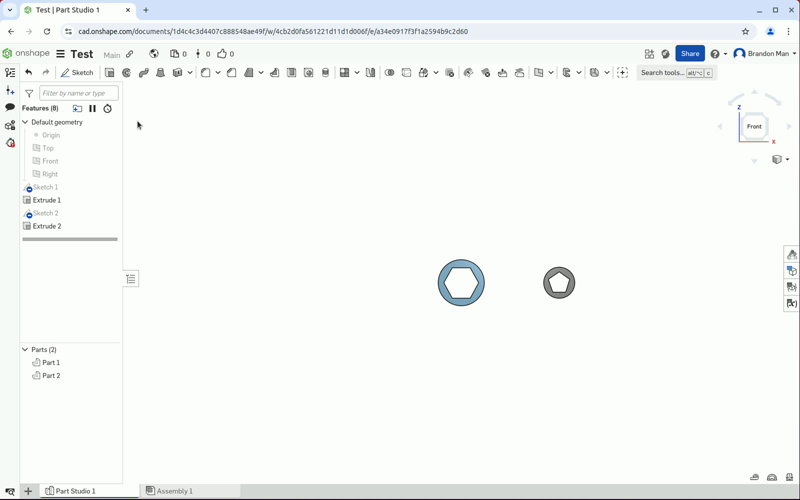
key(shift+h)
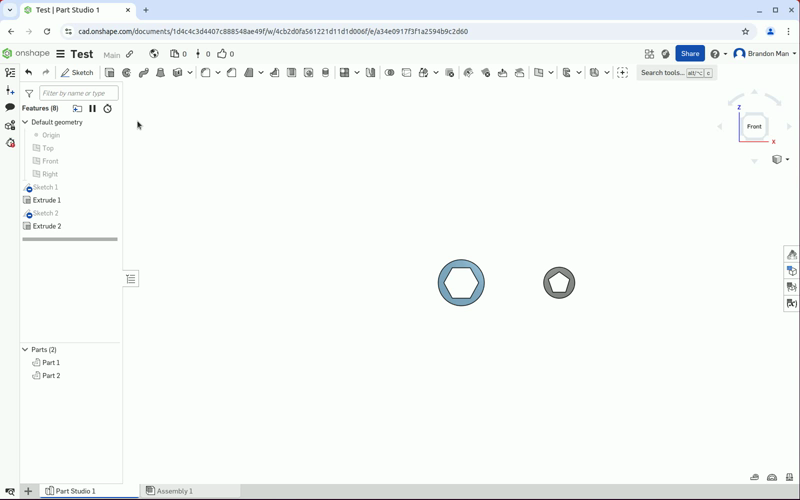
mouse_move(73, 189)
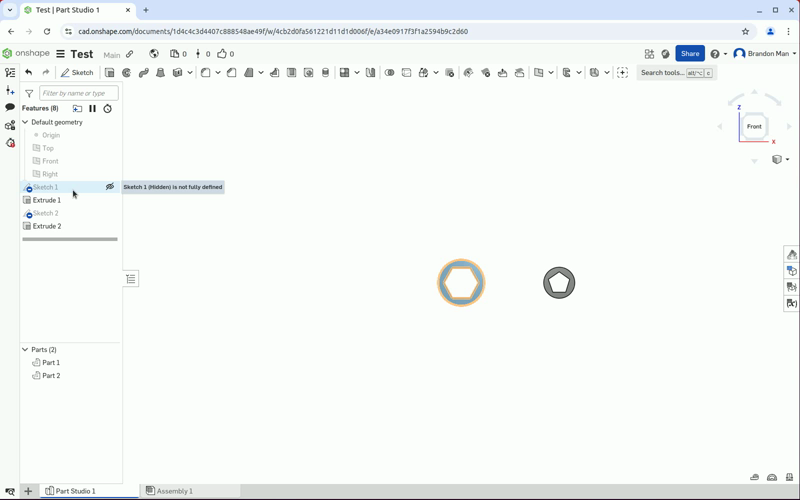
click(73, 189)
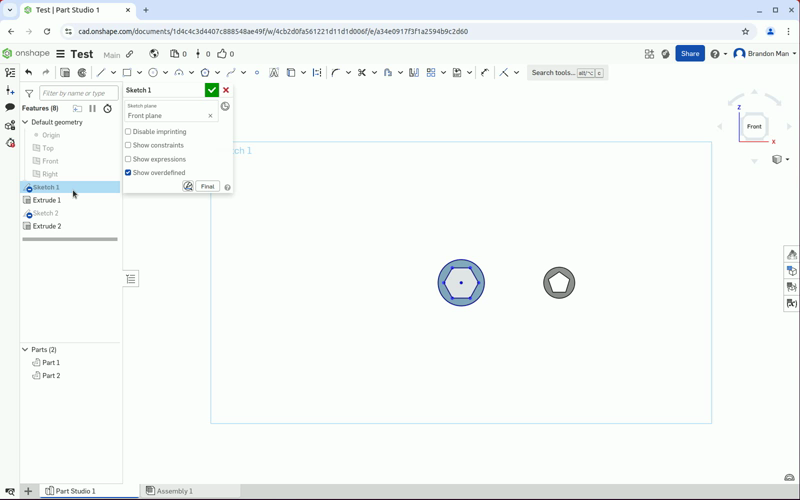
mouse_move(229, 92)
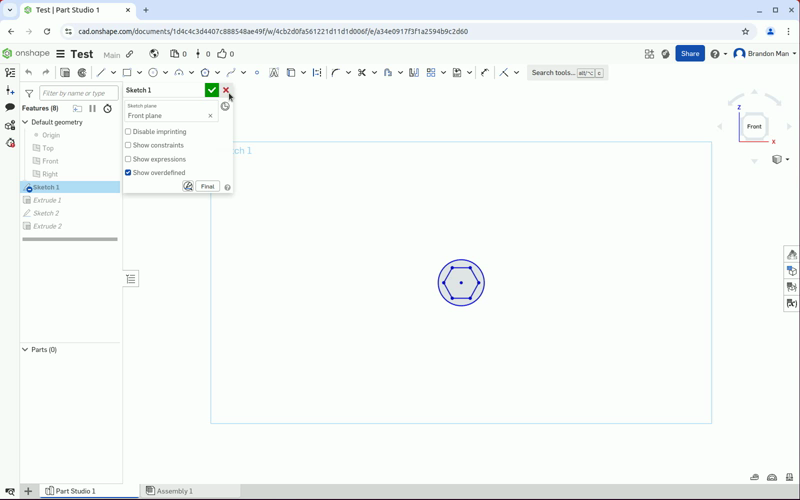
click(229, 92)
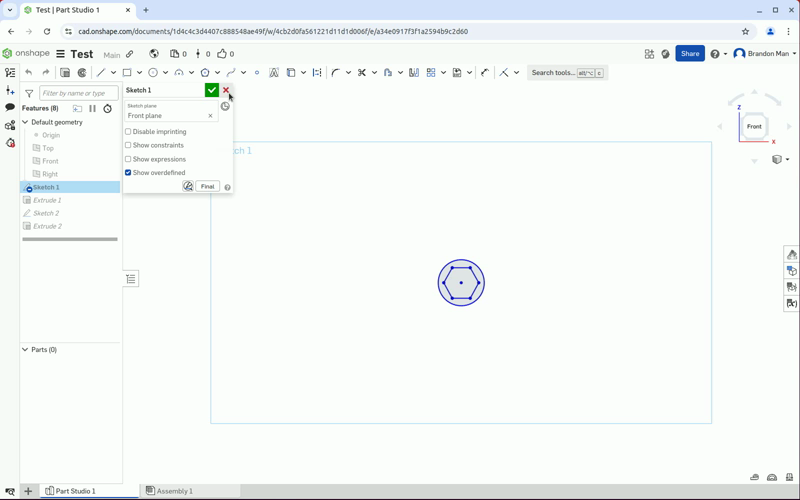
key(shift+s)
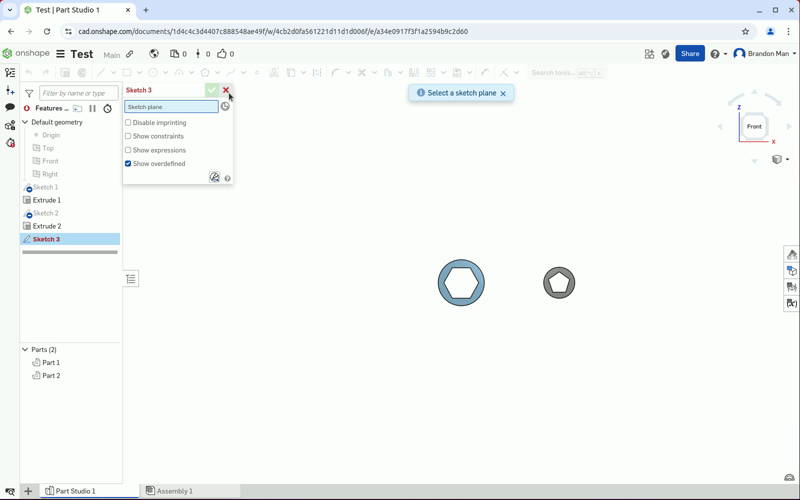
mouse_move(73, 163)
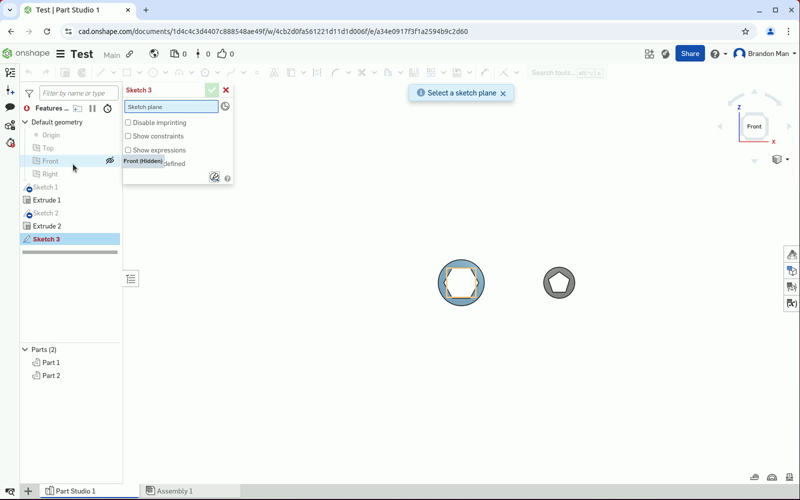
click(73, 163)
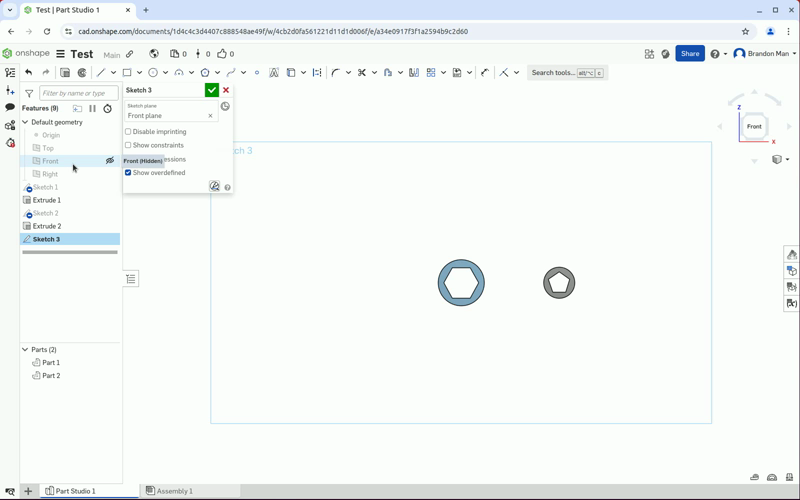
mouse_move(73, 352)
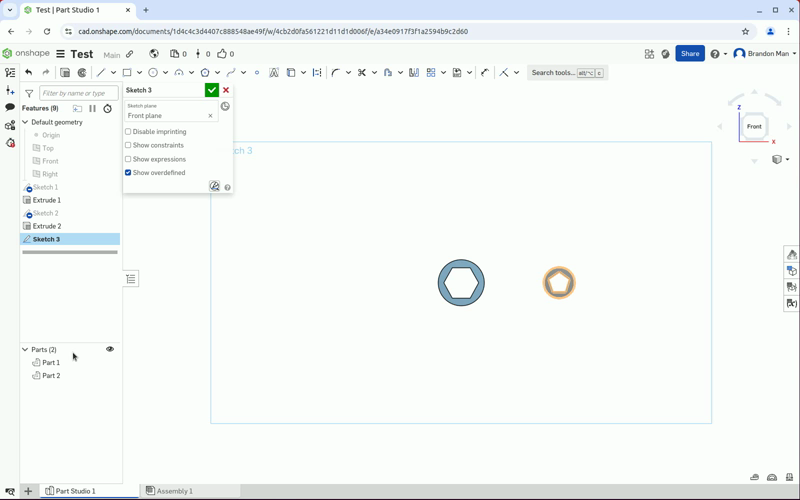
key(y)
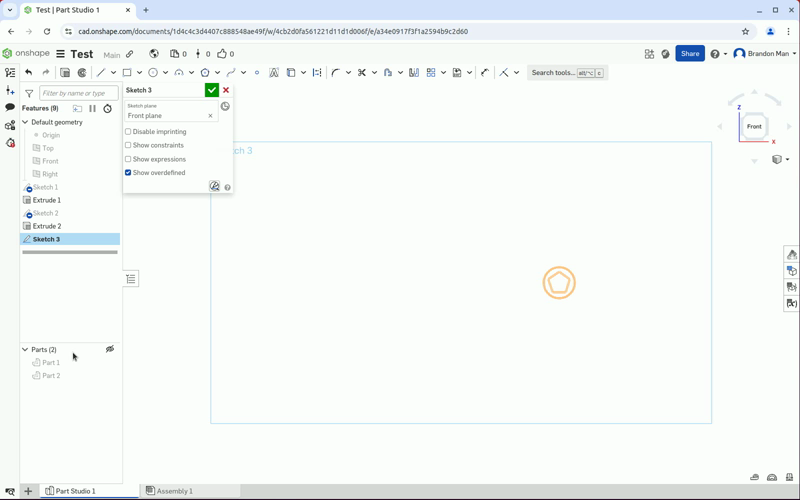
key(a)
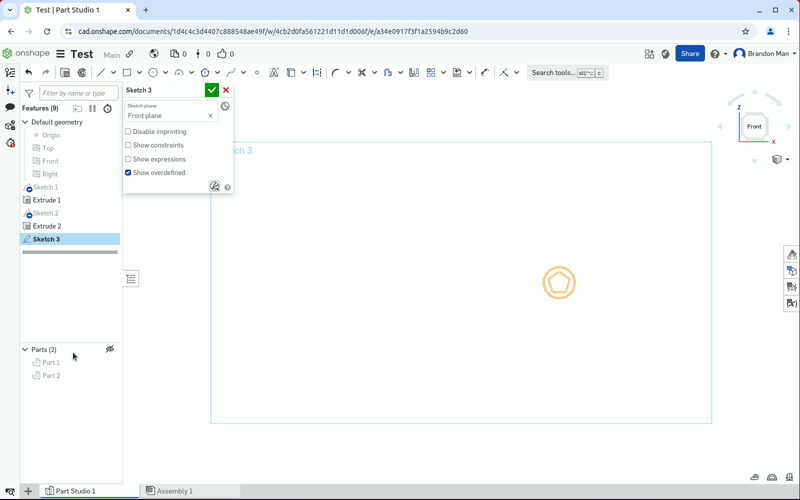
key_down(shift)
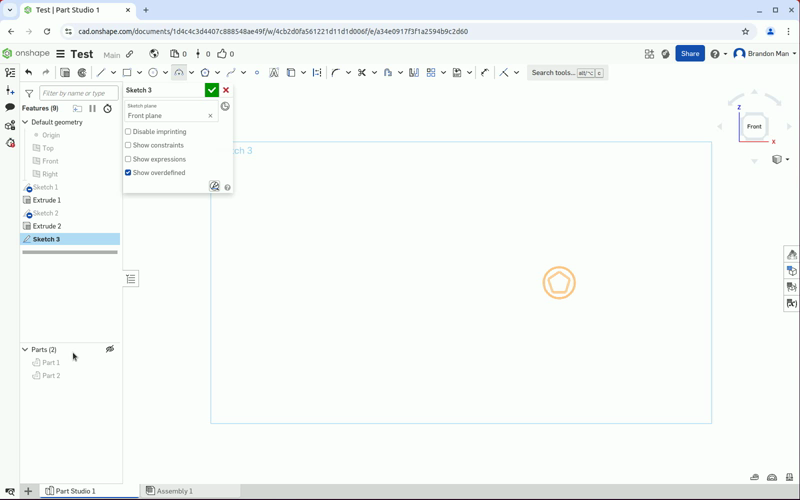
mouse_move(479, 293)
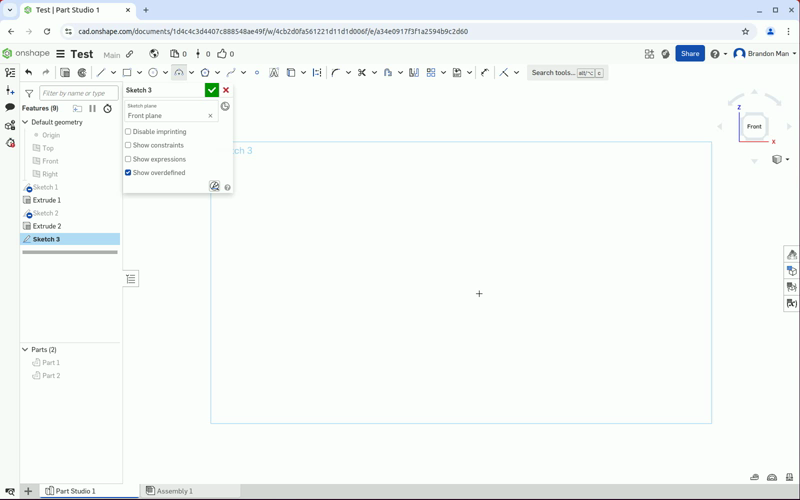
click(479, 293)
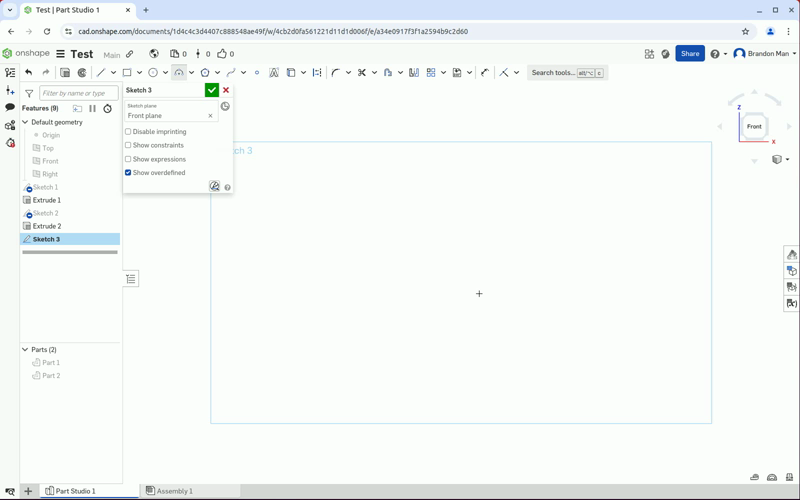
key_up(shift)
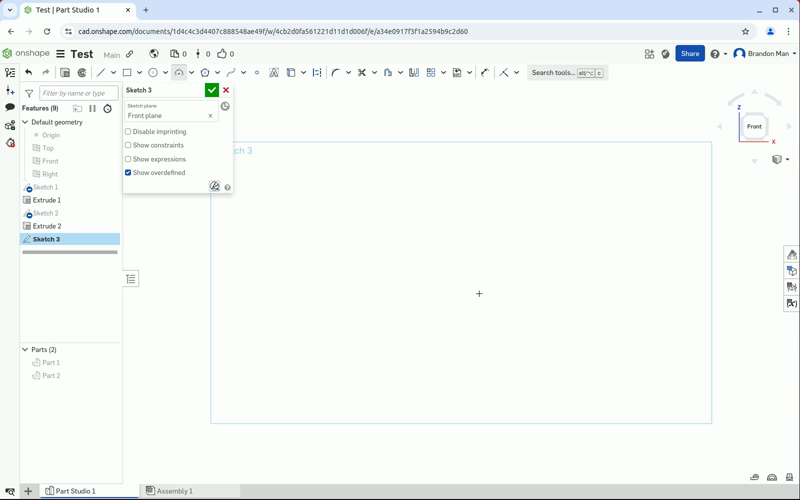
key_down(shift)
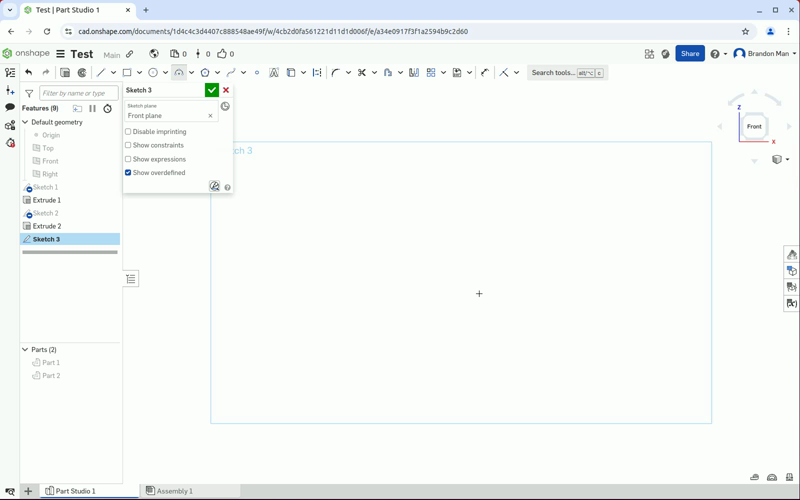
mouse_move(486, 289)
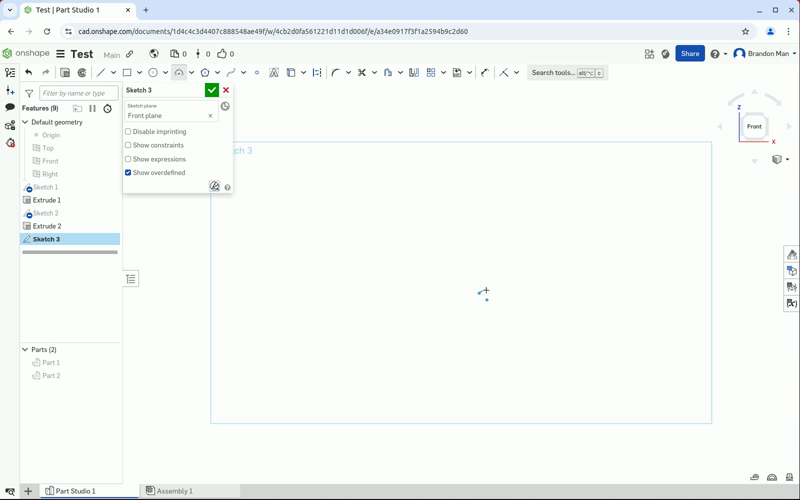
click(486, 289)
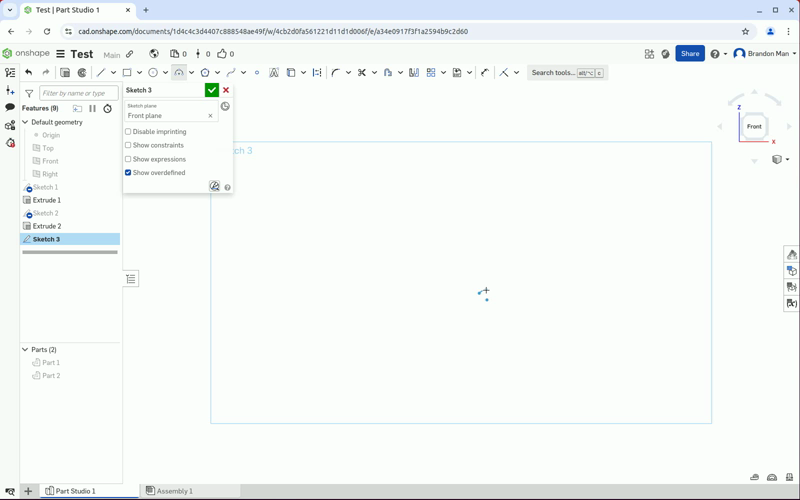
mouse_move(482, 290)
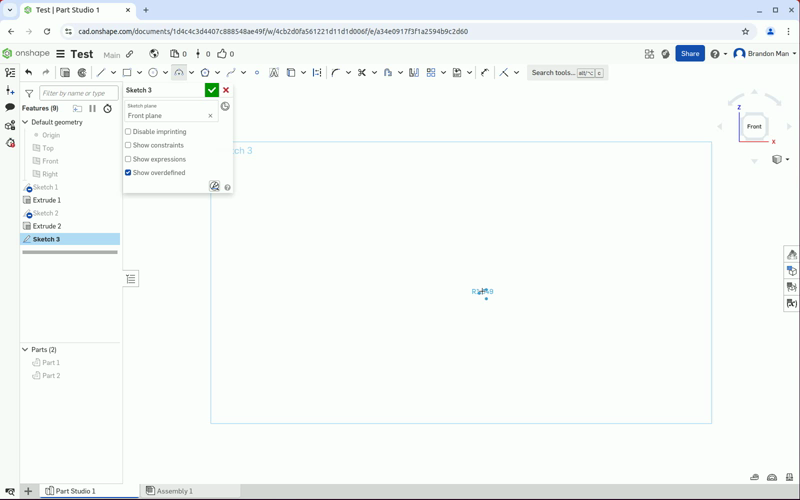
click(482, 290)
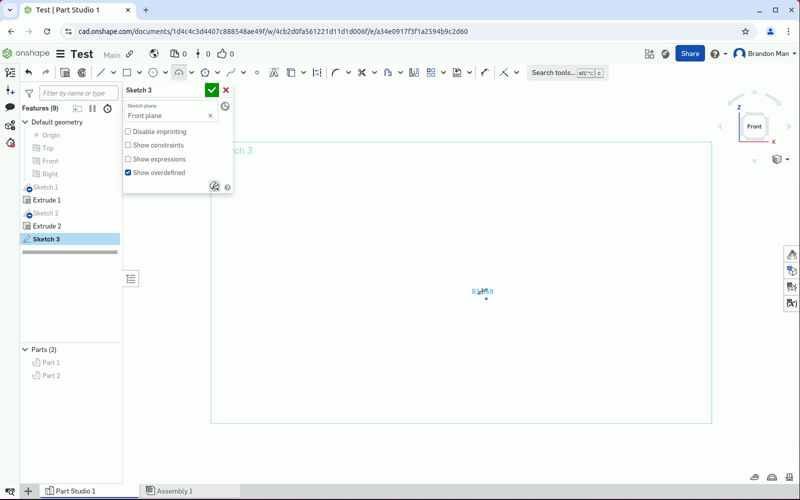
key_up(shift)
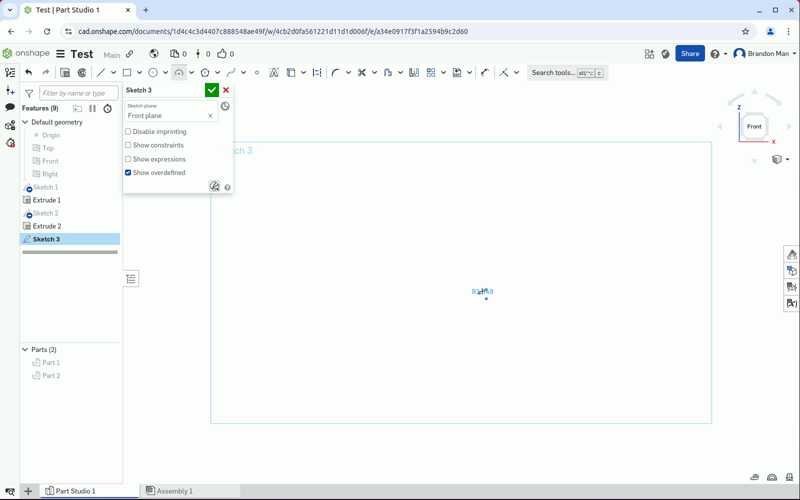
key(esc)
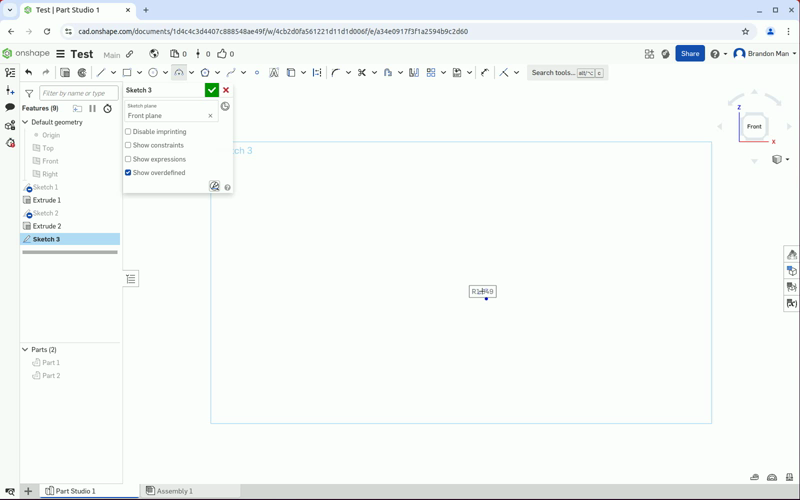
key(l)
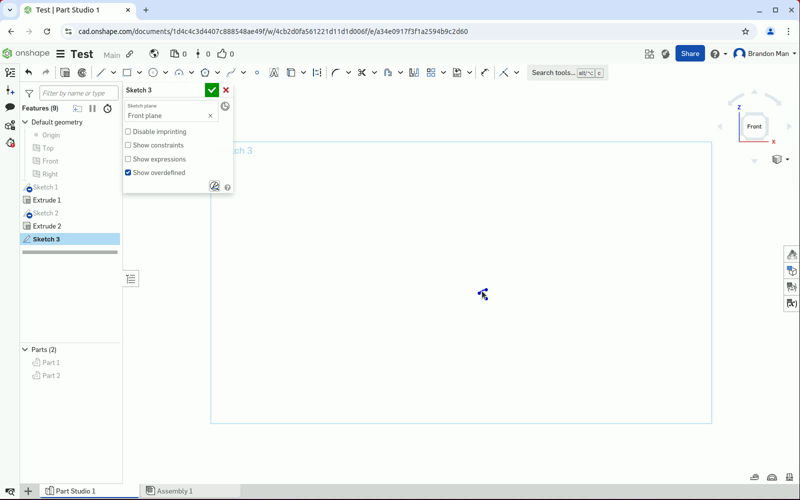
mouse_move(486, 289)
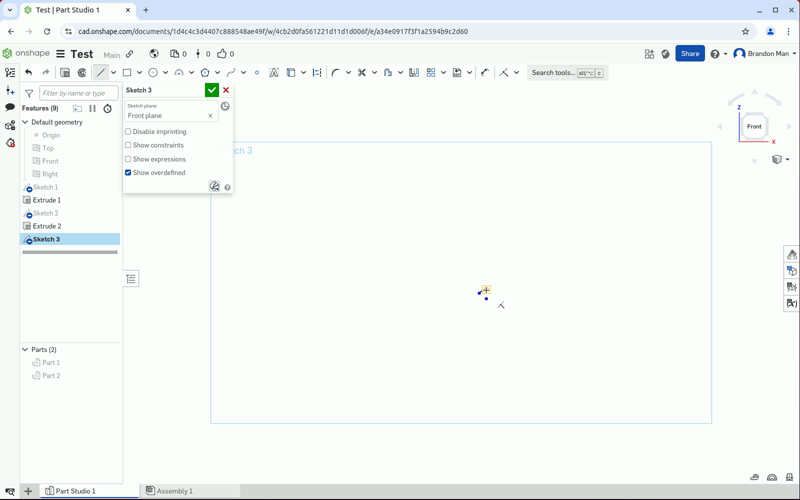
scroll(6)
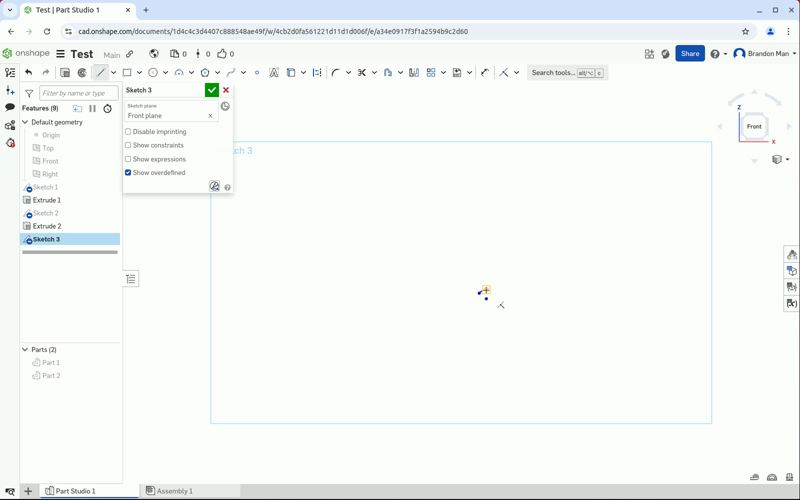
scroll(6)
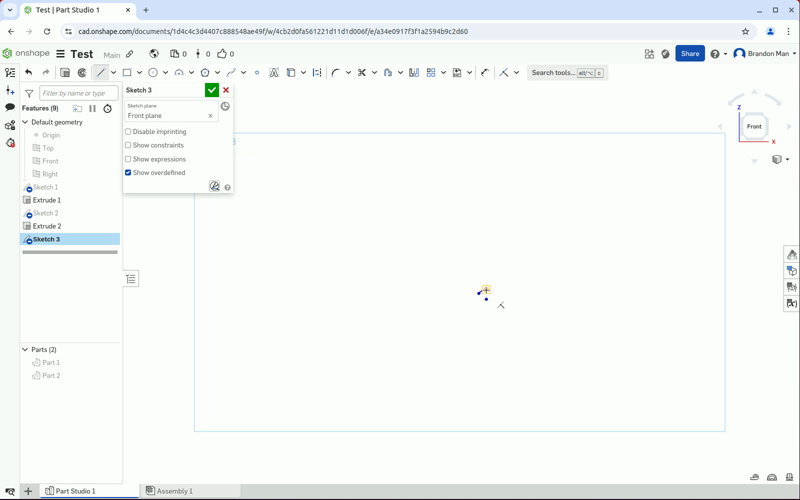
scroll(6)
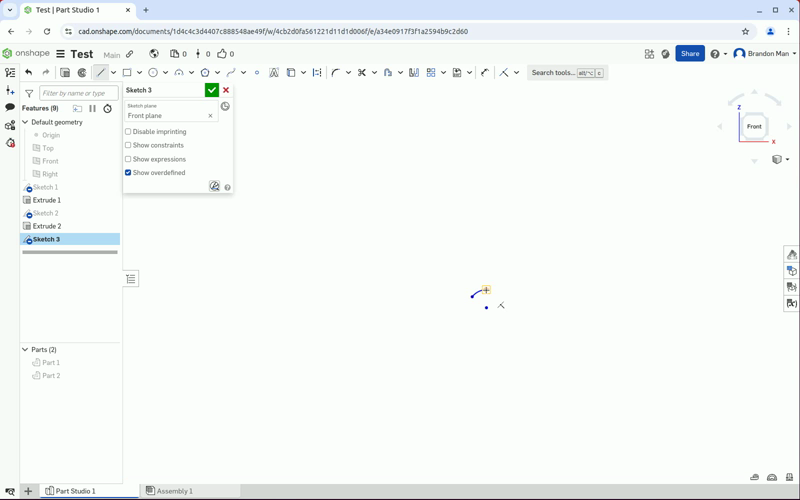
scroll(6)
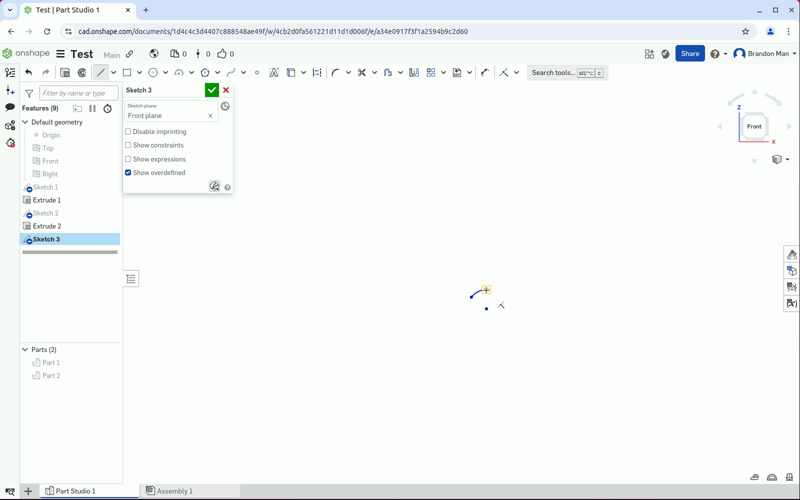
scroll(6)
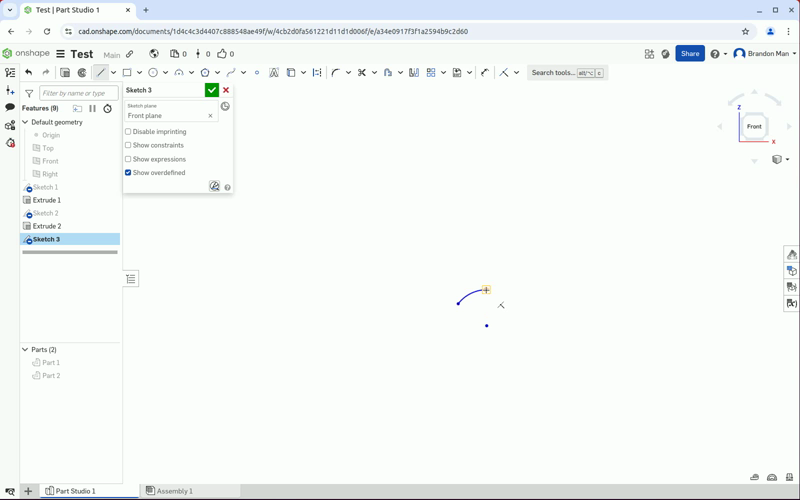
scroll(6)
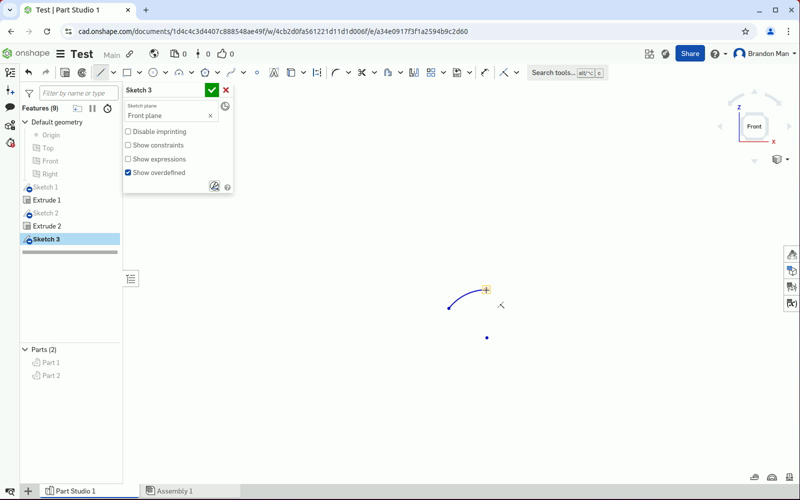
scroll(6)
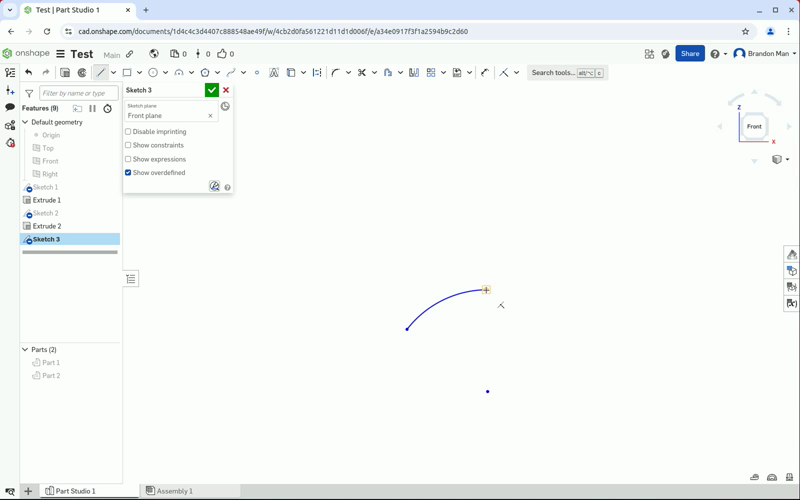
click(486, 289)
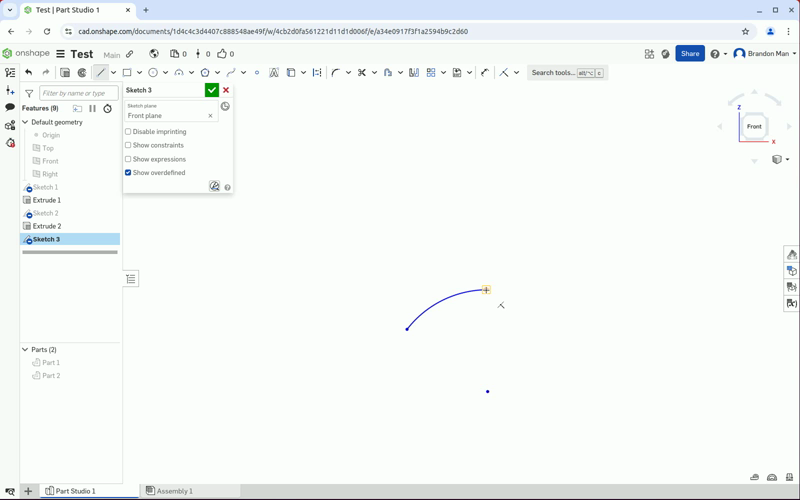
scroll(-6)
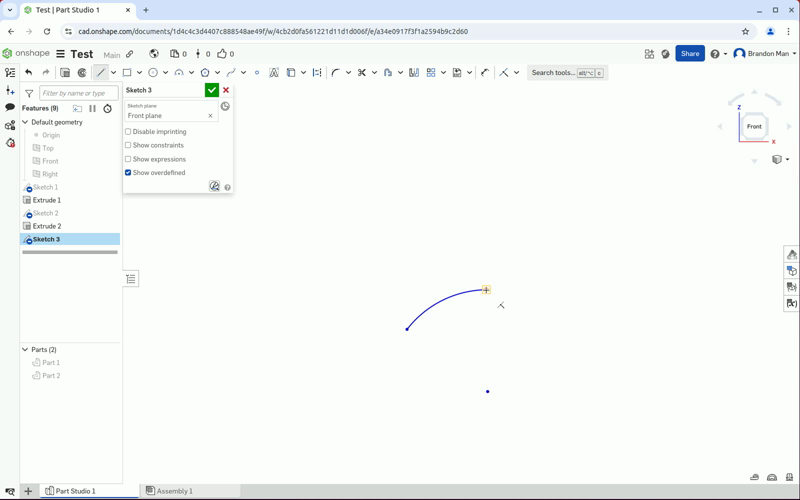
scroll(-6)
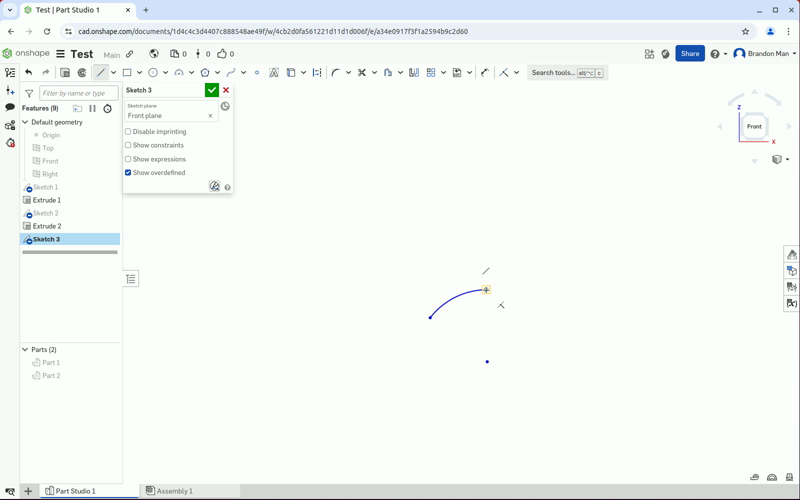
scroll(-6)
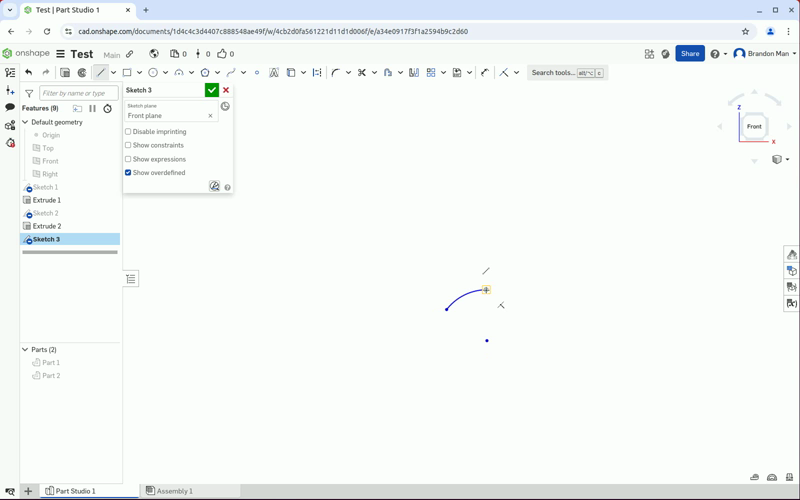
scroll(-6)
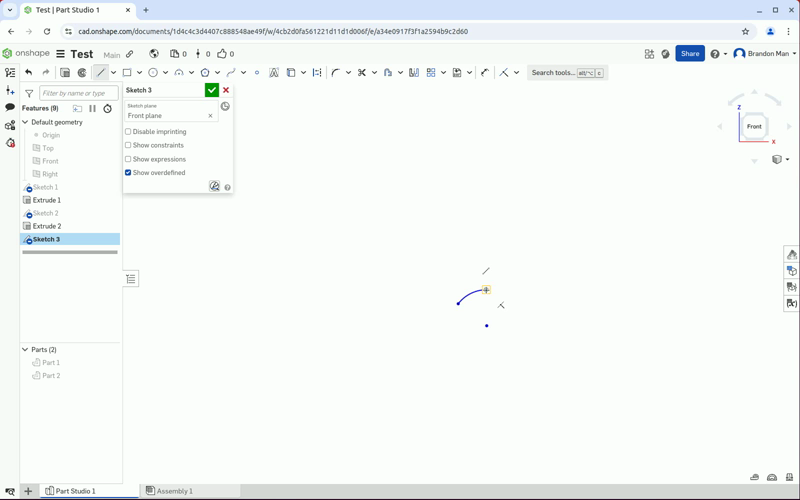
scroll(-6)
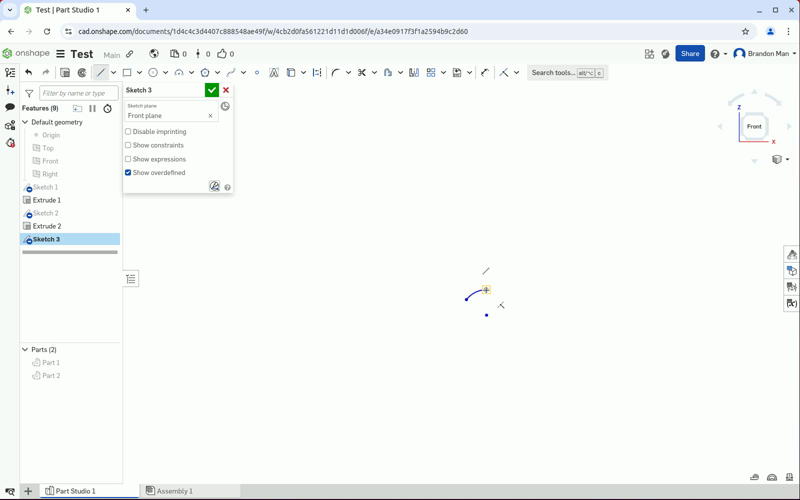
scroll(-6)
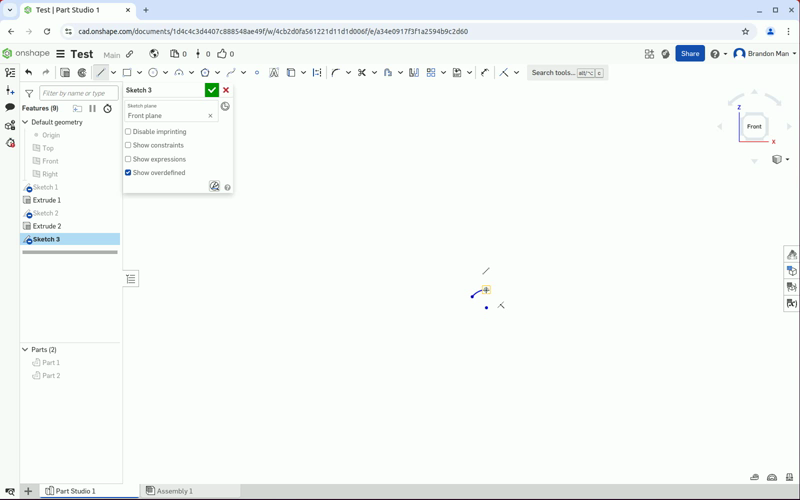
scroll(-6)
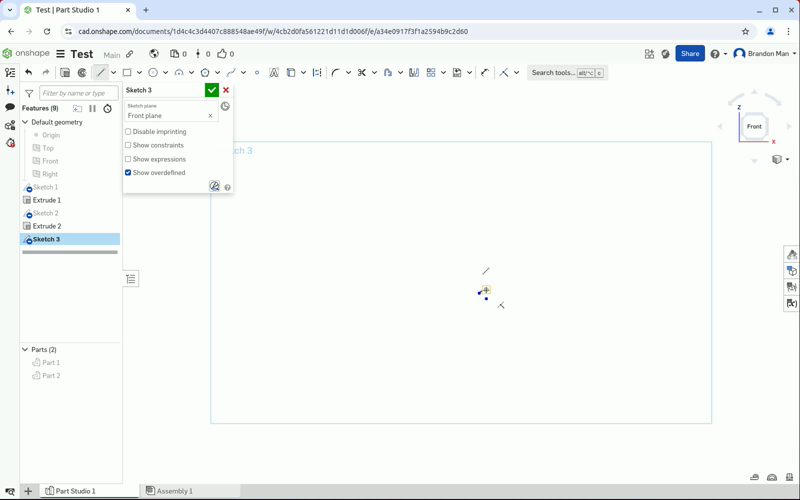
key_down(shift)
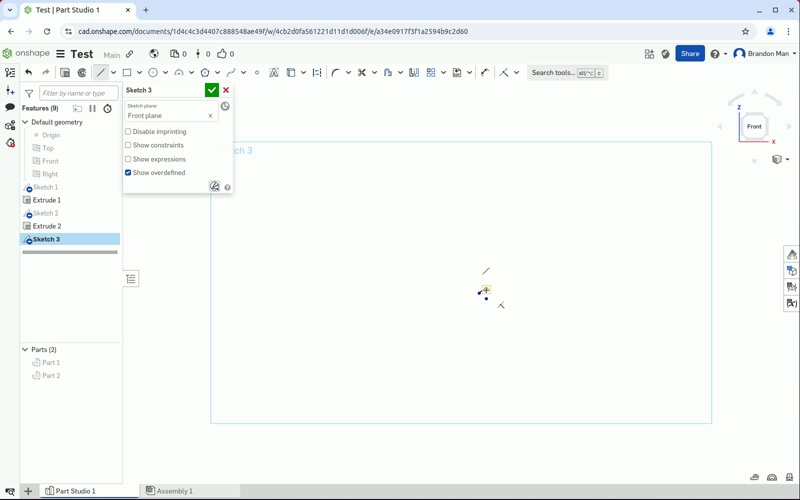
mouse_move(516, 289)
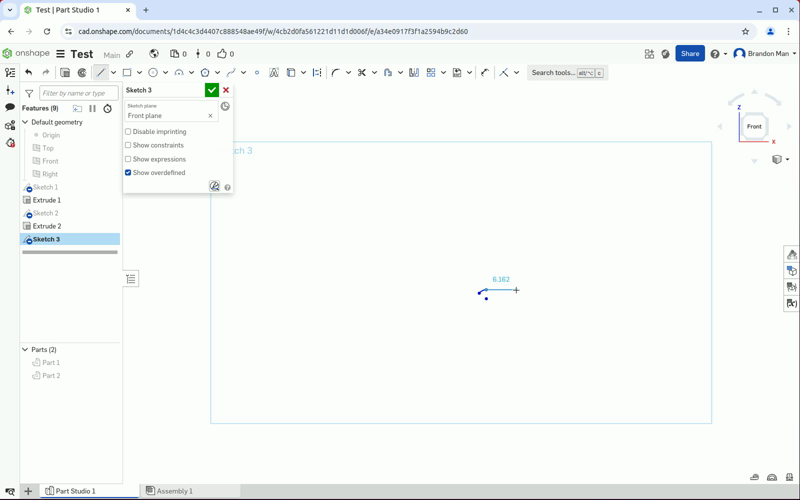
mouse_move(542, 289)
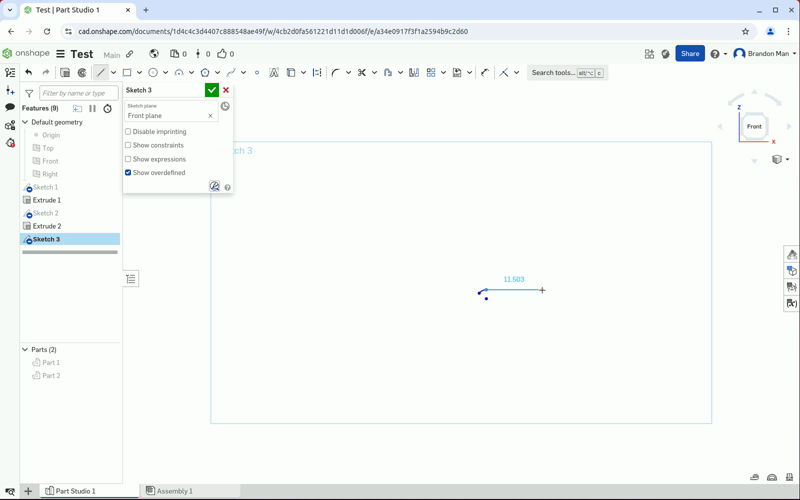
click(542, 289)
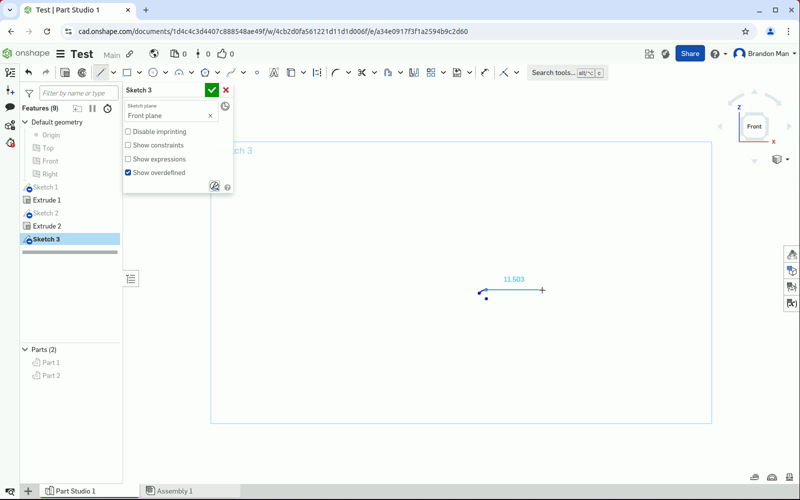
key_up(shift)
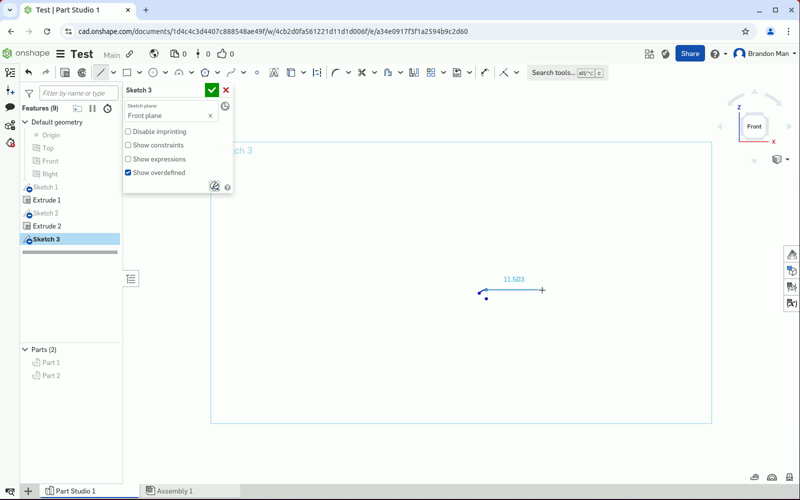
key(esc)
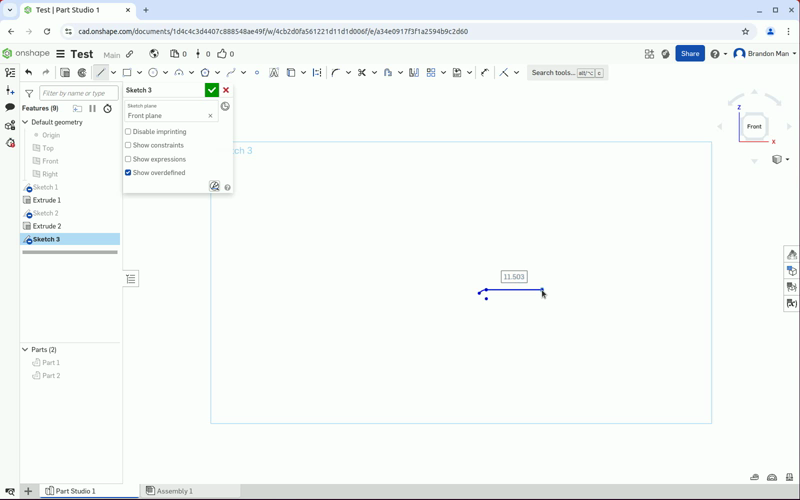
key(a)
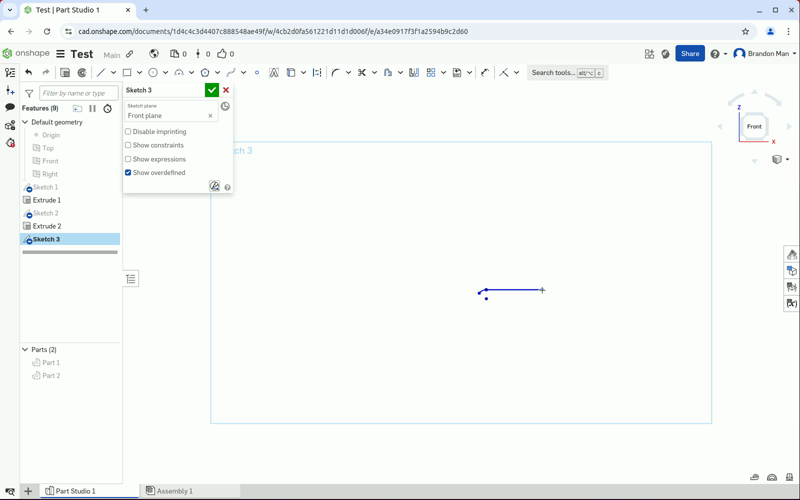
mouse_move(542, 289)
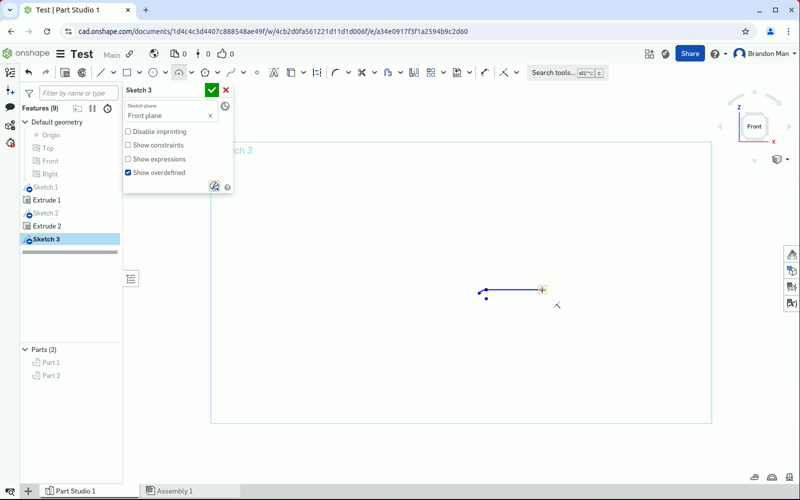
click(542, 289)
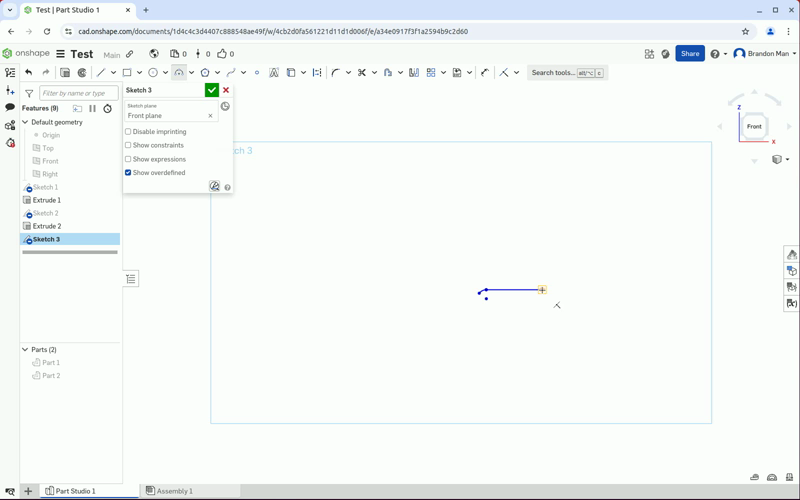
key_down(shift)
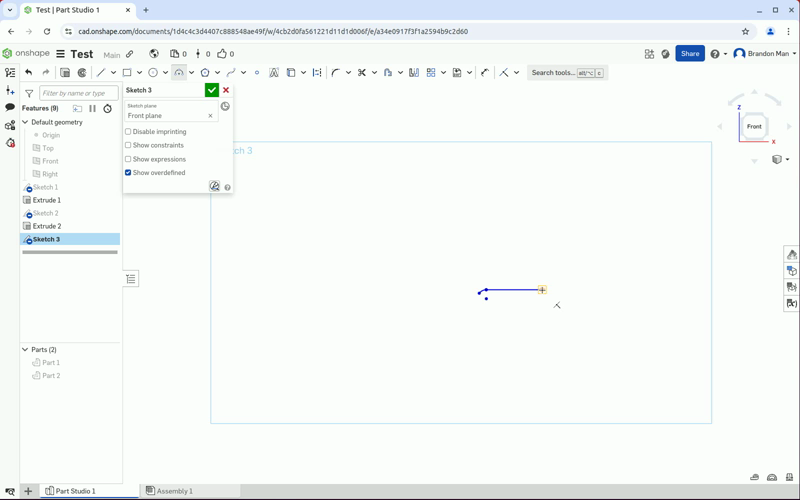
mouse_move(548, 291)
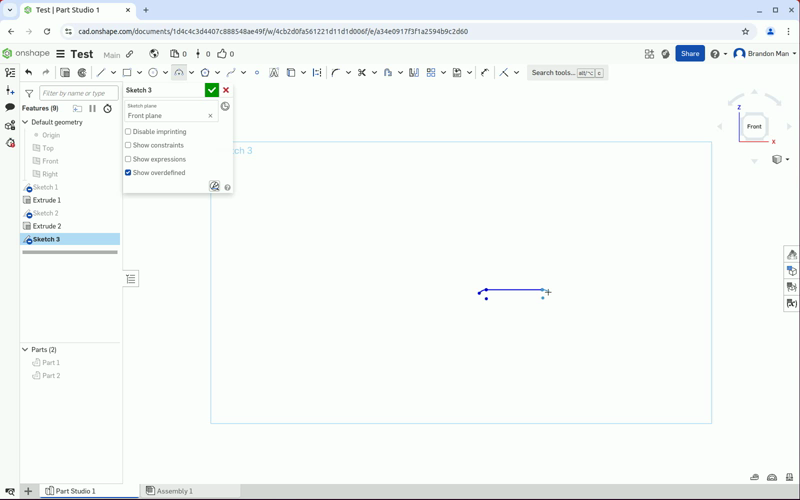
scroll(6)
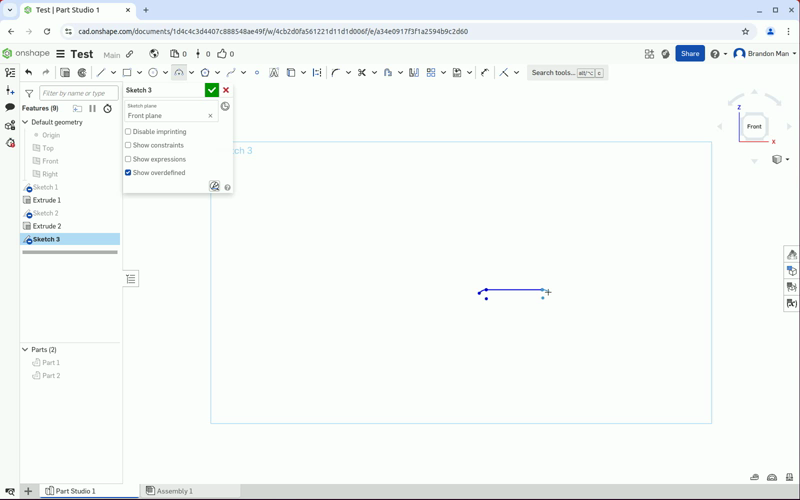
scroll(6)
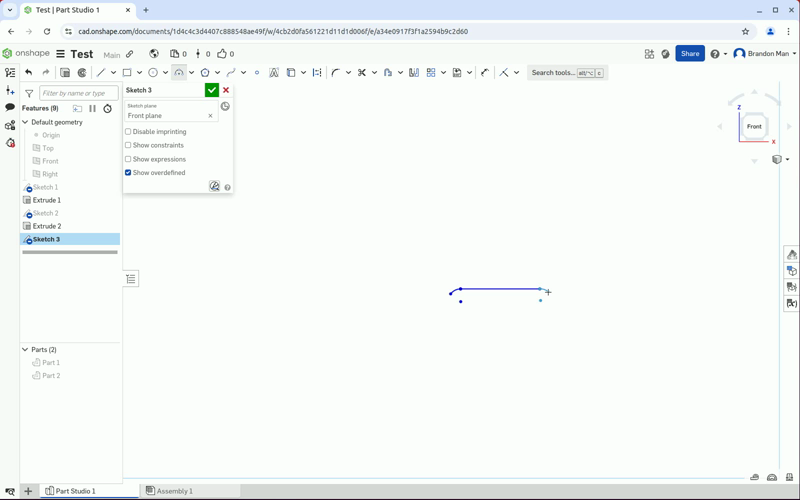
scroll(6)
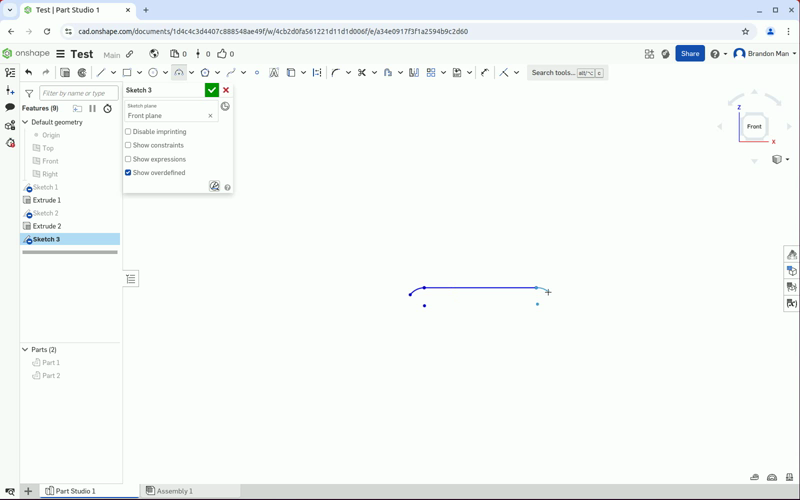
scroll(6)
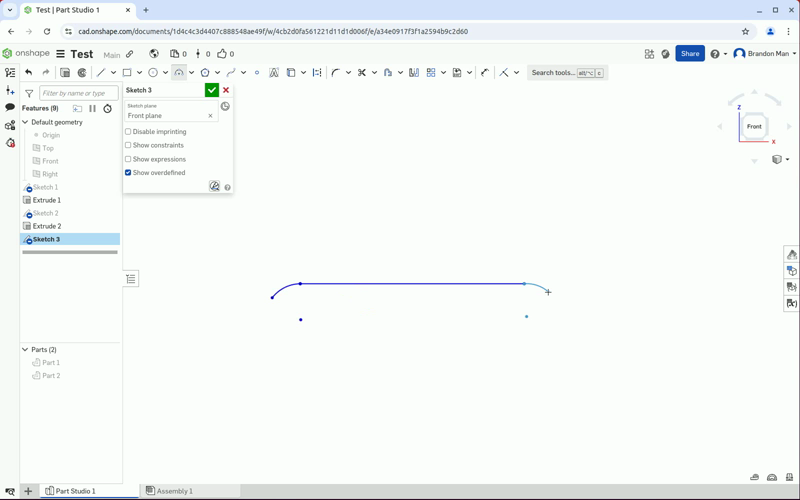
scroll(6)
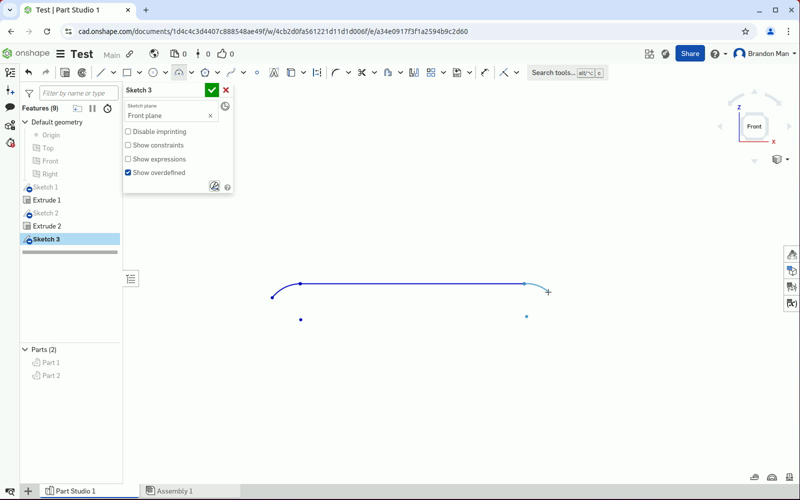
scroll(6)
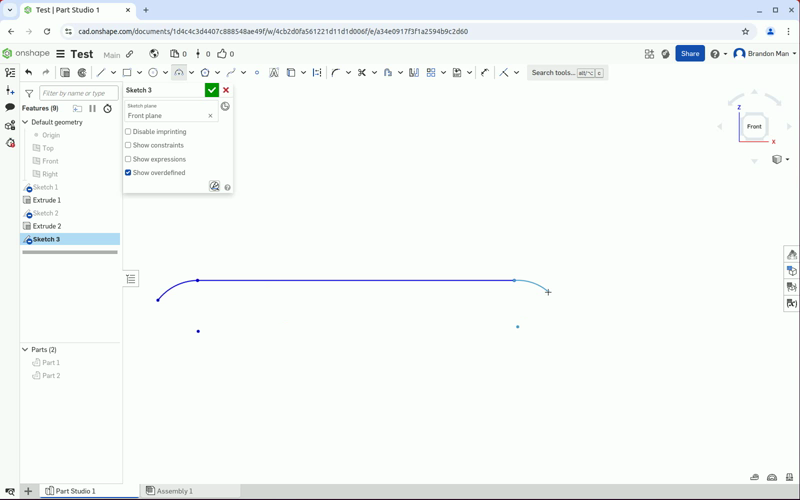
scroll(6)
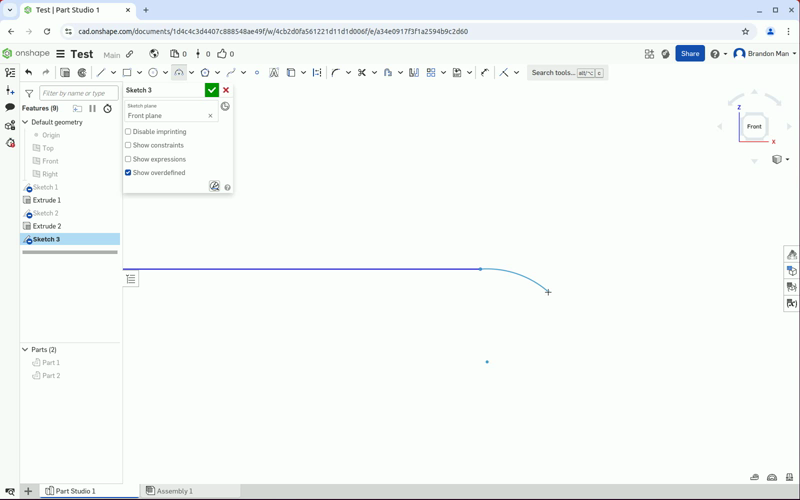
click(548, 291)
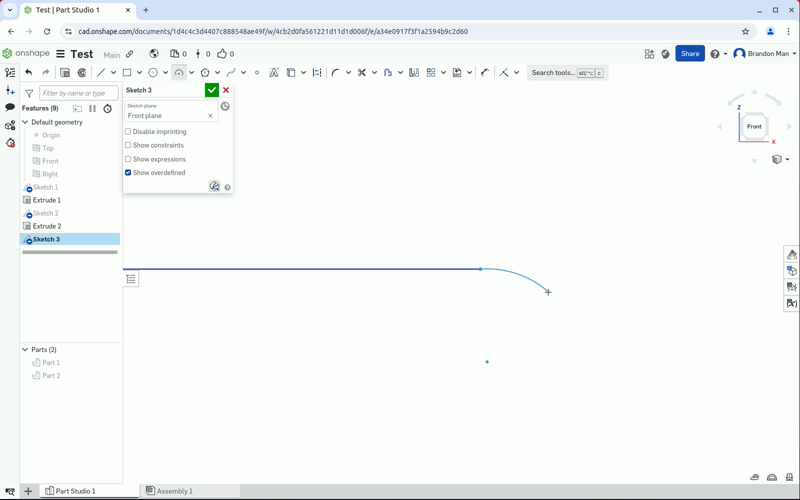
scroll(-6)
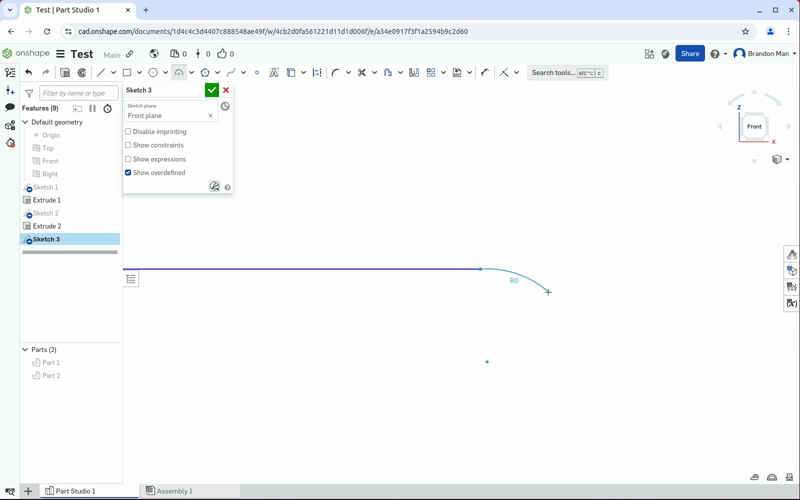
scroll(-6)
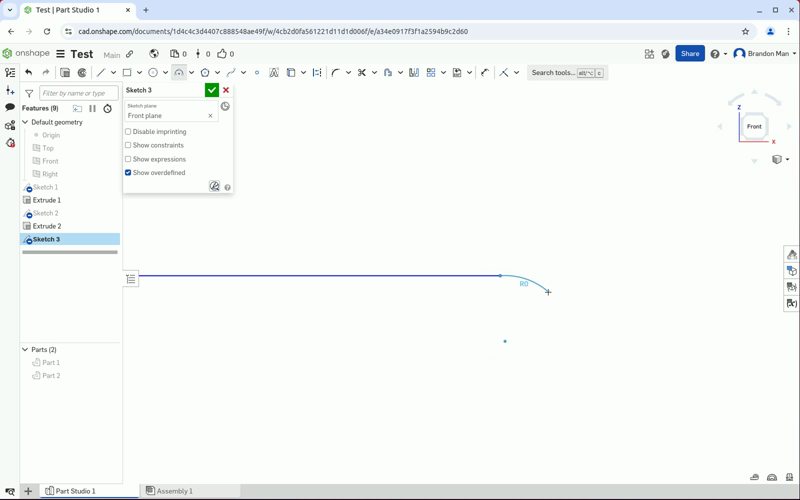
scroll(-6)
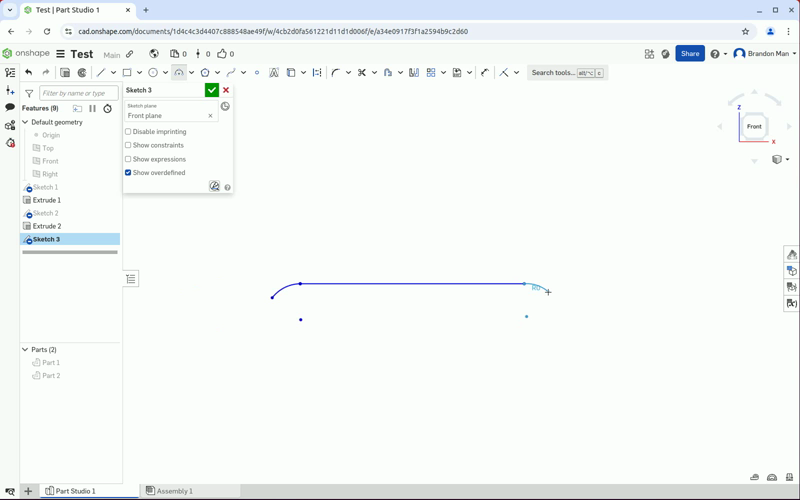
scroll(-6)
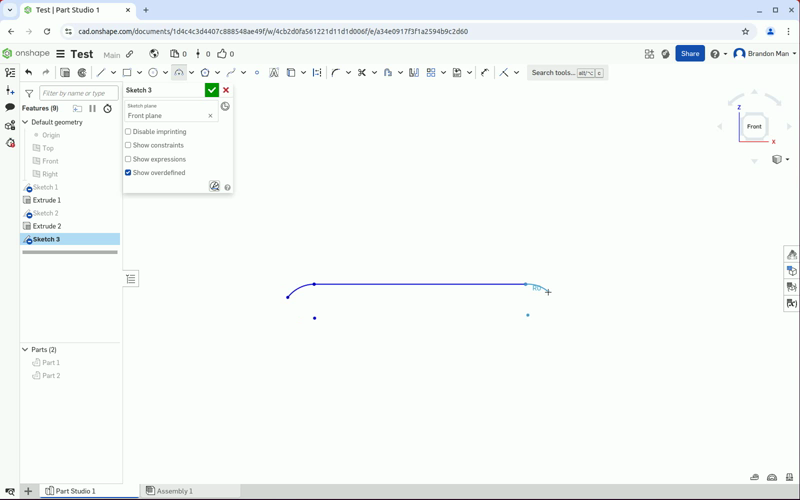
scroll(-6)
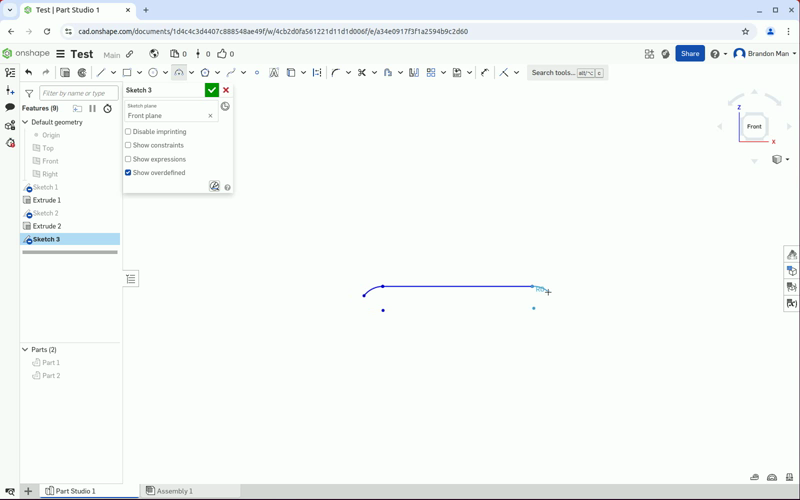
scroll(-6)
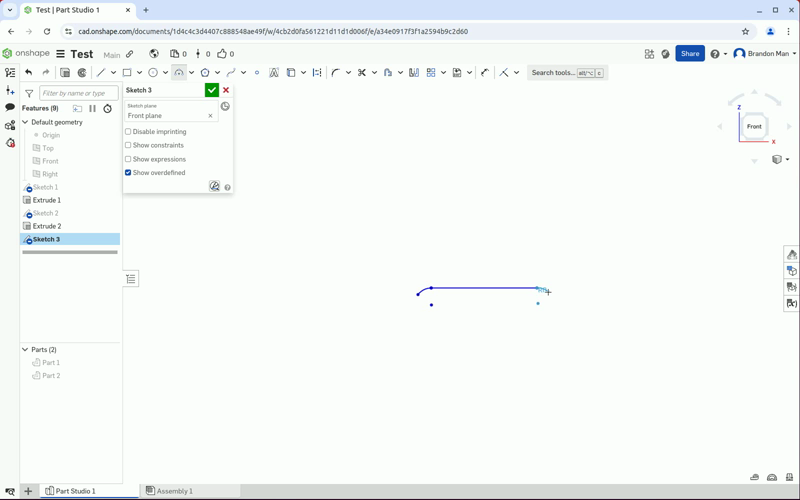
scroll(-6)
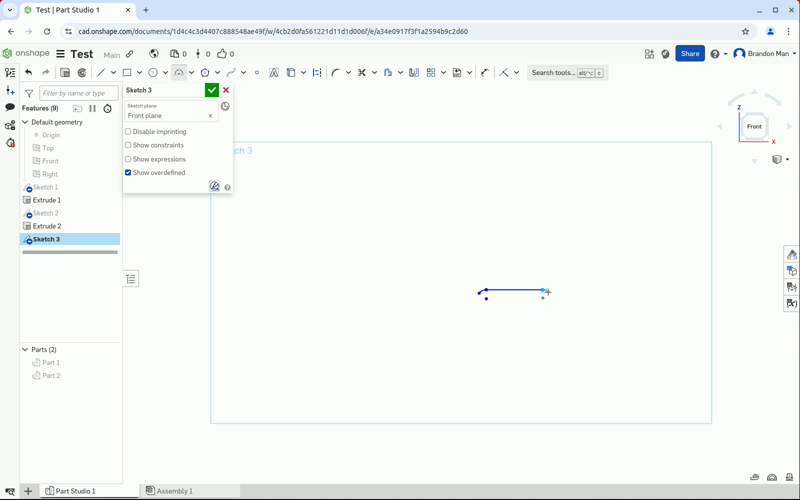
mouse_move(545, 290)
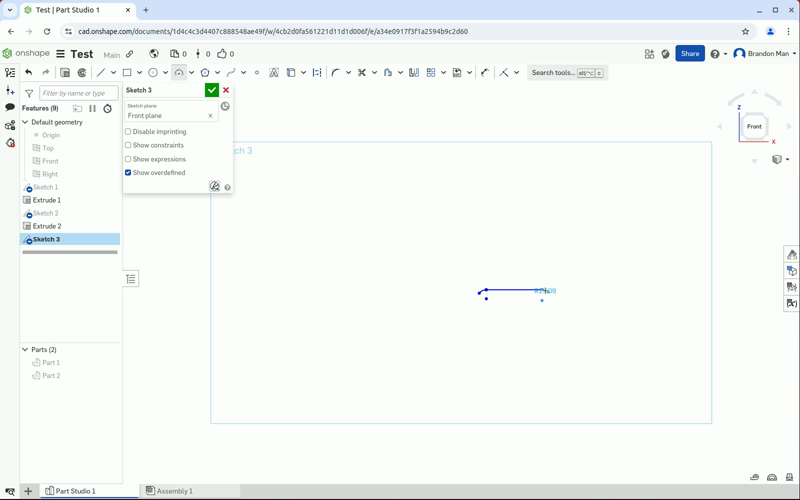
scroll(6)
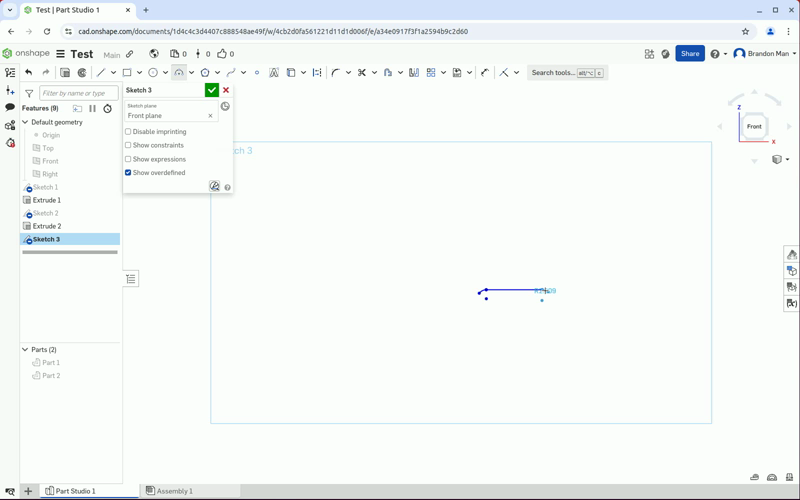
scroll(6)
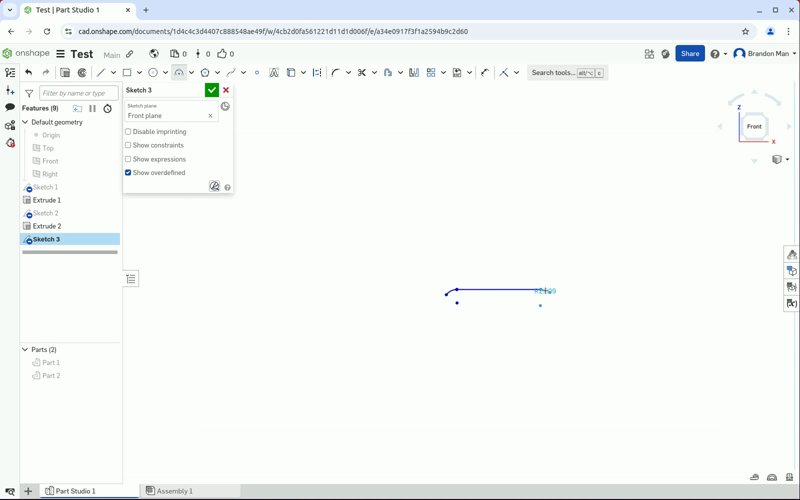
scroll(6)
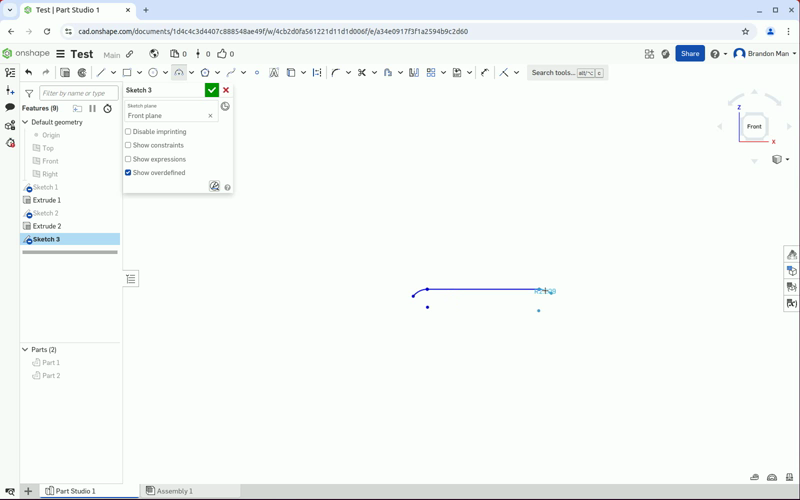
scroll(6)
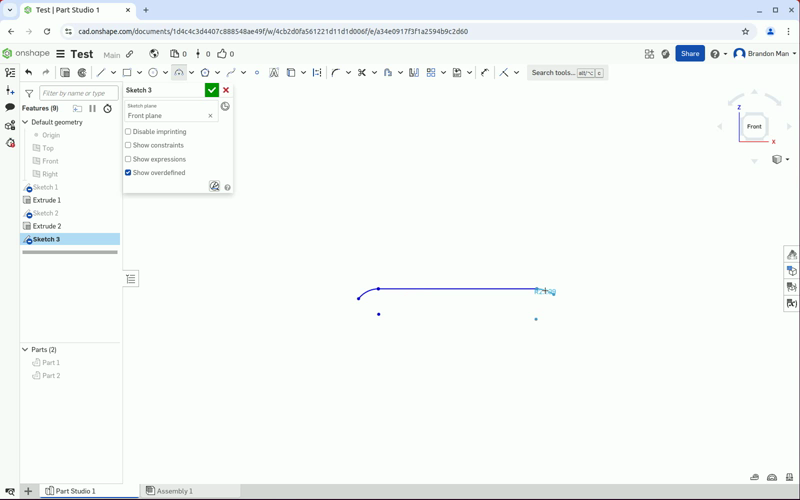
scroll(6)
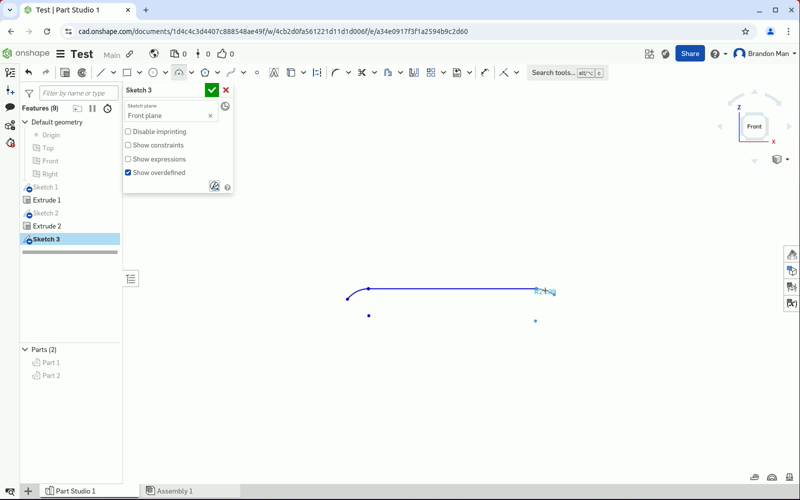
scroll(6)
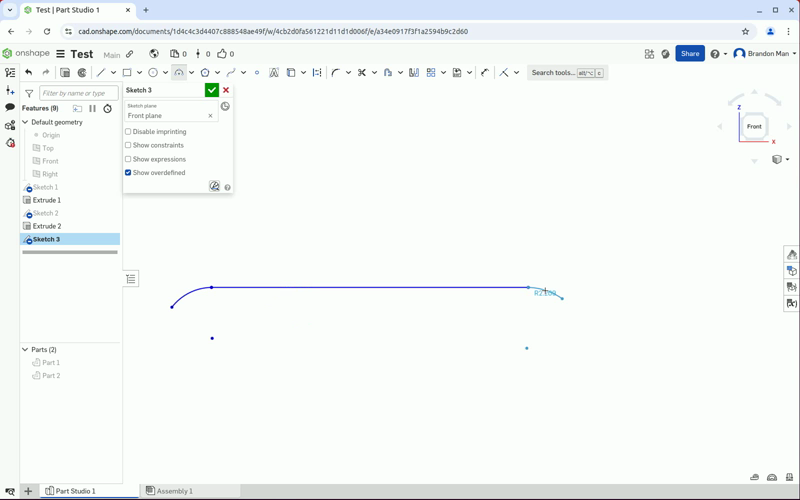
scroll(6)
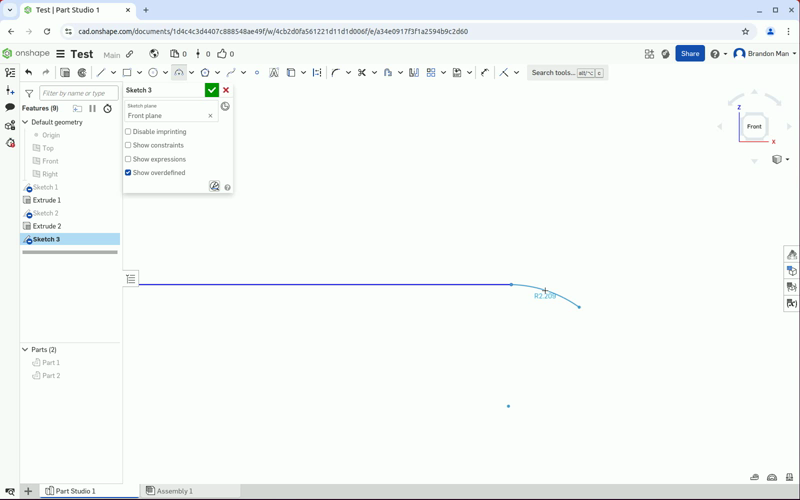
click(545, 290)
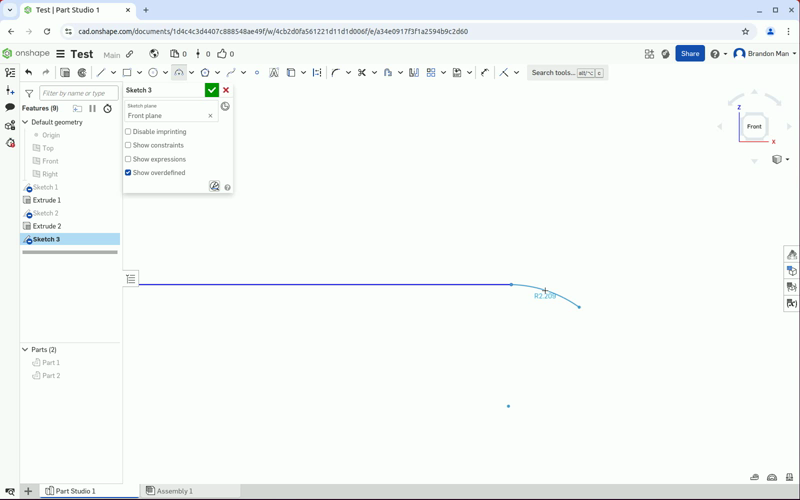
scroll(-6)
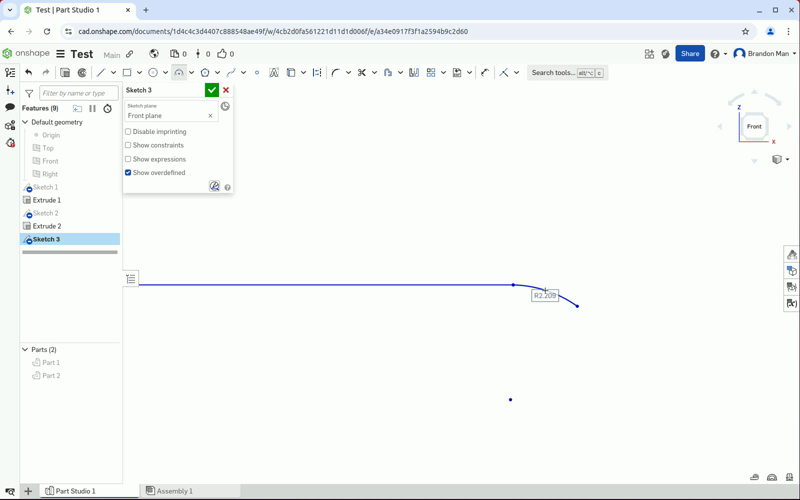
scroll(-6)
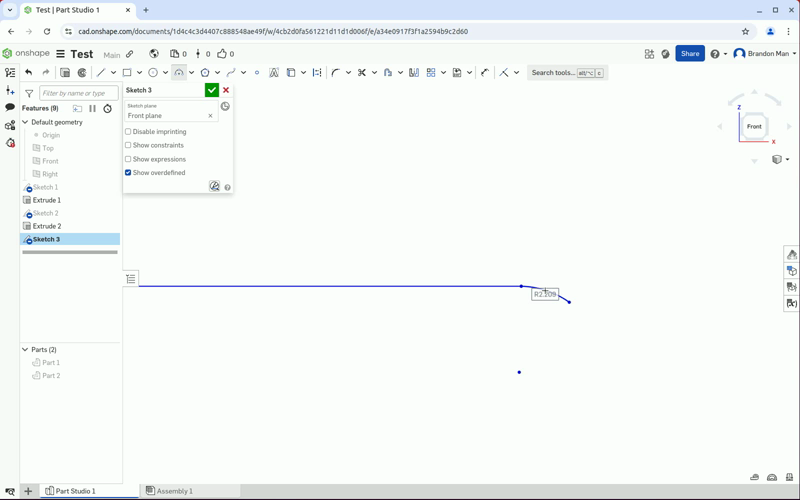
scroll(-6)
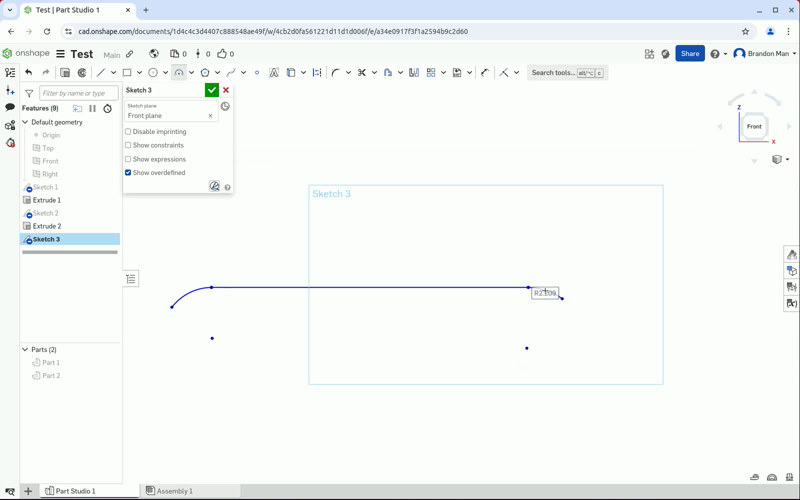
scroll(-6)
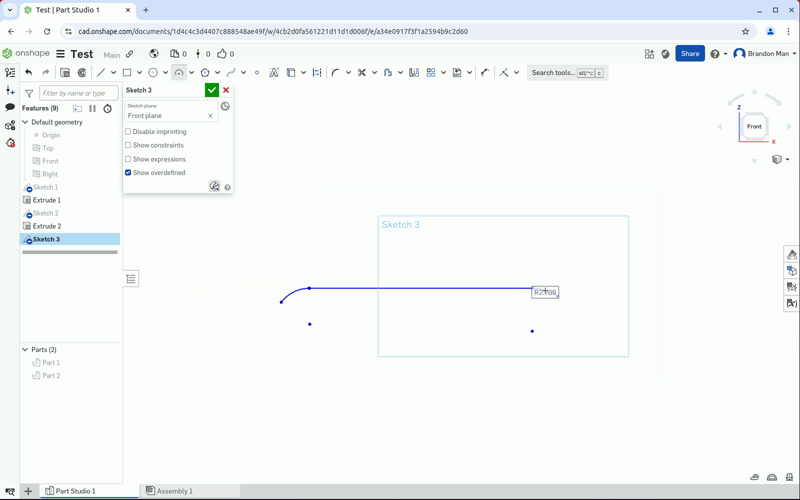
scroll(-6)
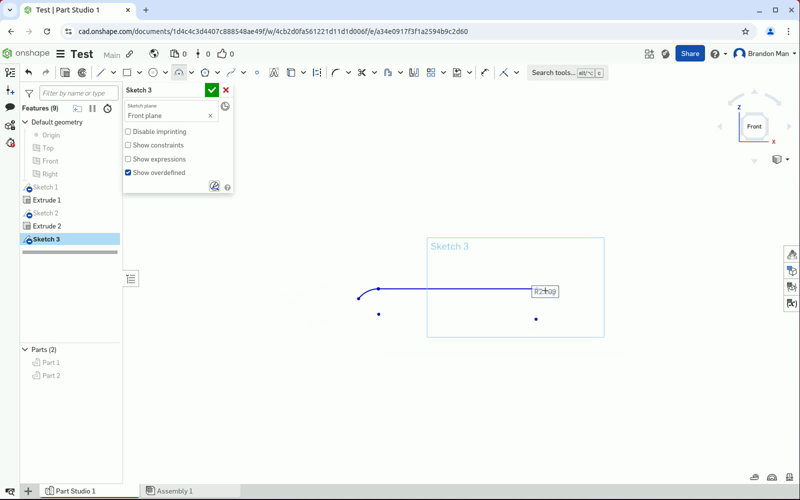
scroll(-6)
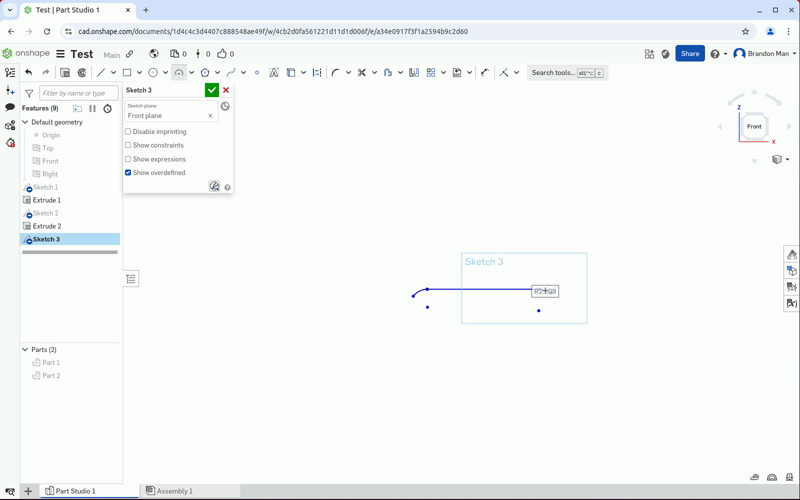
scroll(-6)
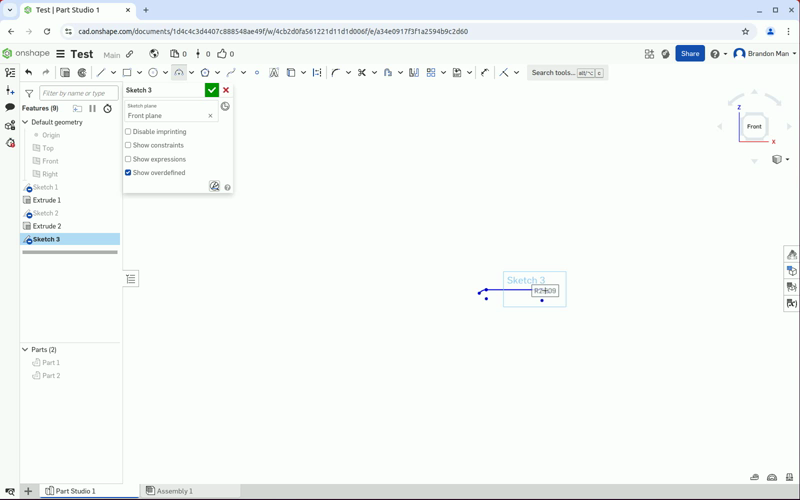
key_up(shift)
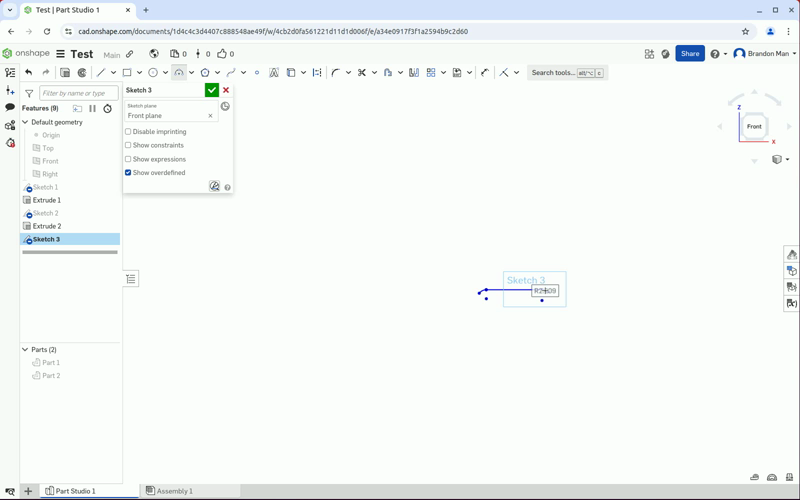
mouse_move(548, 291)
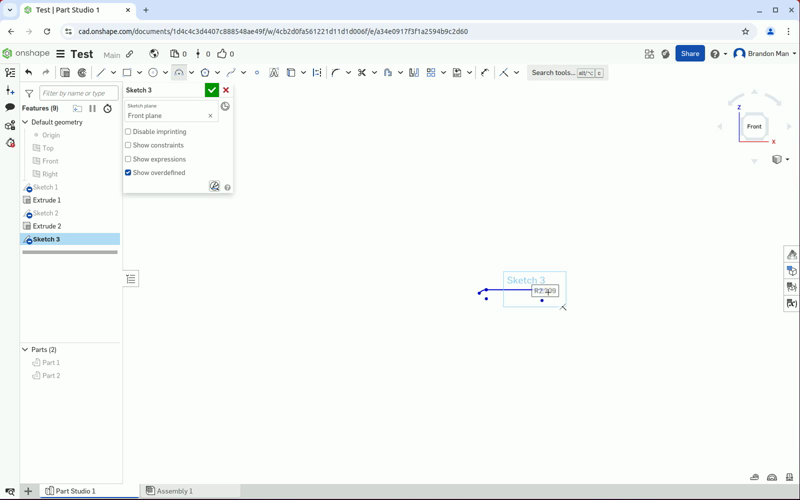
scroll(6)
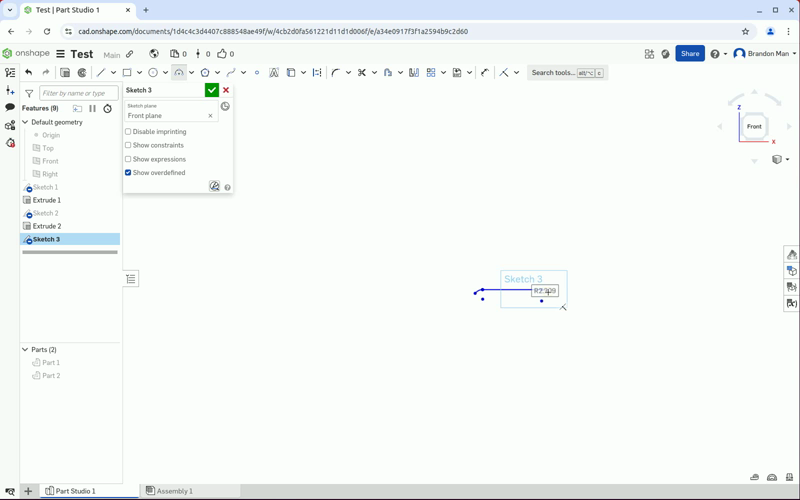
scroll(6)
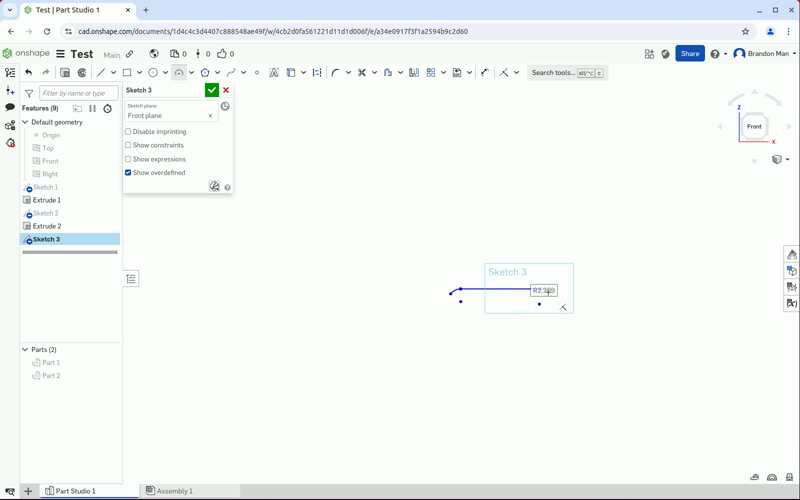
scroll(6)
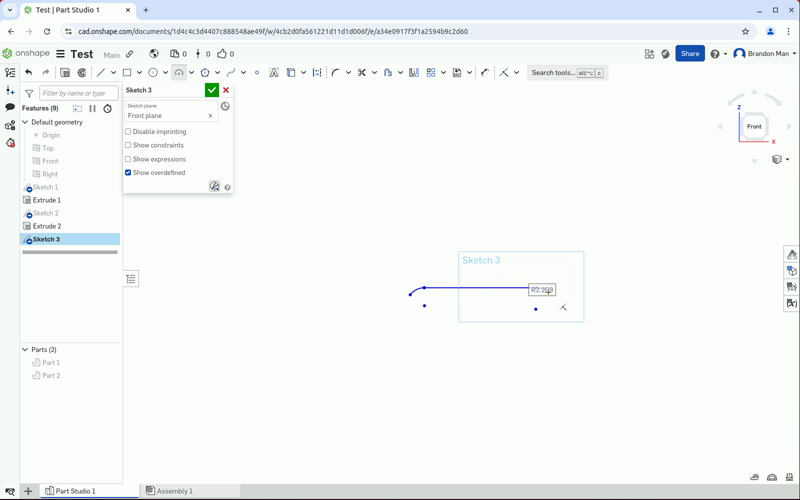
scroll(6)
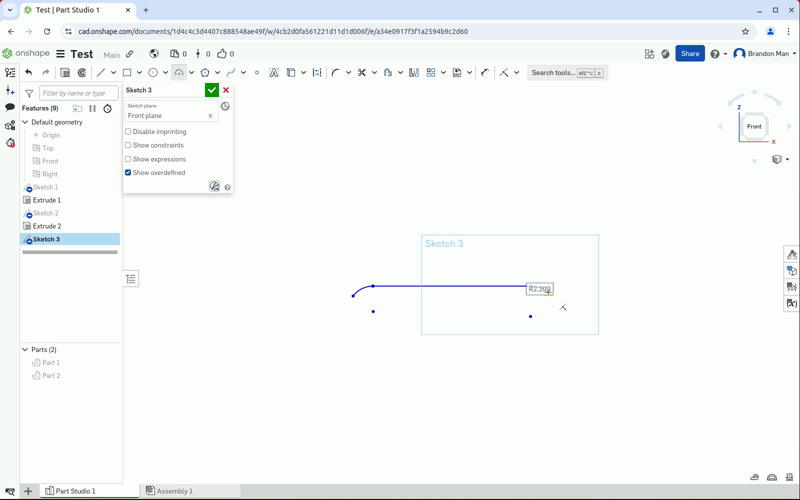
scroll(6)
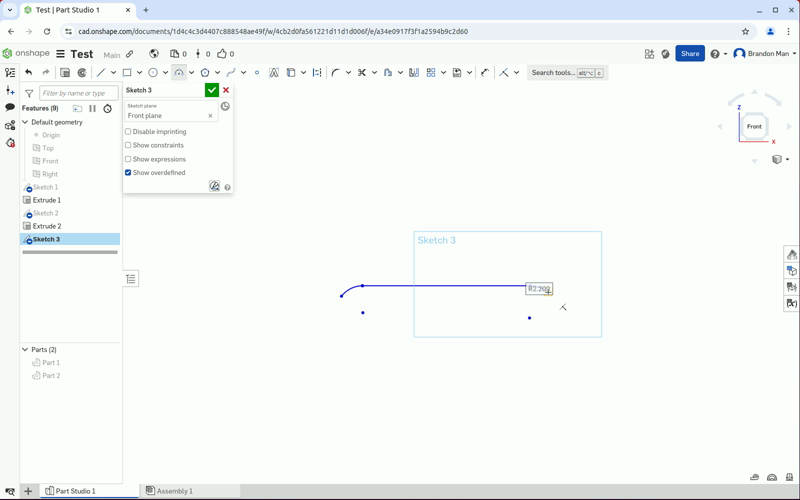
scroll(6)
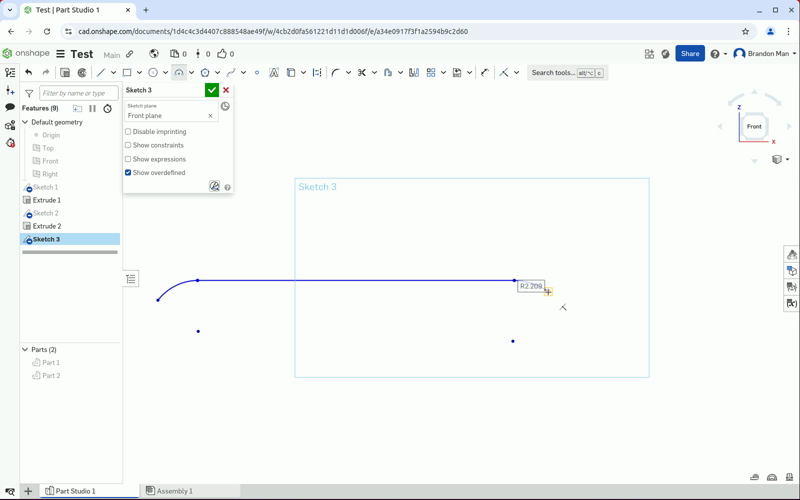
scroll(6)
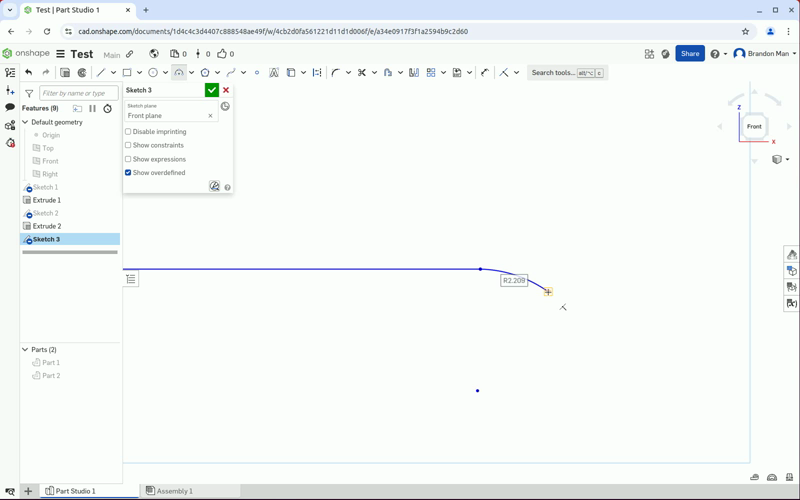
click(548, 291)
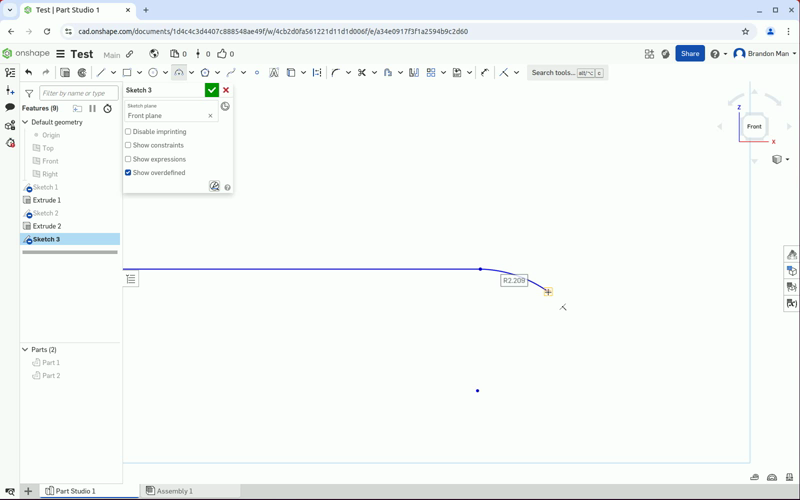
scroll(-6)
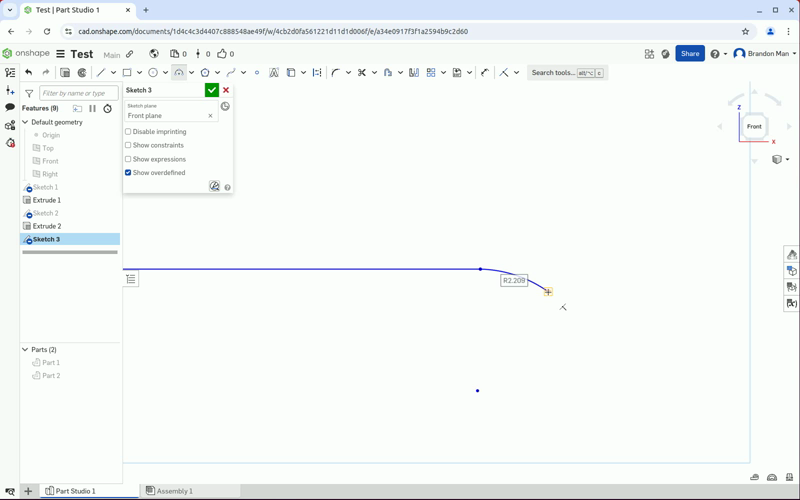
scroll(-6)
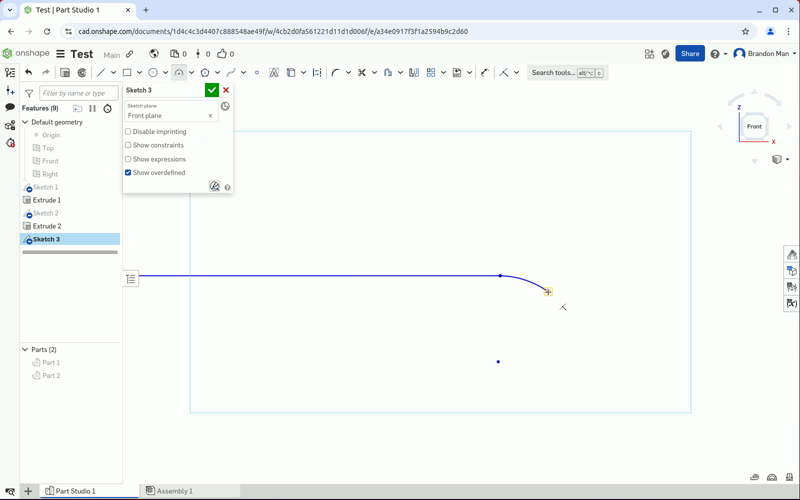
scroll(-6)
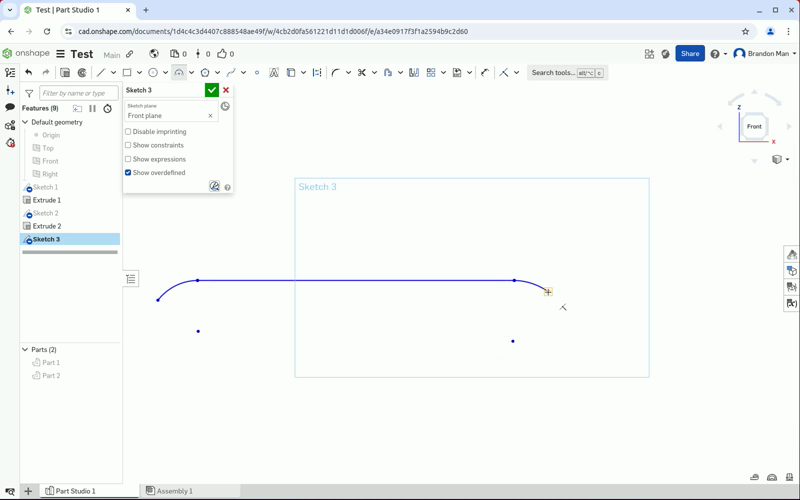
scroll(-6)
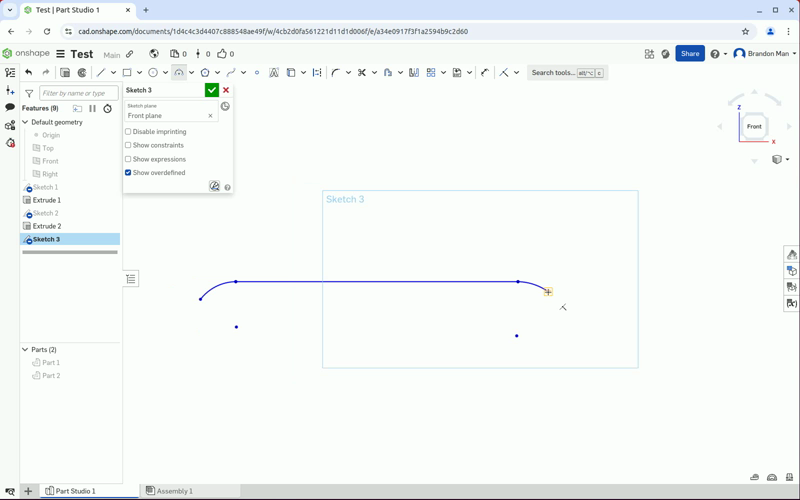
scroll(-6)
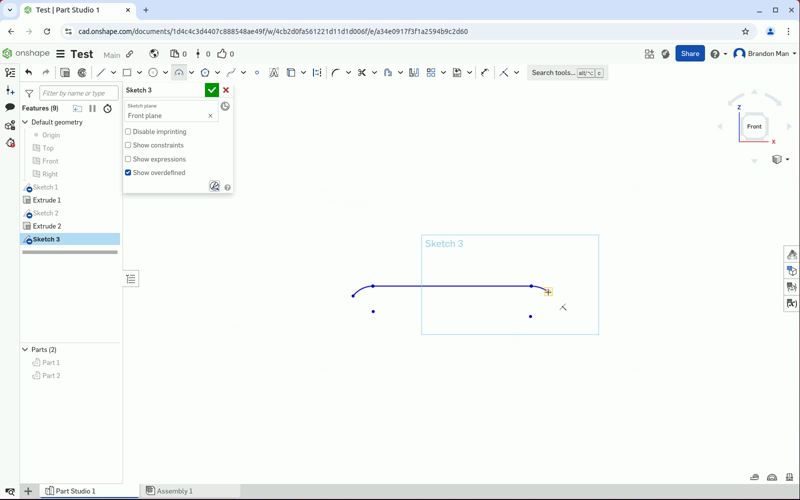
scroll(-6)
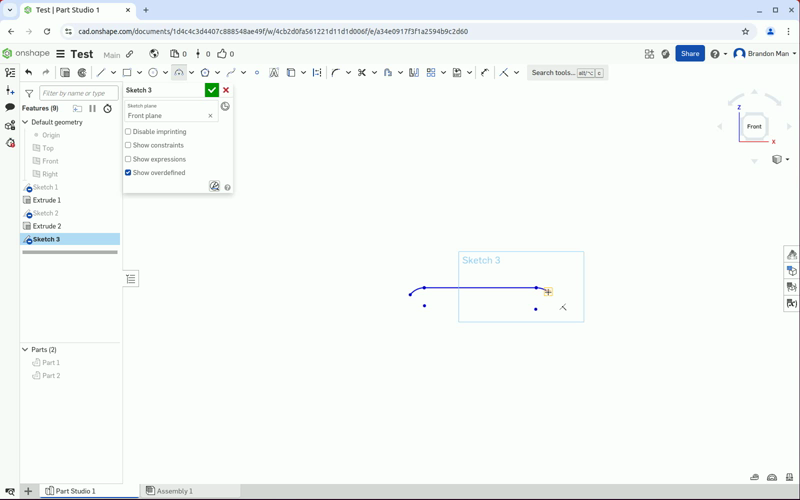
scroll(-6)
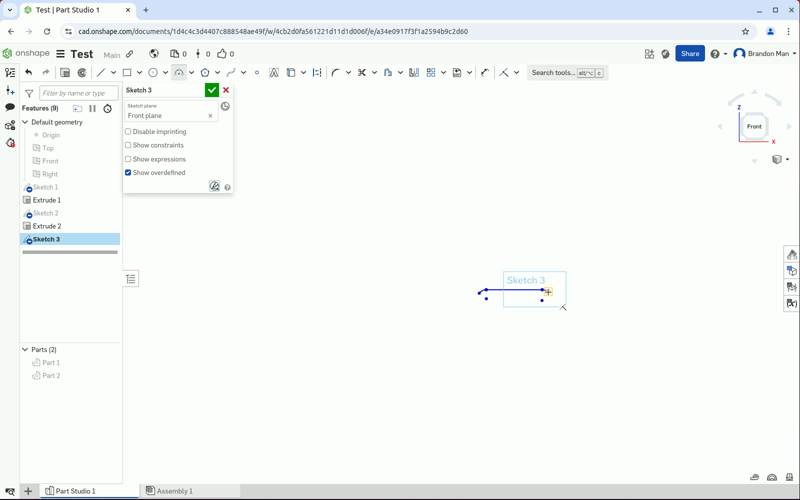
key_down(shift)
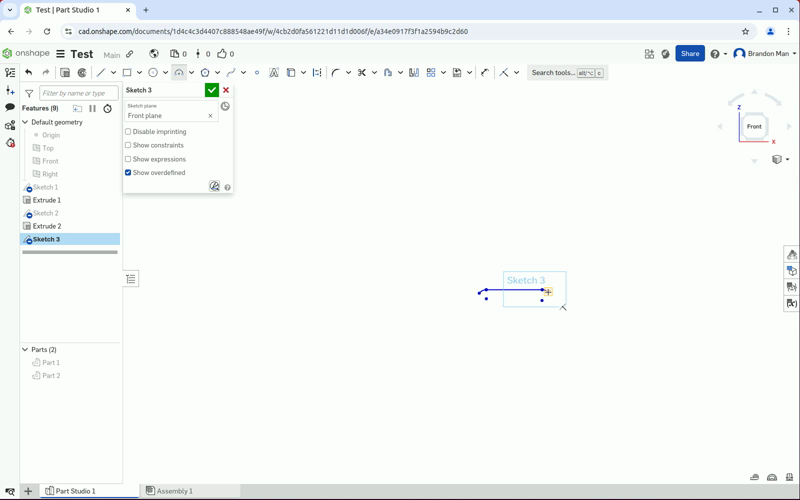
mouse_move(548, 272)
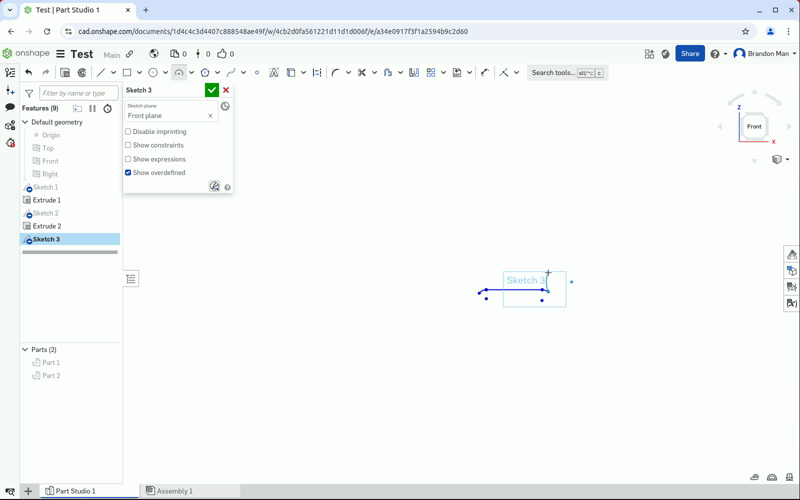
click(548, 272)
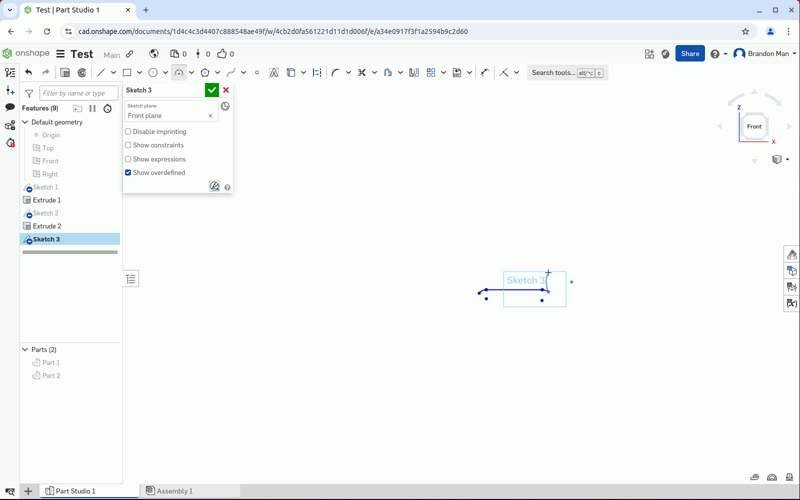
mouse_move(544, 282)
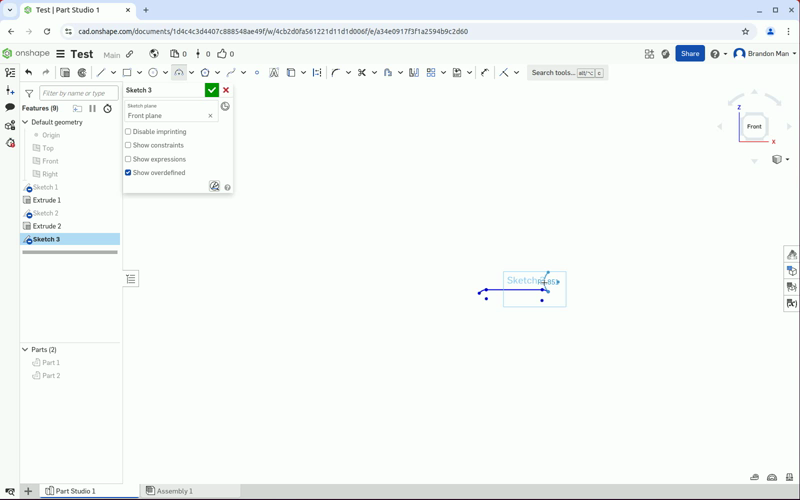
click(544, 282)
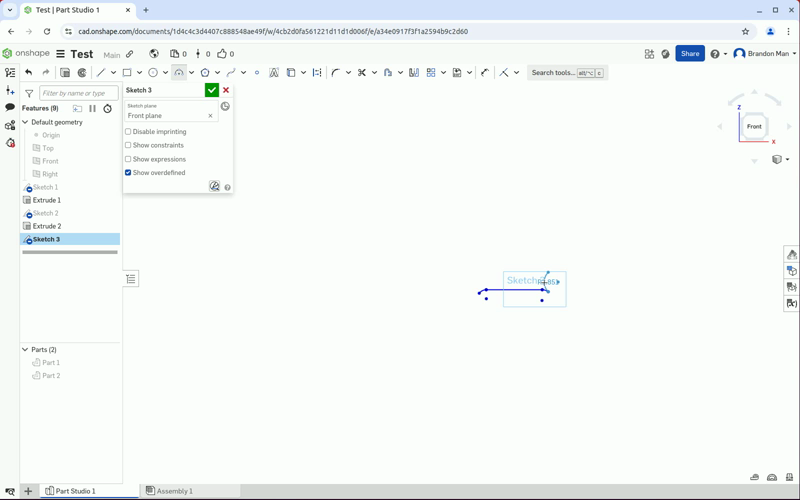
key_up(shift)
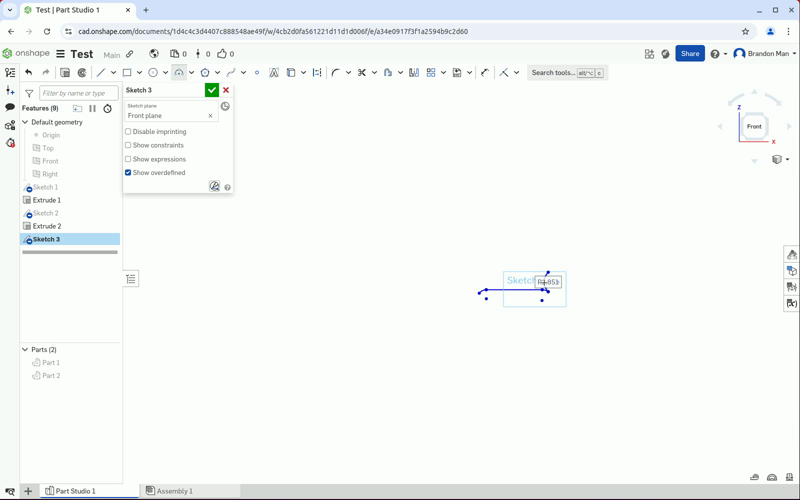
mouse_move(548, 272)
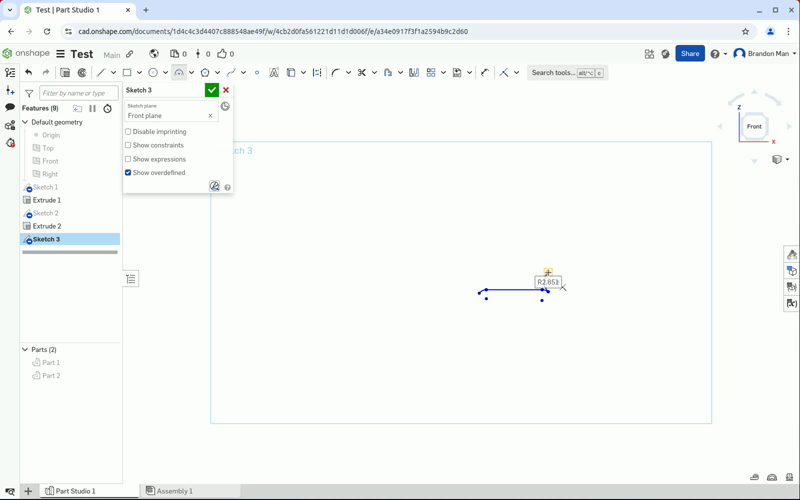
click(548, 272)
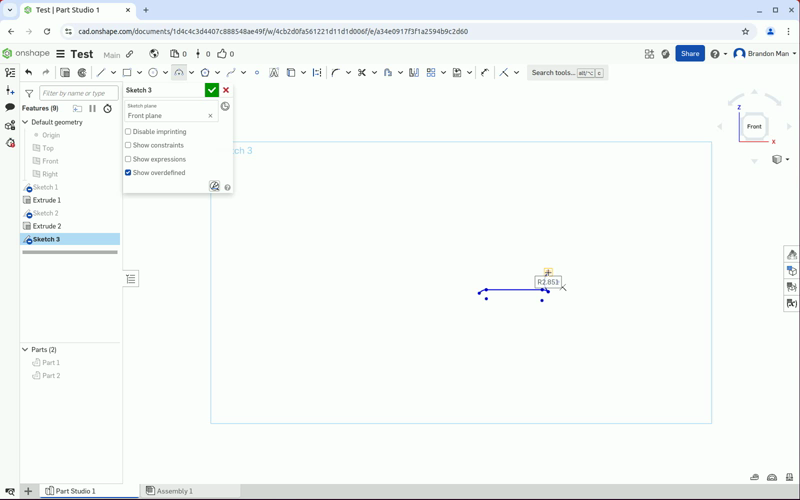
key_down(shift)
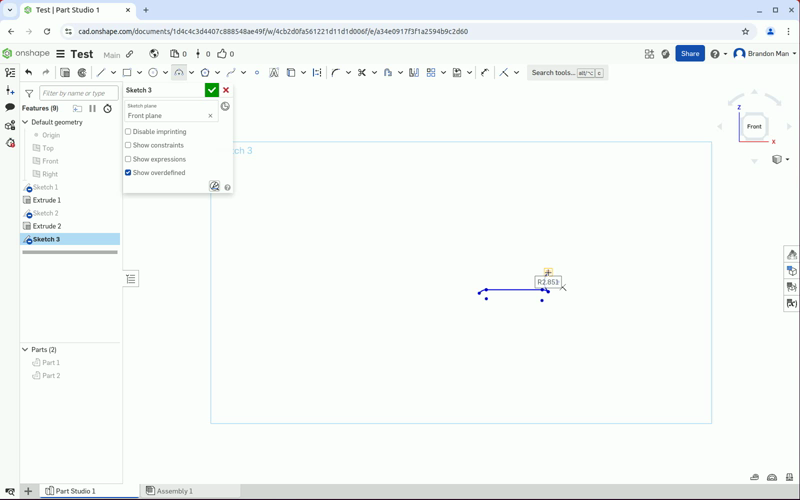
mouse_move(542, 274)
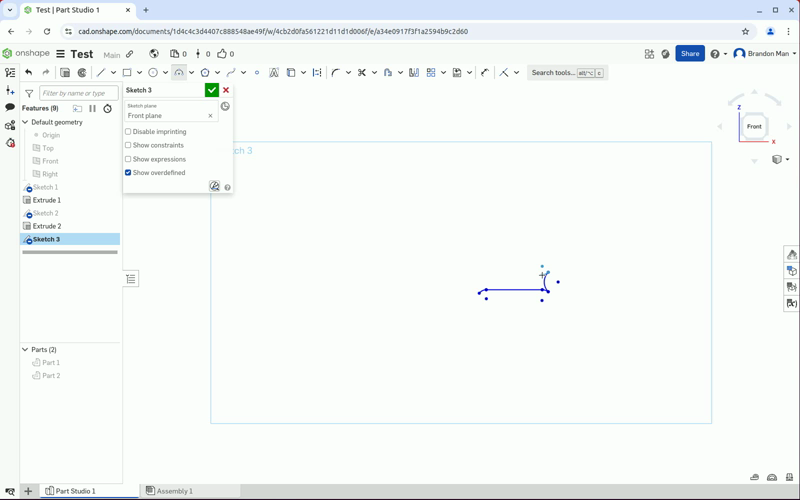
scroll(6)
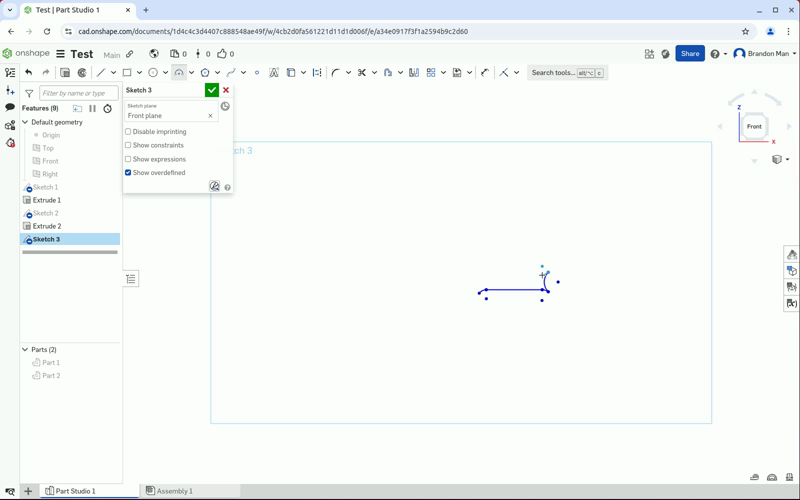
scroll(6)
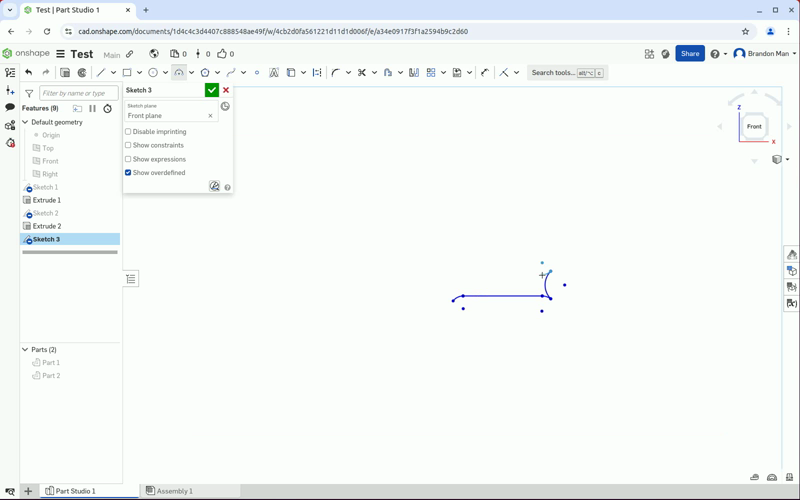
scroll(6)
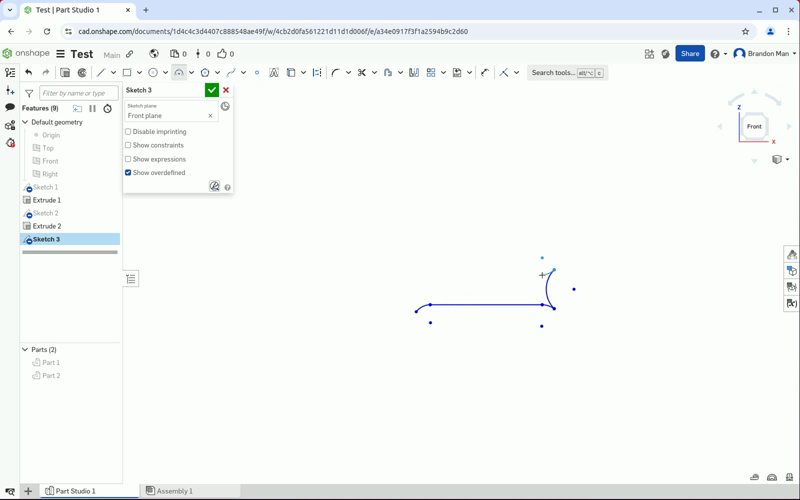
scroll(6)
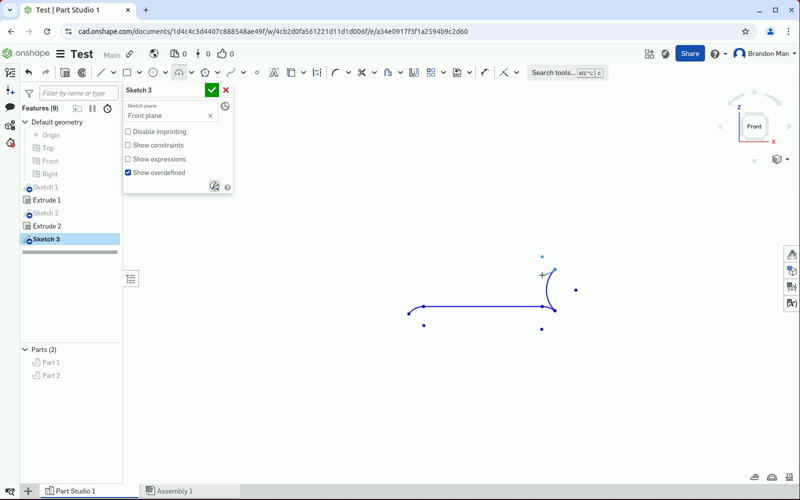
scroll(6)
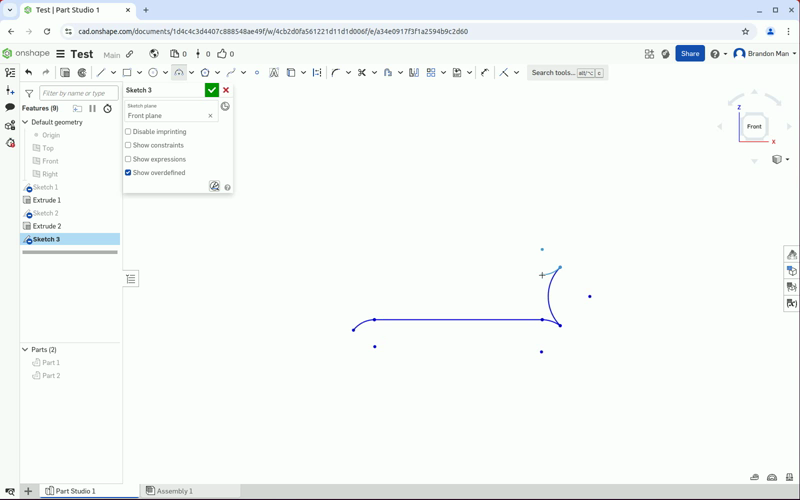
scroll(6)
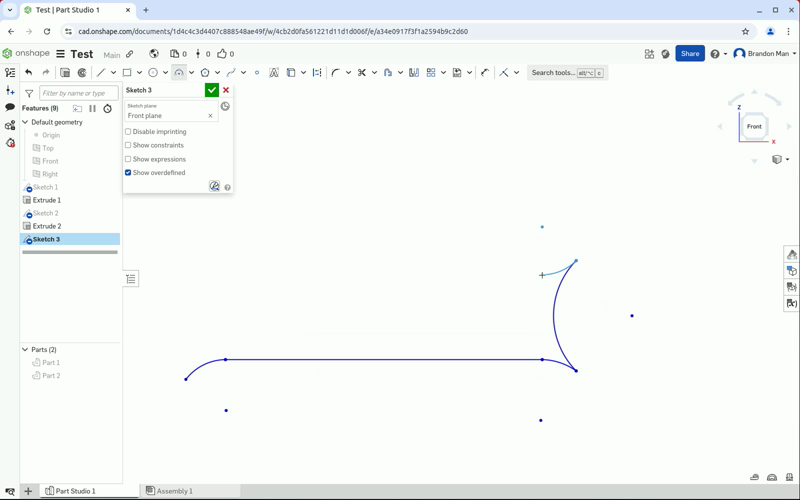
scroll(6)
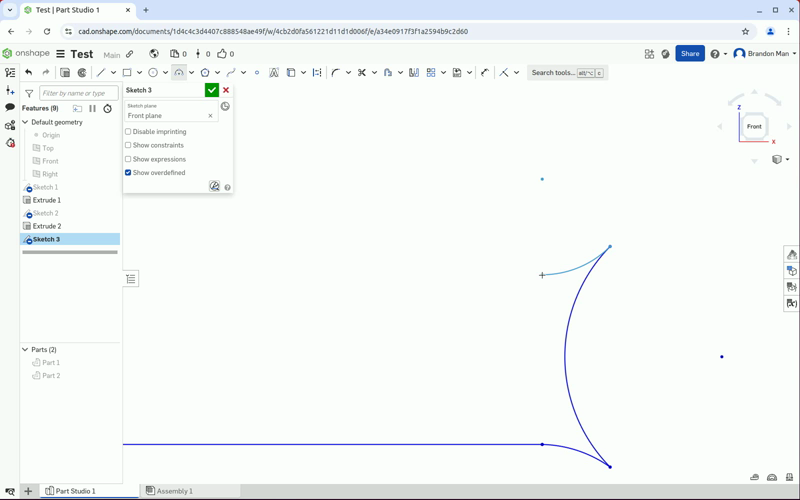
click(542, 274)
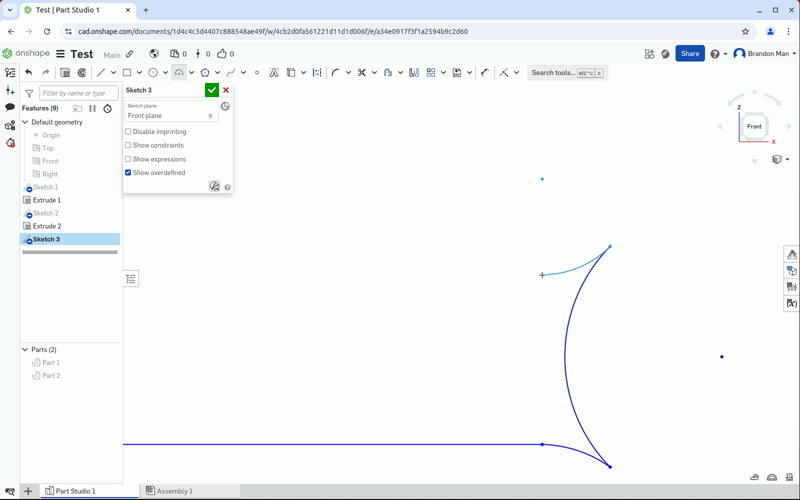
scroll(-6)
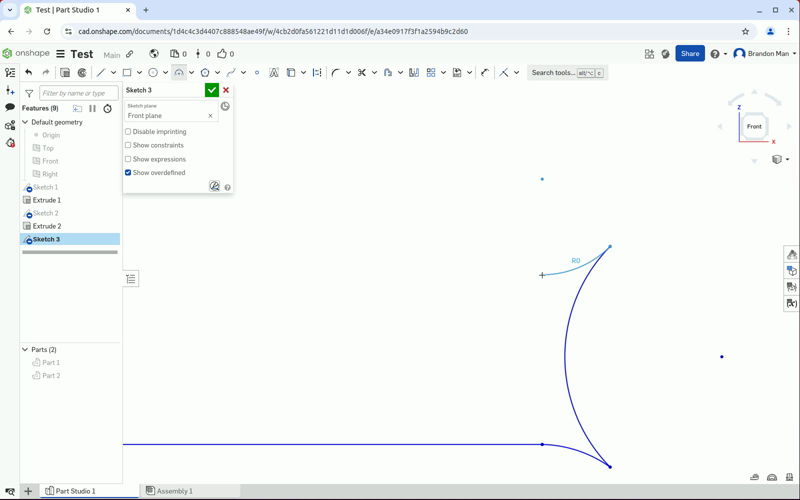
scroll(-6)
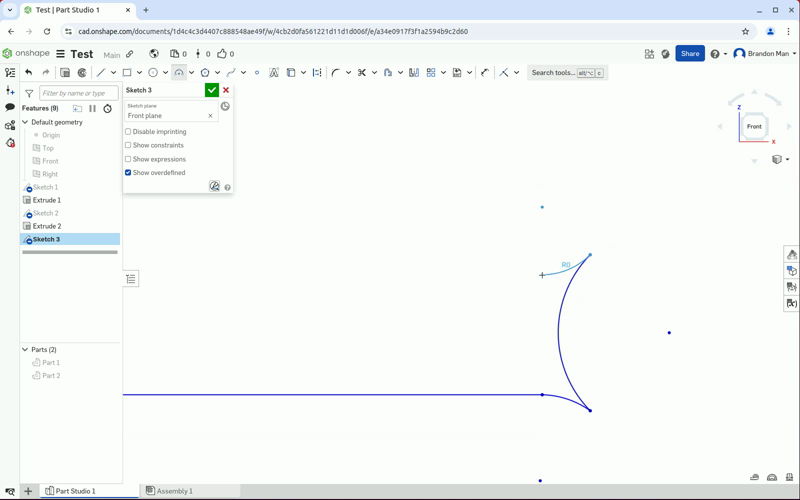
scroll(-6)
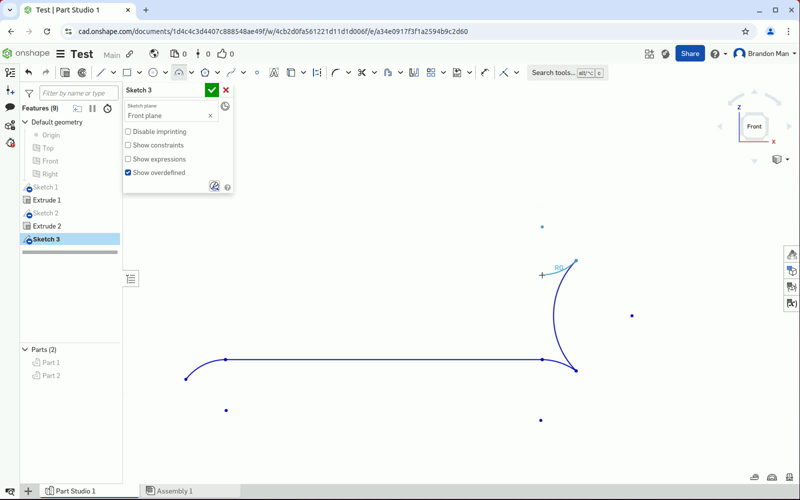
scroll(-6)
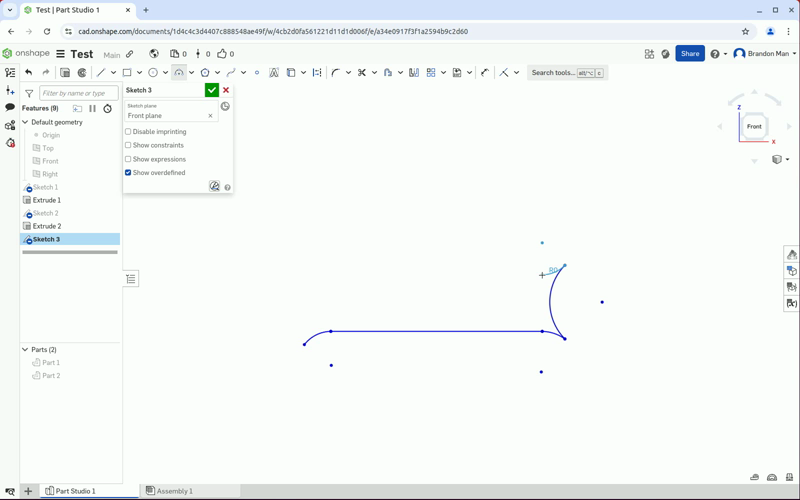
scroll(-6)
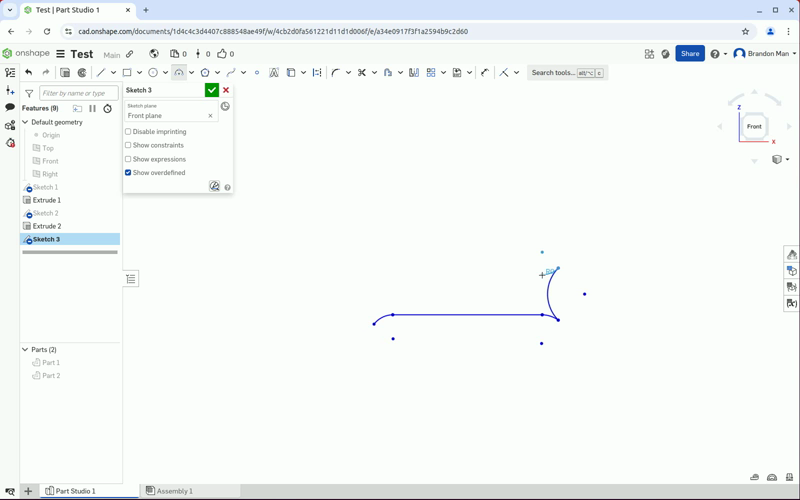
scroll(-6)
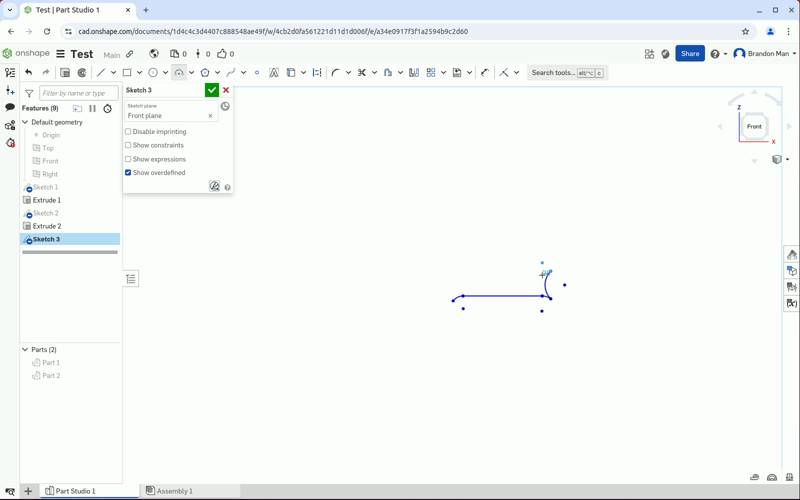
scroll(-6)
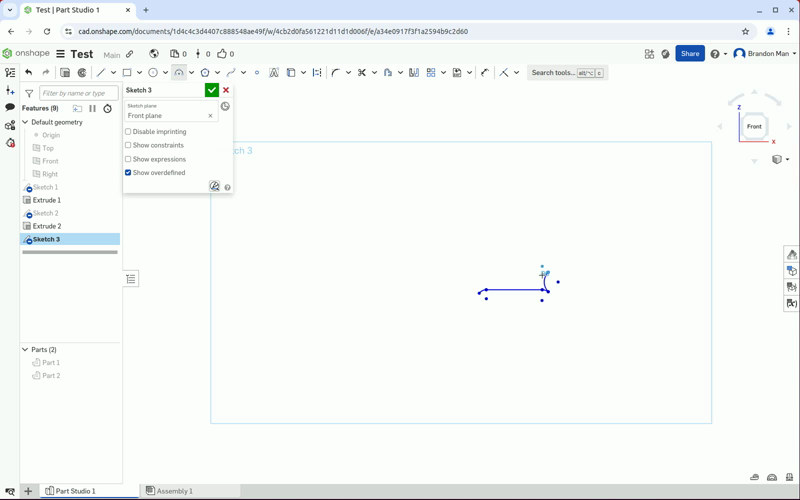
mouse_move(545, 274)
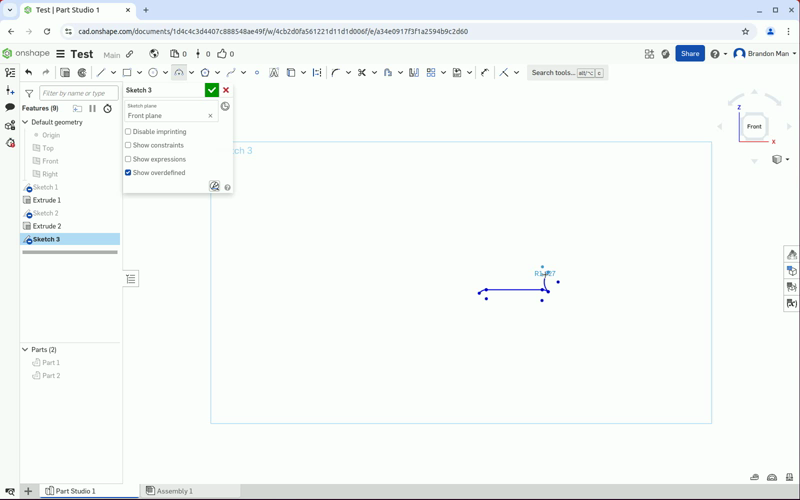
scroll(6)
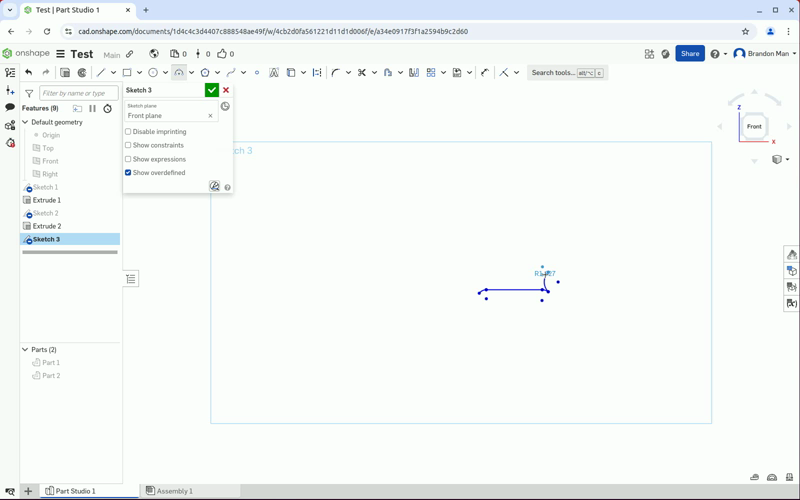
scroll(6)
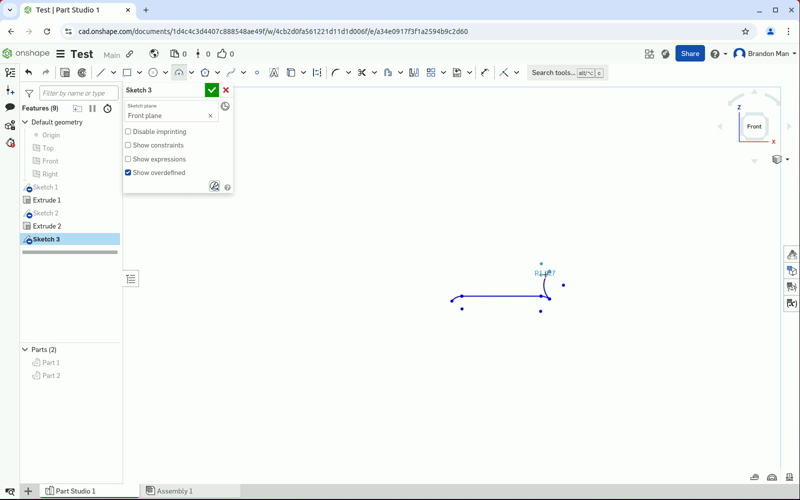
scroll(6)
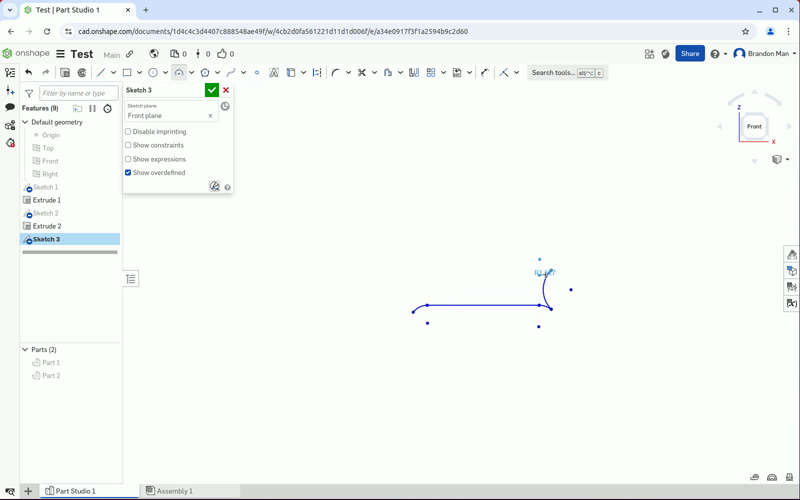
scroll(6)
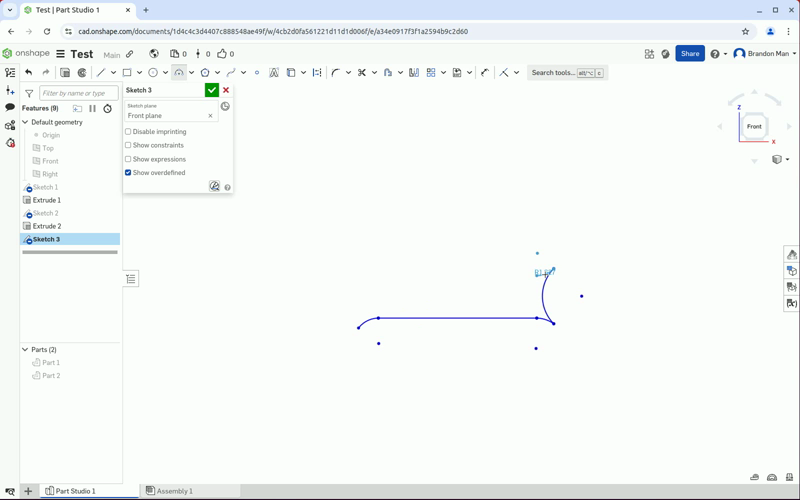
scroll(6)
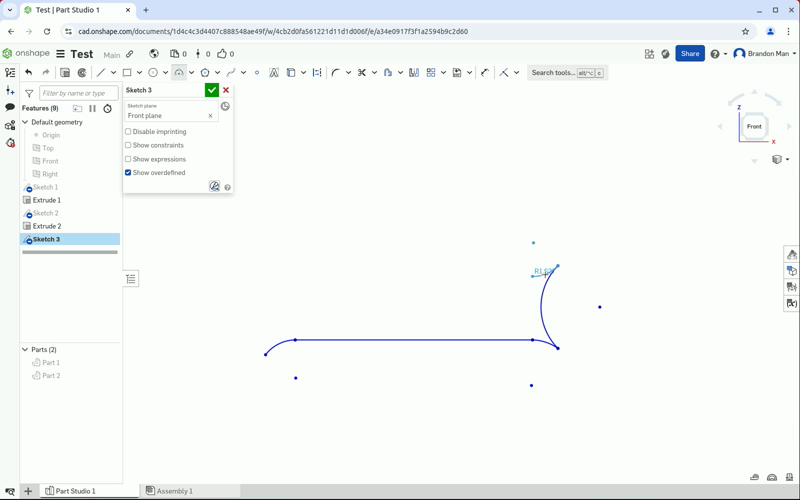
scroll(6)
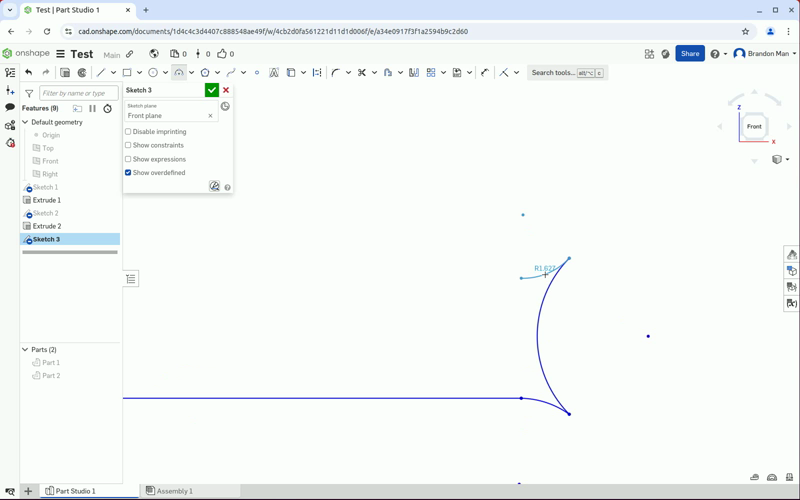
scroll(6)
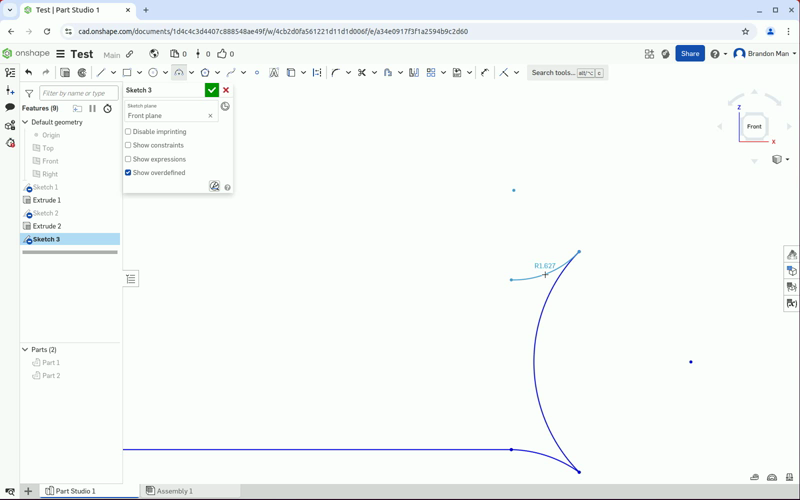
click(545, 274)
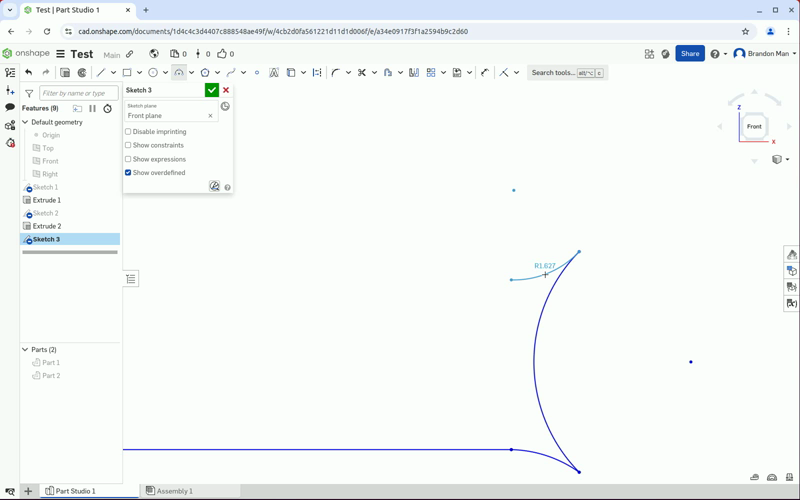
scroll(-6)
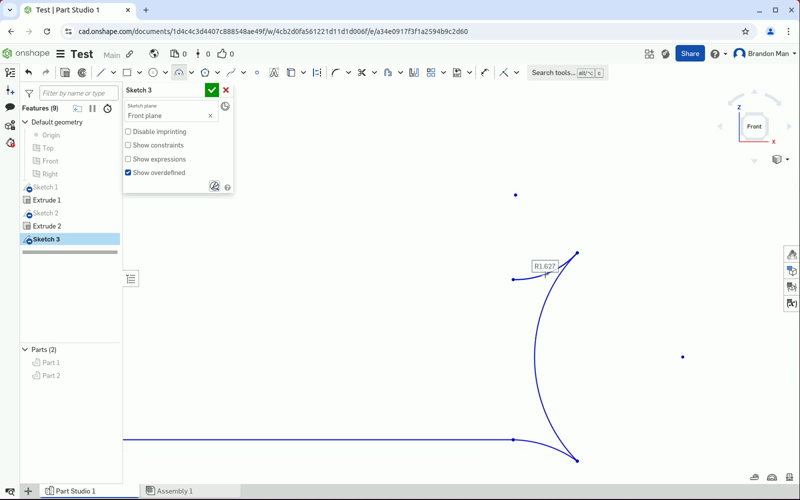
scroll(-6)
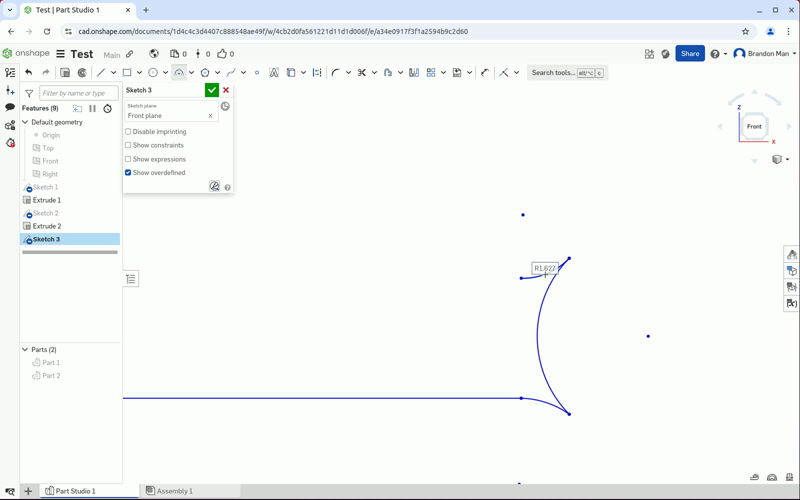
scroll(-6)
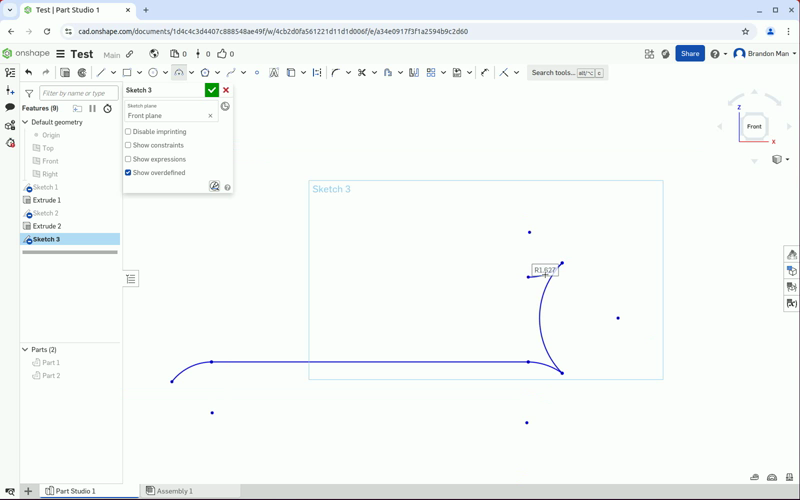
scroll(-6)
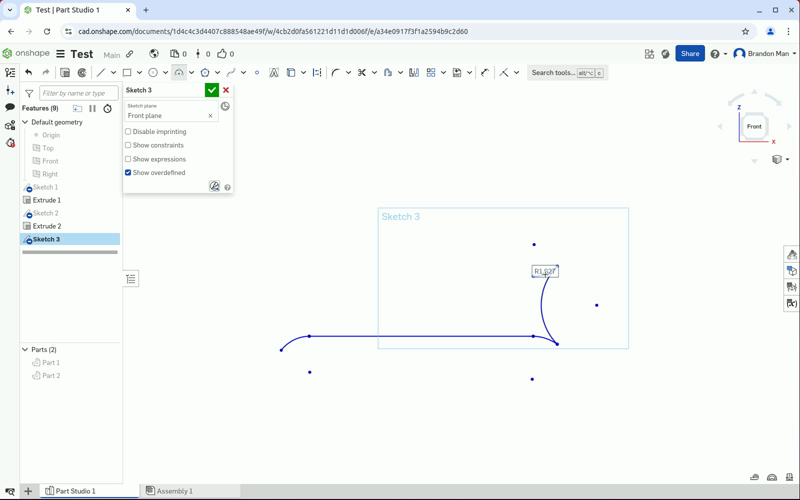
scroll(-6)
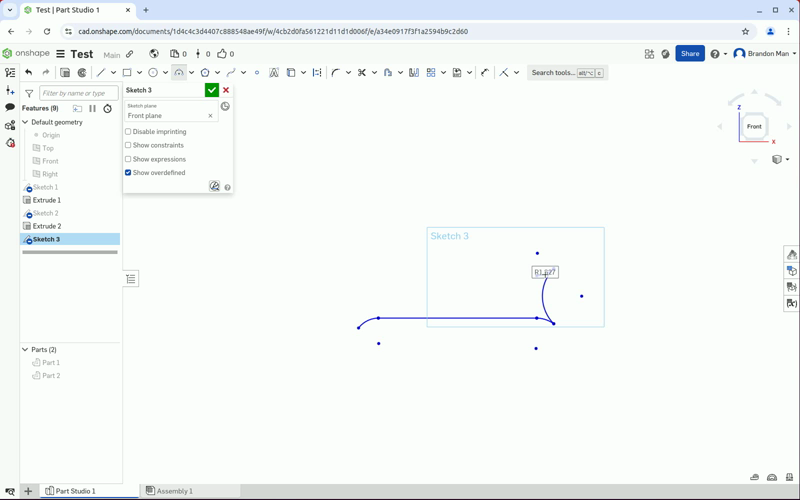
scroll(-6)
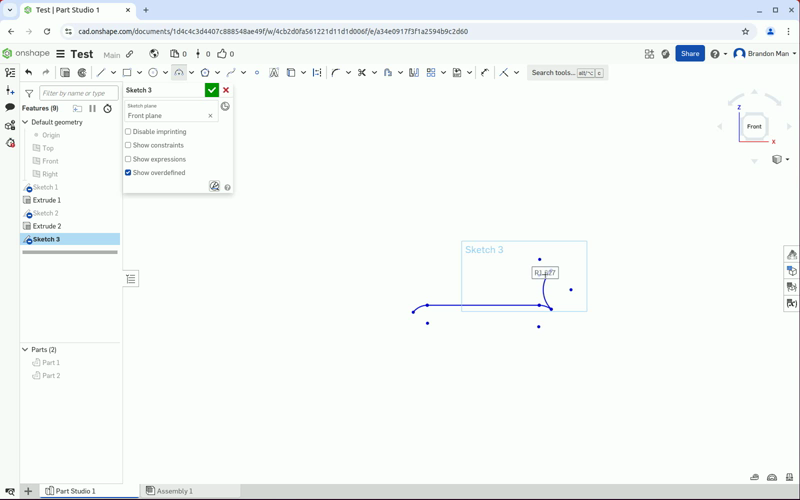
scroll(-6)
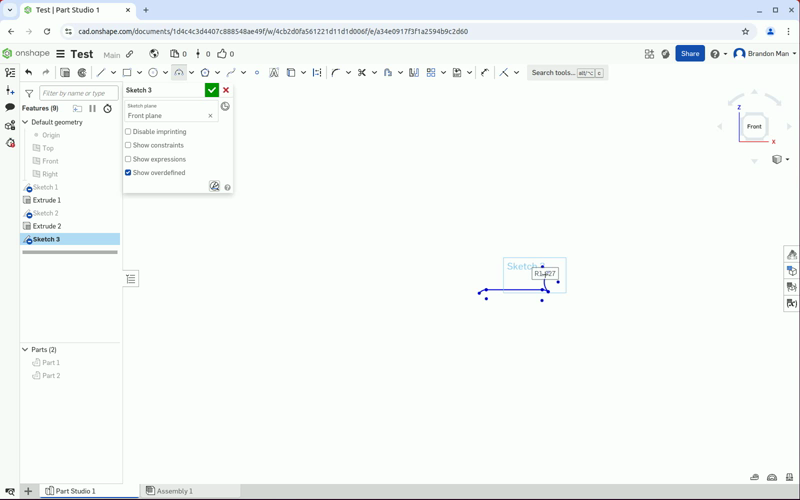
key_up(shift)
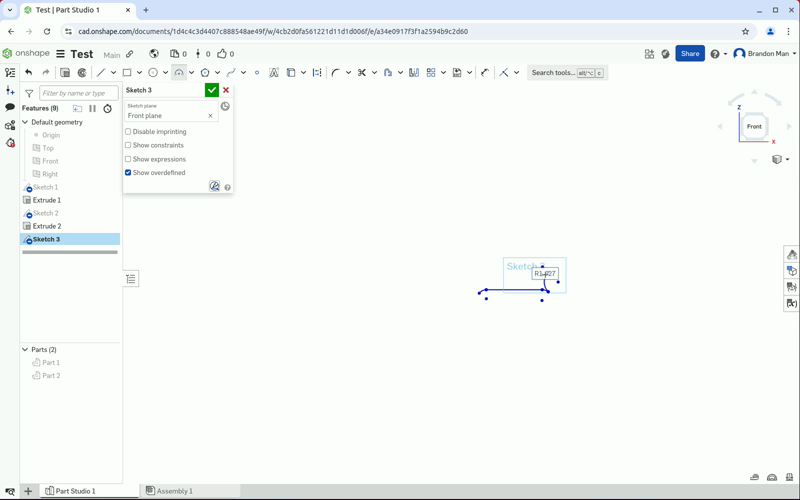
key(esc)
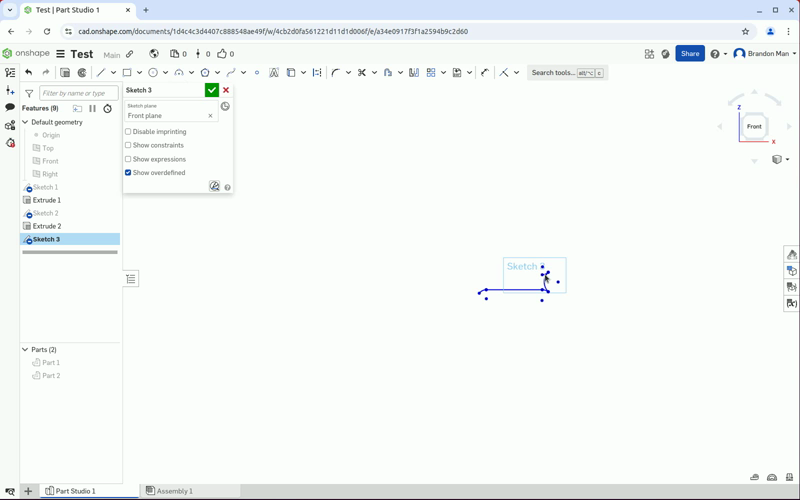
key(l)
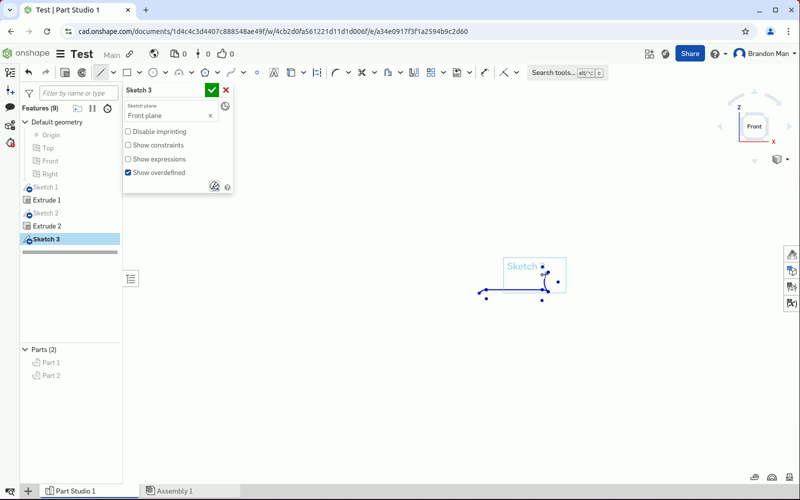
mouse_move(542, 274)
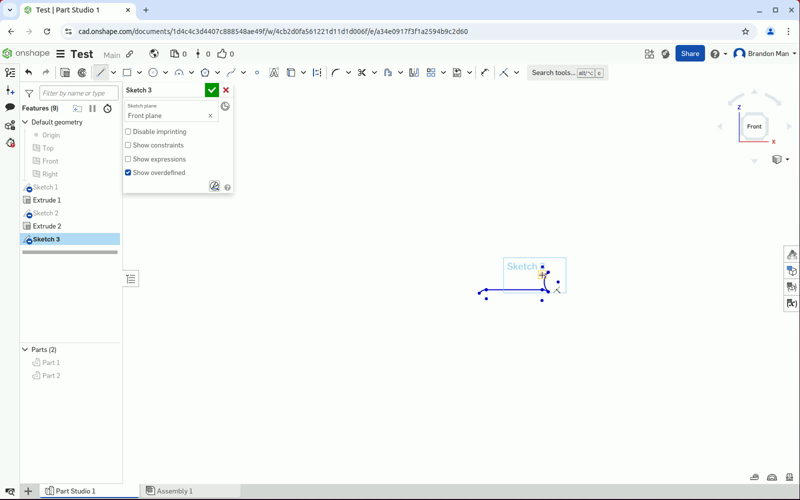
scroll(6)
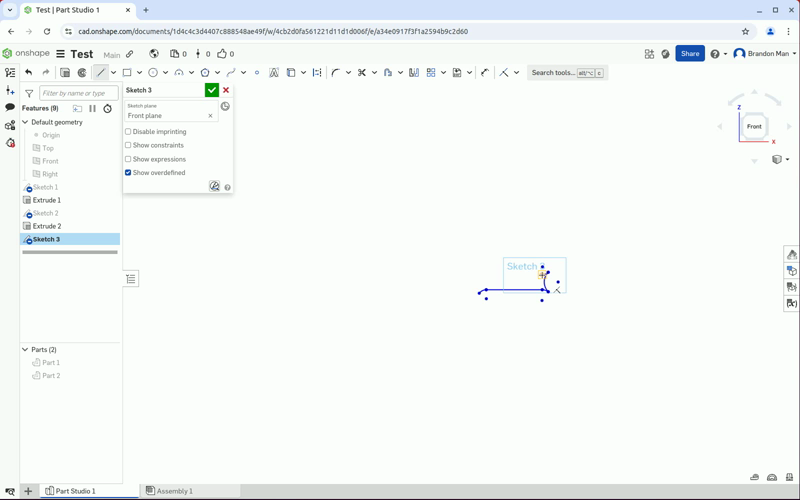
scroll(6)
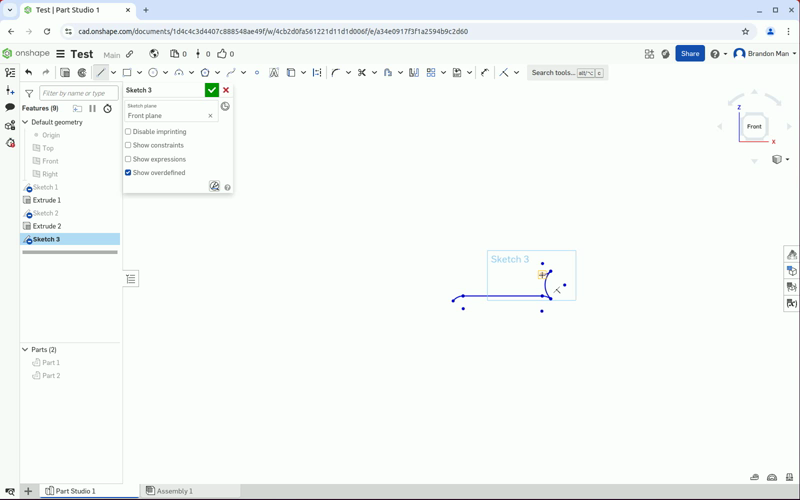
scroll(6)
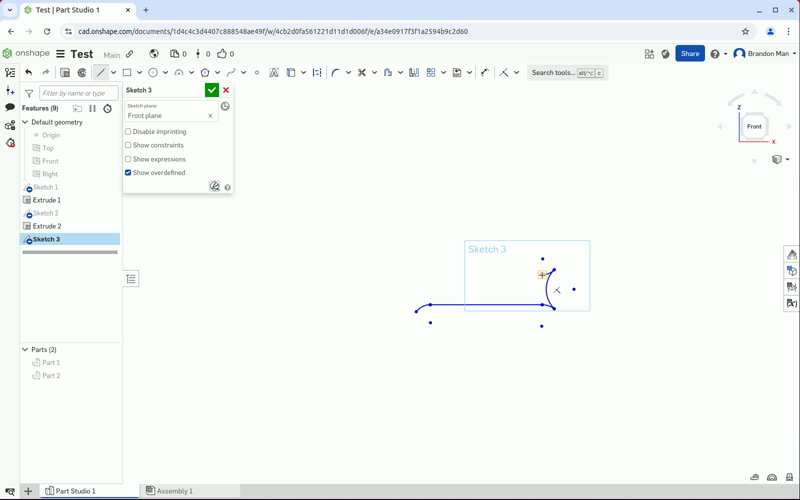
scroll(6)
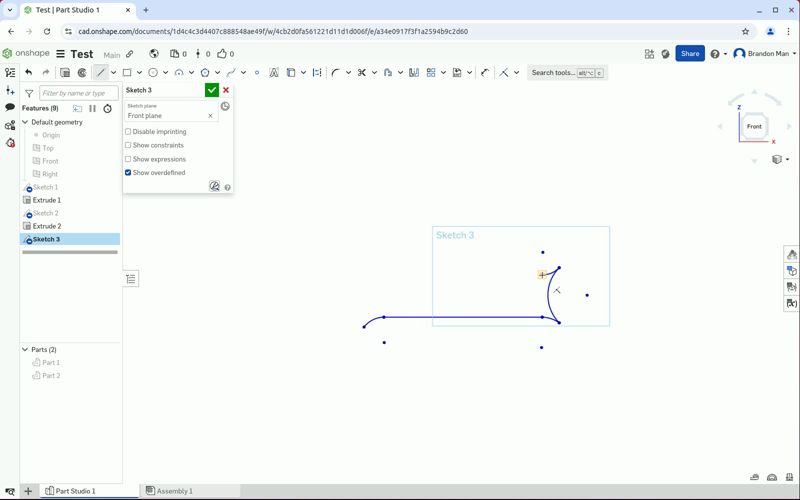
scroll(6)
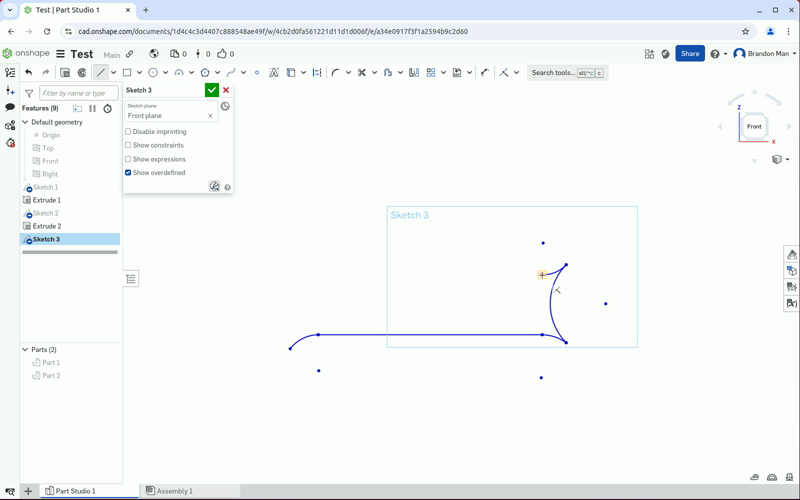
scroll(6)
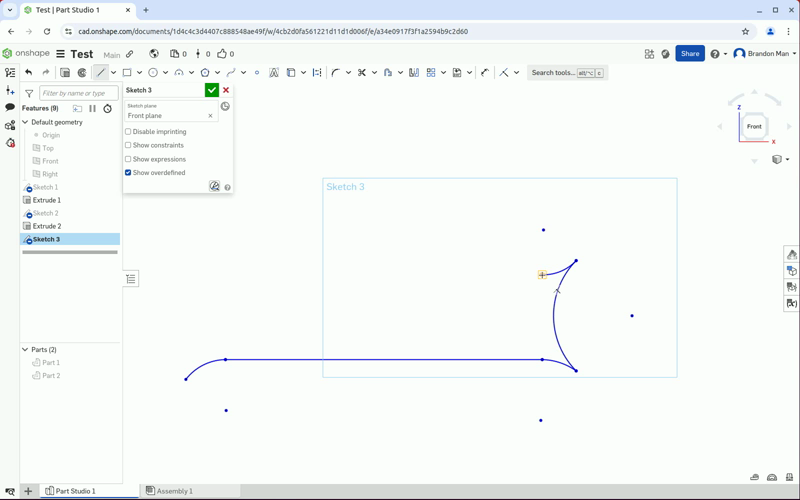
scroll(6)
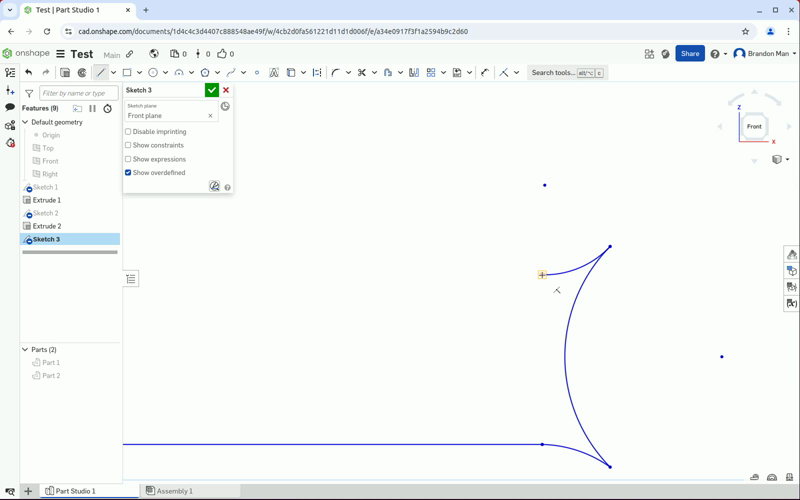
click(542, 274)
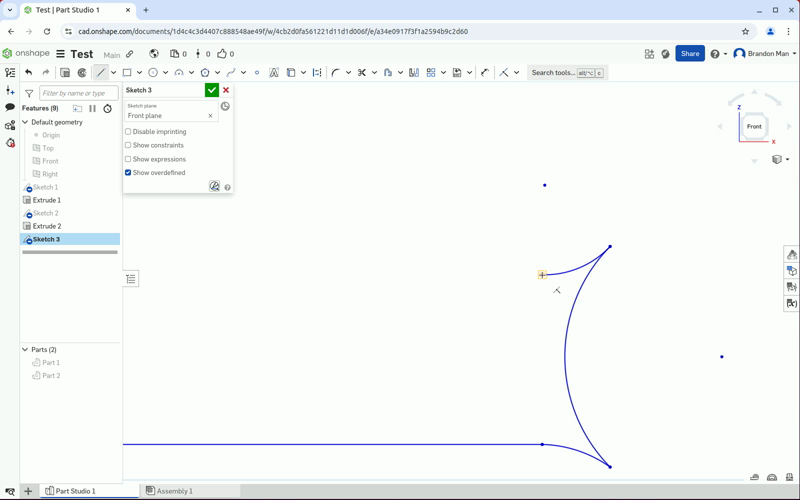
scroll(-6)
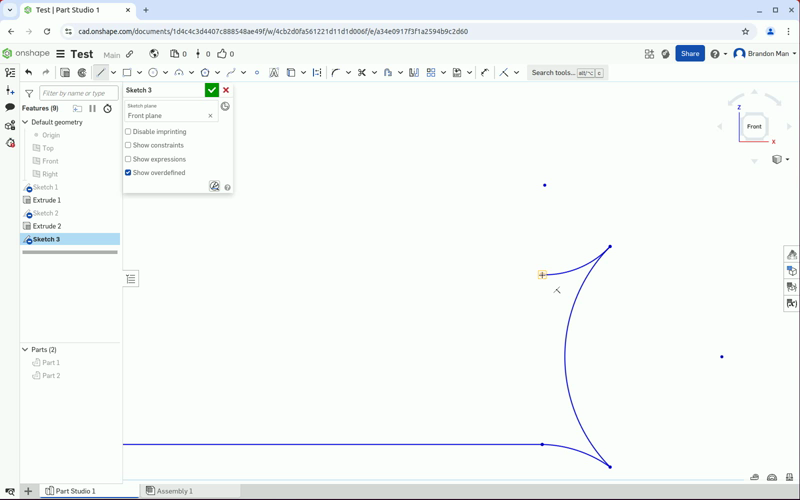
scroll(-6)
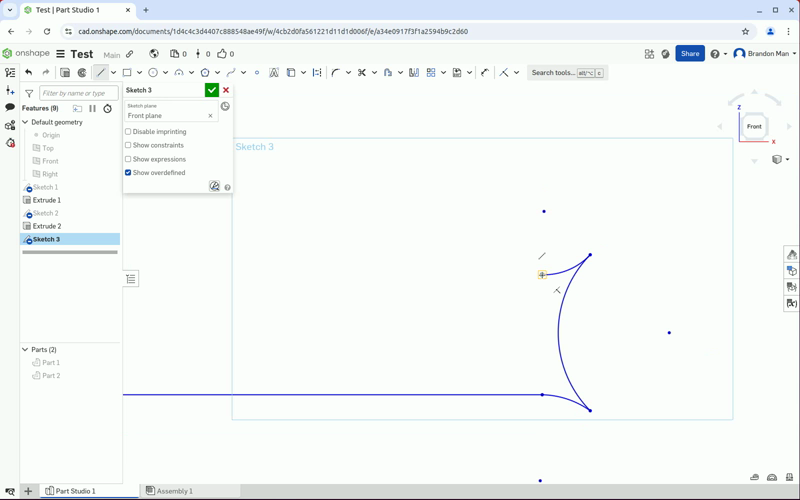
scroll(-6)
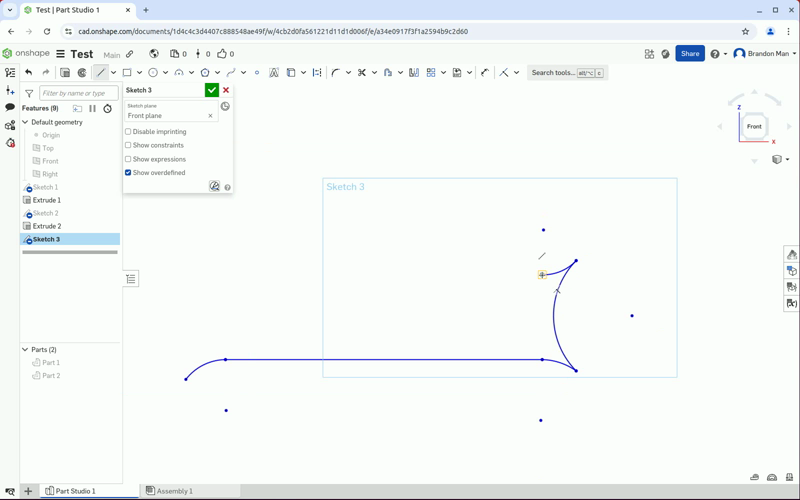
scroll(-6)
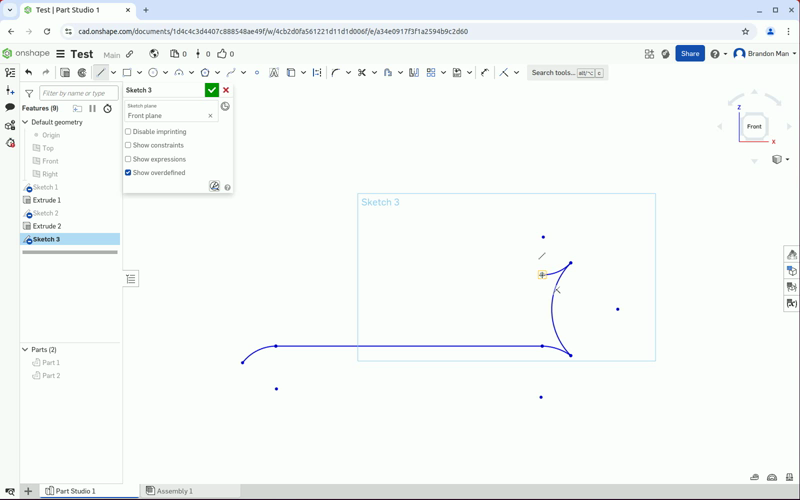
scroll(-6)
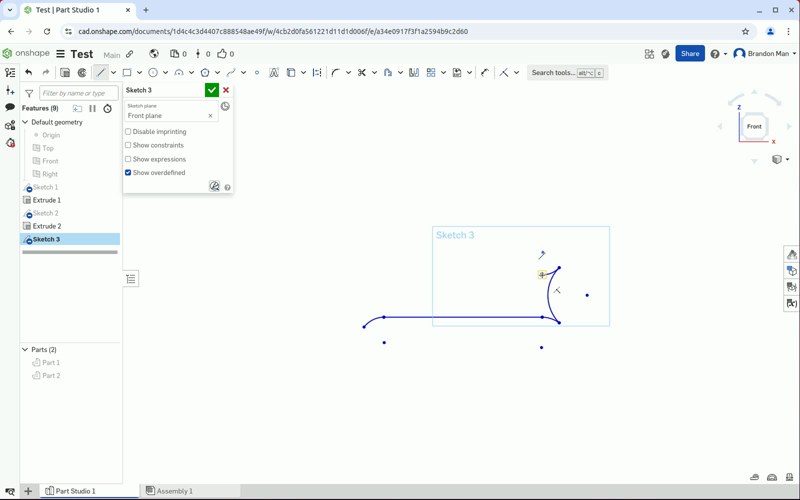
scroll(-6)
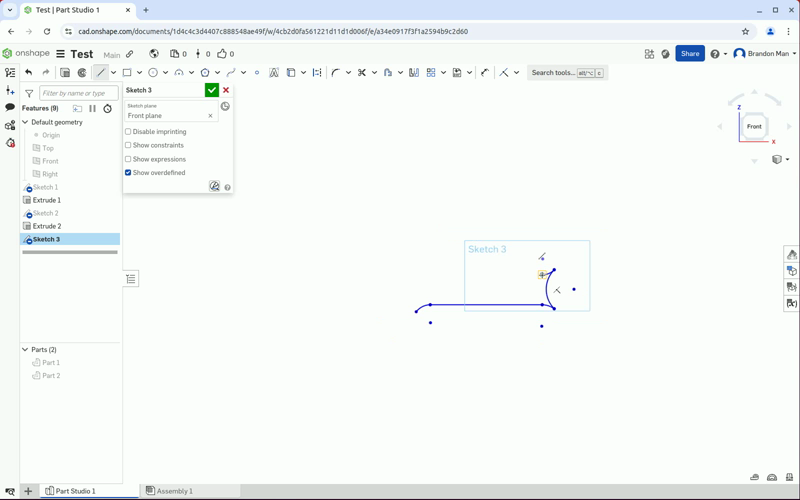
scroll(-6)
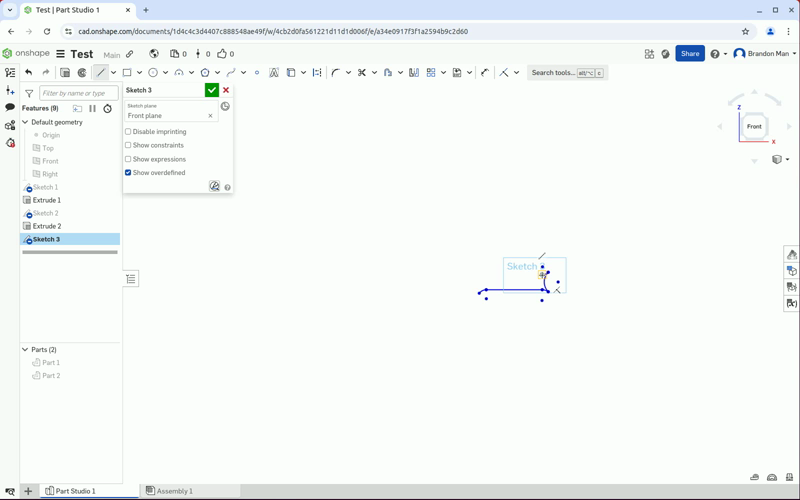
key_down(shift)
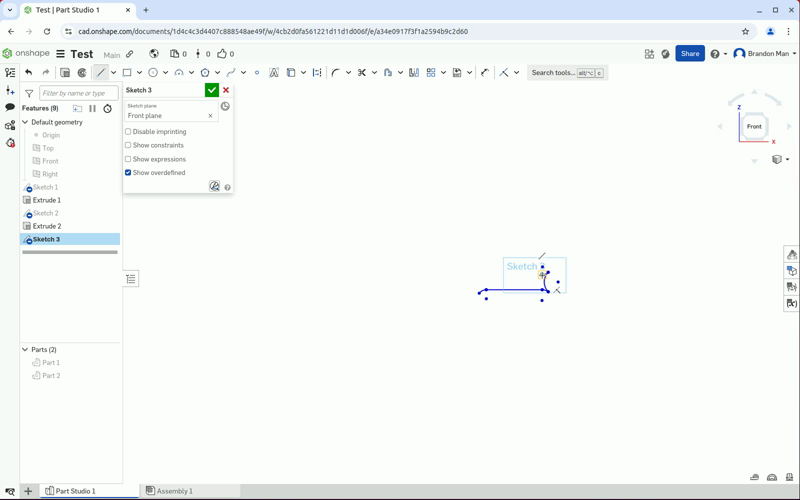
mouse_move(572, 274)
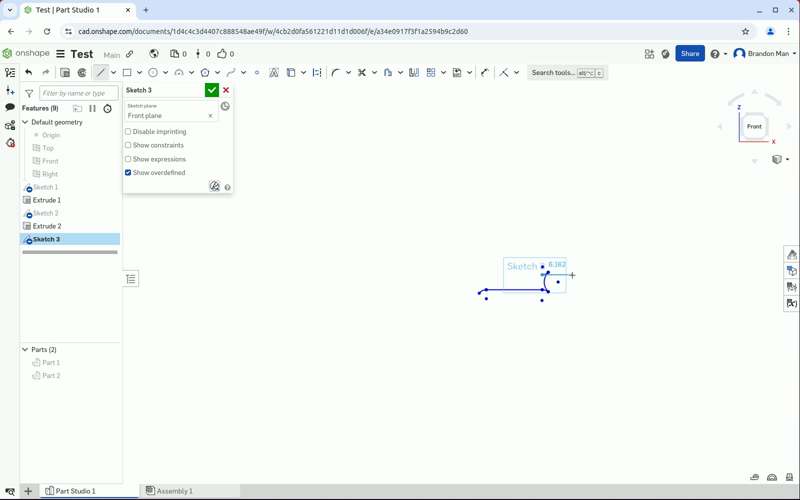
mouse_move(486, 274)
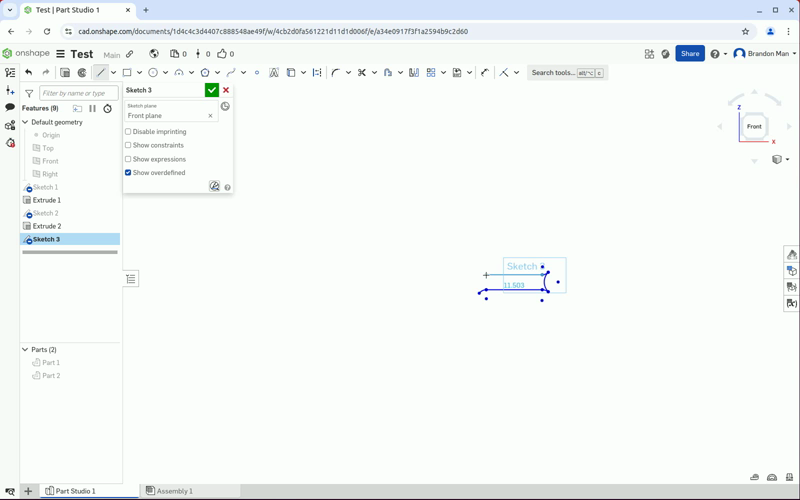
click(486, 274)
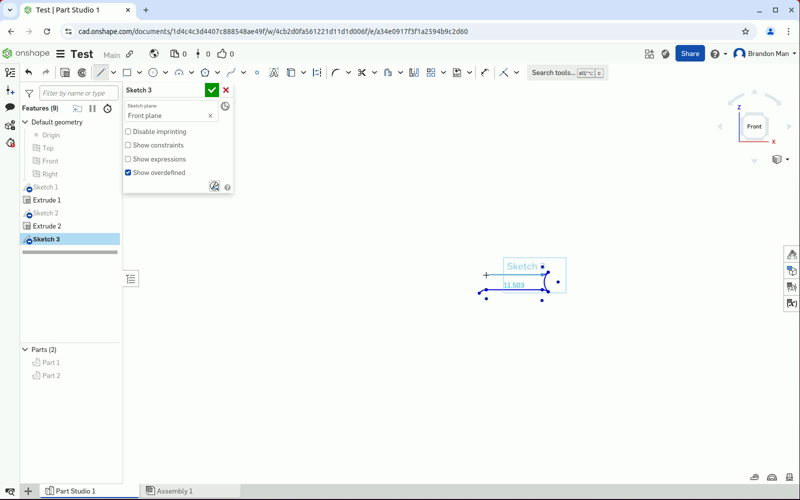
key_up(shift)
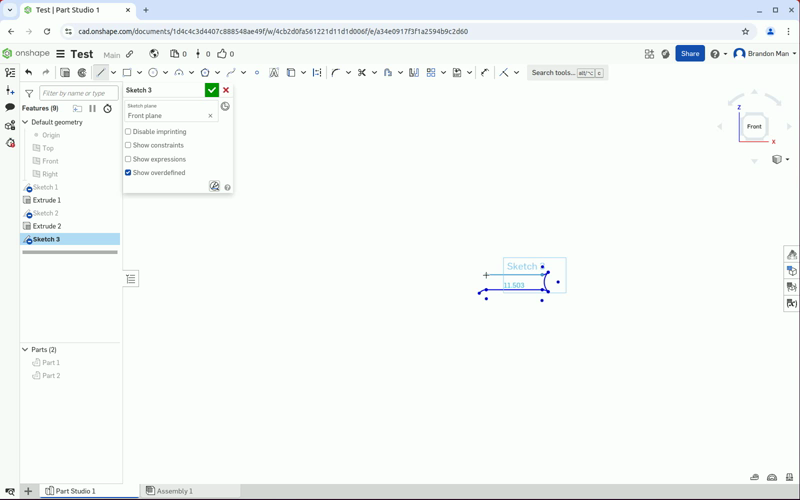
key(esc)
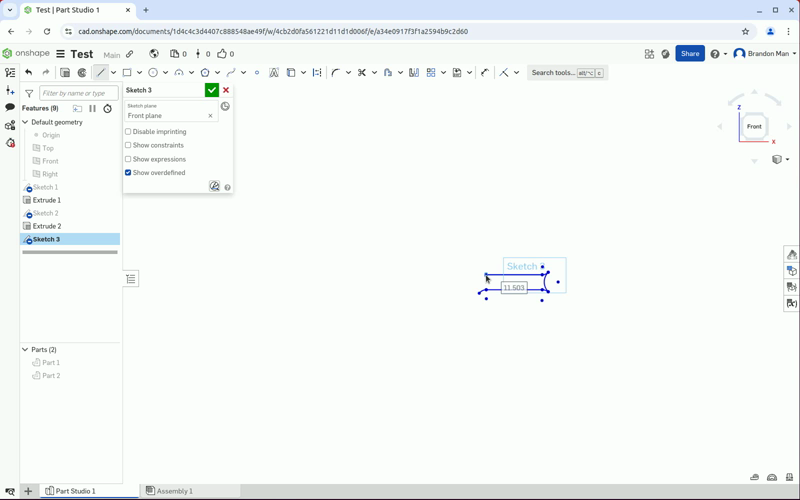
key(a)
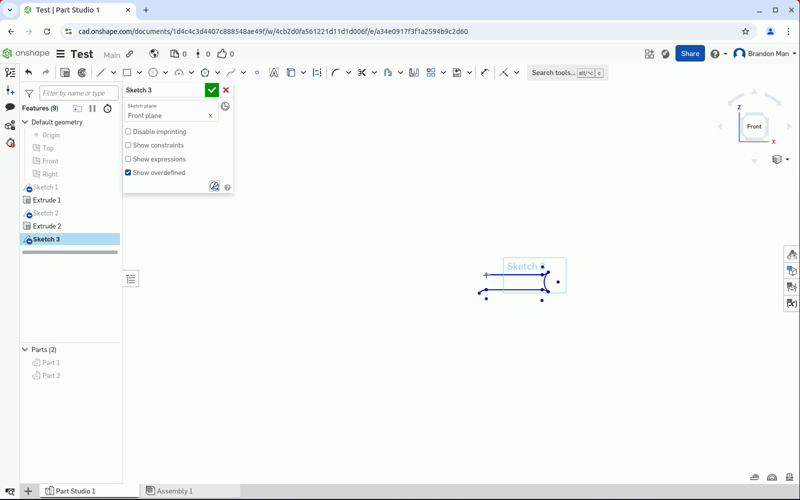
mouse_move(486, 274)
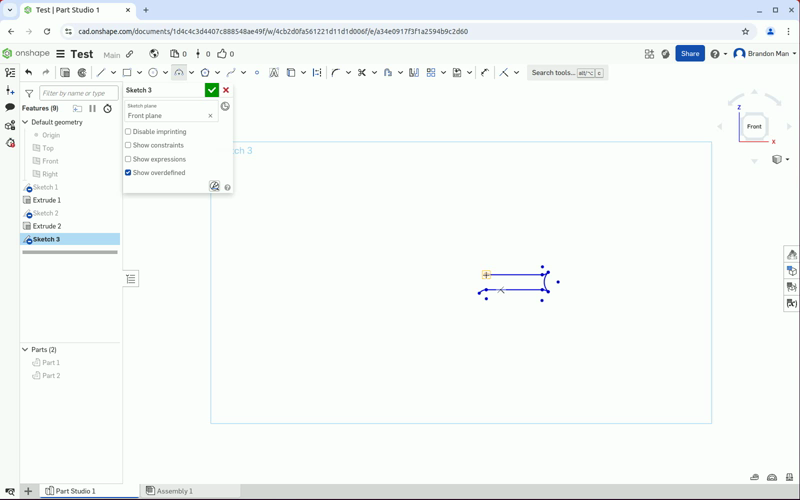
click(486, 274)
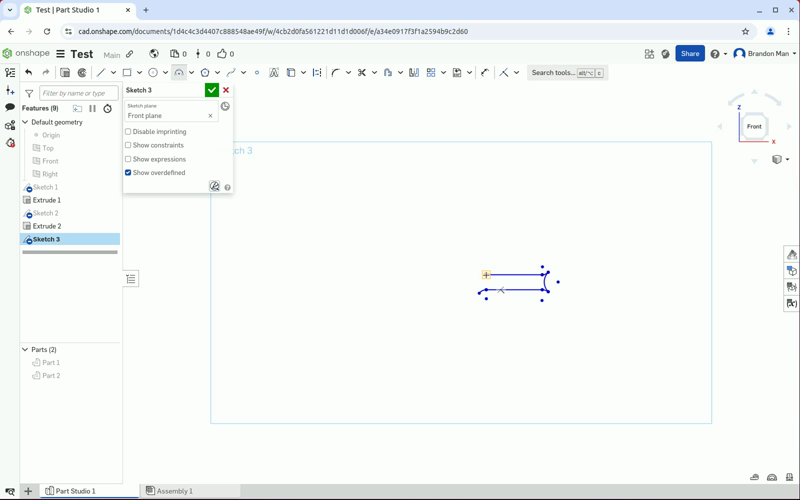
key_down(shift)
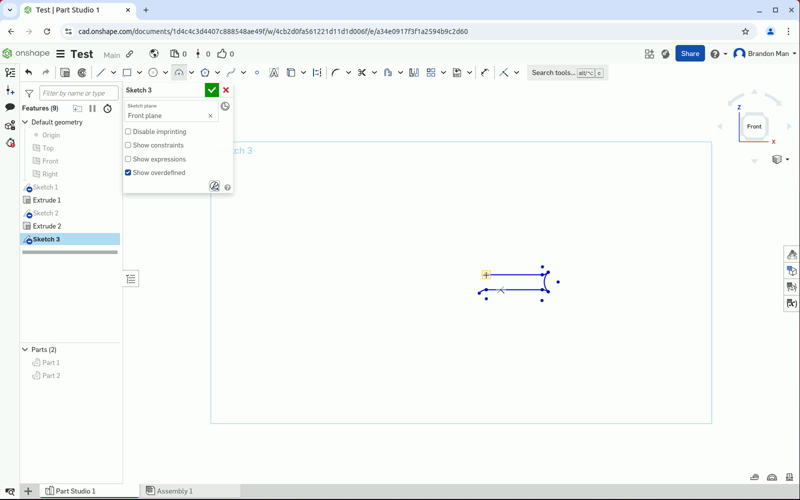
mouse_move(479, 271)
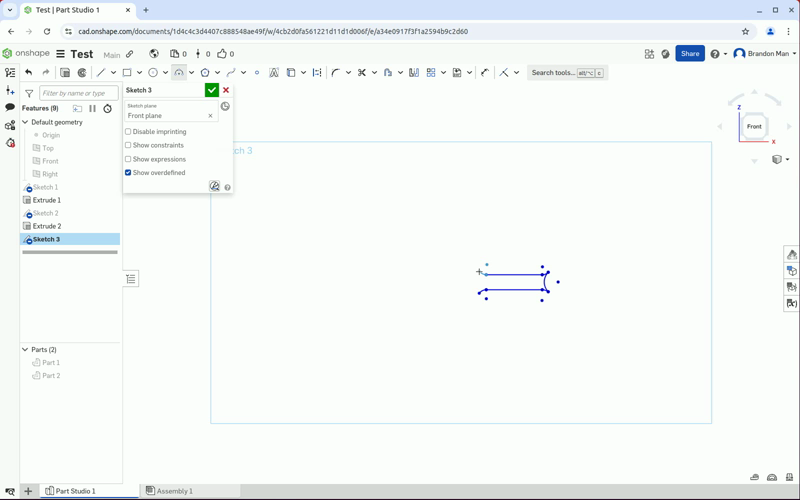
click(479, 271)
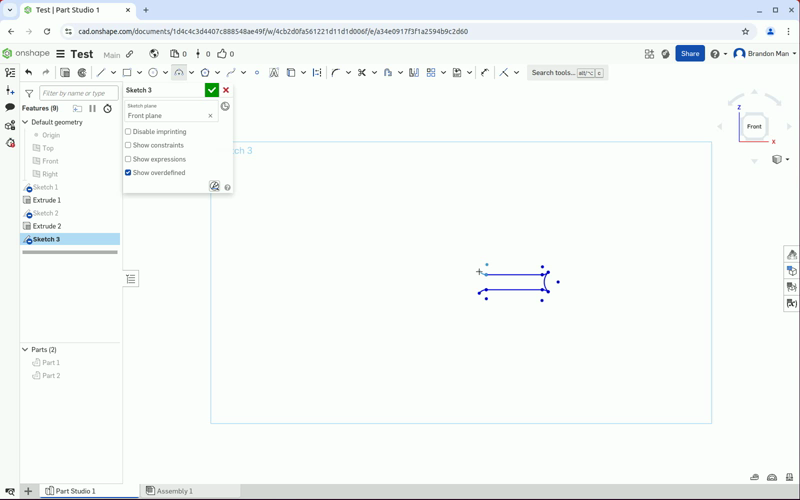
mouse_move(482, 273)
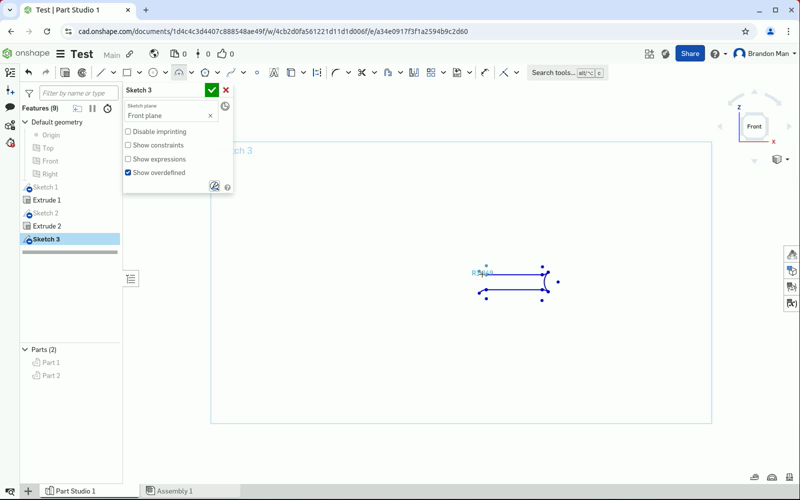
scroll(6)
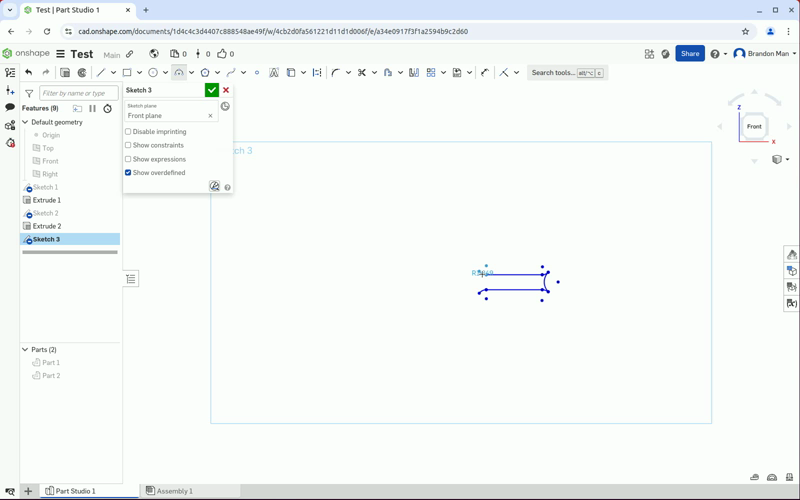
scroll(6)
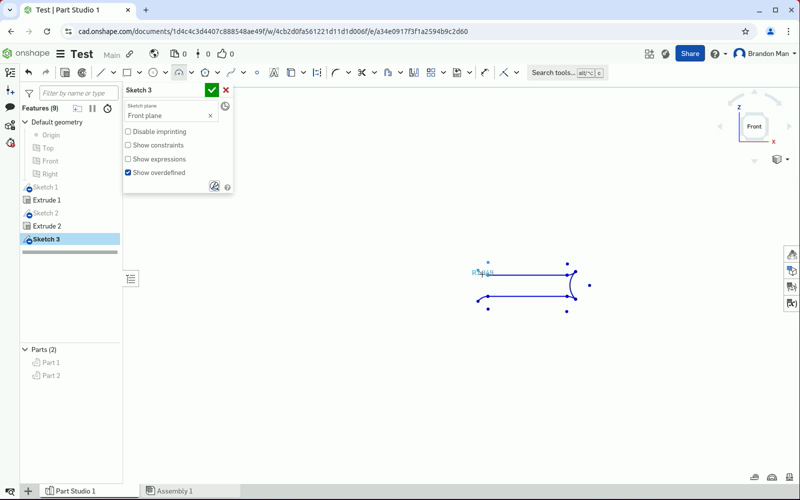
scroll(6)
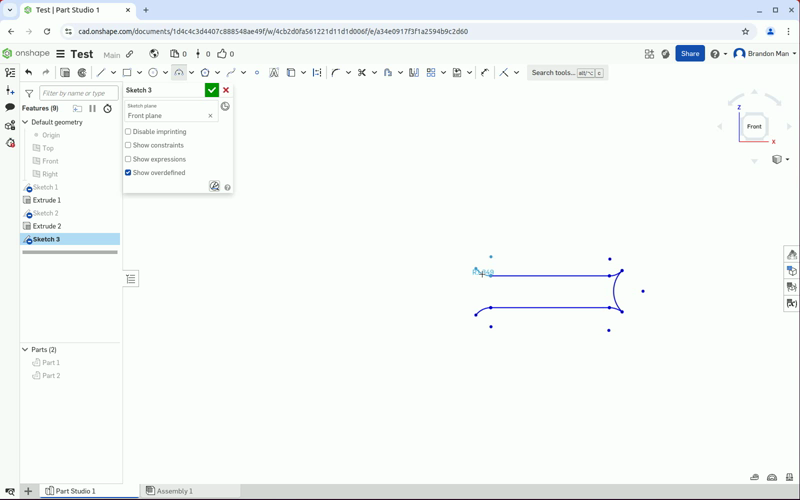
scroll(6)
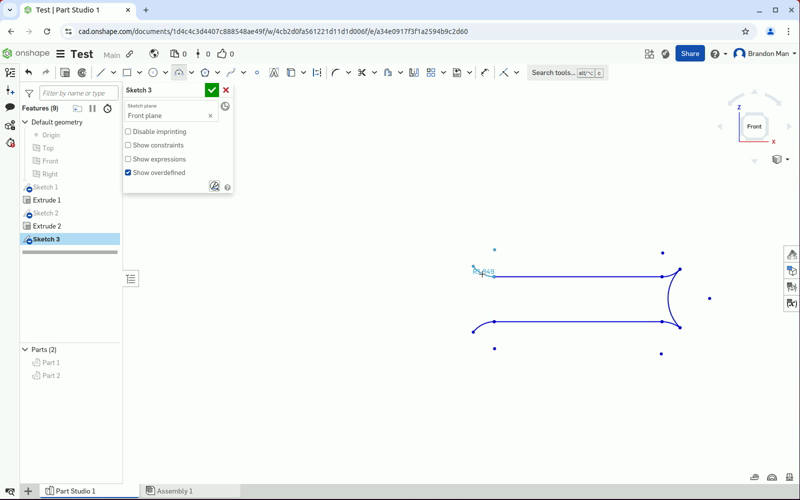
scroll(6)
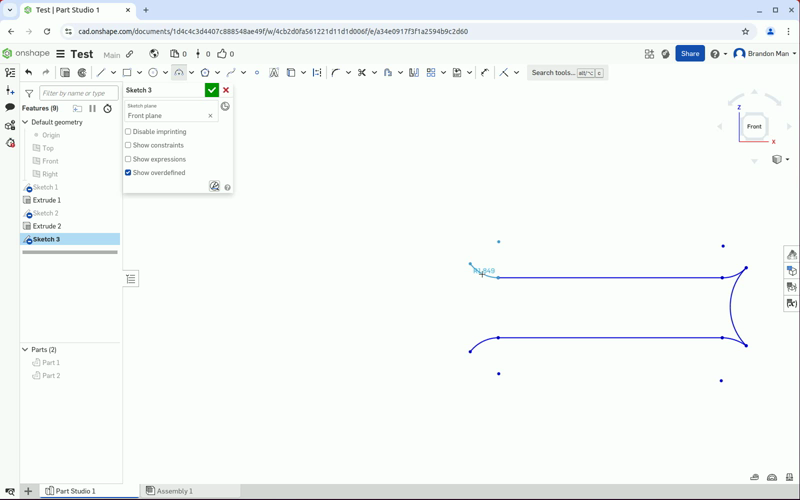
scroll(6)
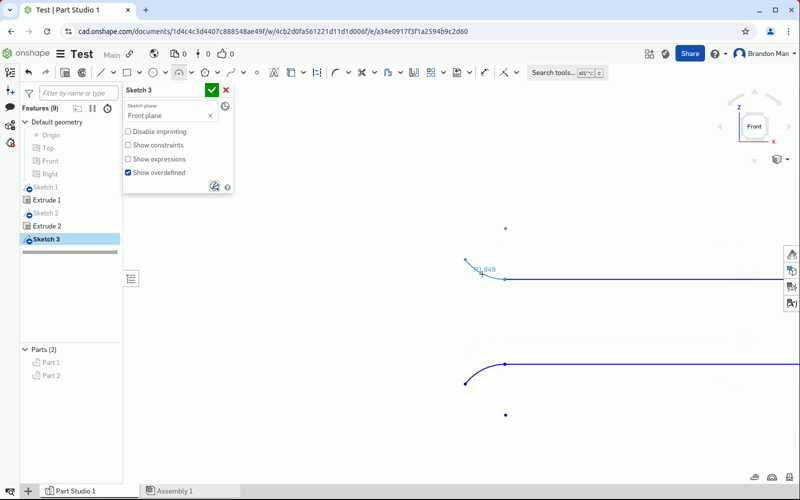
scroll(6)
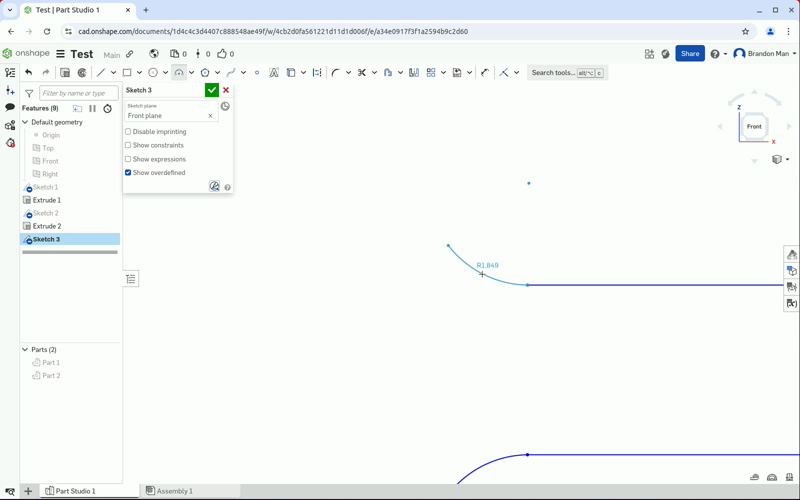
click(482, 273)
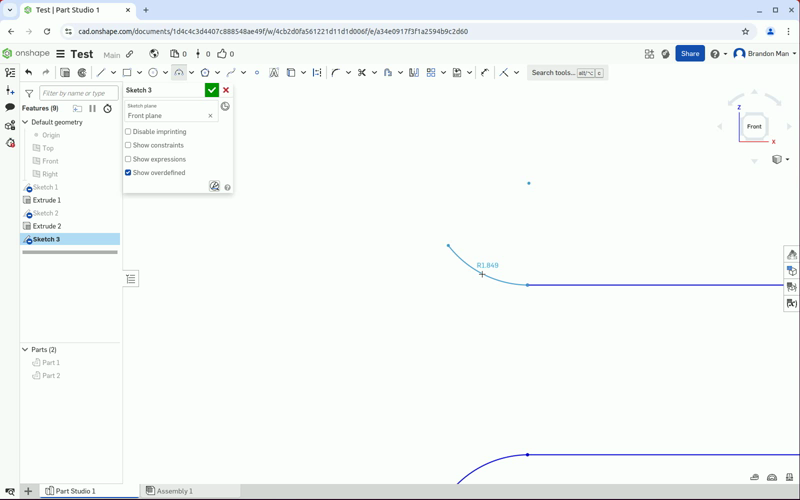
scroll(-6)
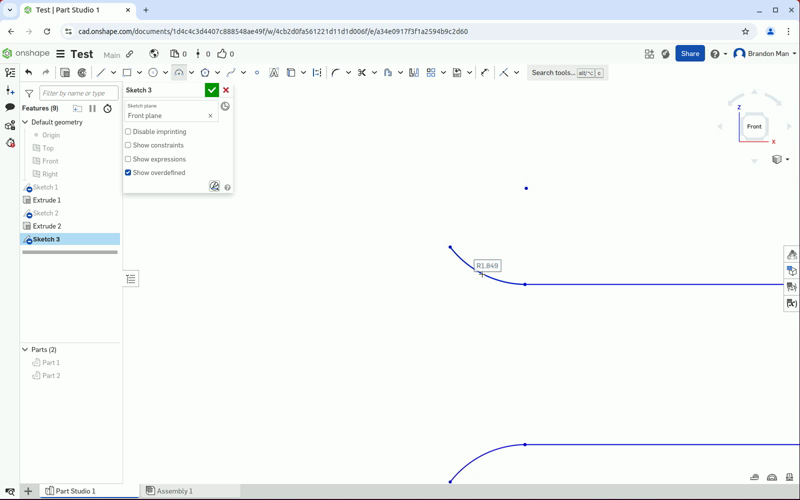
scroll(-6)
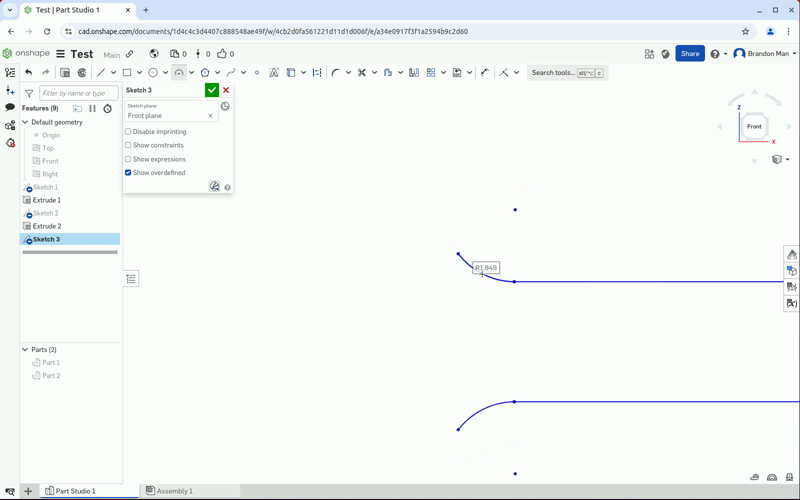
scroll(-6)
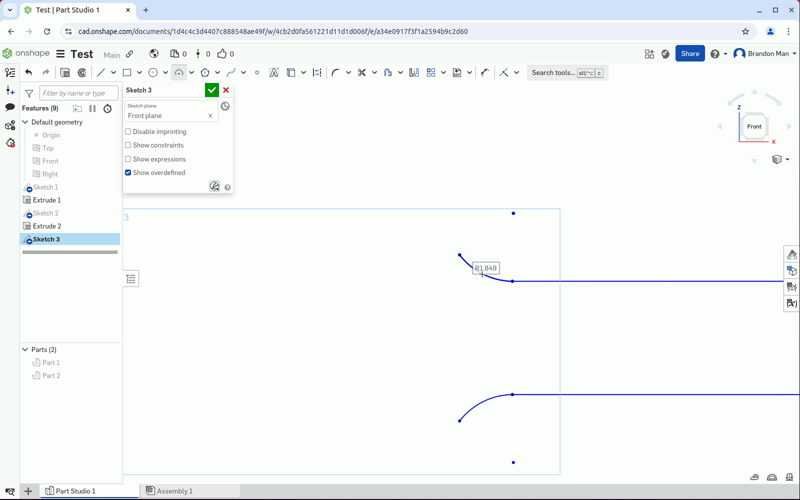
scroll(-6)
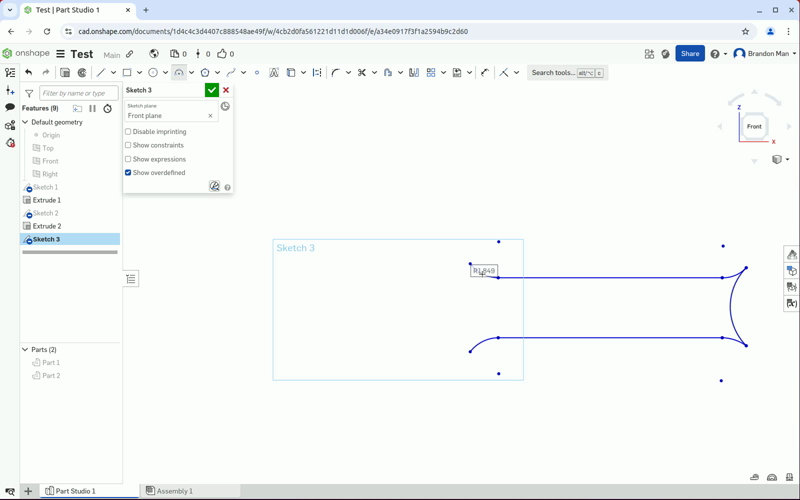
scroll(-6)
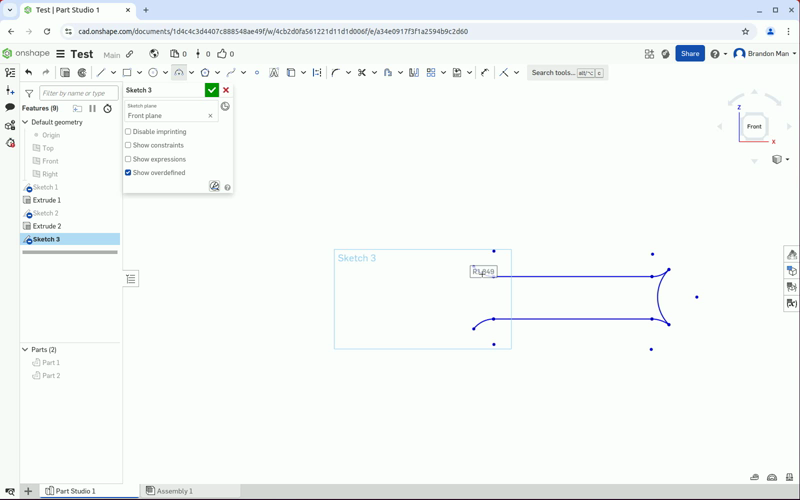
scroll(-6)
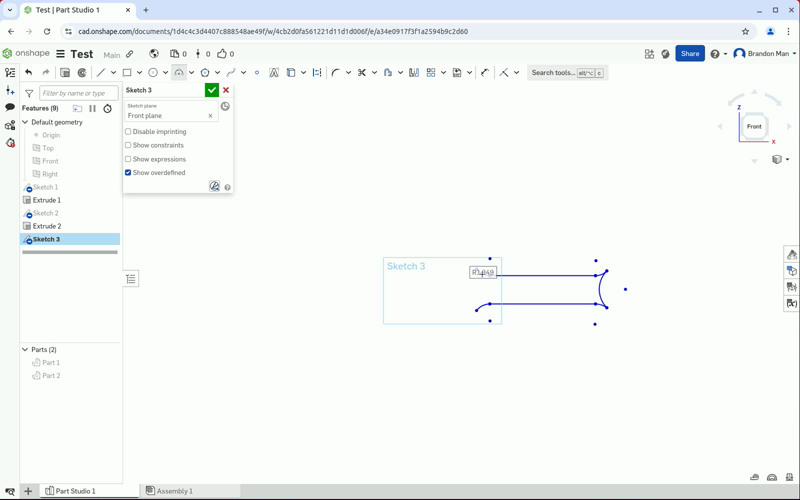
scroll(-6)
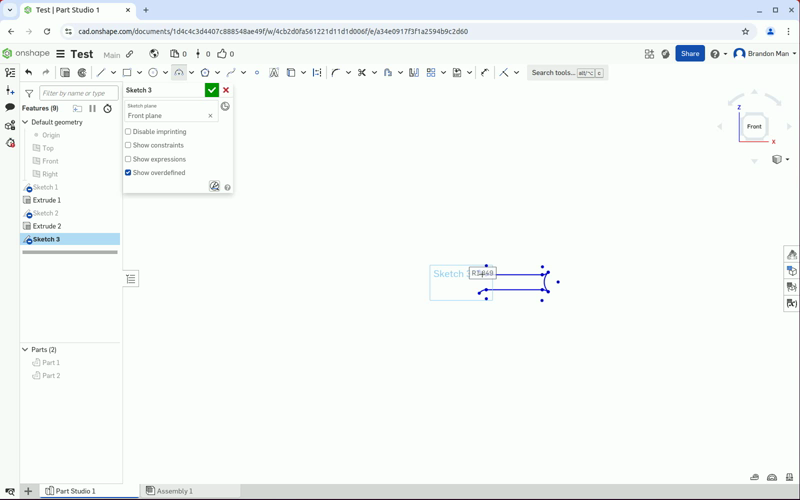
key_up(shift)
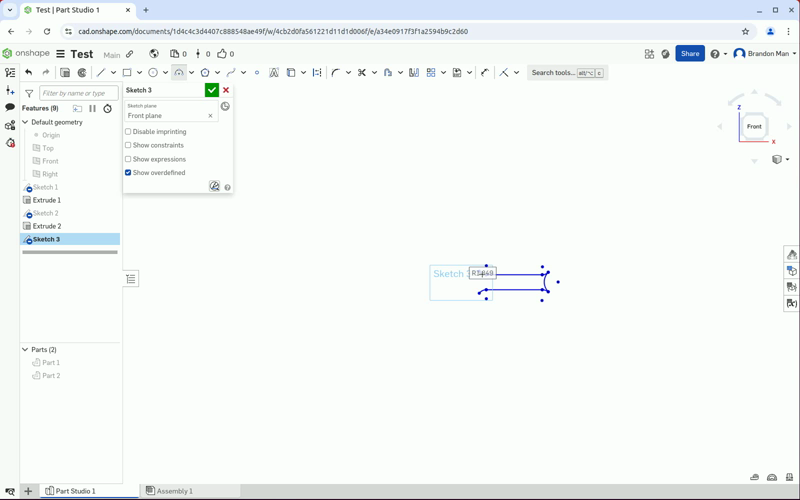
mouse_move(479, 271)
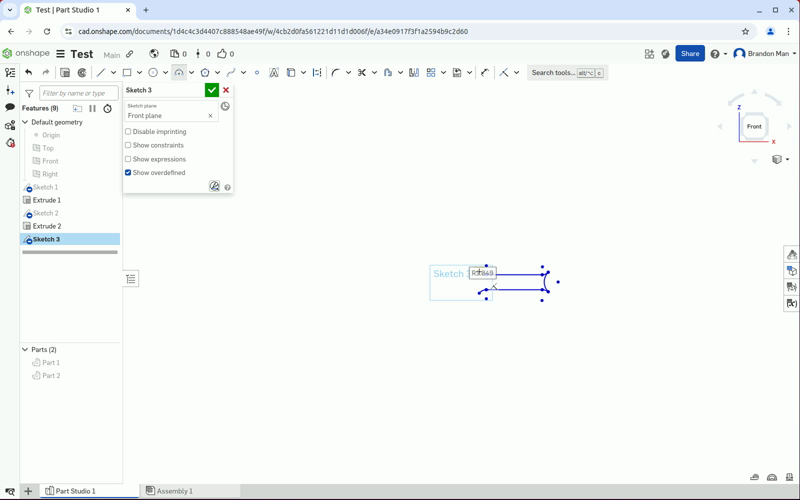
scroll(6)
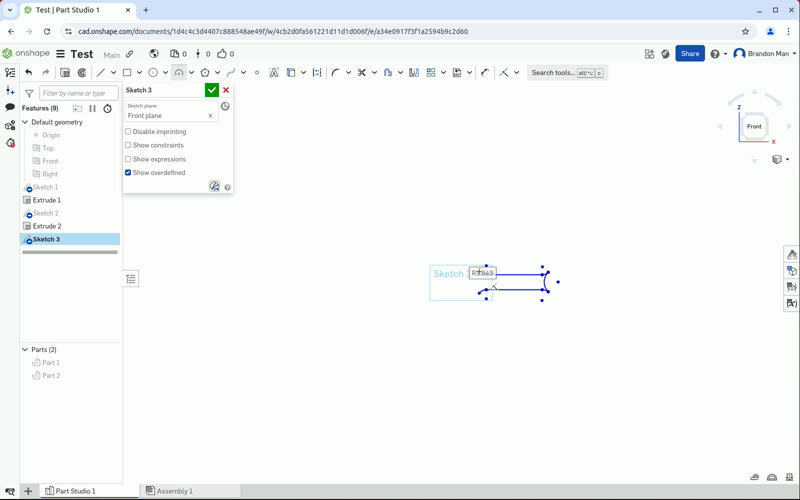
scroll(6)
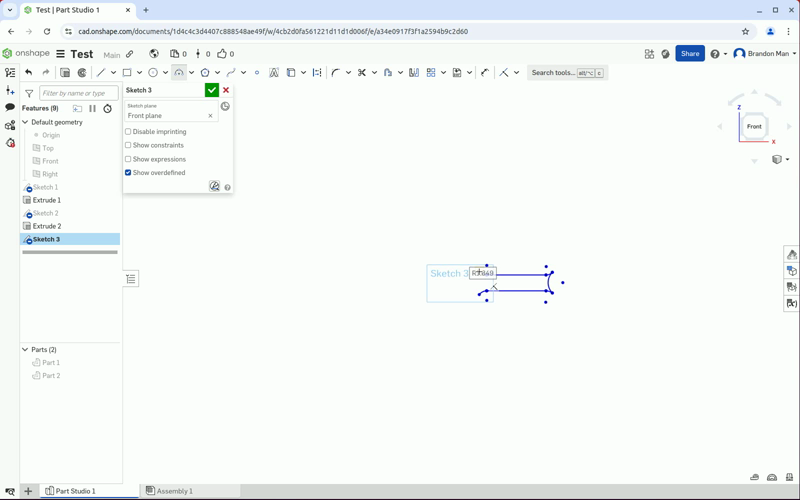
scroll(6)
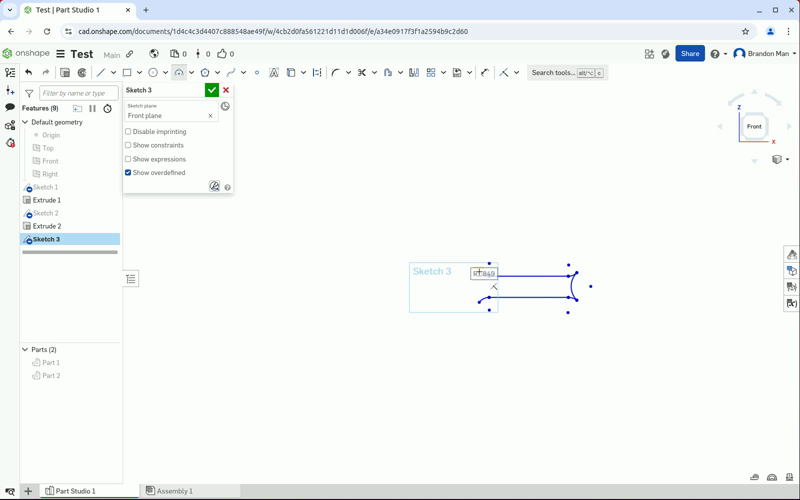
scroll(6)
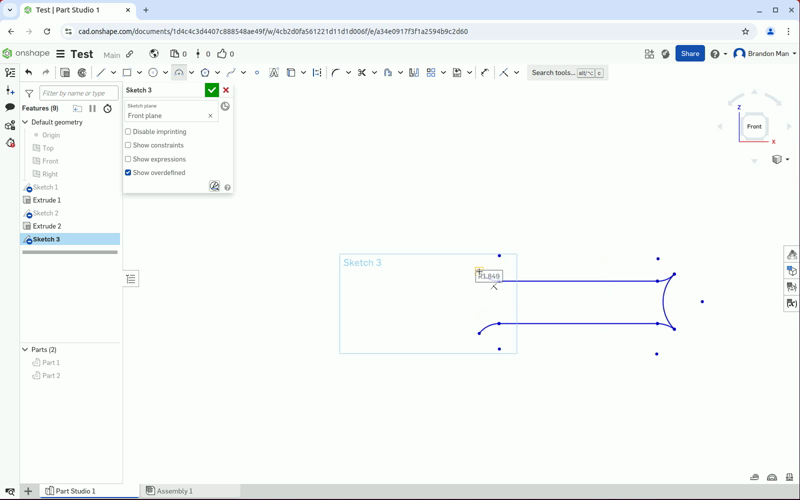
scroll(6)
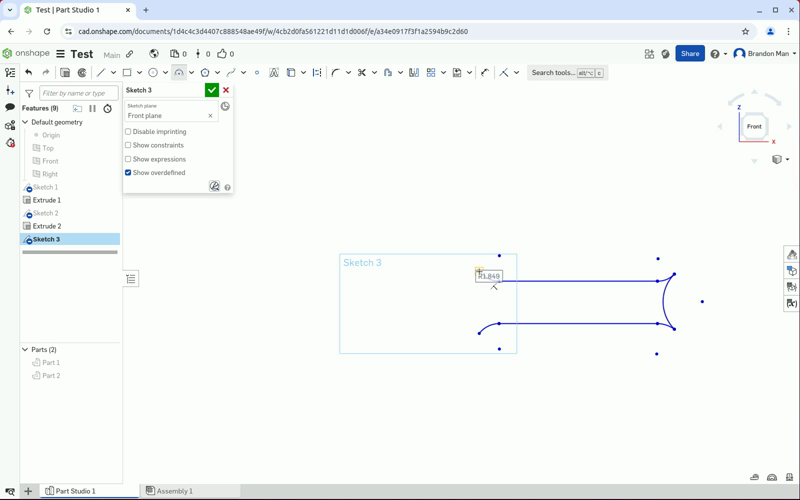
scroll(6)
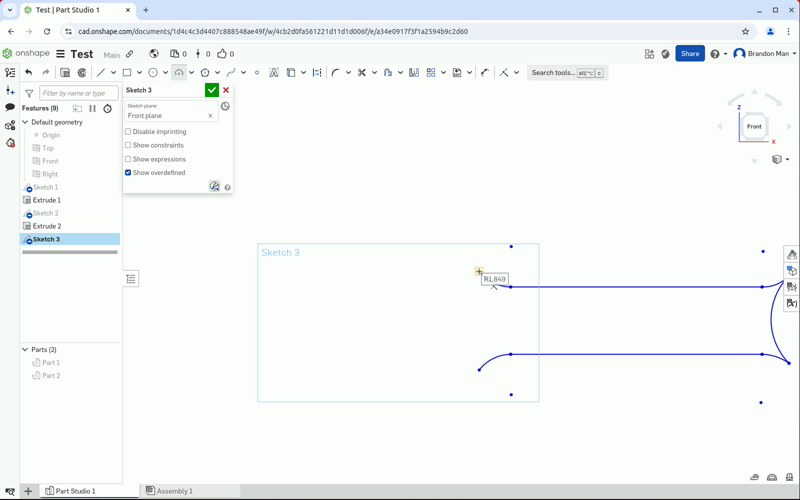
scroll(6)
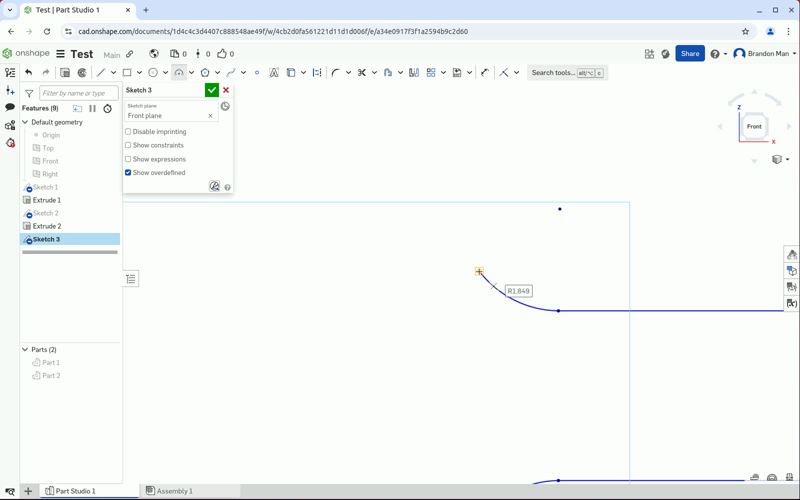
click(479, 271)
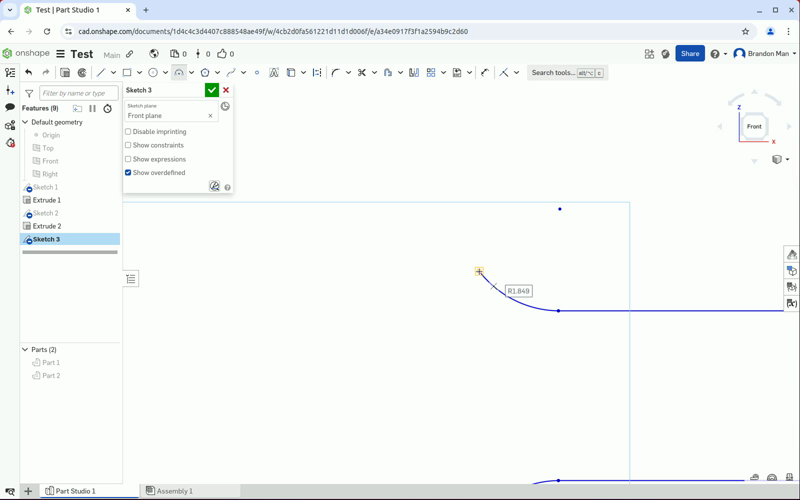
scroll(-6)
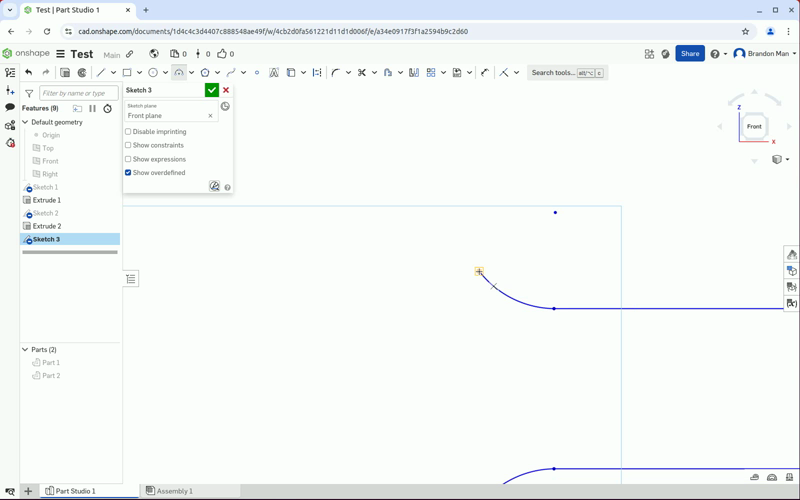
scroll(-6)
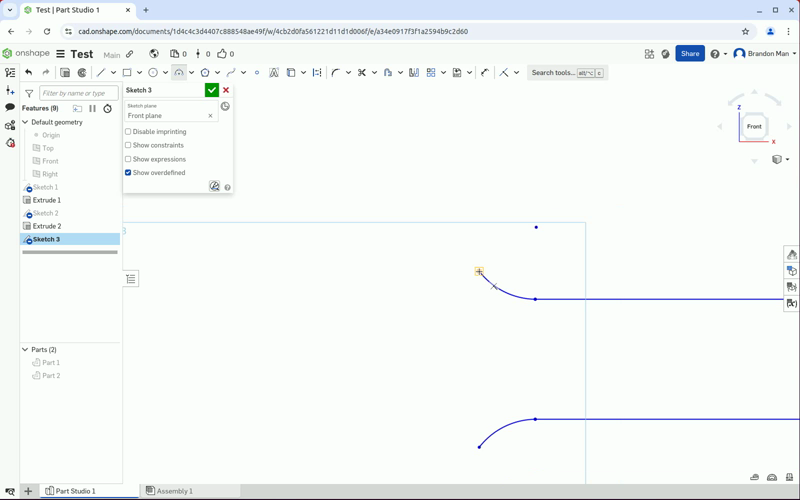
scroll(-6)
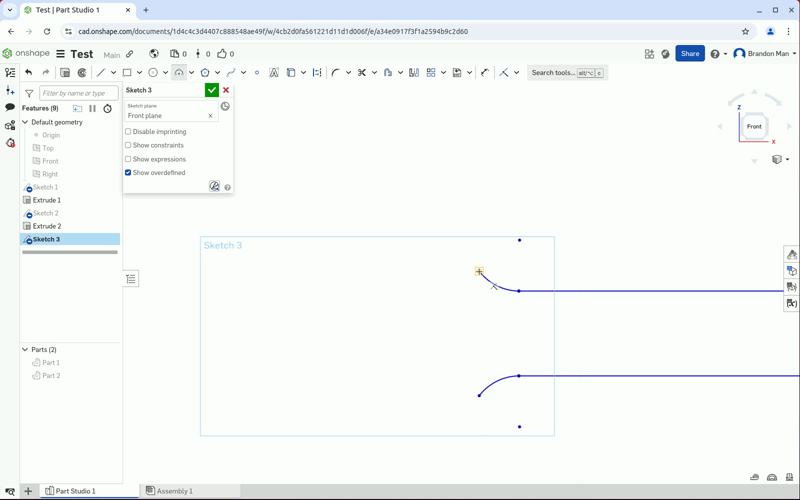
scroll(-6)
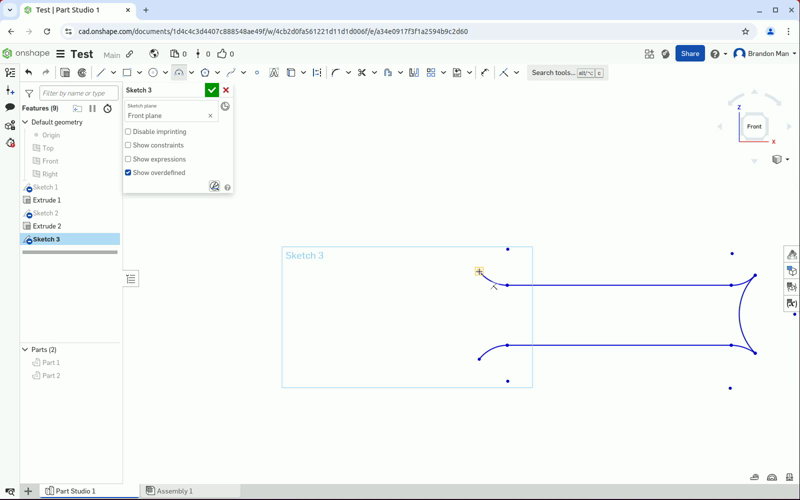
scroll(-6)
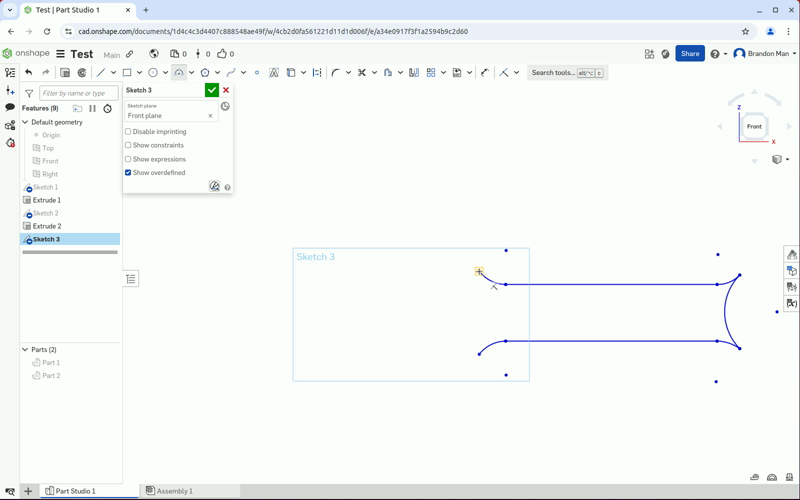
scroll(-6)
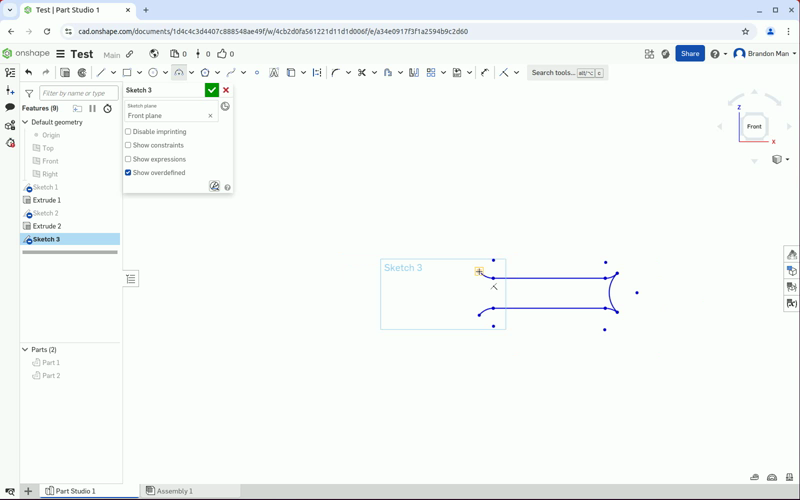
scroll(-6)
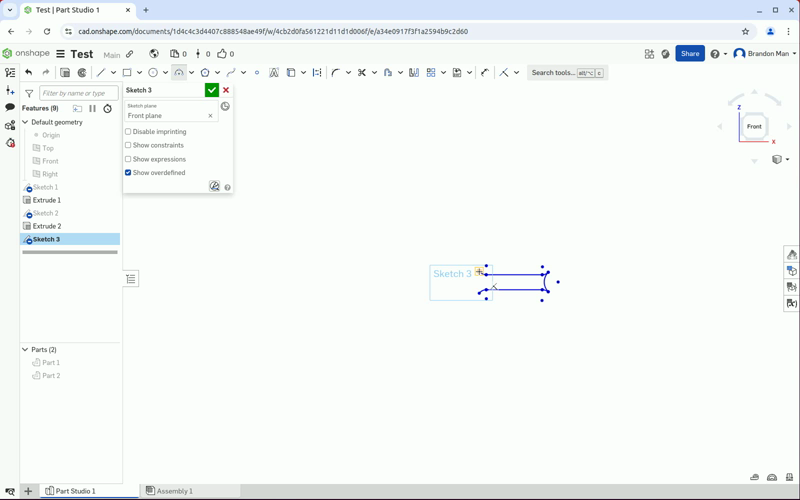
mouse_move(479, 293)
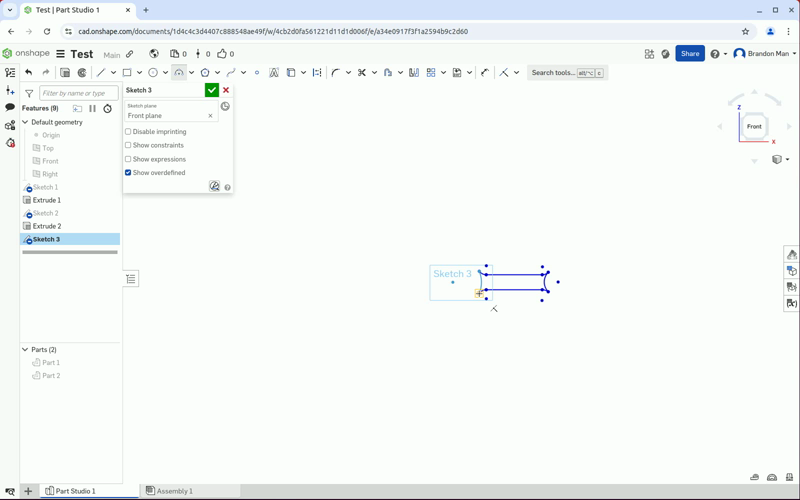
scroll(6)
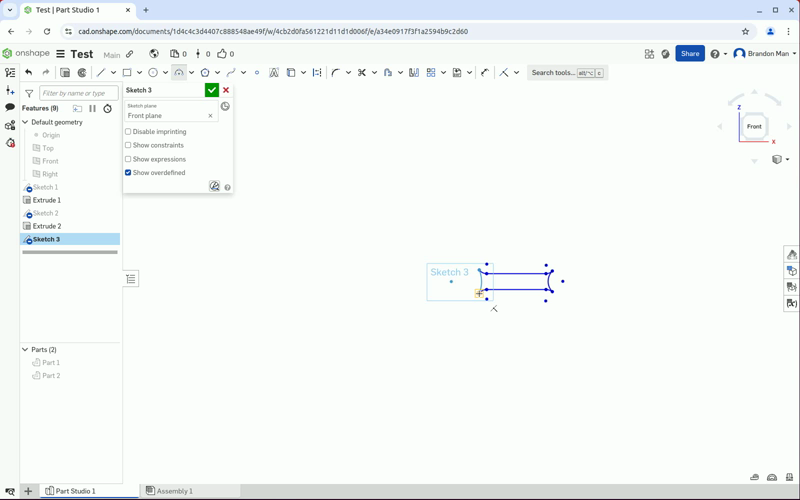
scroll(6)
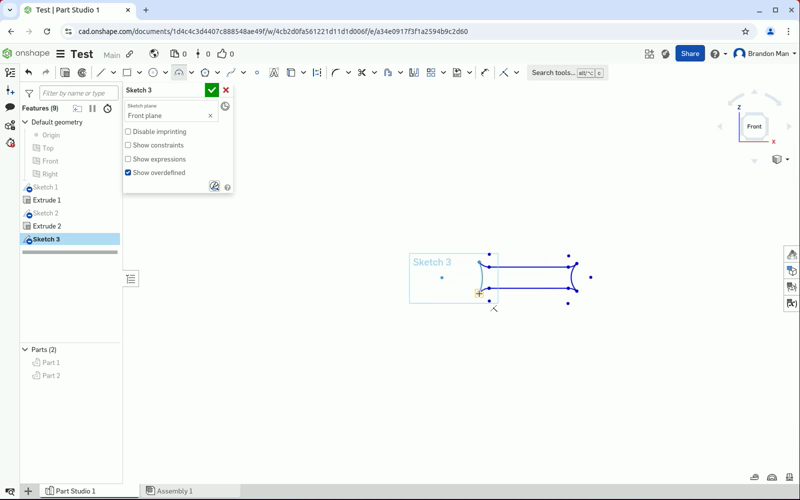
scroll(6)
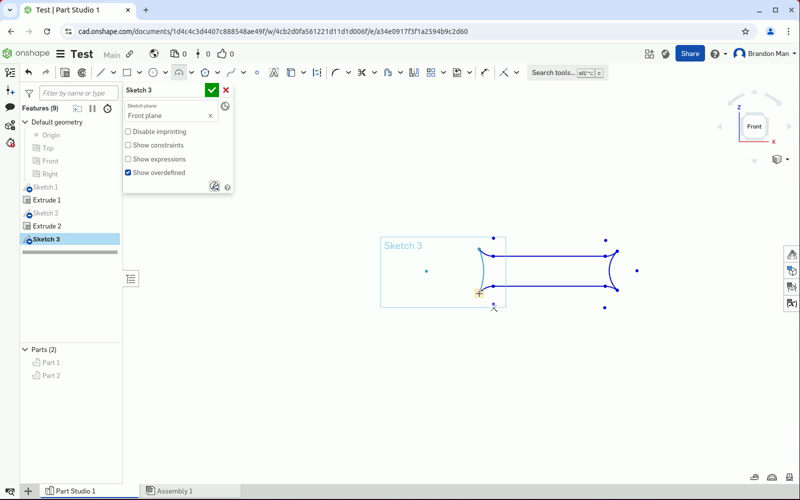
scroll(6)
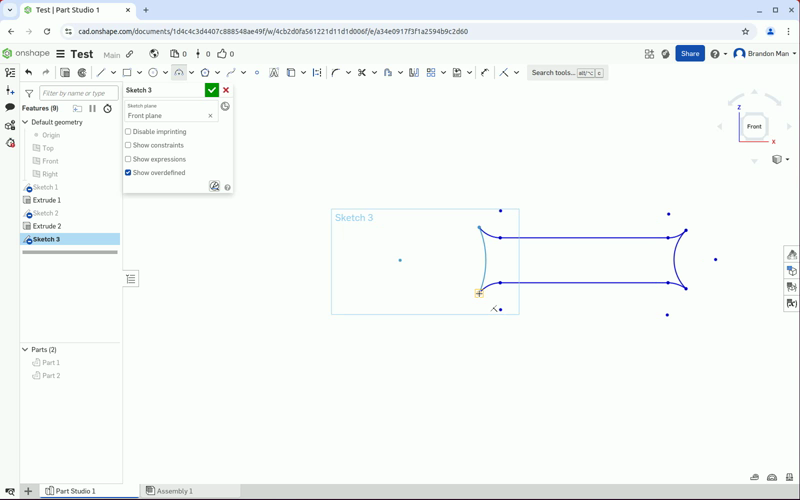
scroll(6)
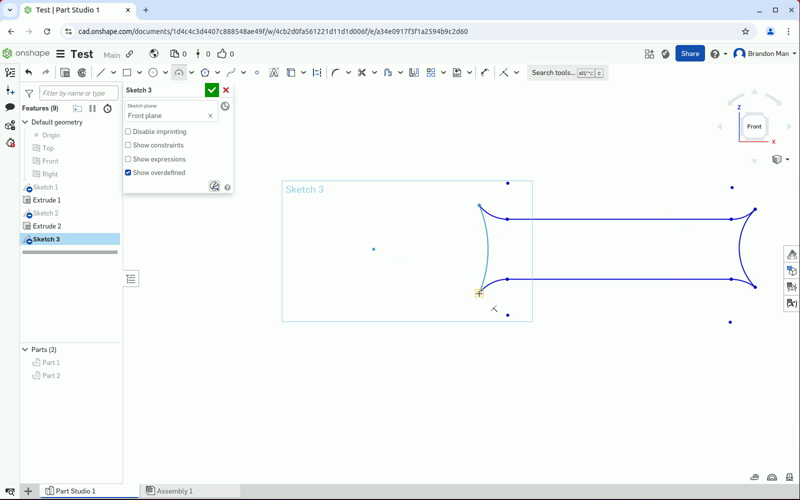
scroll(6)
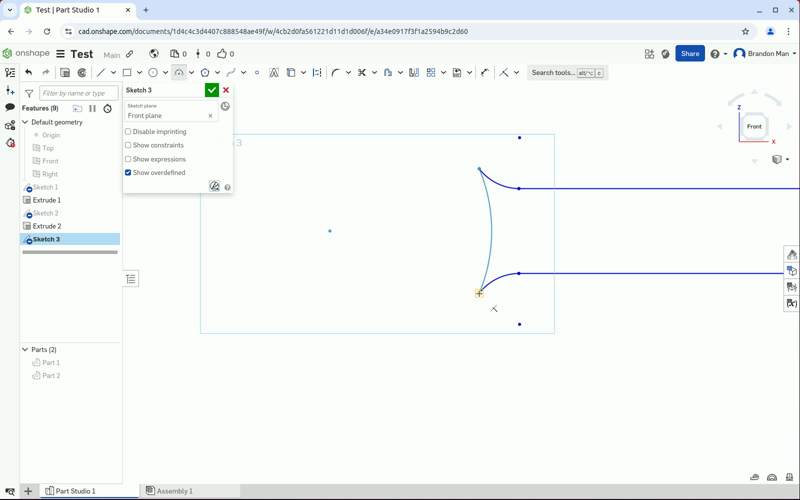
scroll(6)
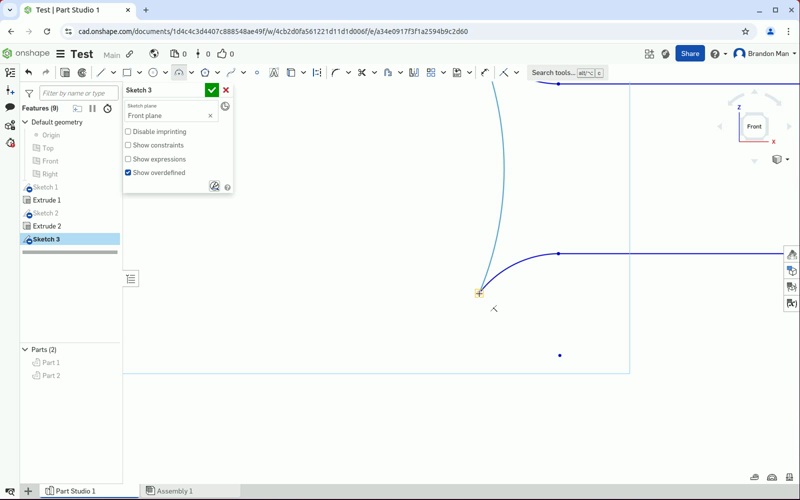
click(479, 293)
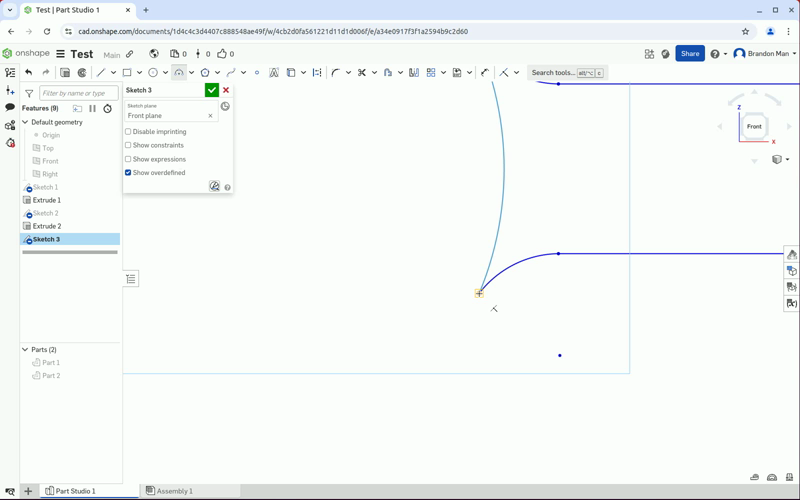
scroll(-6)
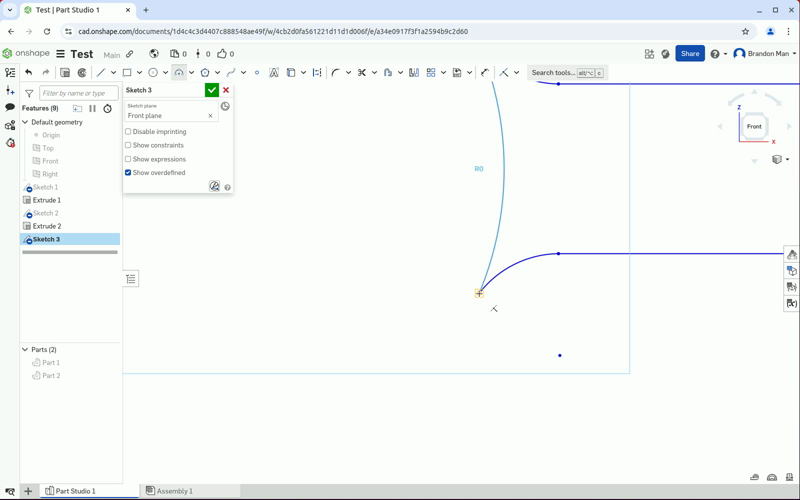
scroll(-6)
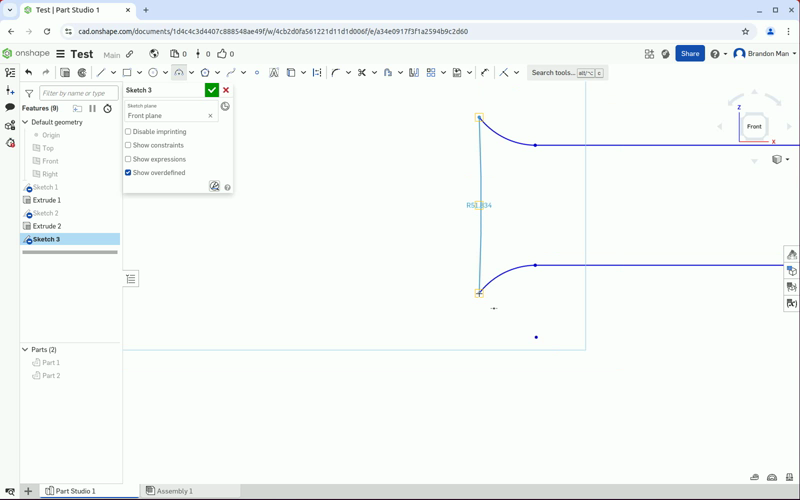
scroll(-6)
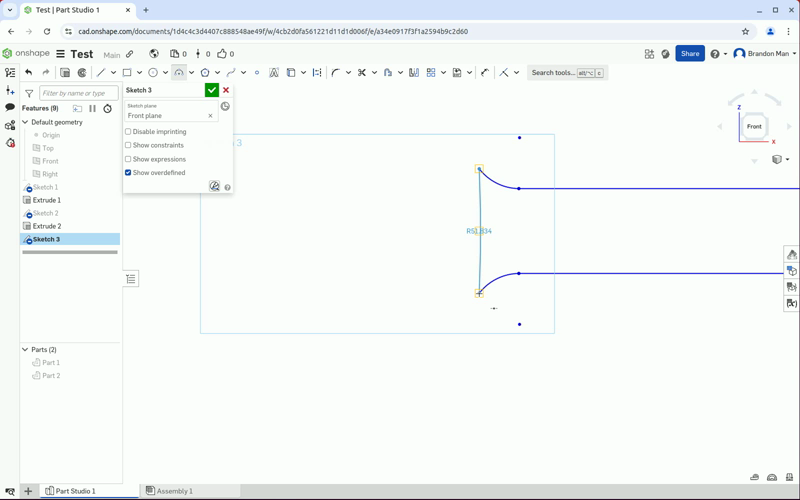
scroll(-6)
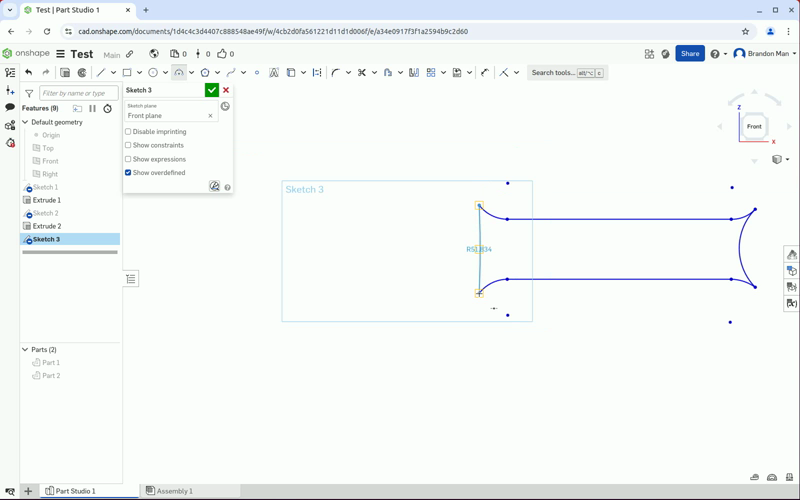
scroll(-6)
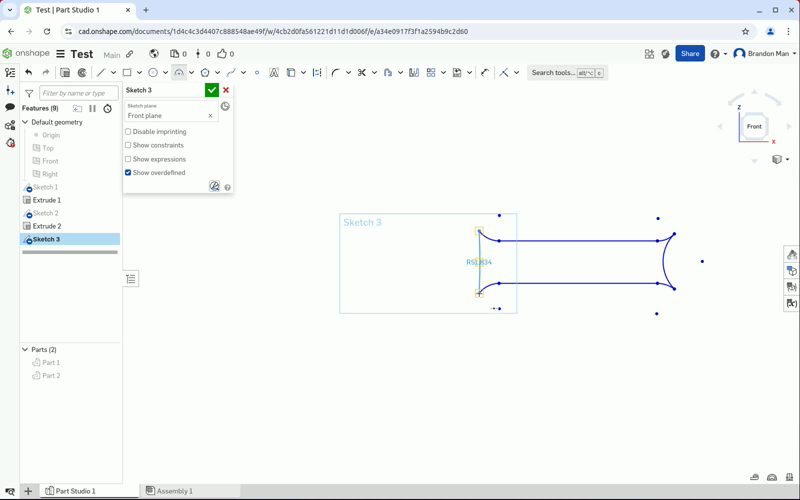
scroll(-6)
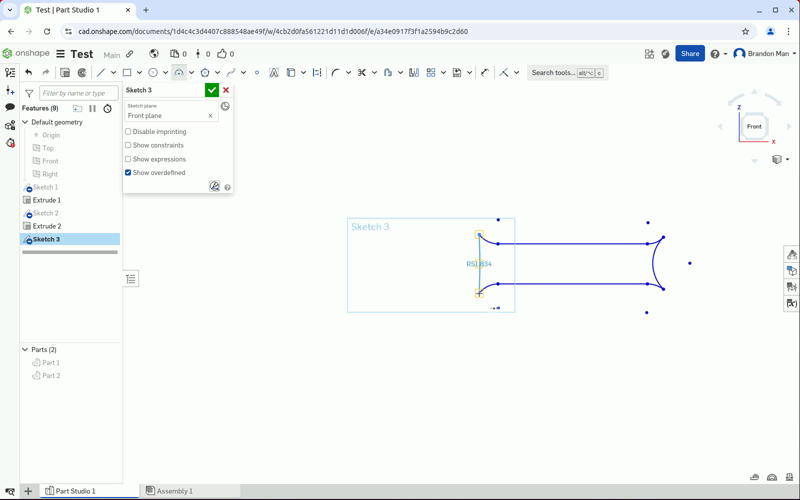
scroll(-6)
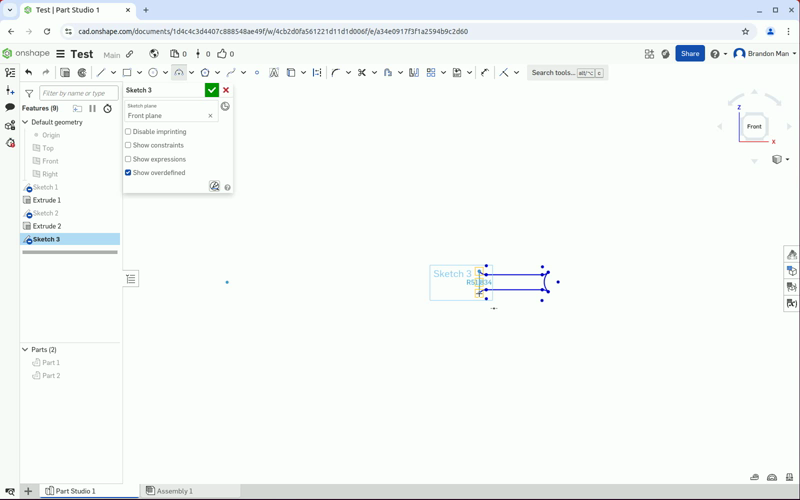
key_down(shift)
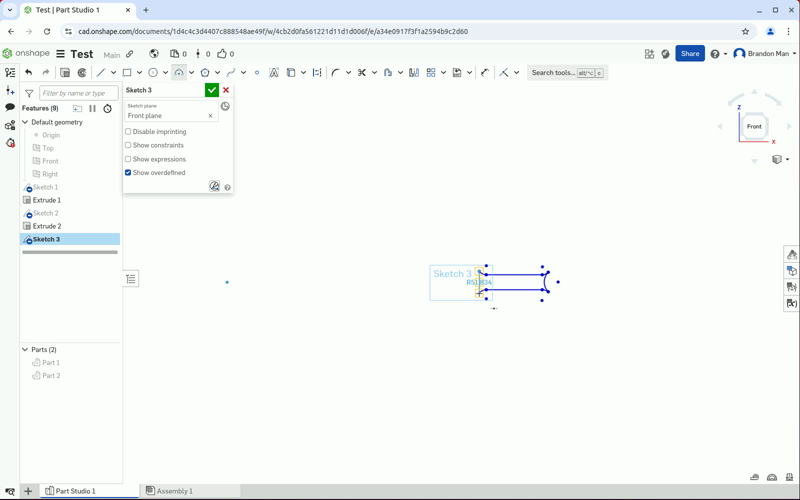
mouse_move(482, 282)
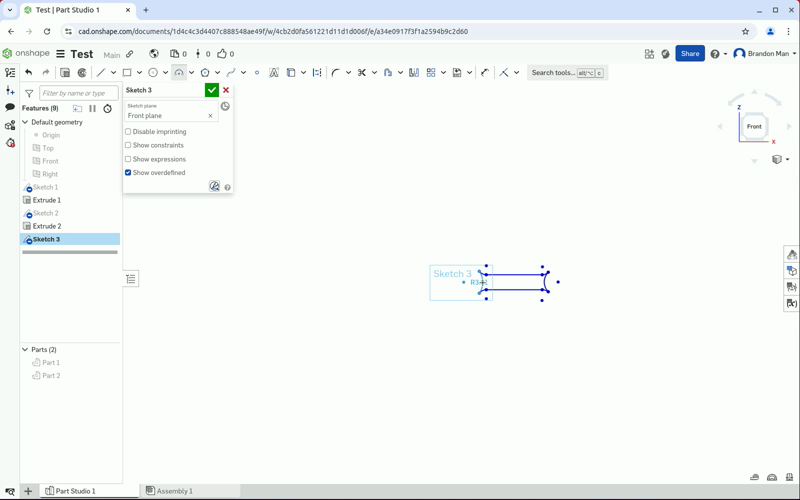
click(482, 282)
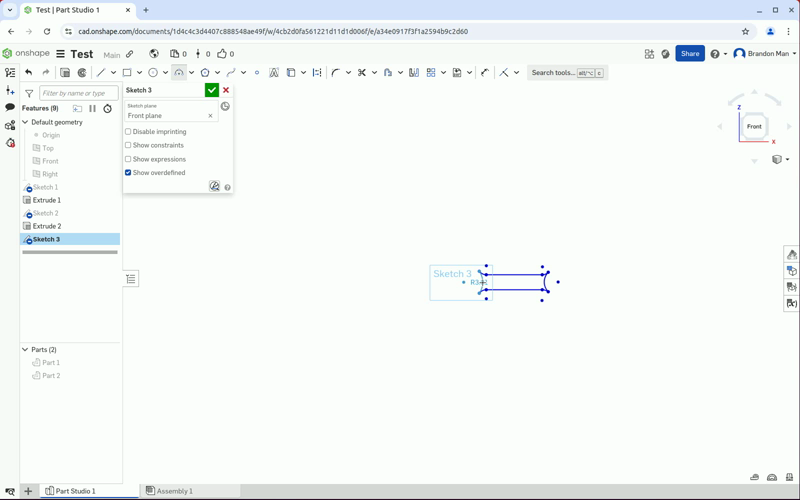
key_up(shift)
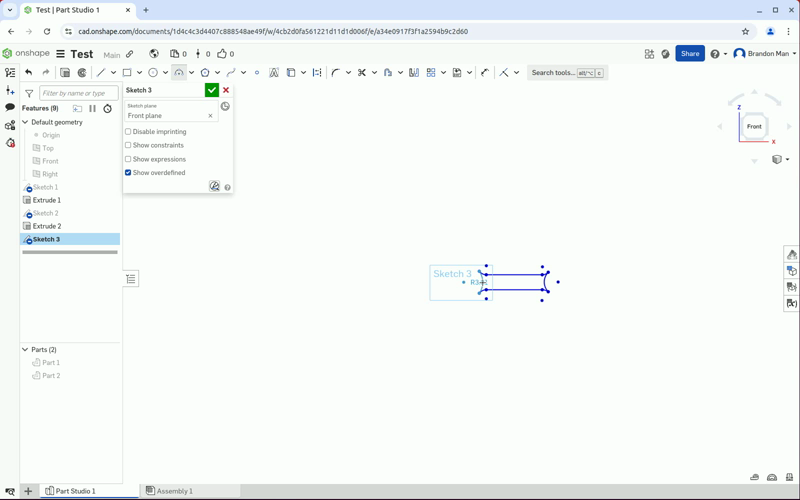
key(esc)
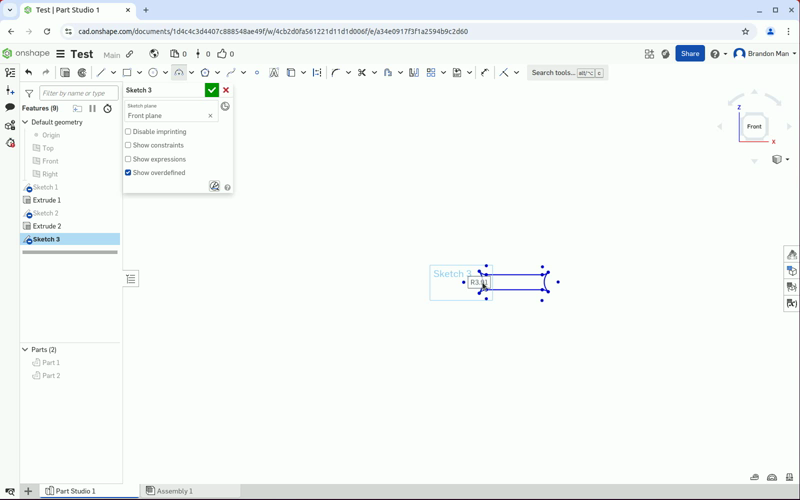
key(l)
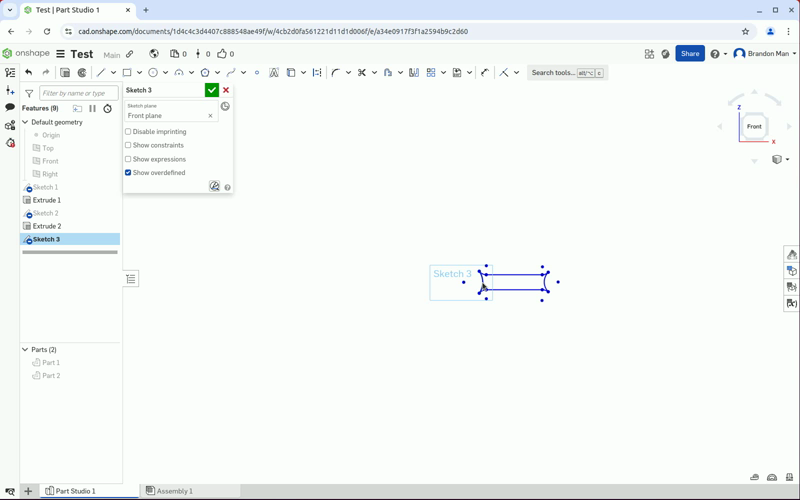
key_down(shift)
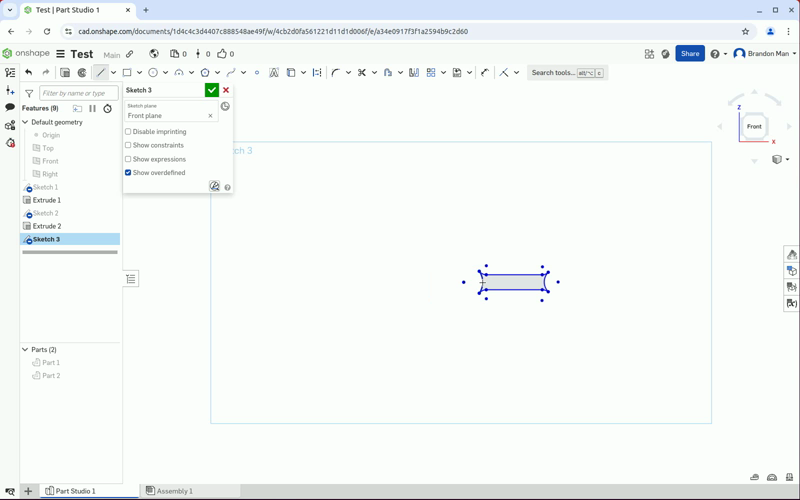
mouse_move(489, 286)
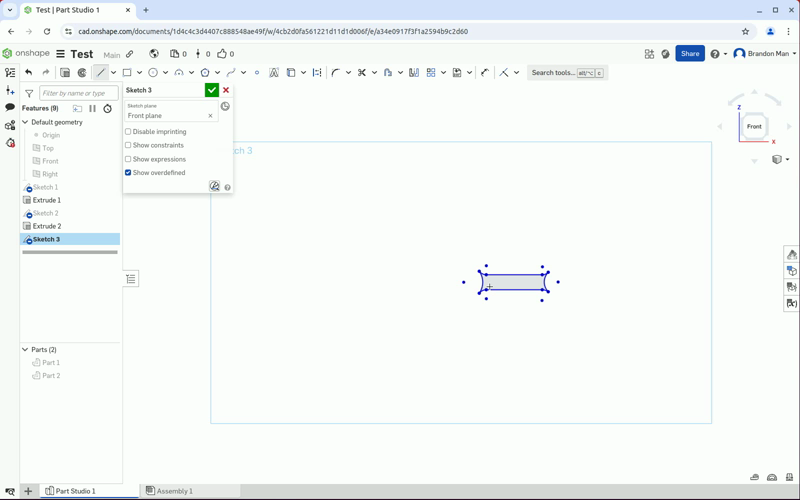
click(489, 286)
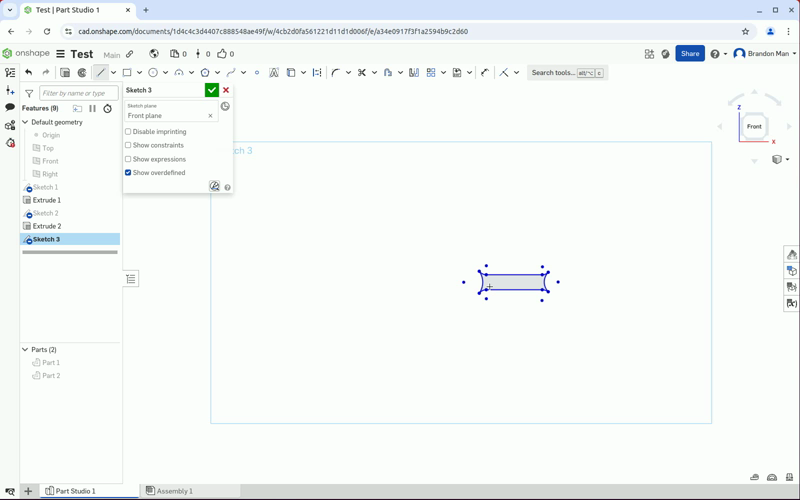
key_up(shift)
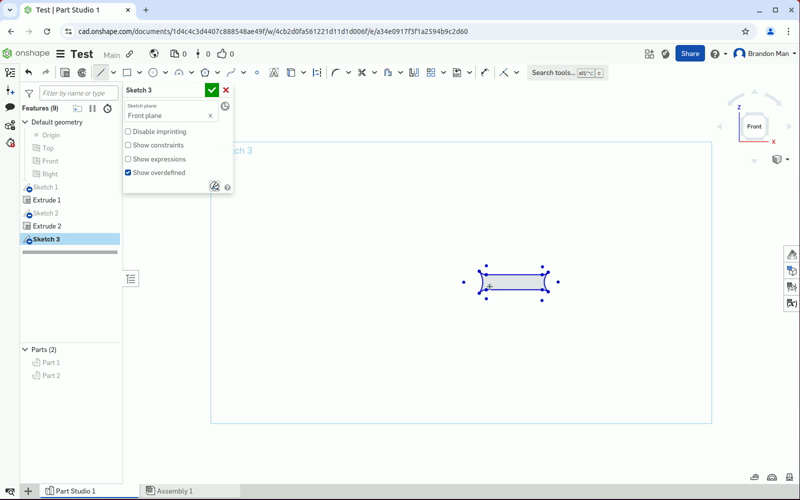
key_down(shift)
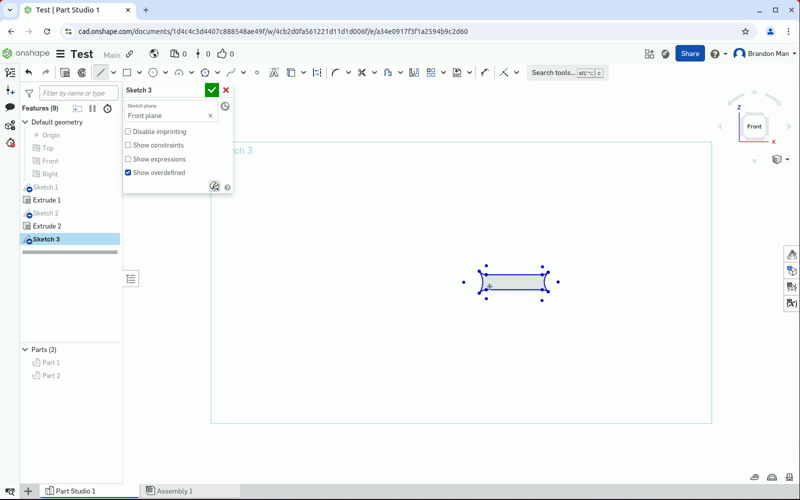
mouse_move(519, 286)
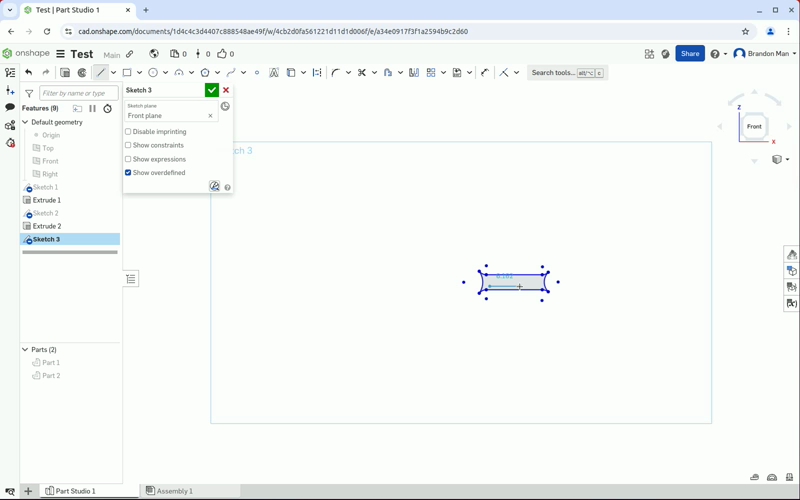
mouse_move(534, 286)
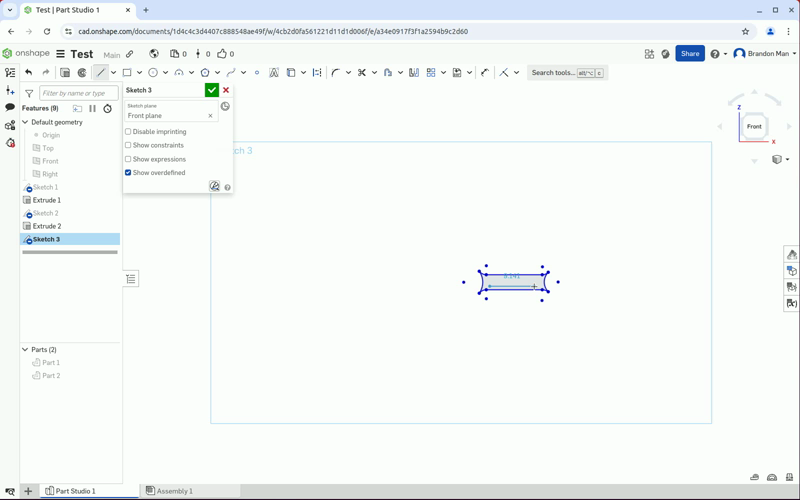
click(534, 286)
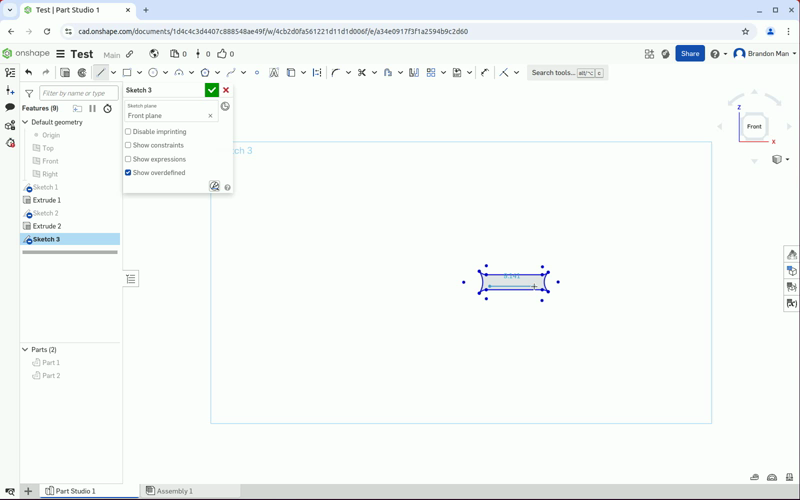
key_up(shift)
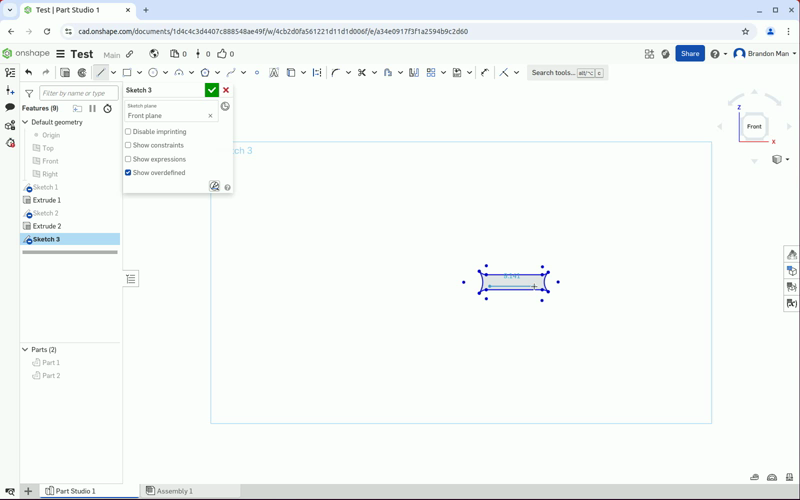
key(esc)
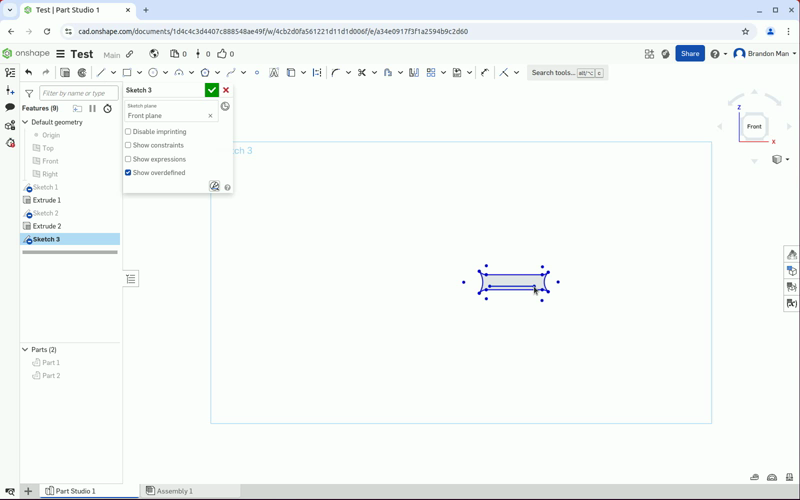
key(a)
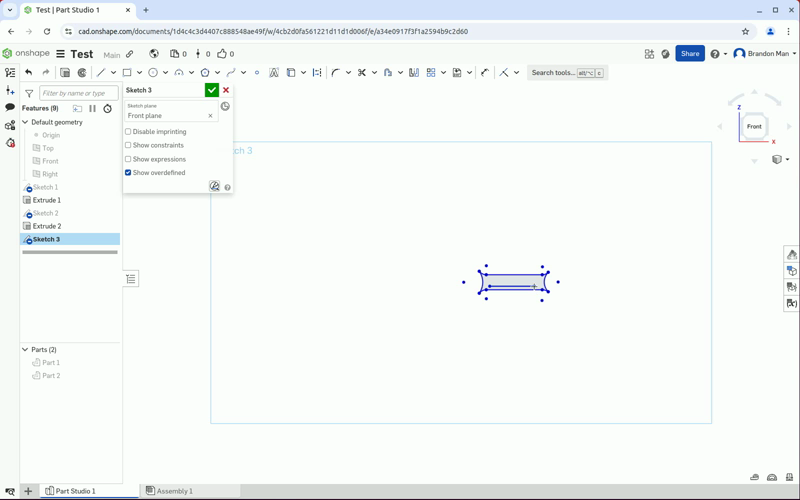
mouse_move(534, 286)
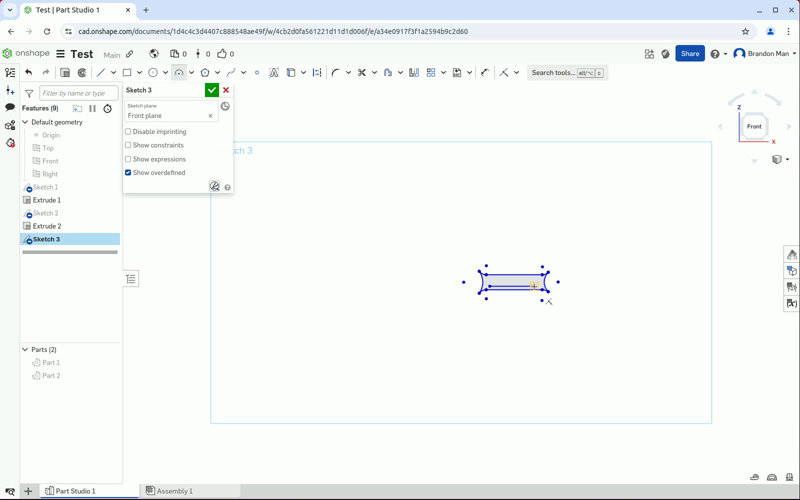
click(534, 286)
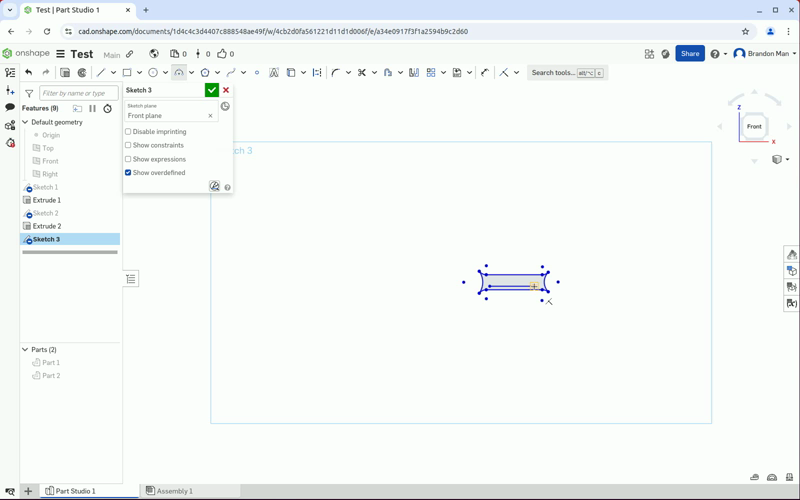
key_down(shift)
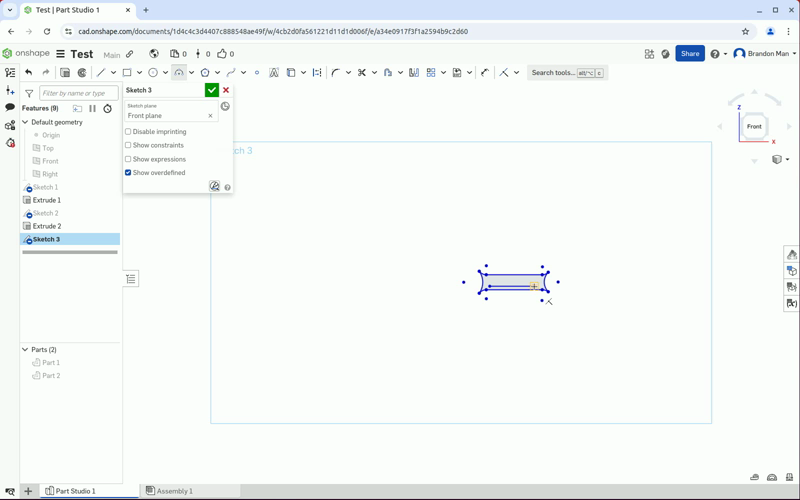
mouse_move(534, 278)
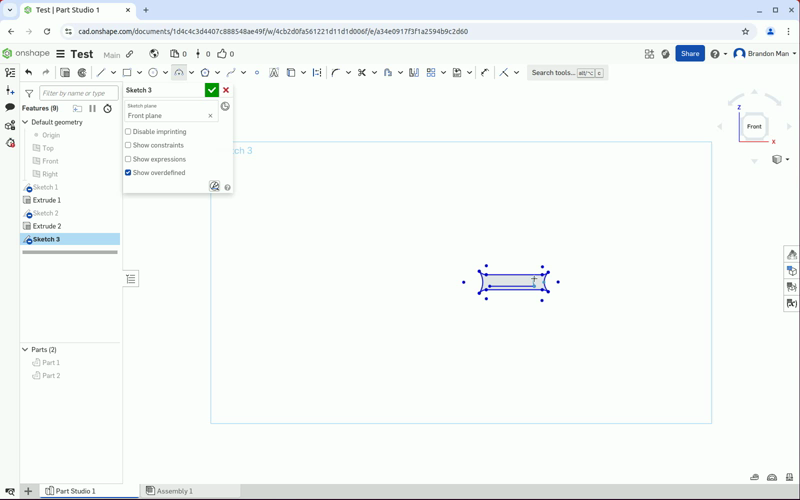
click(534, 278)
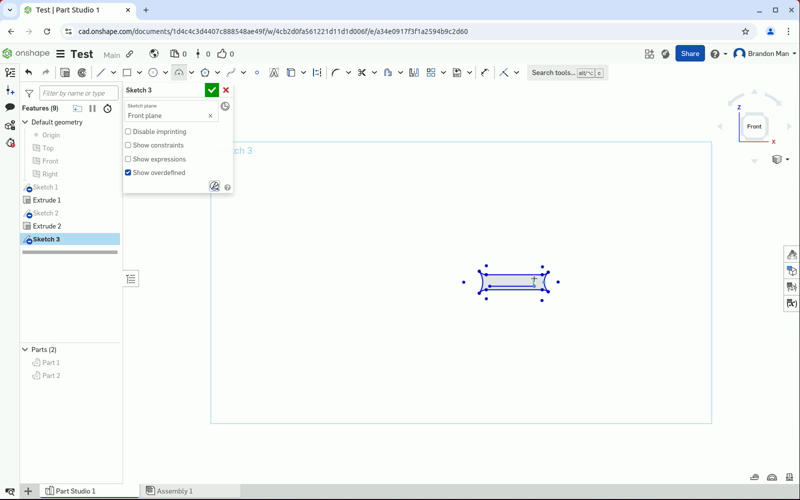
mouse_move(538, 282)
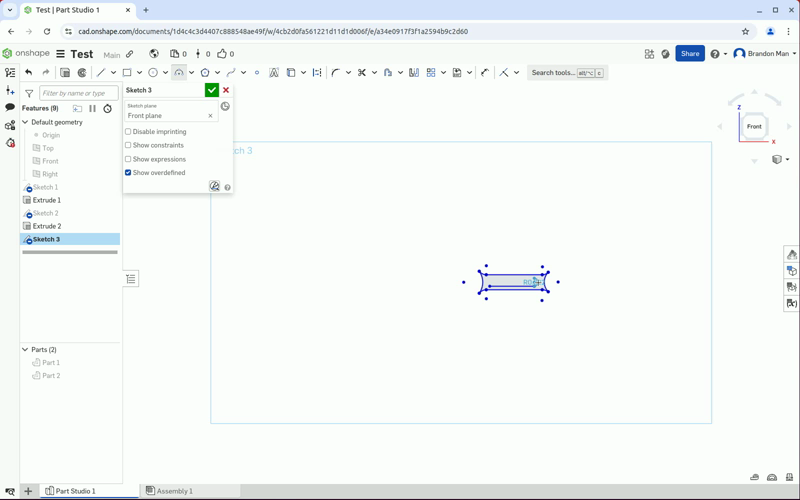
click(538, 282)
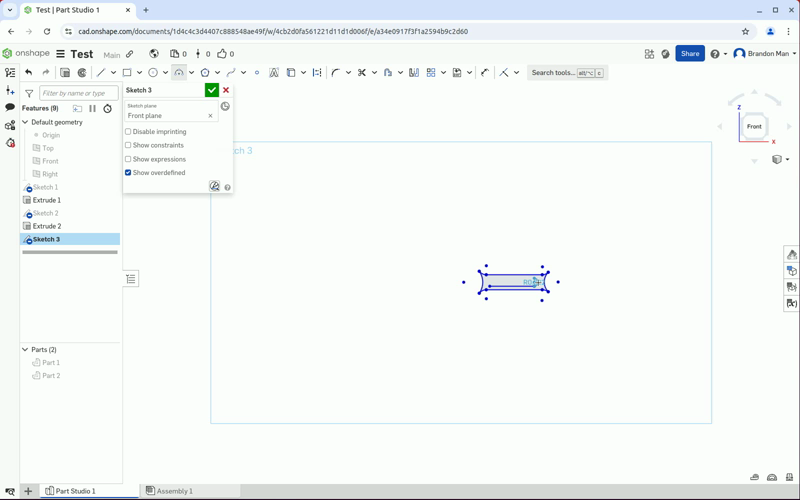
key_up(shift)
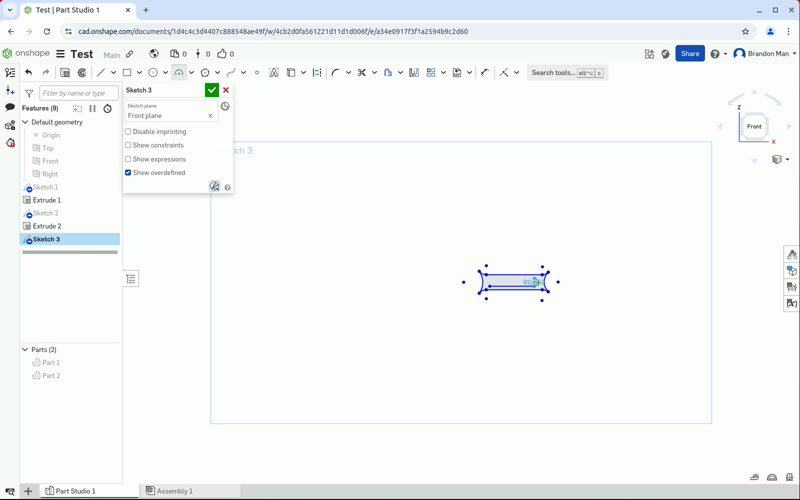
key(esc)
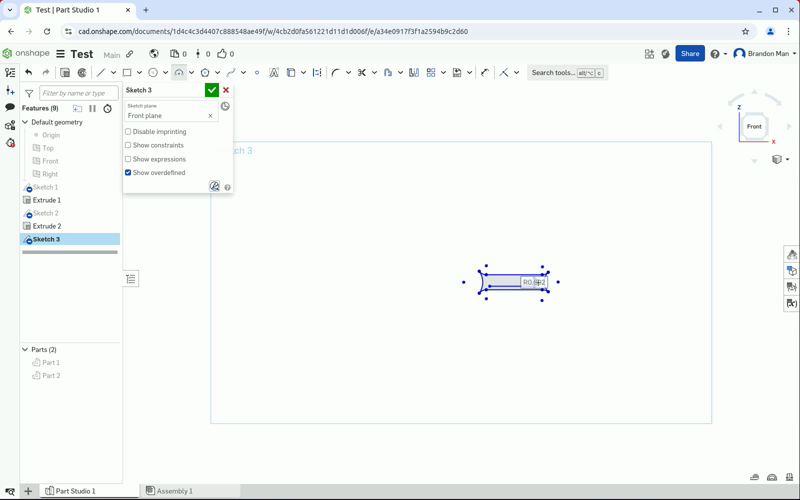
key(l)
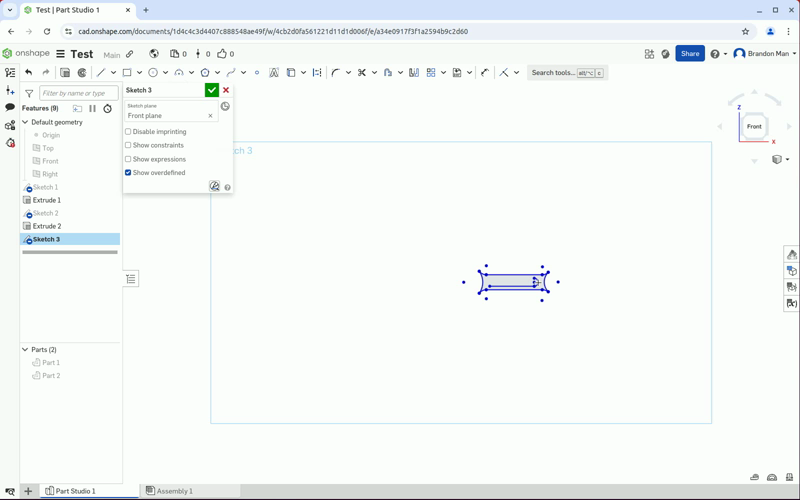
mouse_move(534, 278)
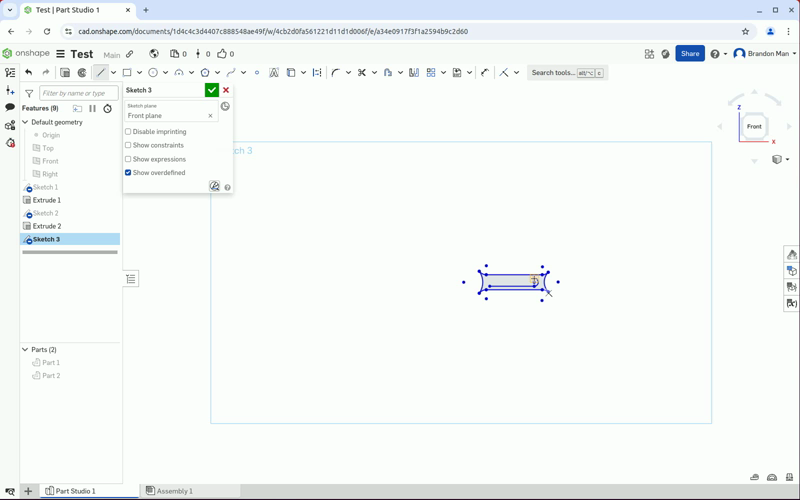
scroll(6)
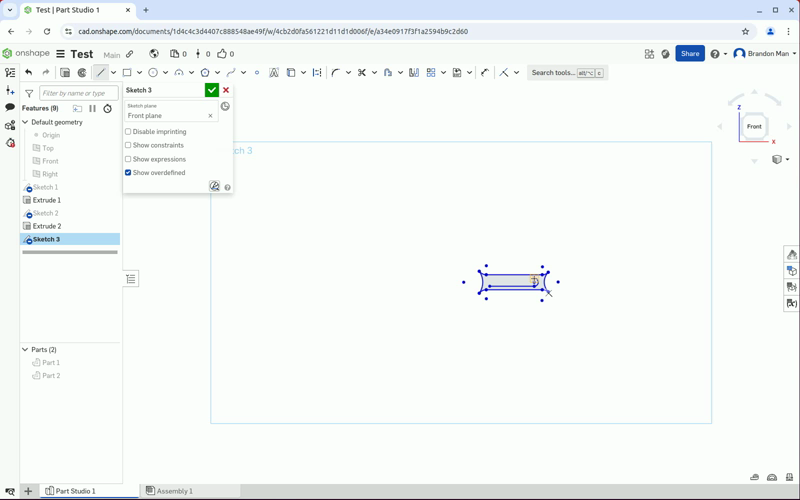
scroll(6)
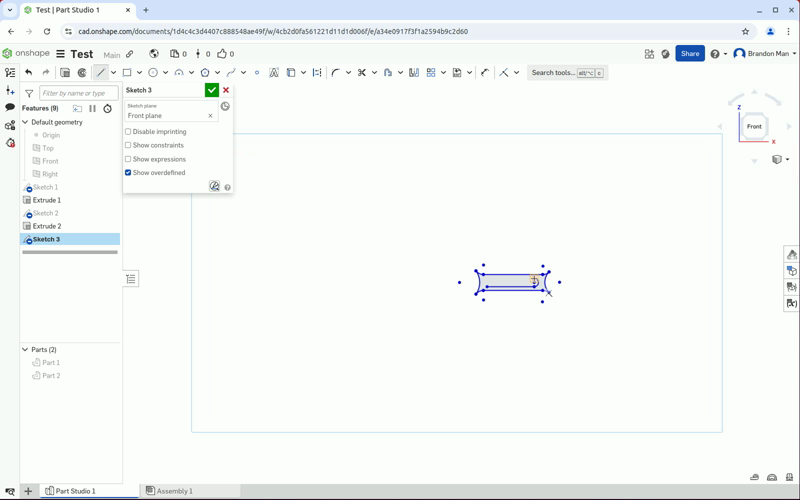
scroll(6)
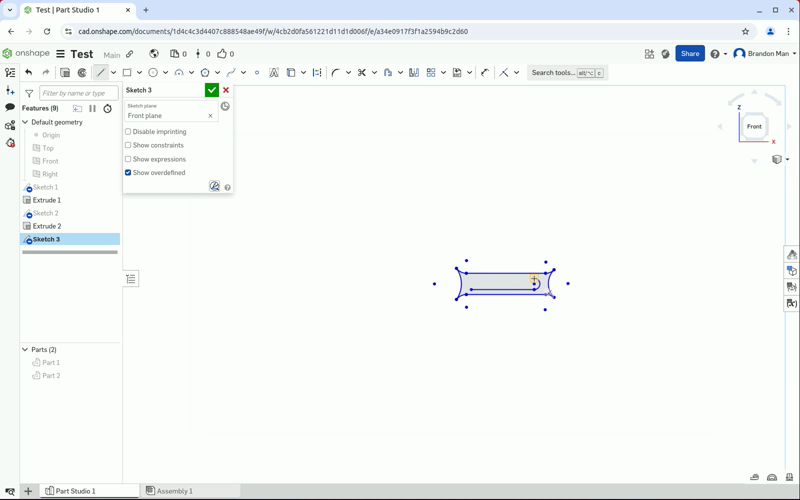
scroll(6)
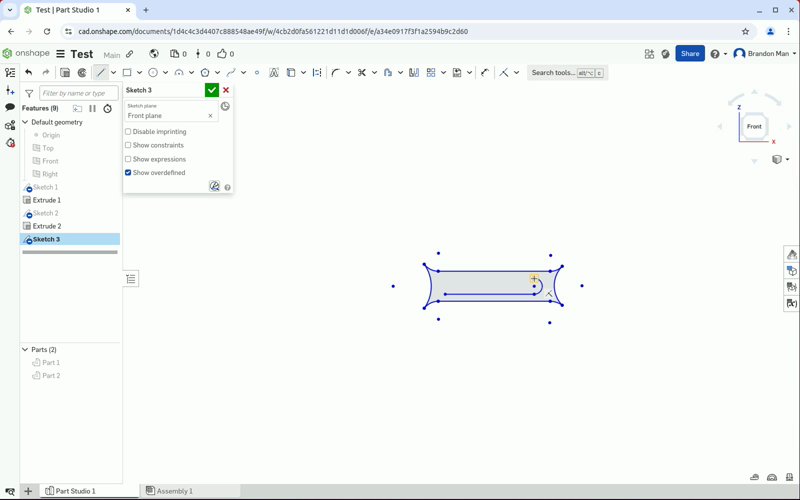
scroll(6)
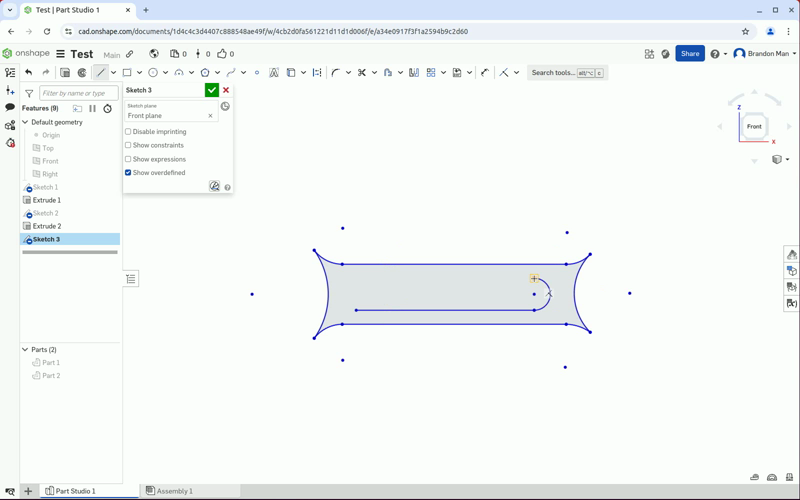
scroll(6)
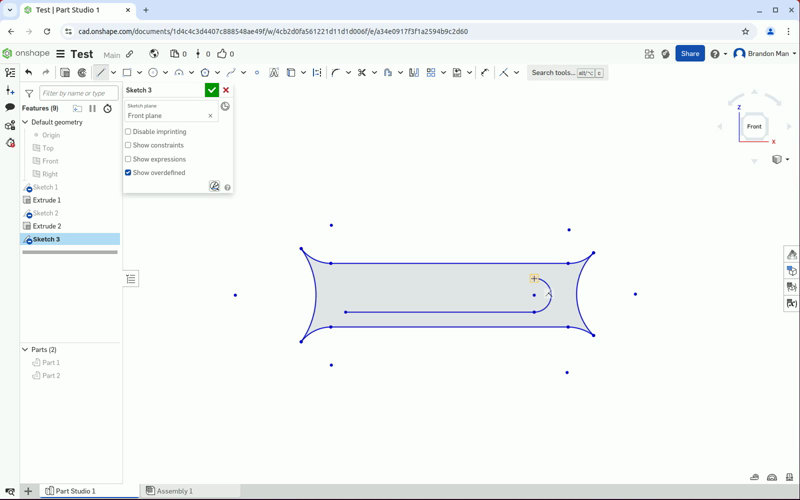
scroll(6)
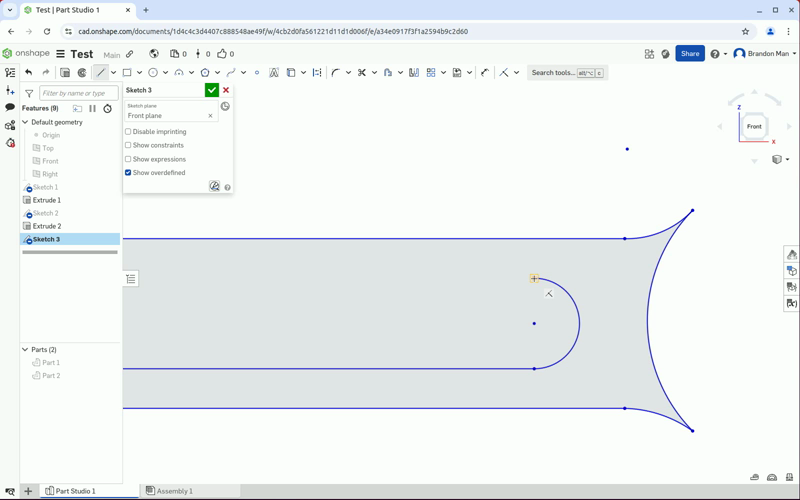
click(534, 278)
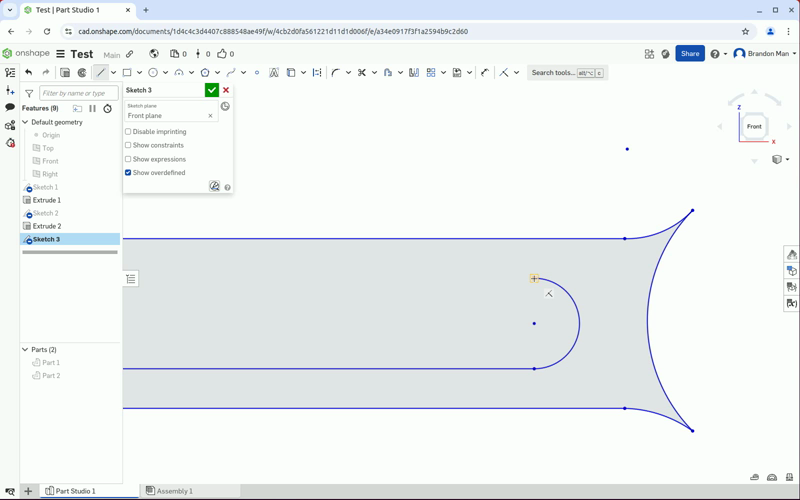
scroll(-6)
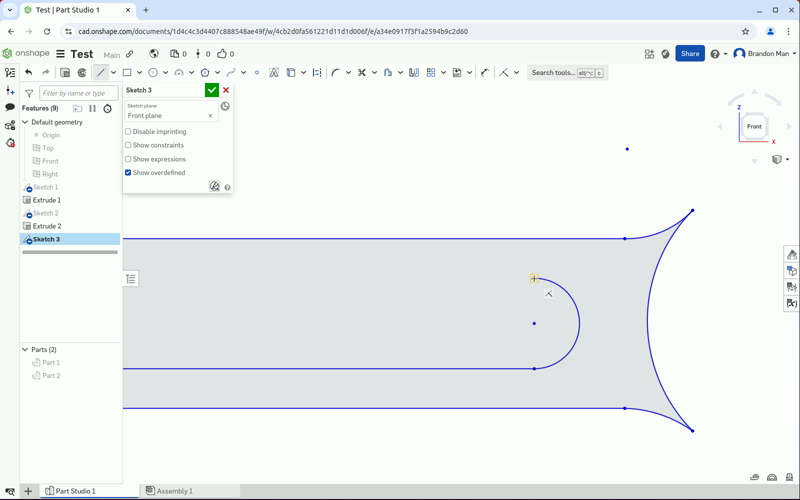
scroll(-6)
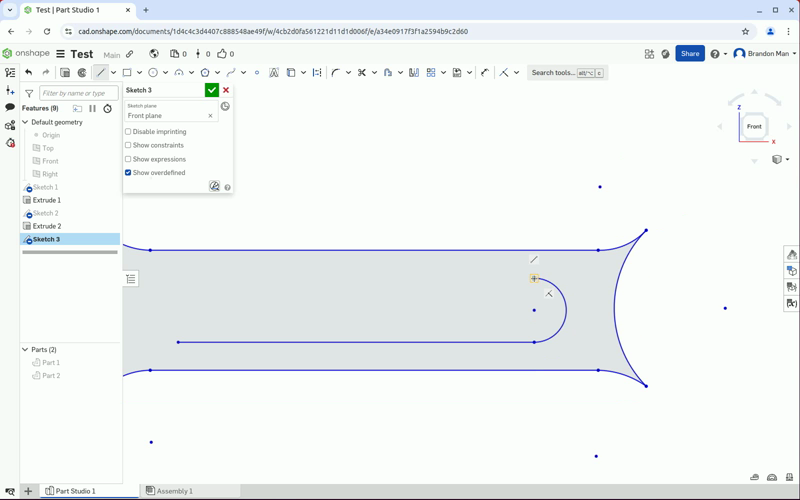
scroll(-6)
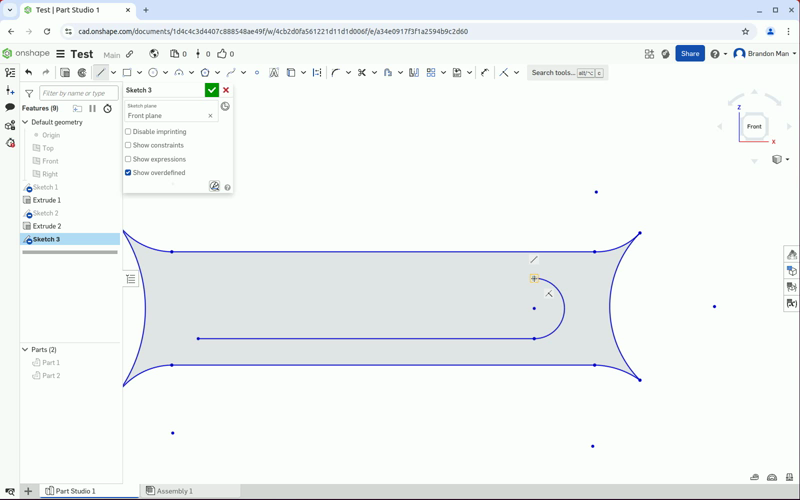
scroll(-6)
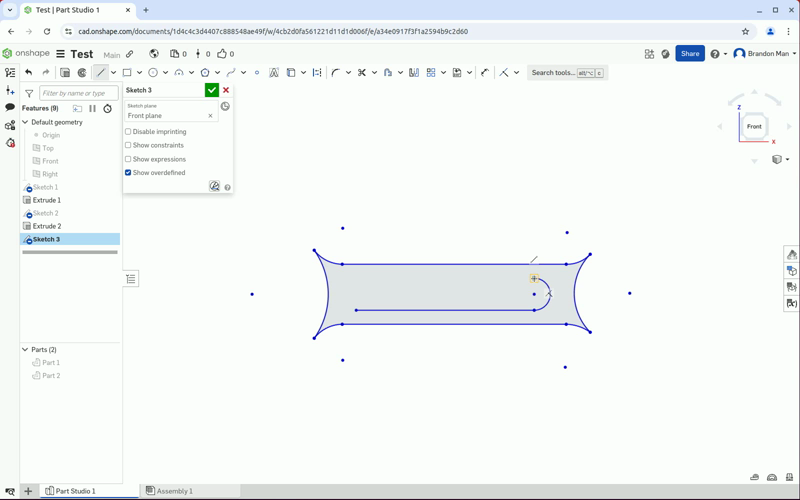
scroll(-6)
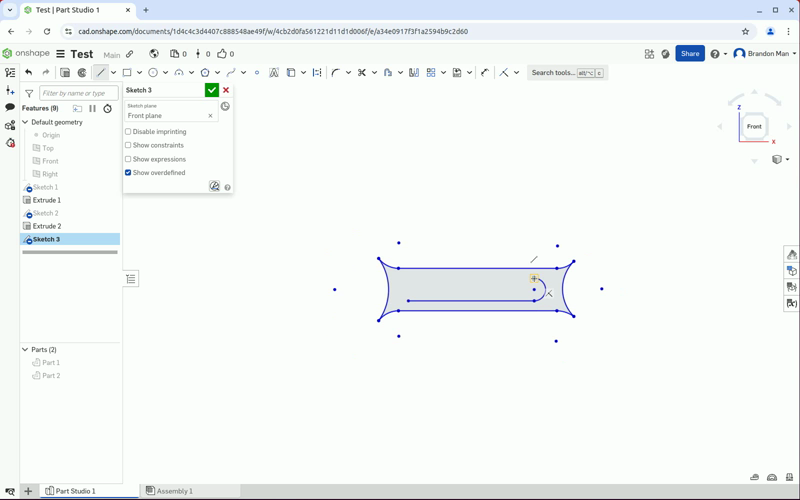
scroll(-6)
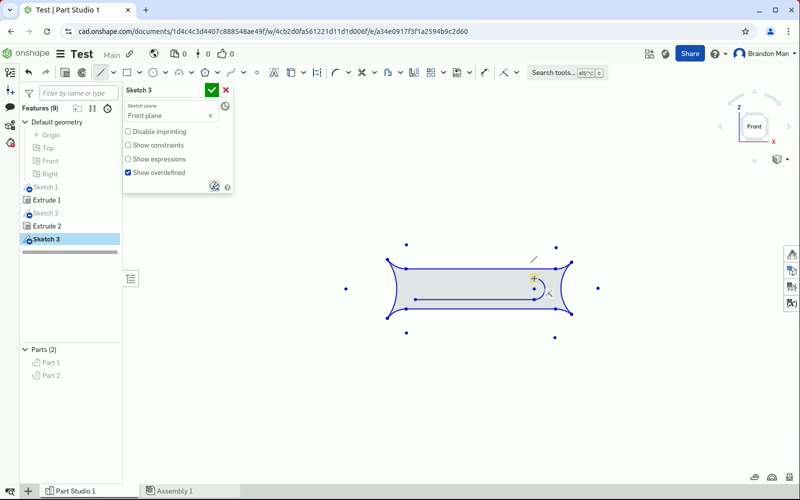
scroll(-6)
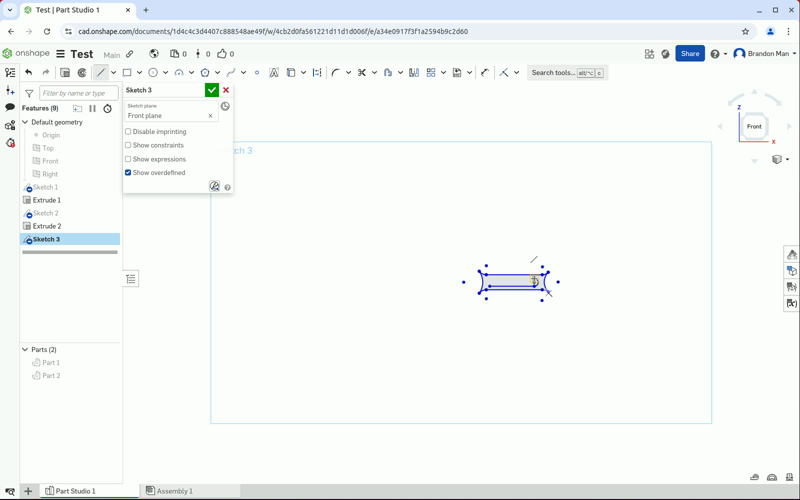
key_down(shift)
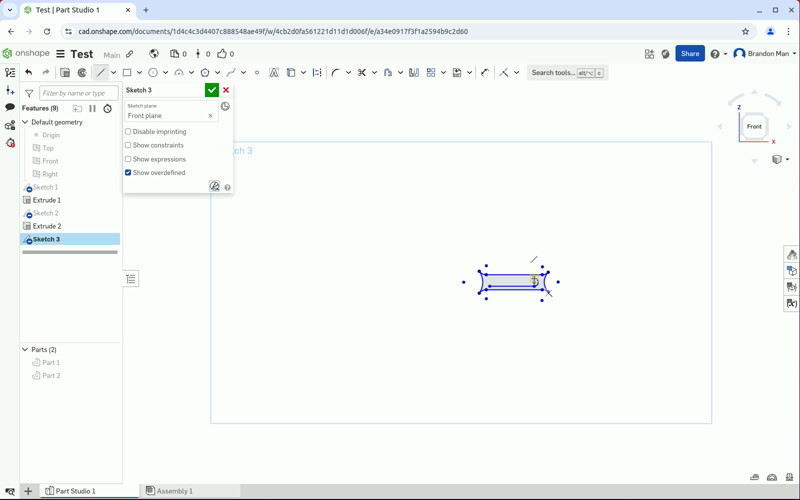
mouse_move(564, 278)
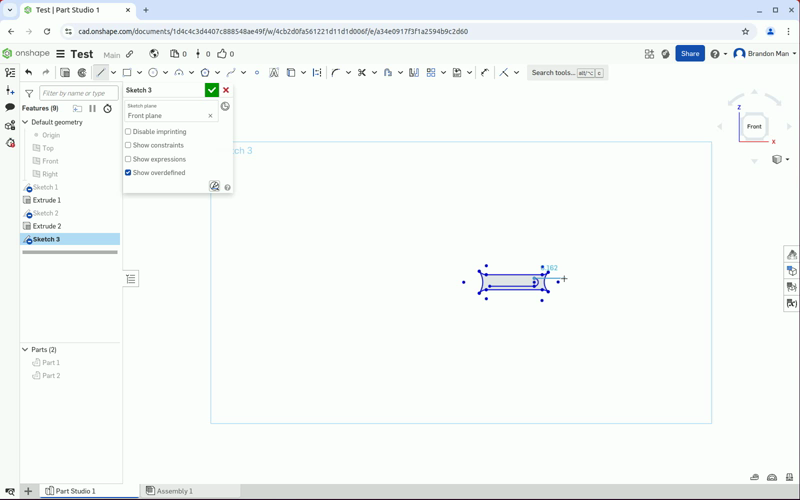
mouse_move(512, 278)
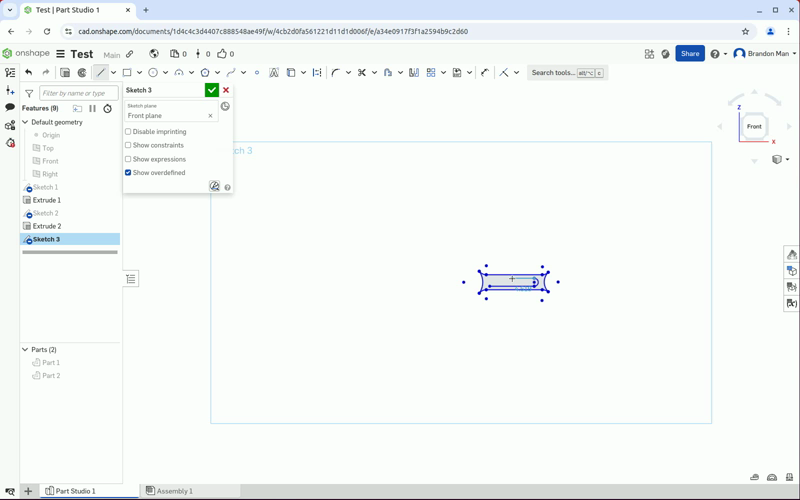
click(512, 278)
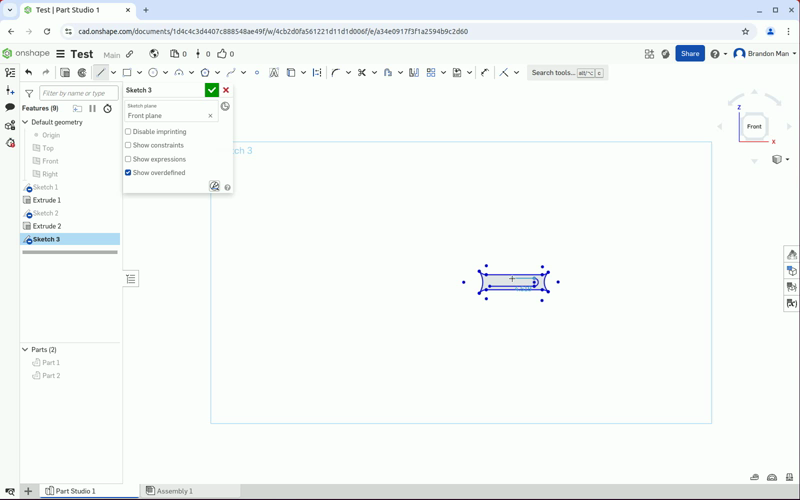
key_up(shift)
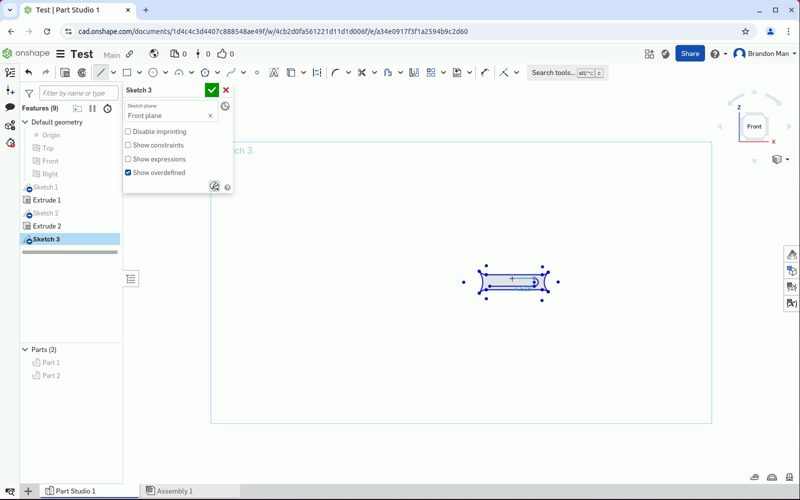
key_down(shift)
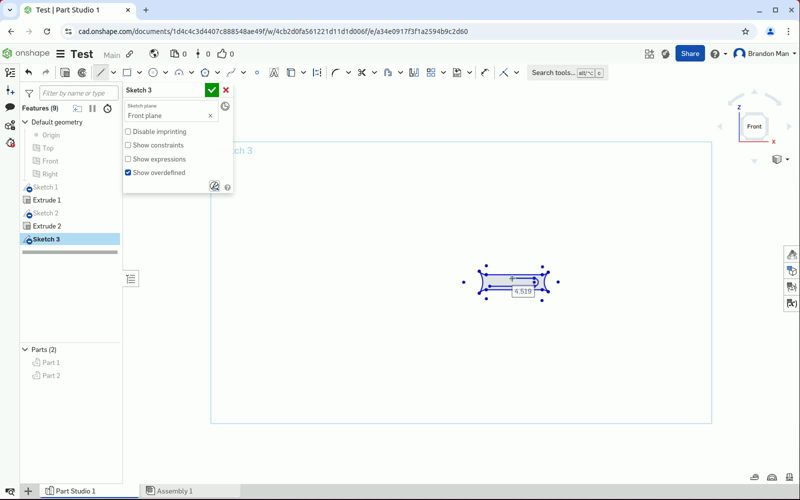
mouse_move(542, 278)
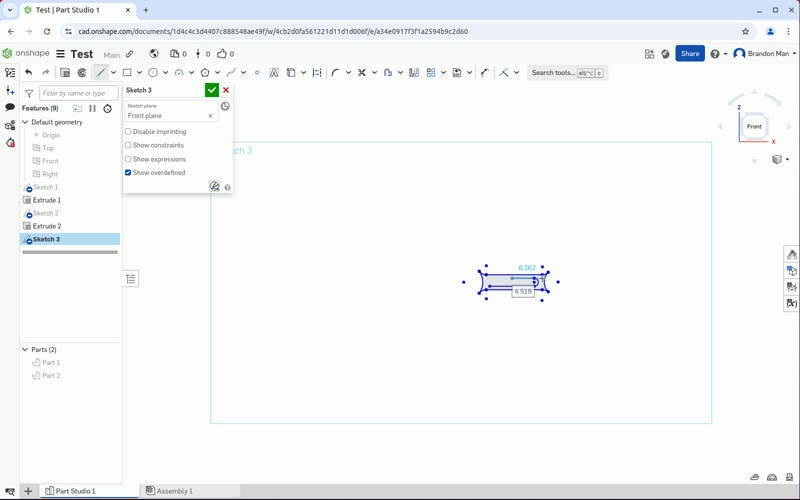
mouse_move(489, 278)
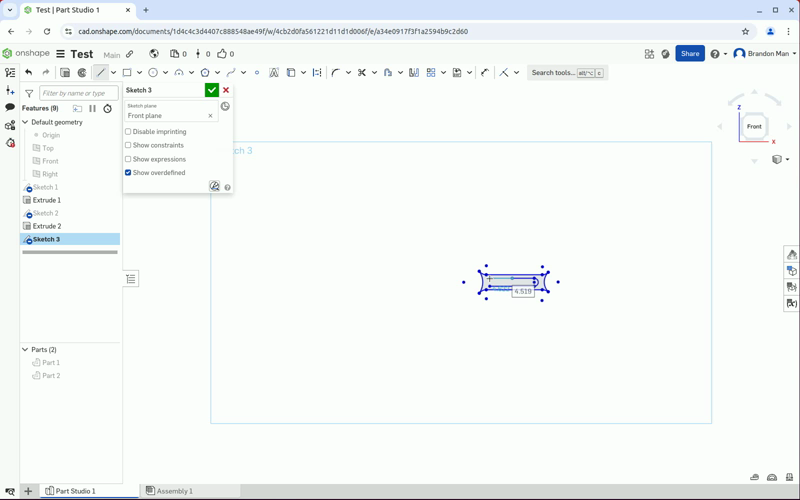
click(489, 278)
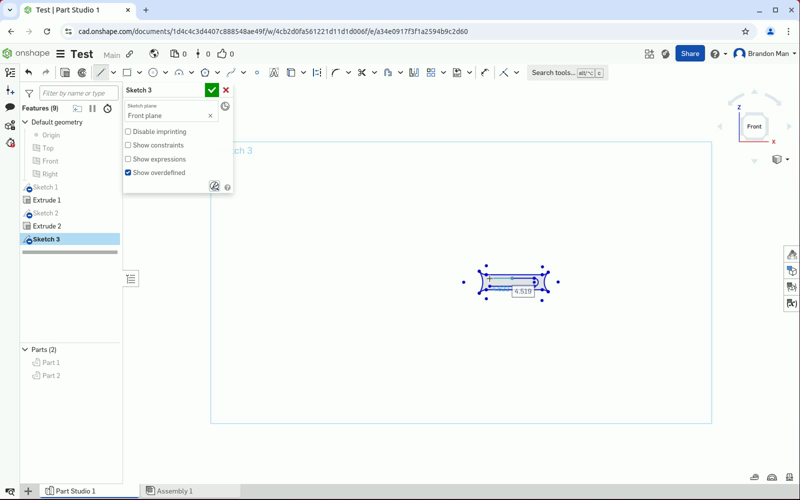
key_up(shift)
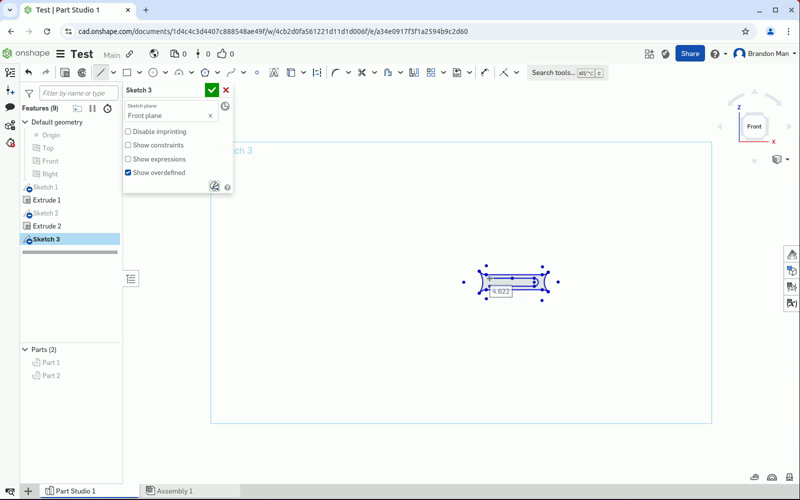
key(esc)
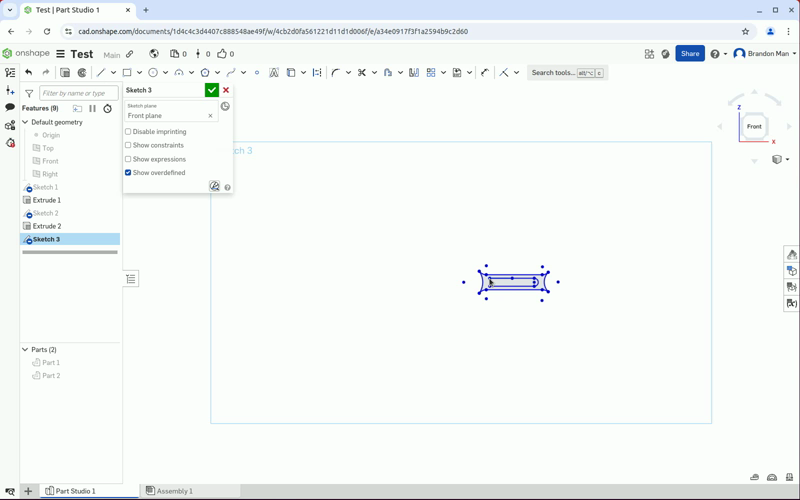
key(a)
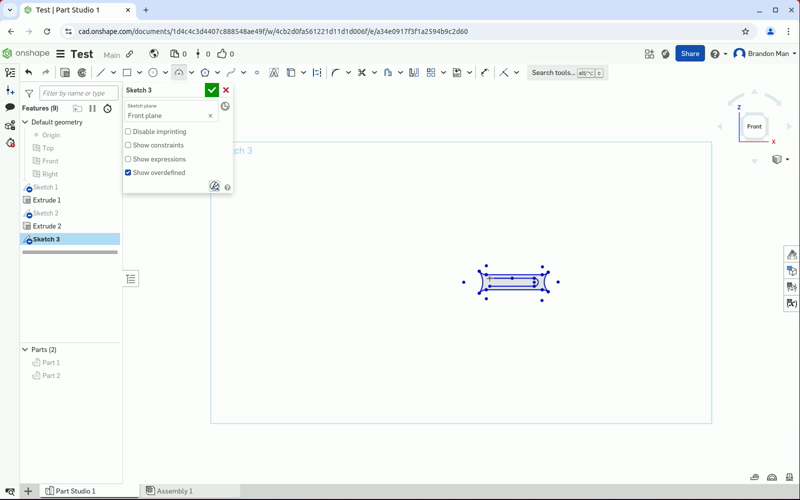
mouse_move(489, 278)
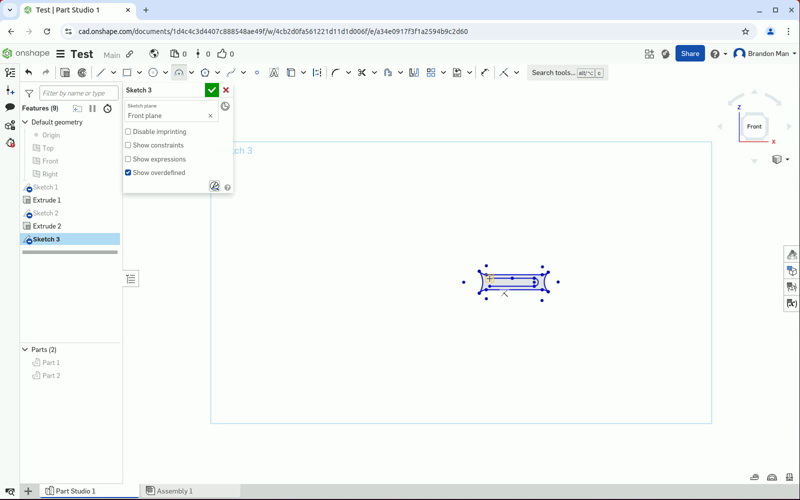
click(489, 278)
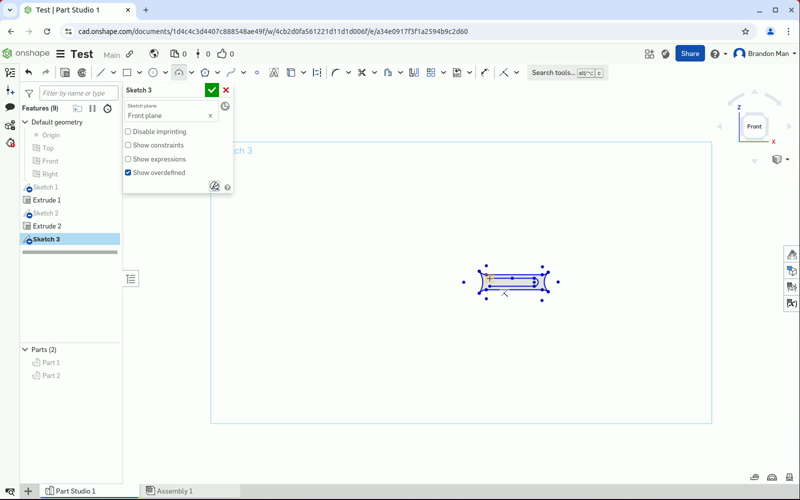
mouse_move(489, 286)
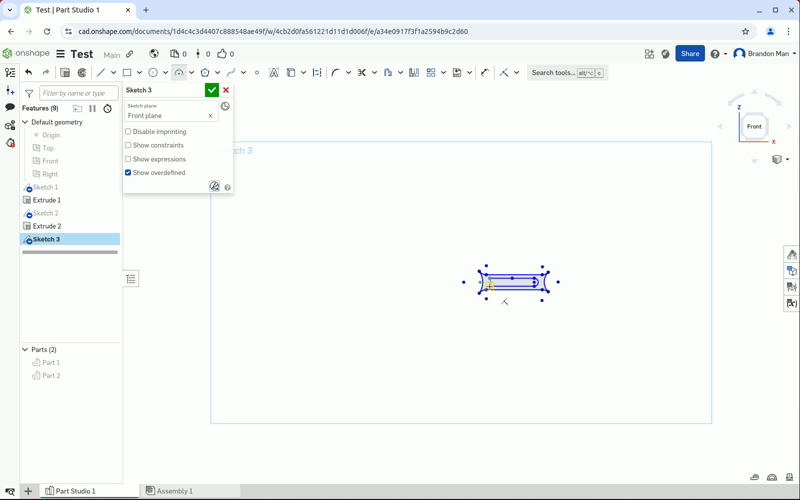
click(489, 286)
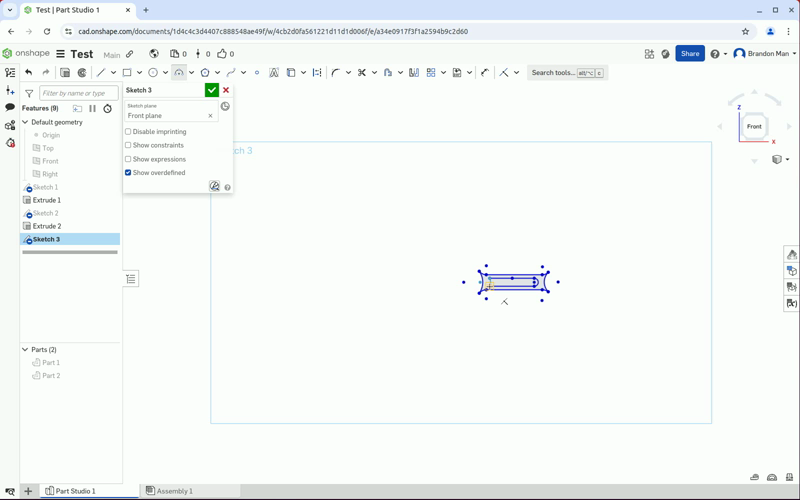
key_down(shift)
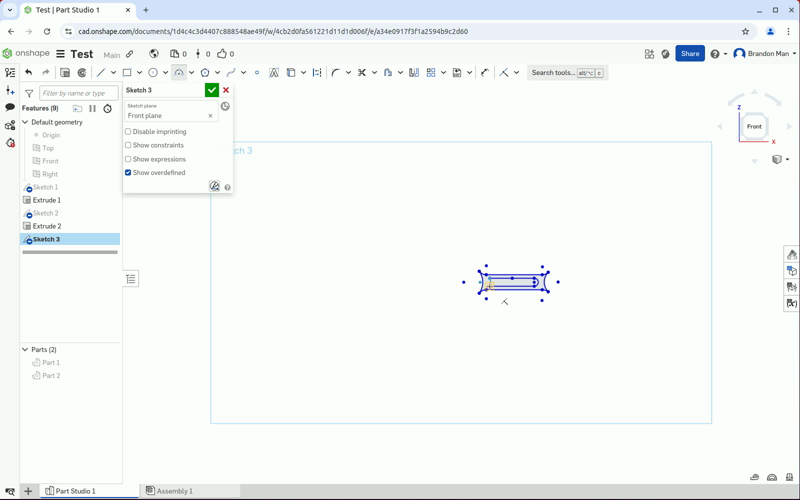
mouse_move(485, 282)
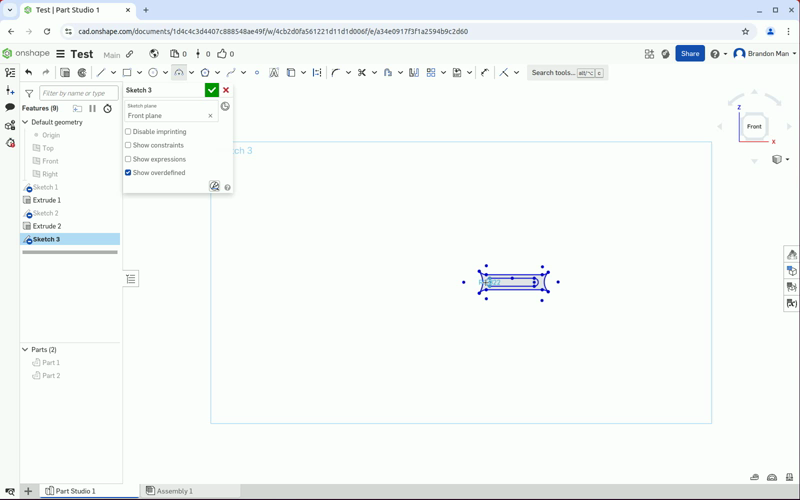
scroll(6)
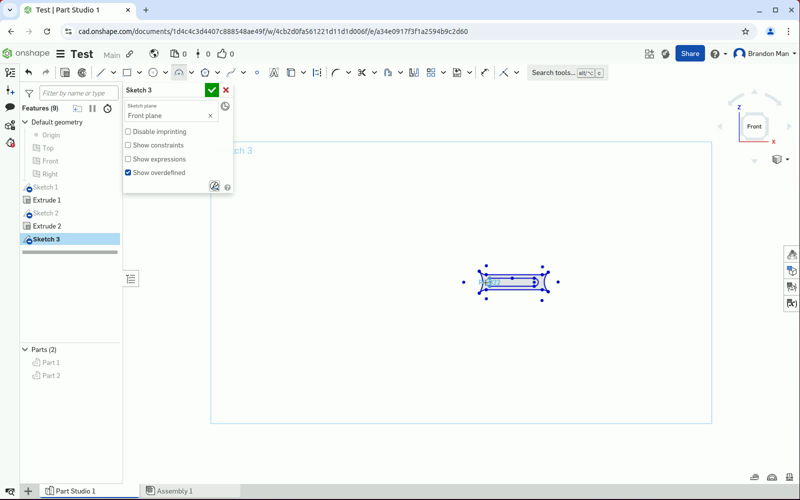
scroll(6)
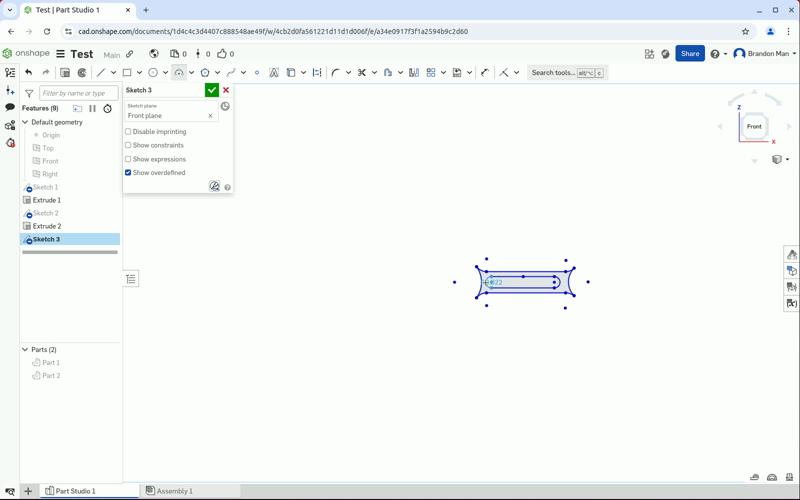
scroll(6)
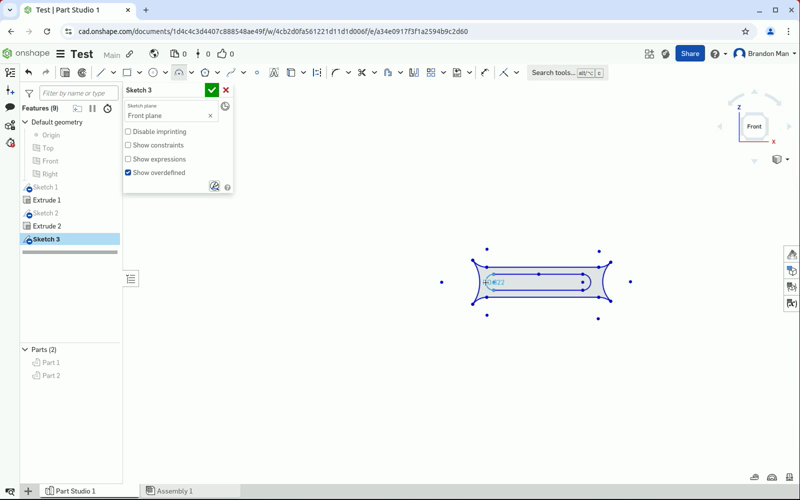
scroll(6)
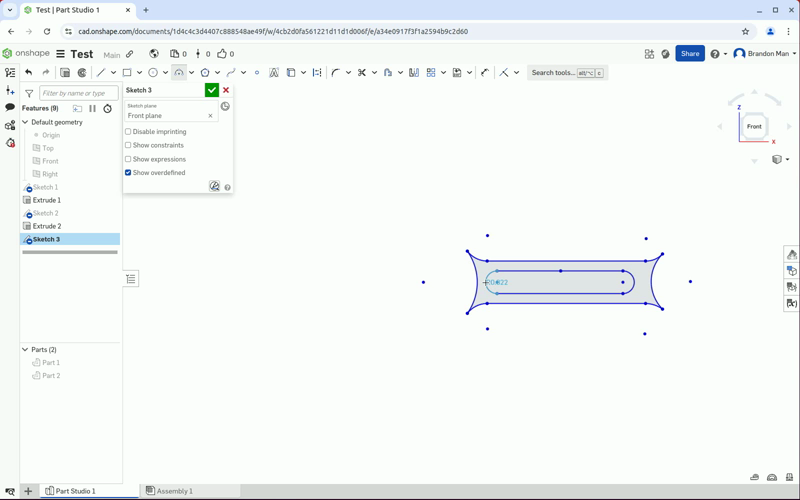
scroll(6)
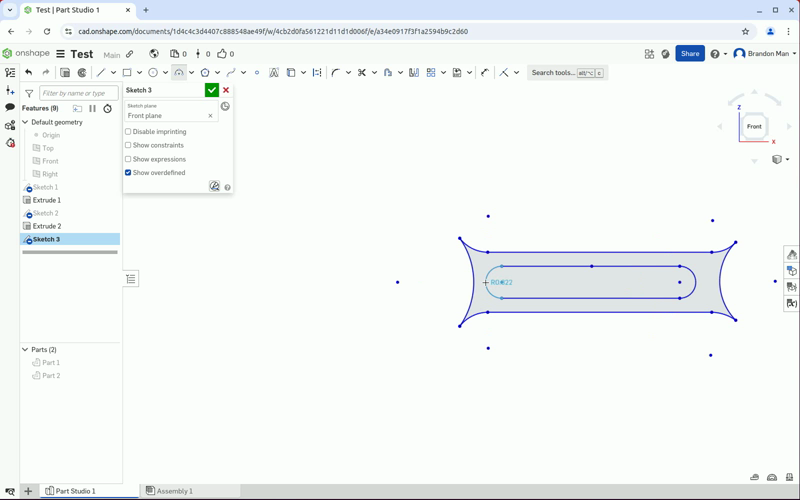
scroll(6)
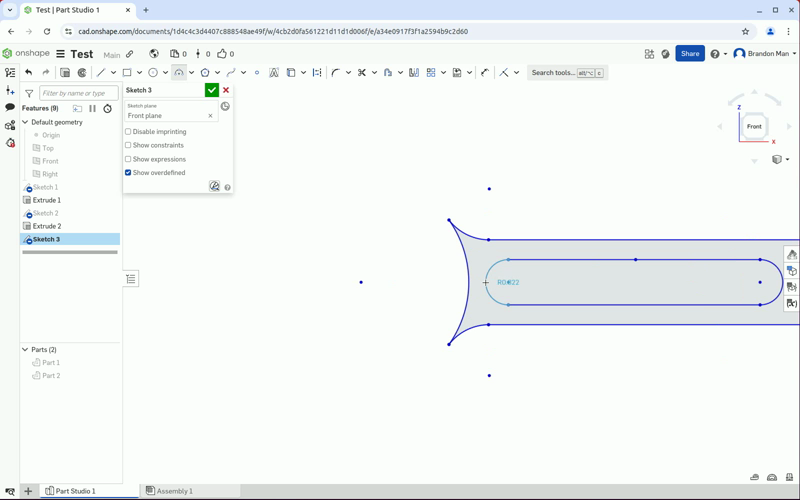
scroll(6)
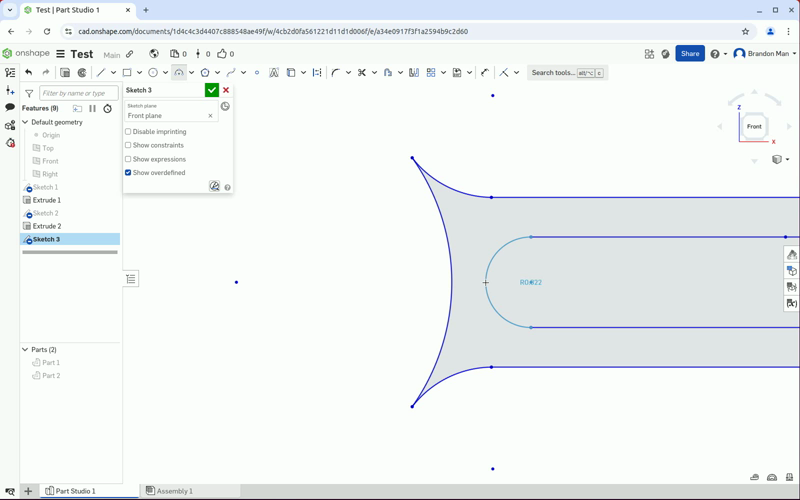
click(485, 282)
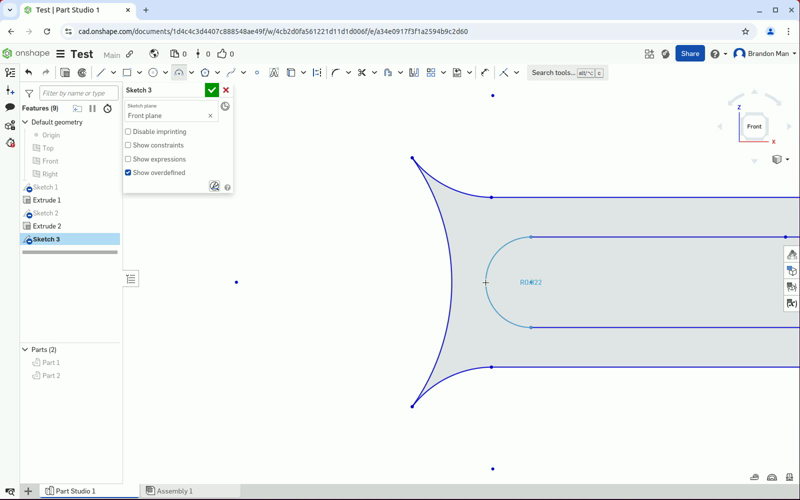
scroll(-6)
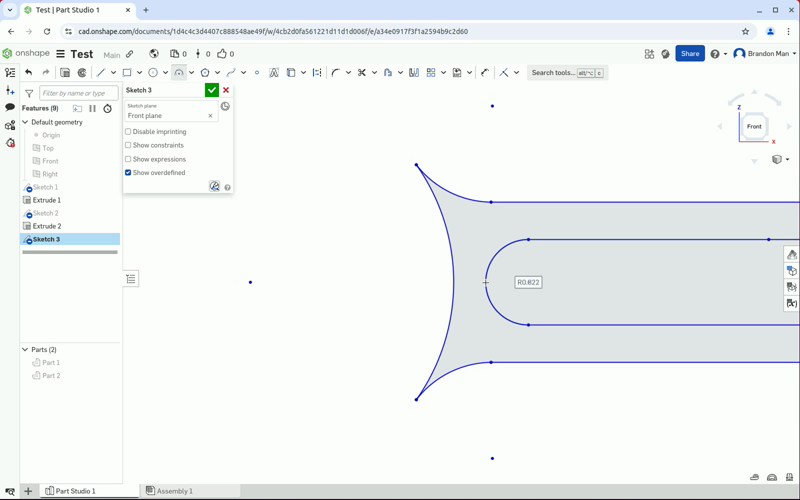
scroll(-6)
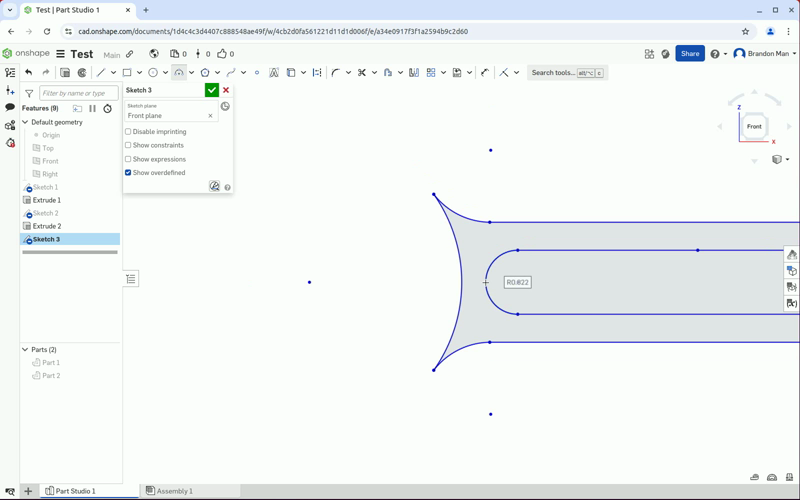
scroll(-6)
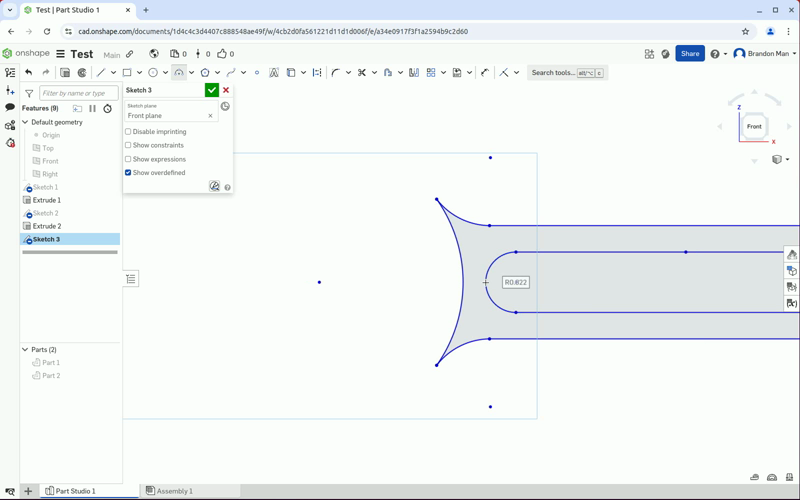
scroll(-6)
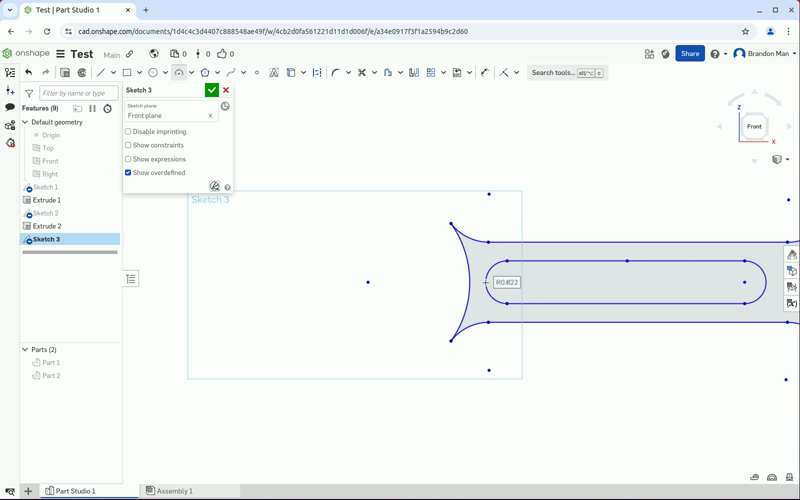
scroll(-6)
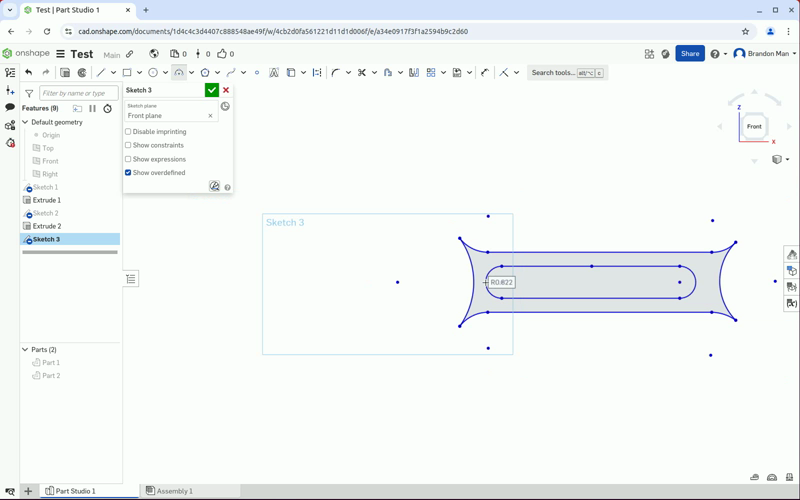
scroll(-6)
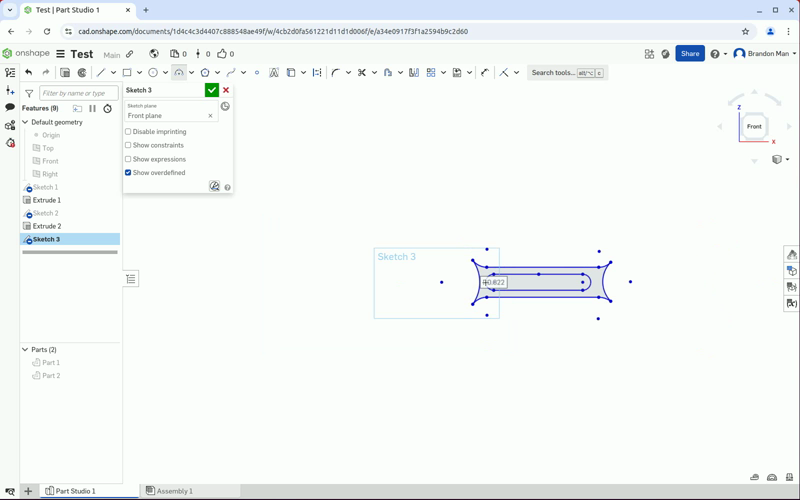
scroll(-6)
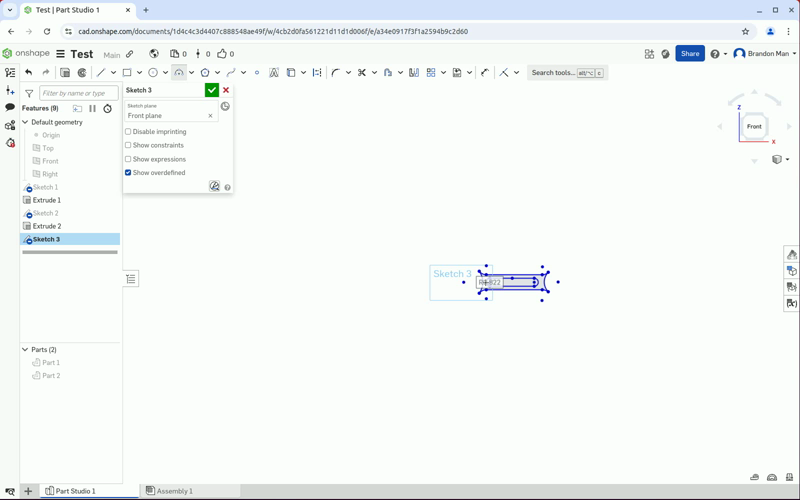
key_up(shift)
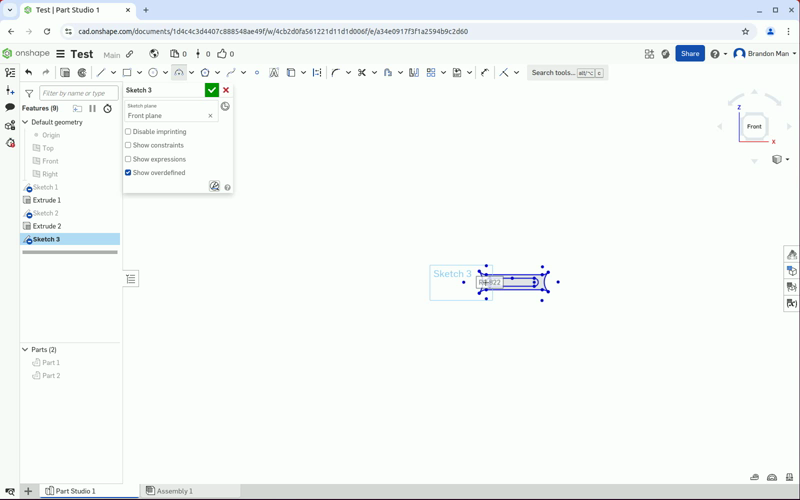
key(esc)
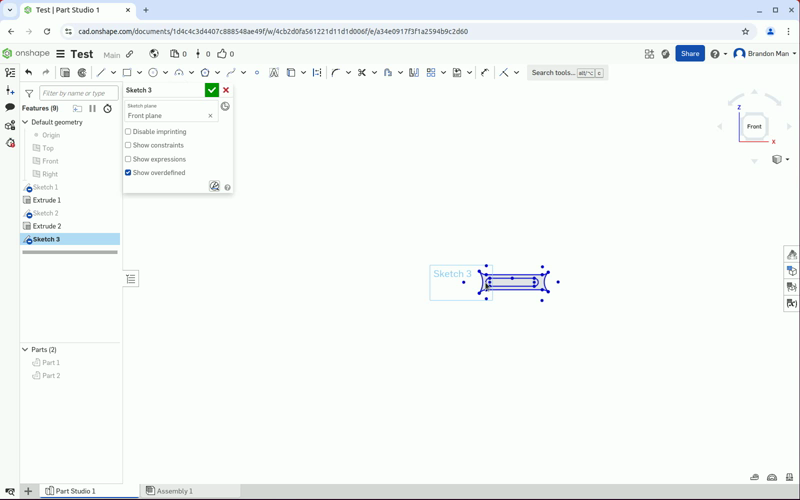
mouse_move(504, 288)
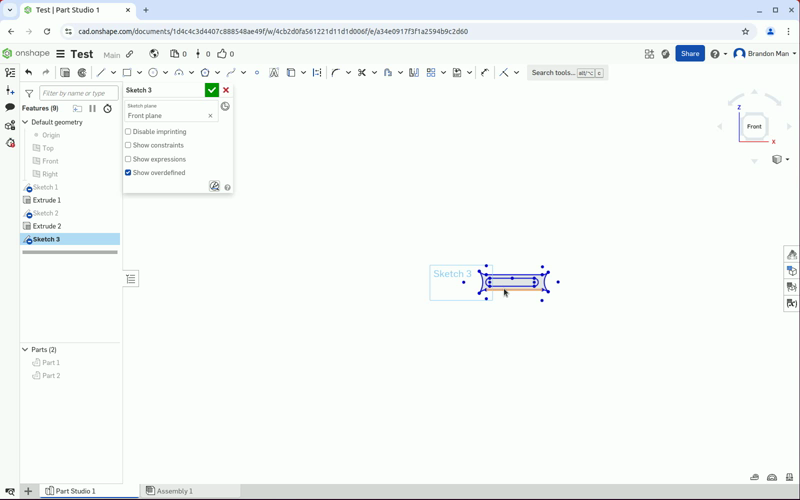
scroll(6)
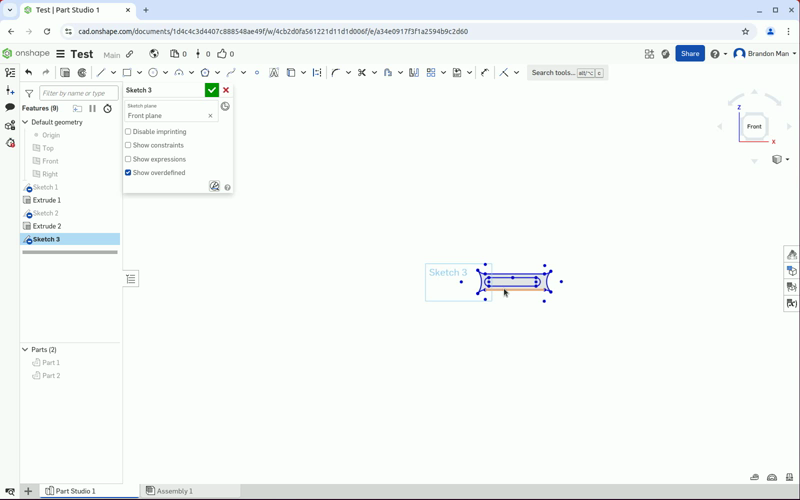
scroll(6)
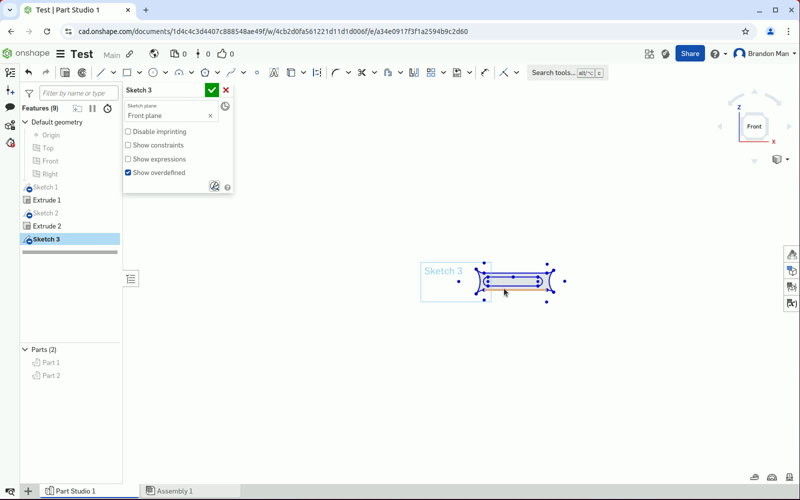
scroll(6)
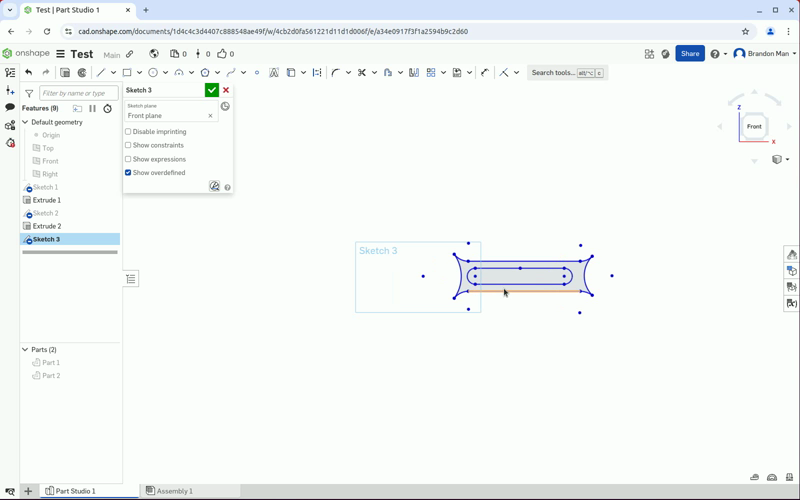
scroll(6)
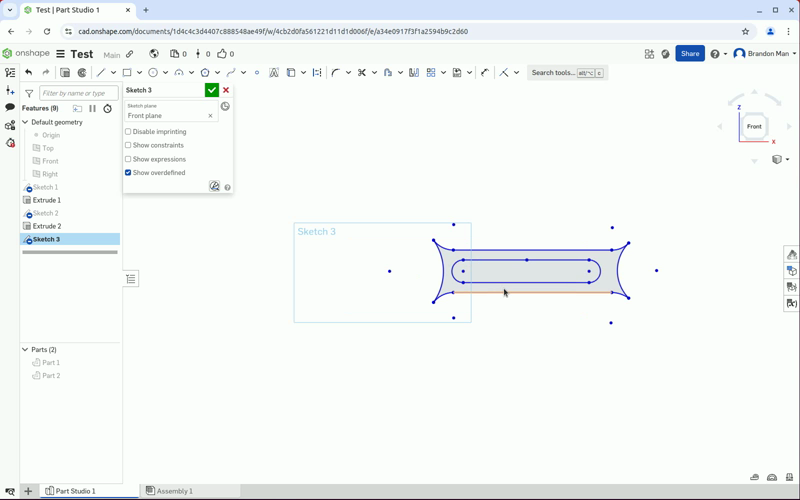
scroll(6)
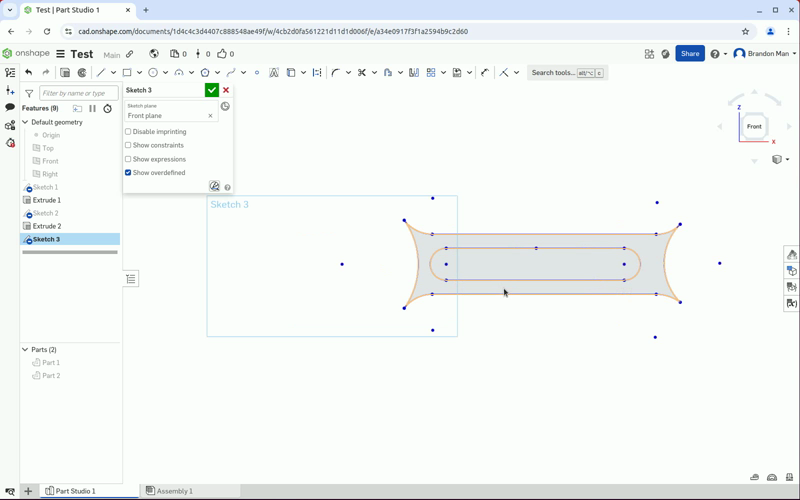
scroll(6)
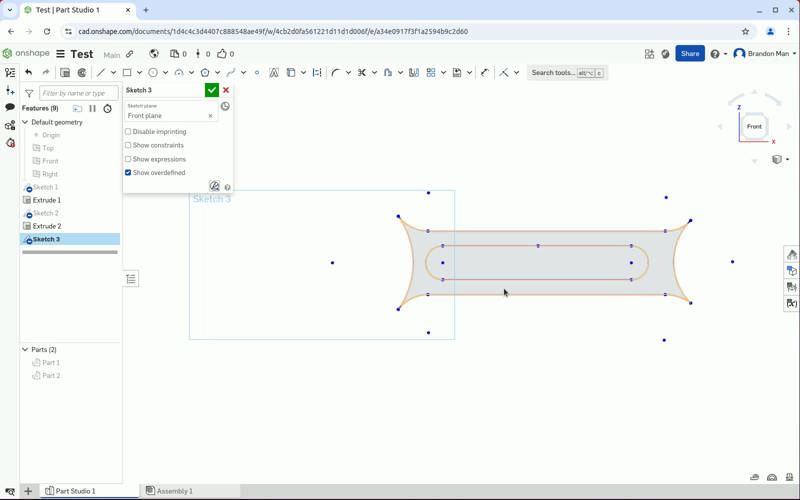
scroll(6)
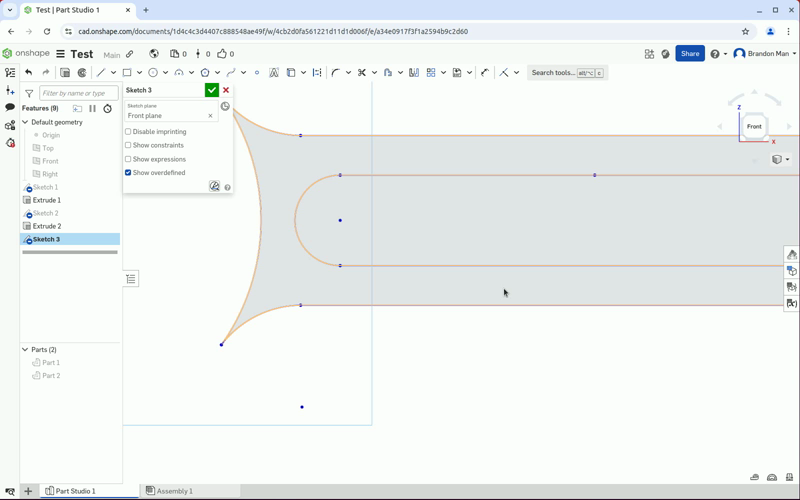
click(504, 288)
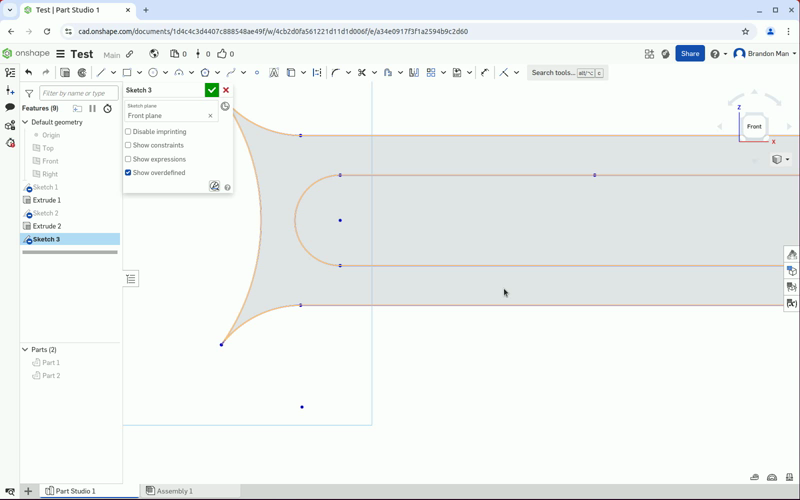
scroll(-6)
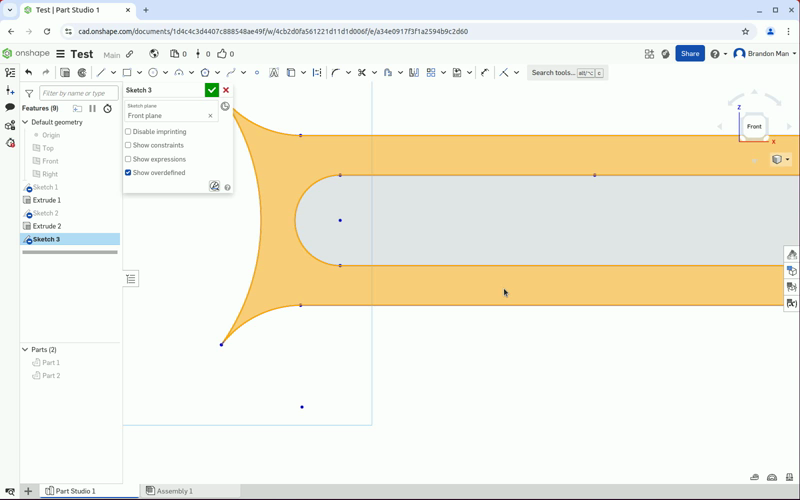
scroll(-6)
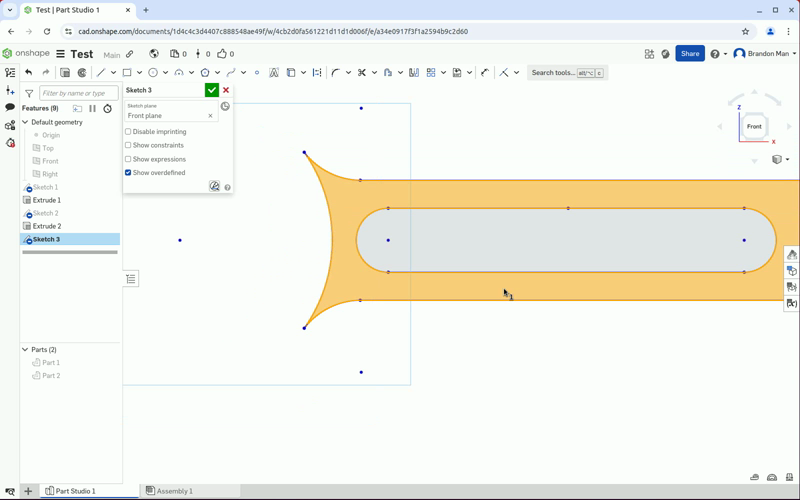
scroll(-6)
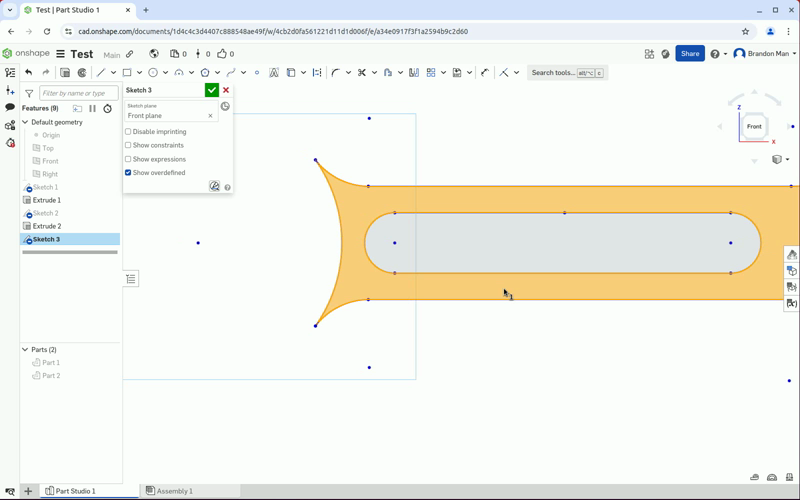
scroll(-6)
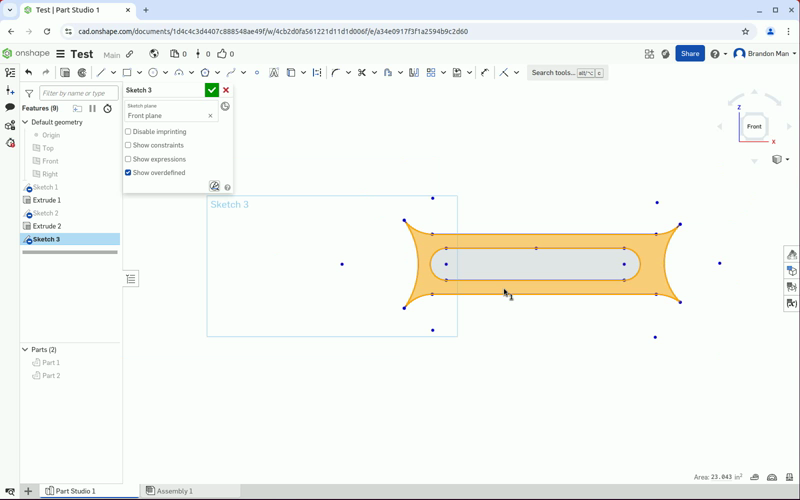
scroll(-6)
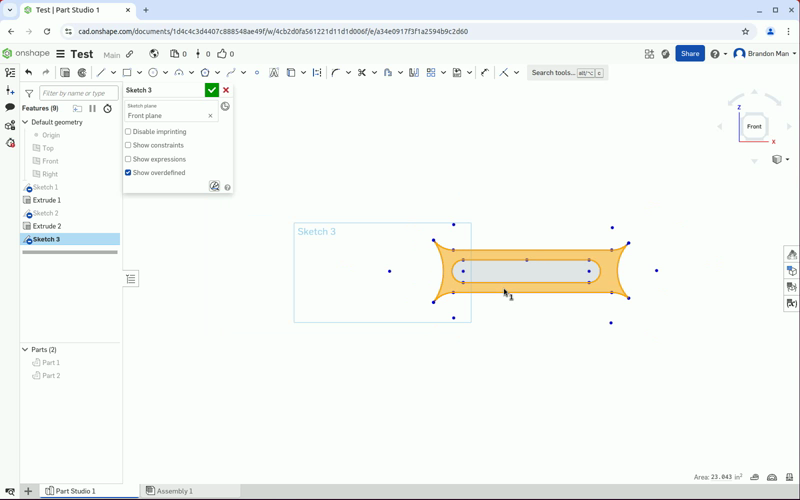
scroll(-6)
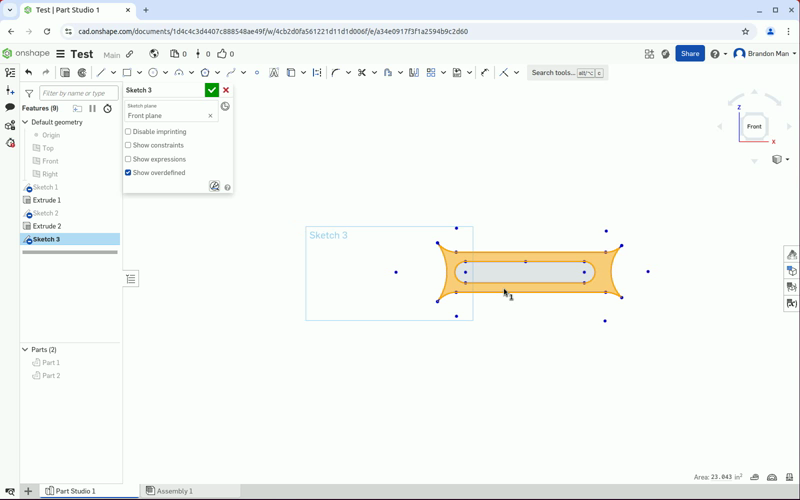
scroll(-6)
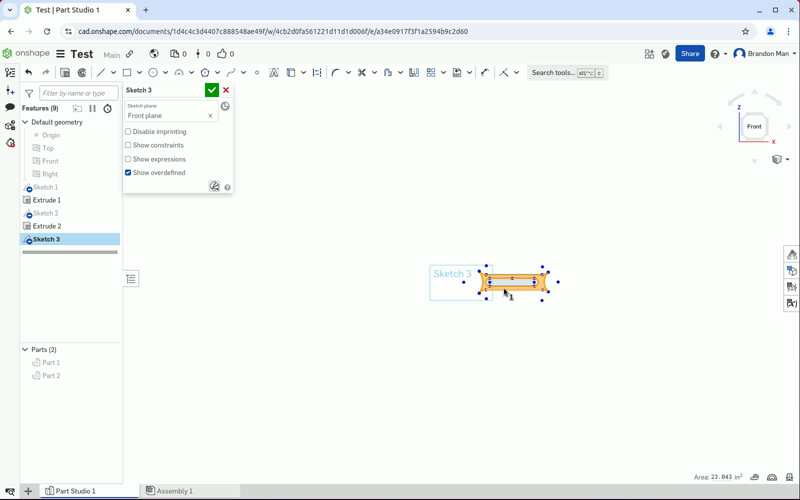
mouse_move(73, 352)
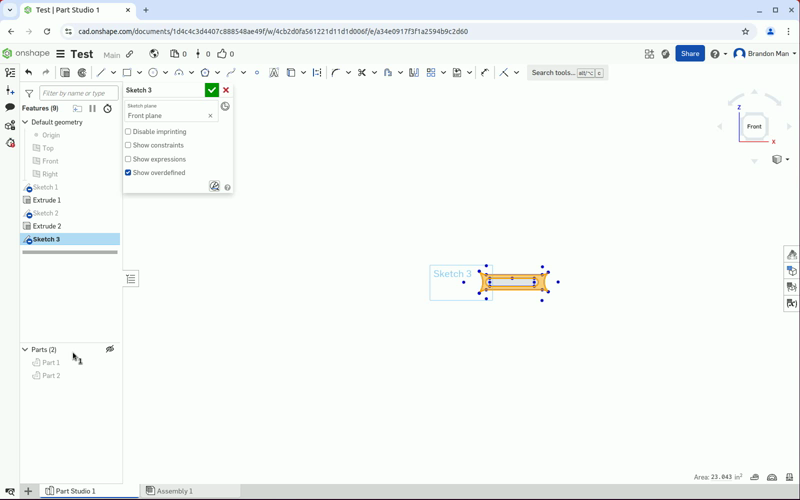
key(shift+y)
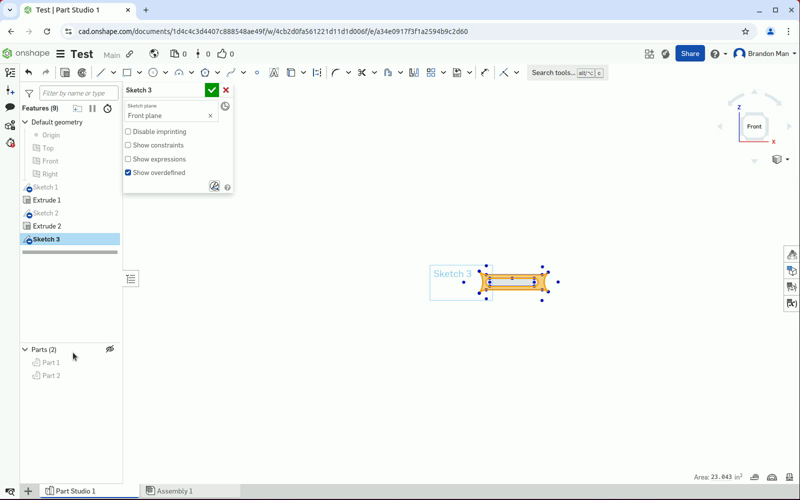
key(shift+e)
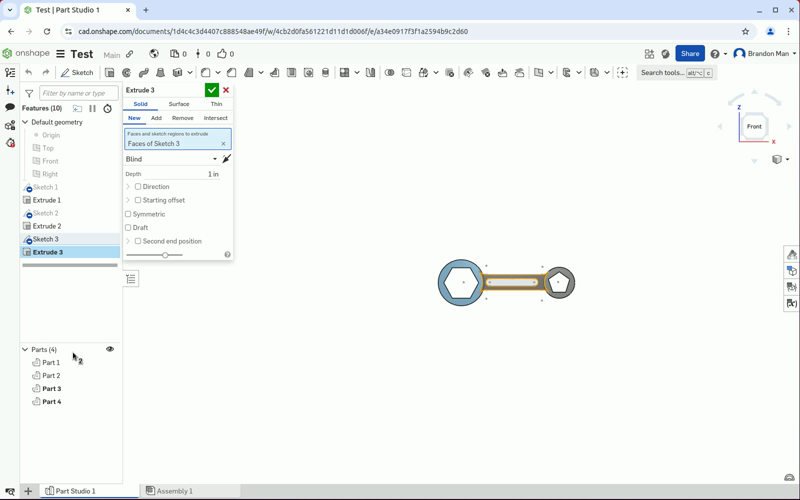
mouse_move(143, 106)
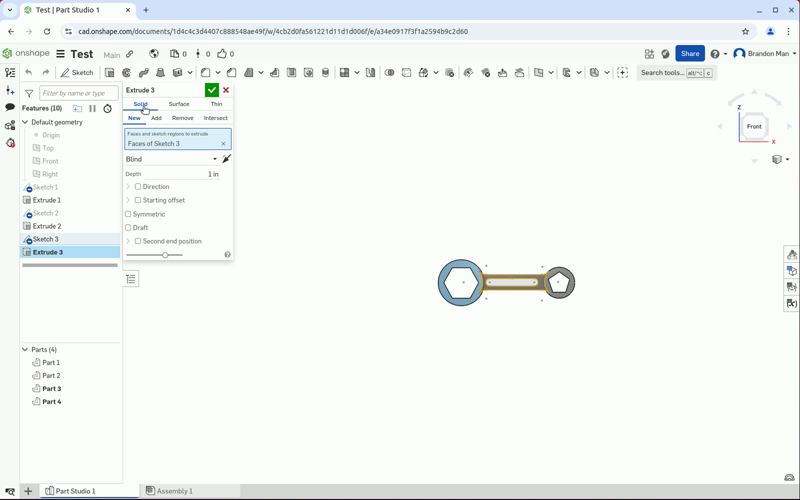
click(143, 106)
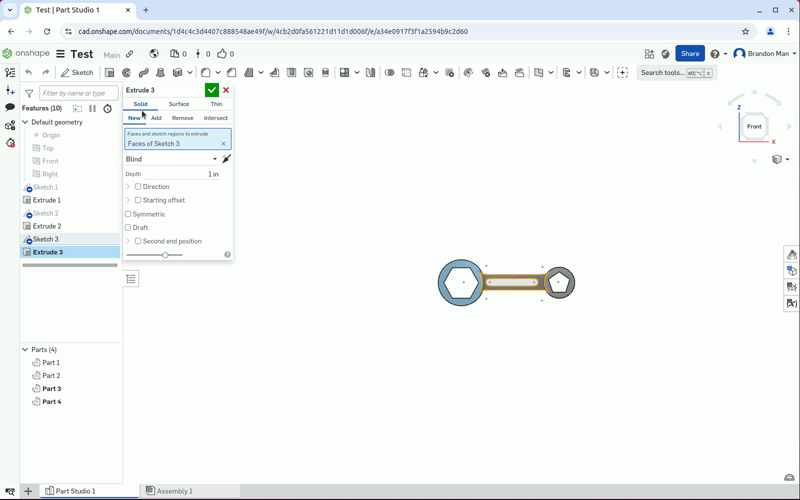
mouse_move(137, 120)
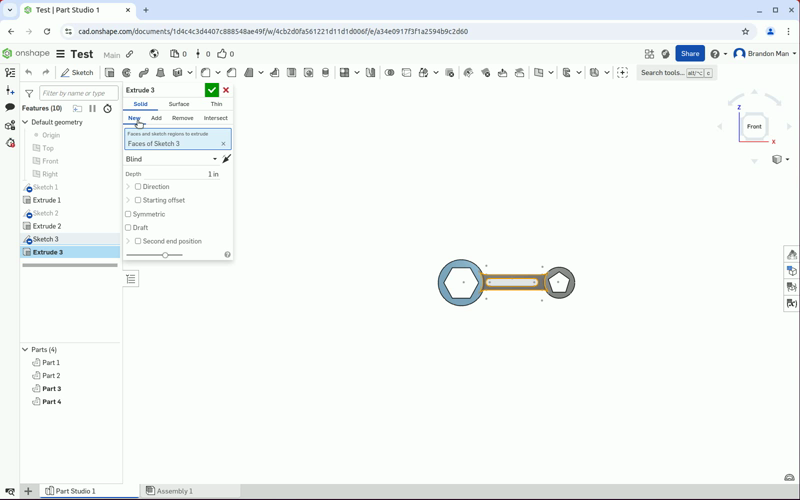
click(137, 120)
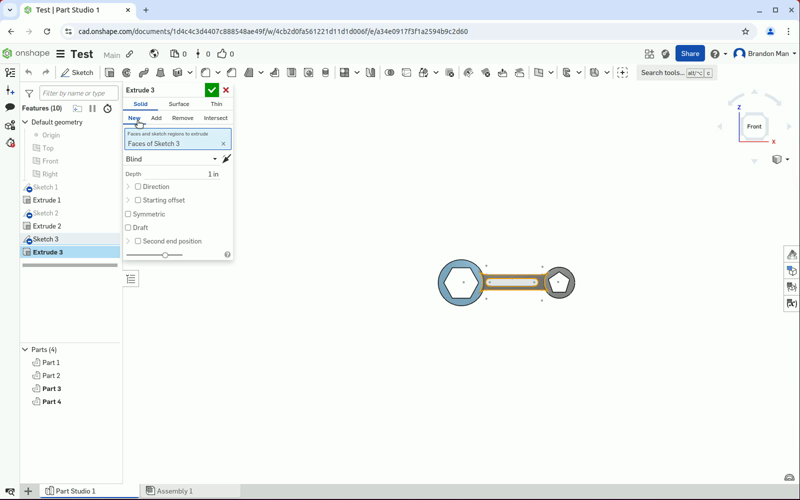
key(tab, 4)
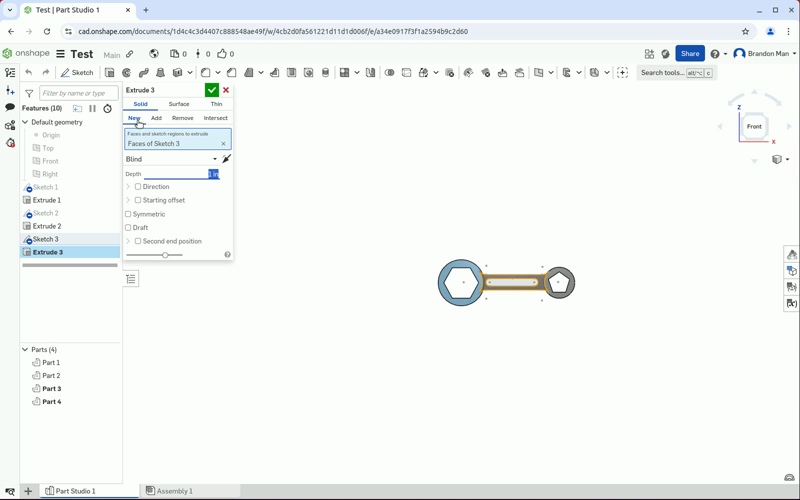
text(0.962)
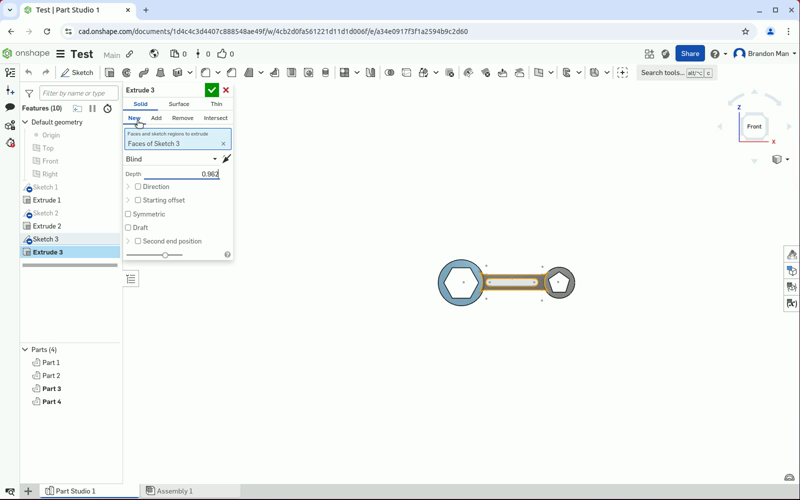
key(tab, 3)
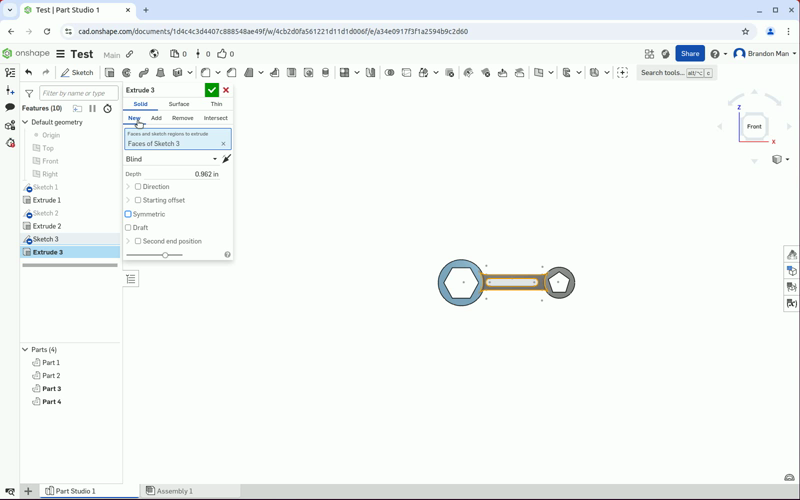
key(space)
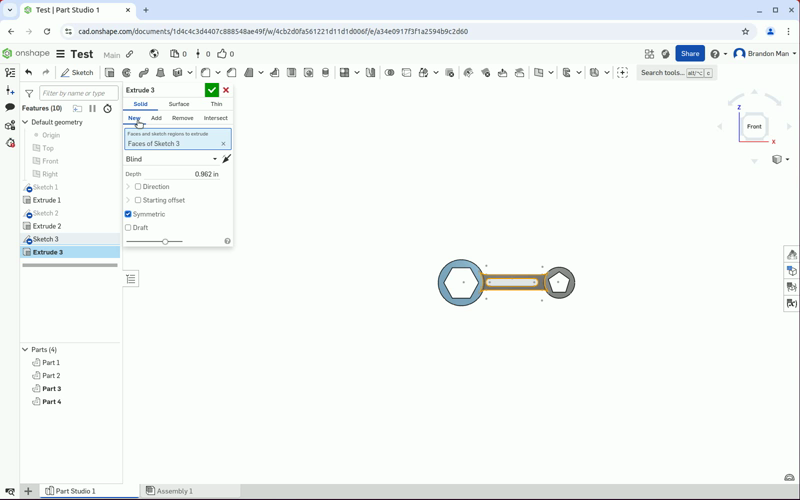
key(enter)
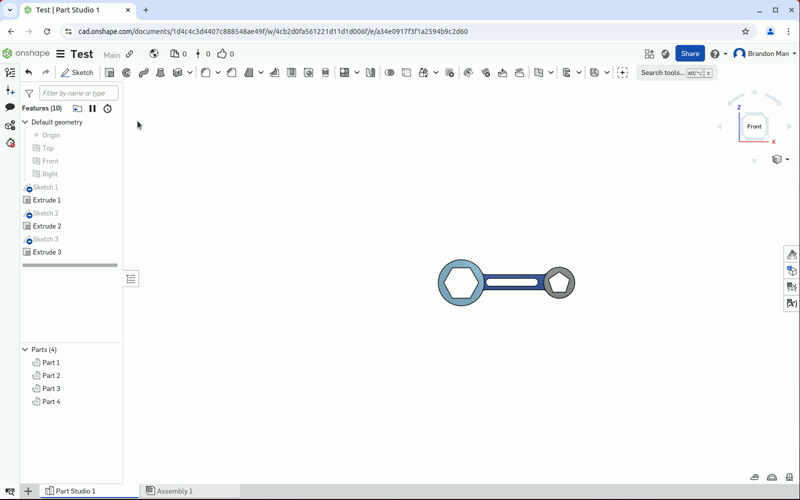
key(shift+h)
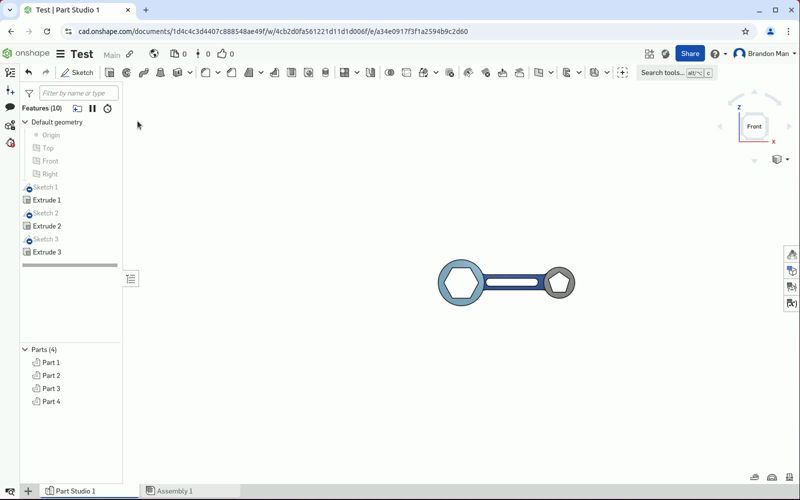
key(shift+h)
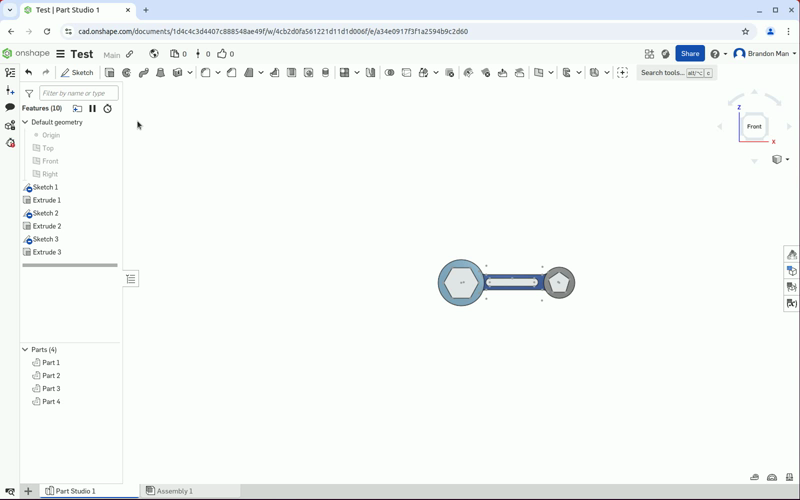
key(shift+7)
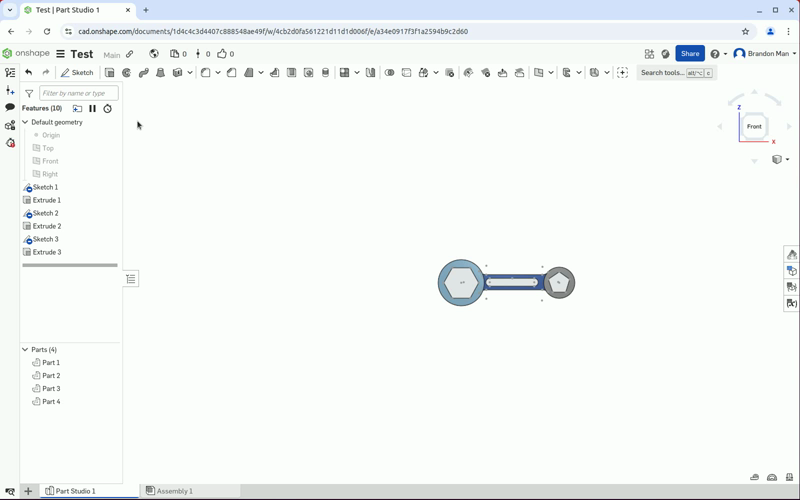
key(left, 2)
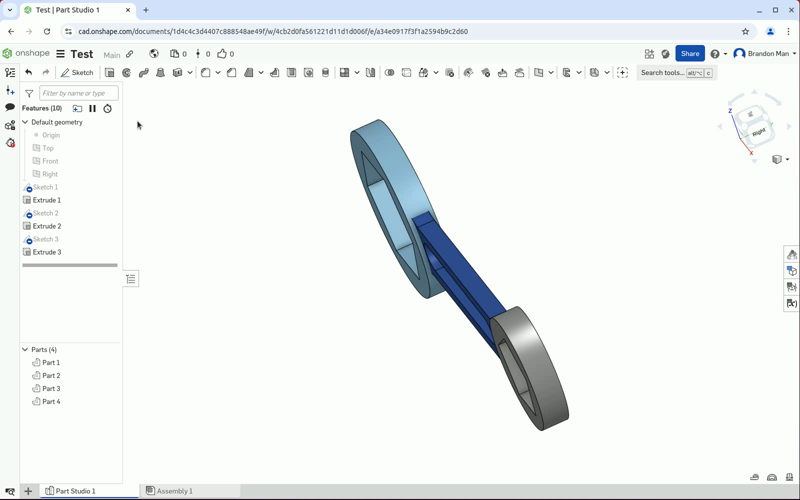
key(down, 2)
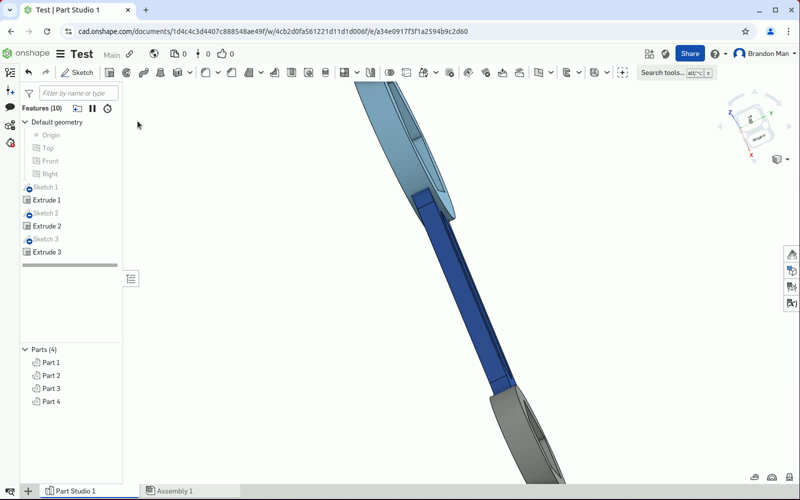
key(up, 2)
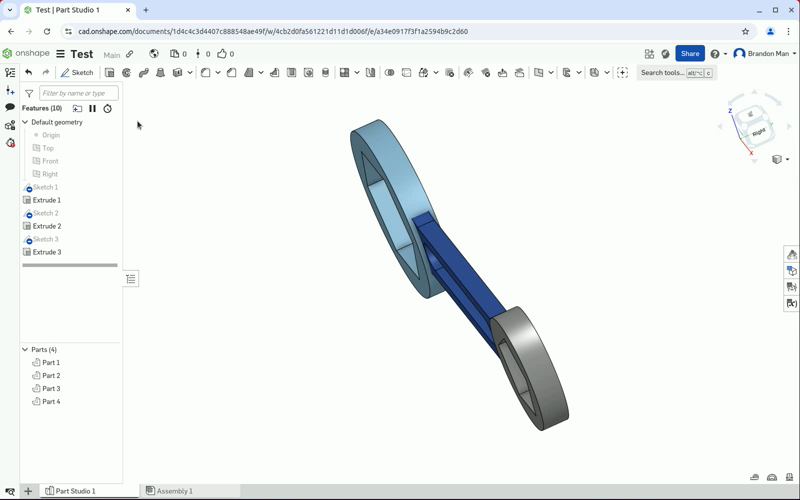
key(right, 2)
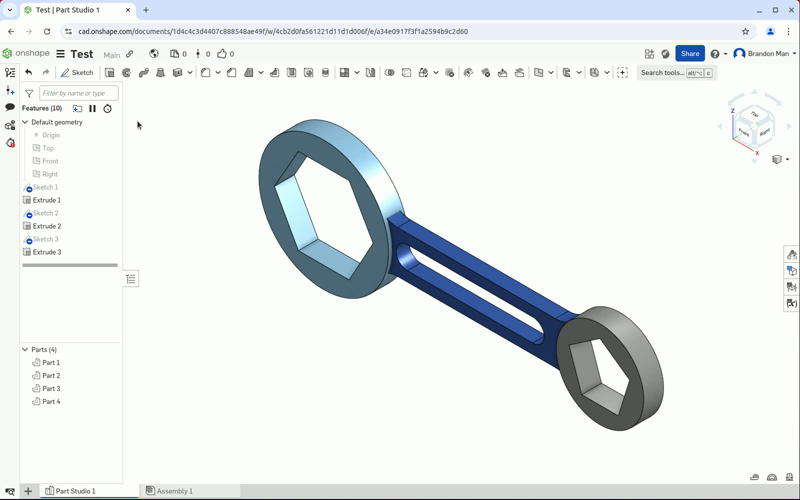
mouse_move(73, 189)
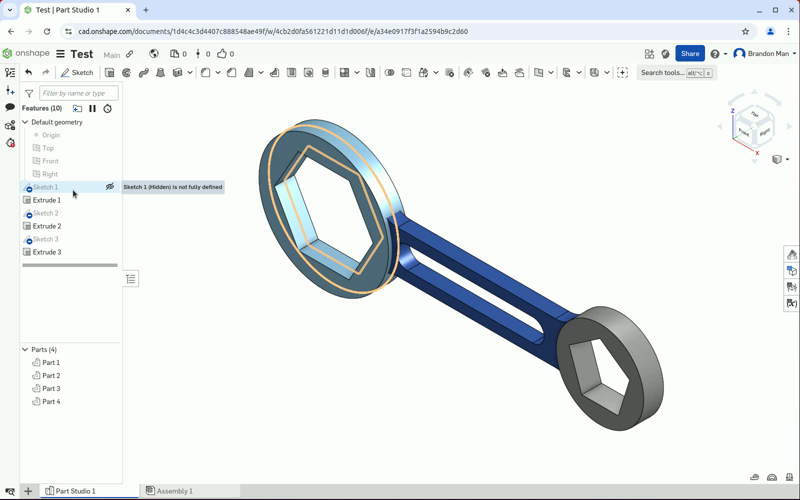
click(73, 189)